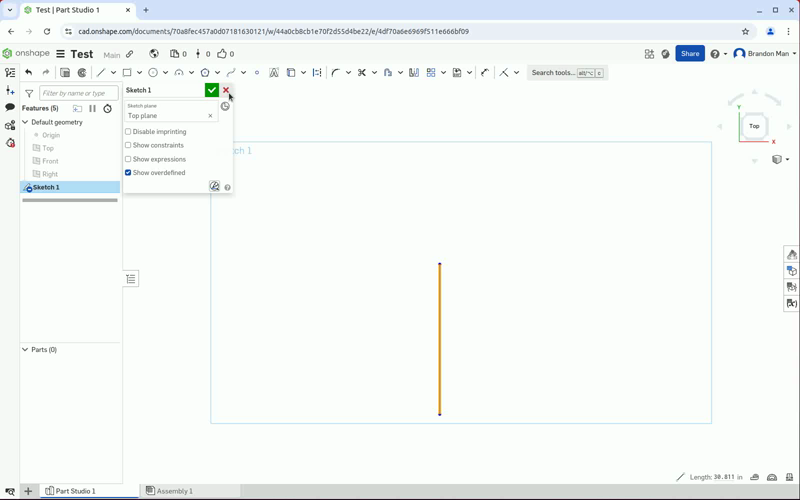
key(shift+h)
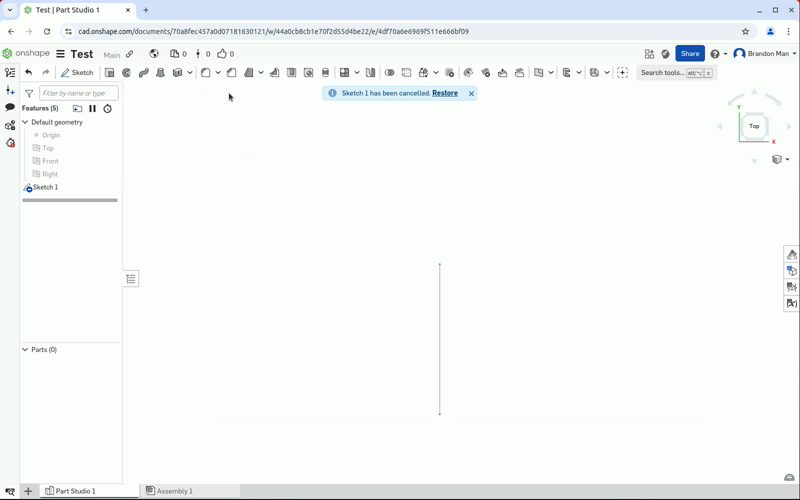
key(shift+s)
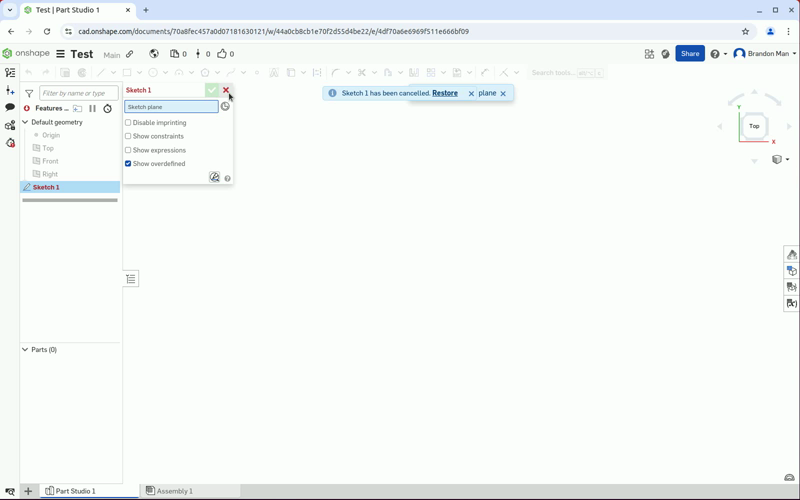
mouse_move(73, 150)
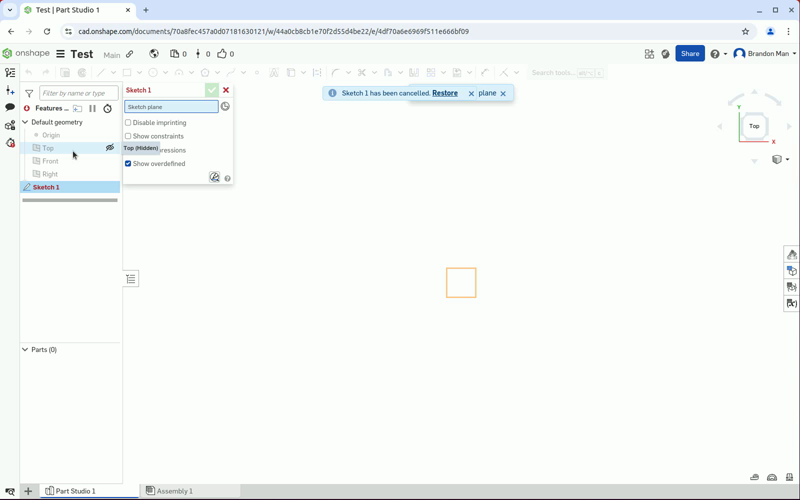
click(73, 150)
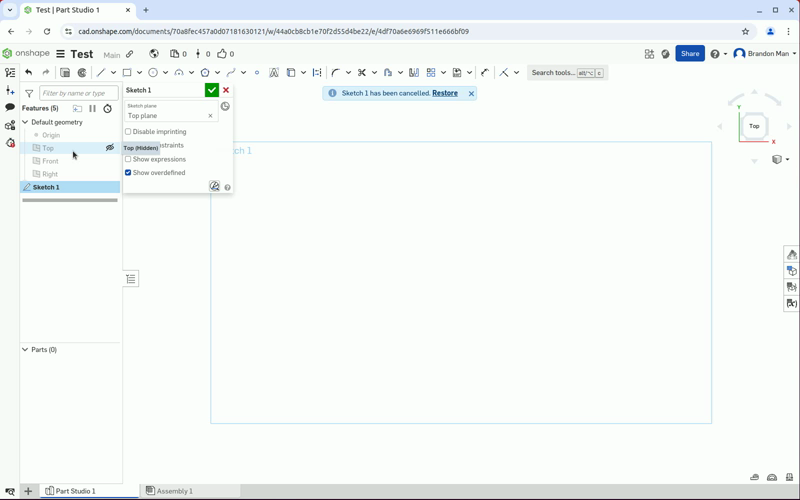
mouse_move(73, 352)
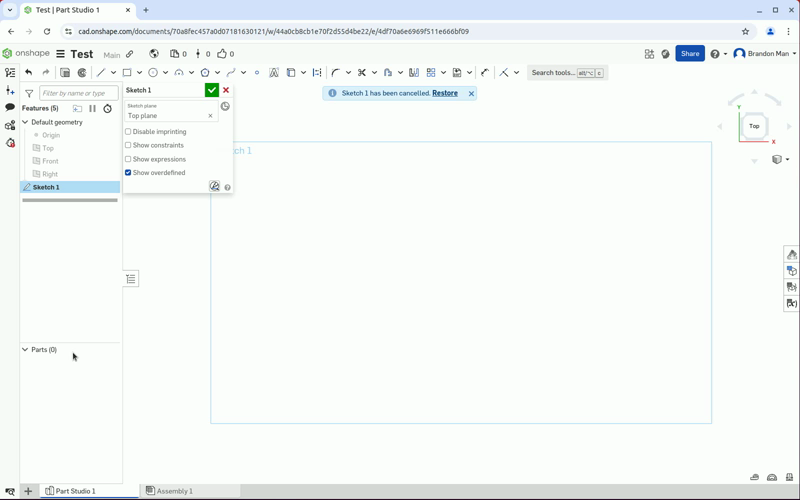
key(y)
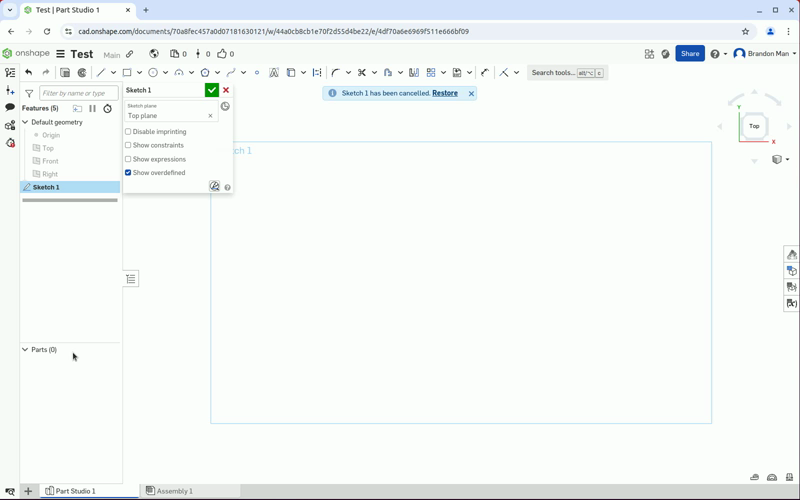
key(l)
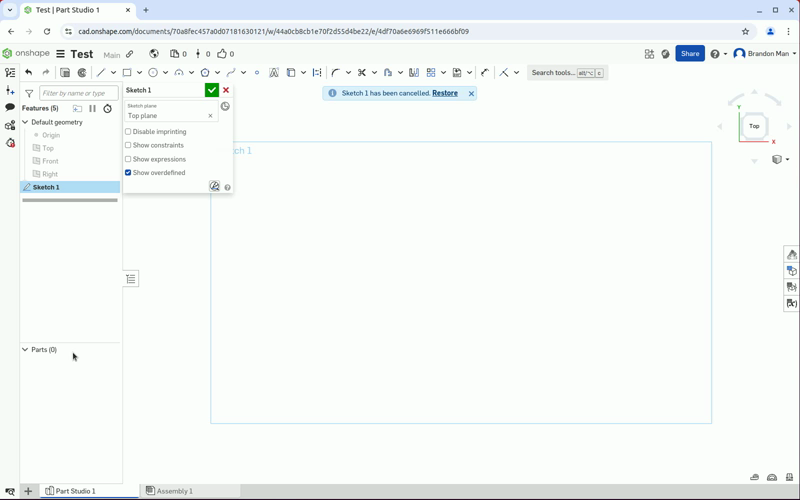
key_down(shift)
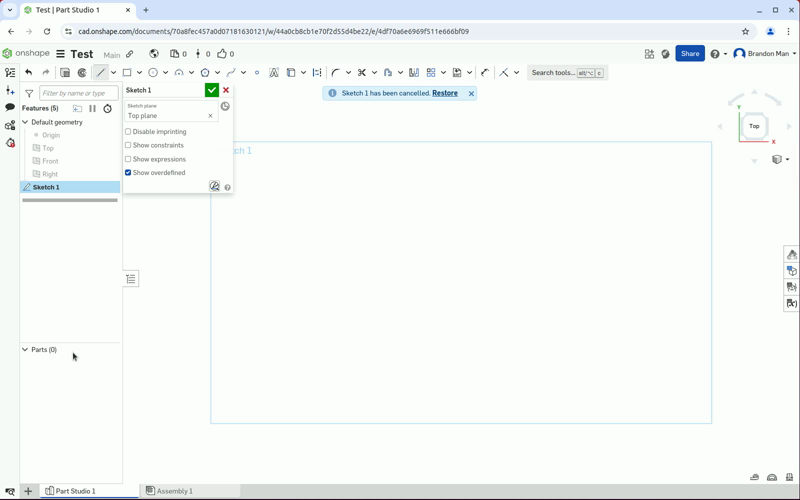
mouse_move(438, 315)
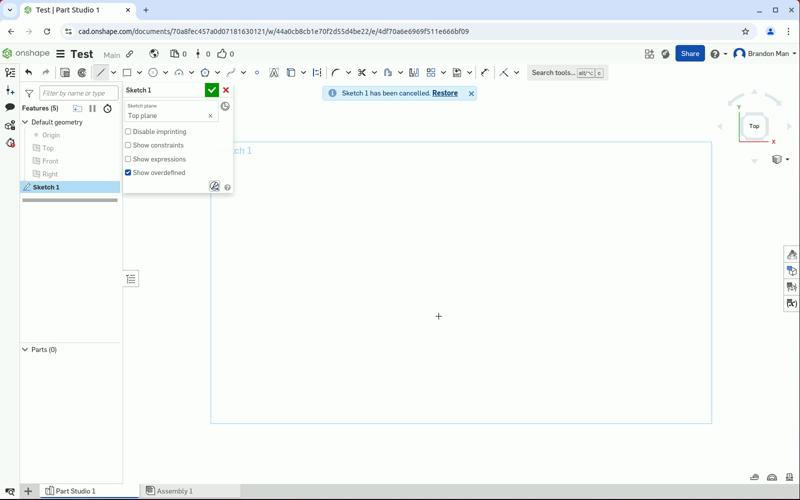
click(438, 315)
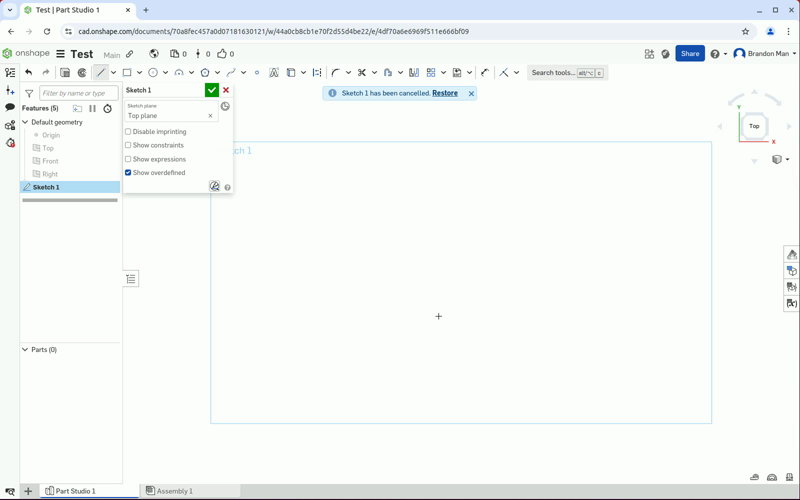
key_up(shift)
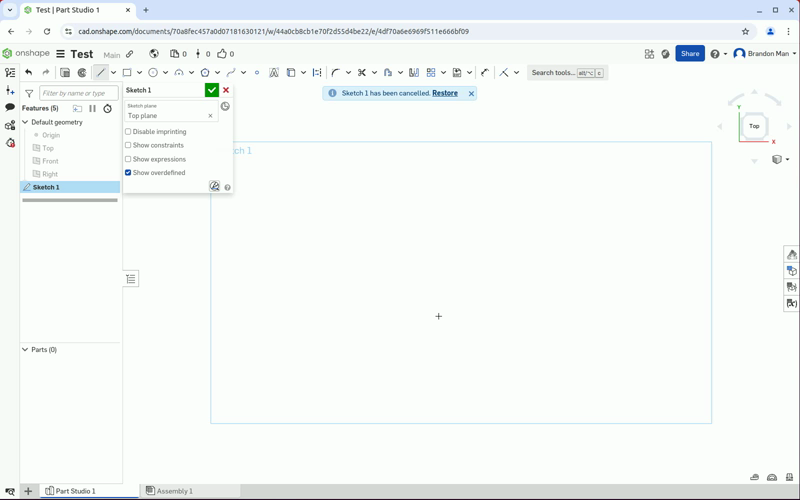
key_down(shift)
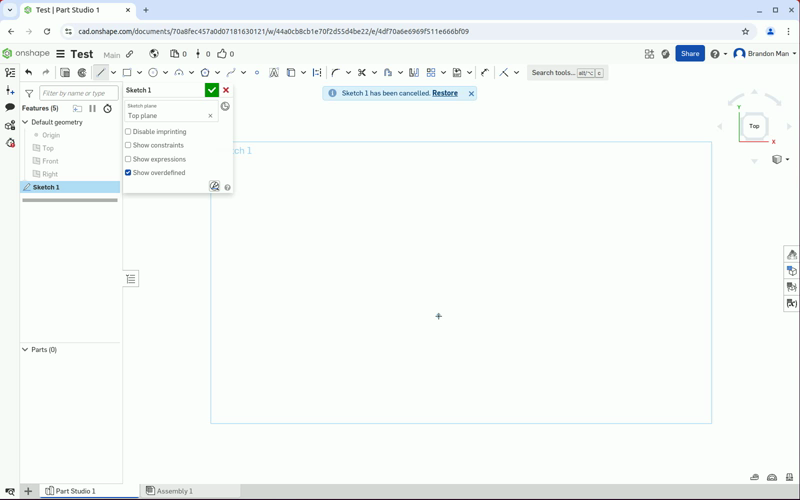
mouse_move(468, 315)
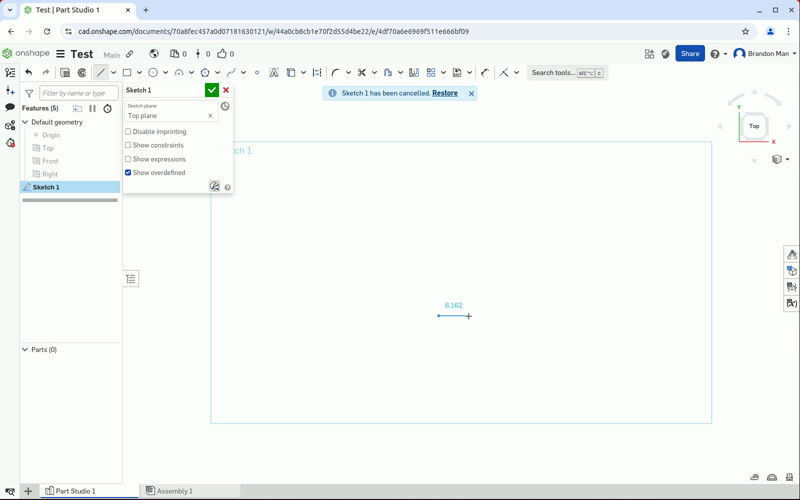
mouse_move(461, 315)
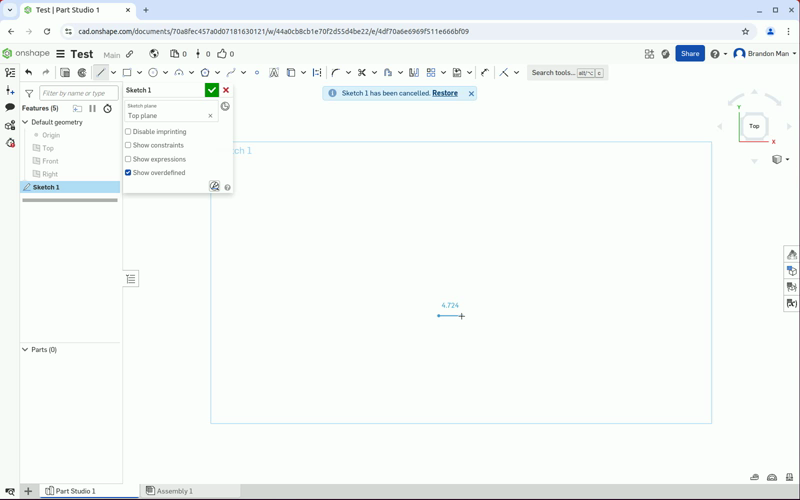
click(461, 315)
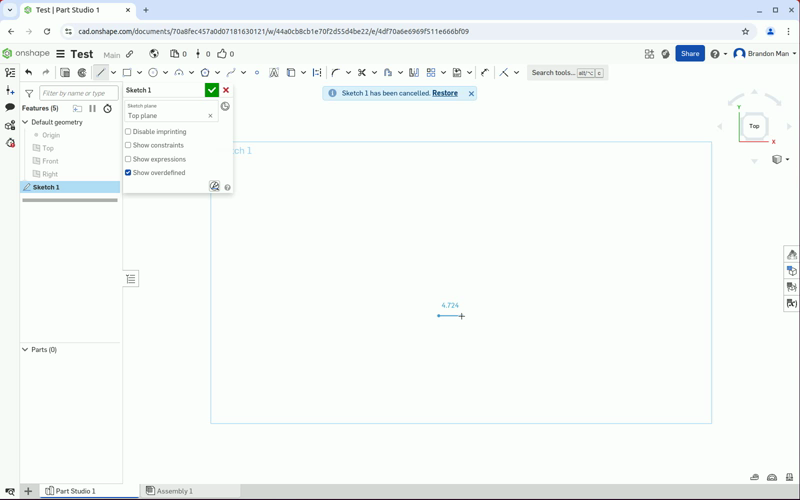
key_up(shift)
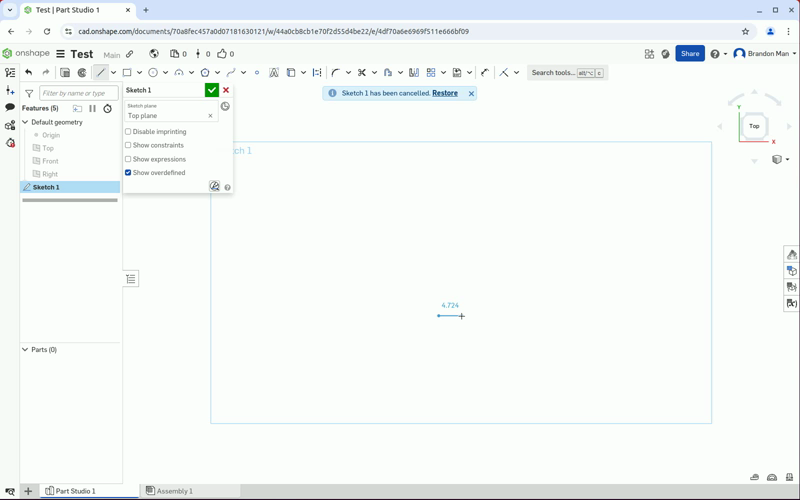
key_down(shift)
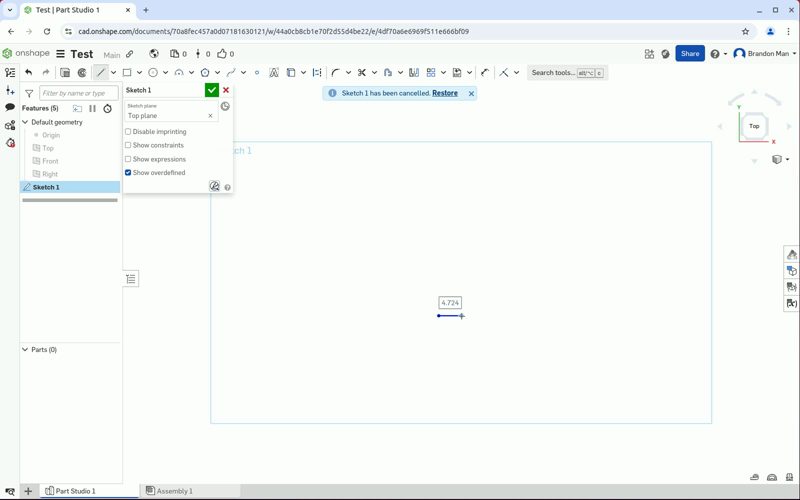
mouse_move(491, 315)
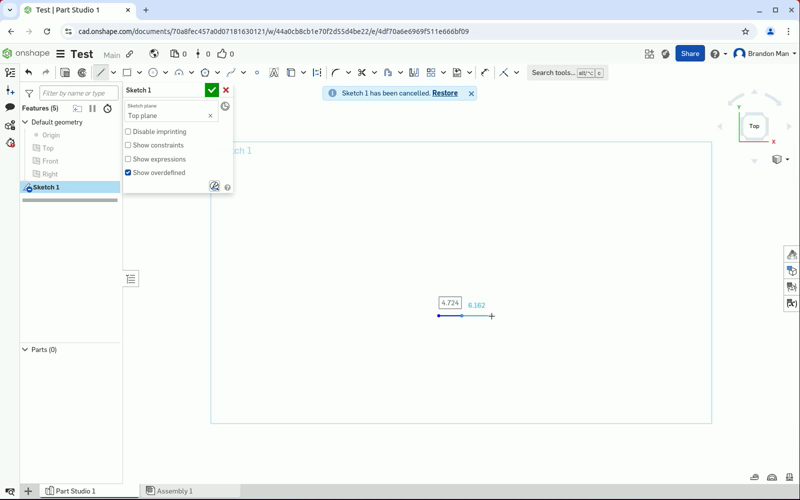
mouse_move(461, 282)
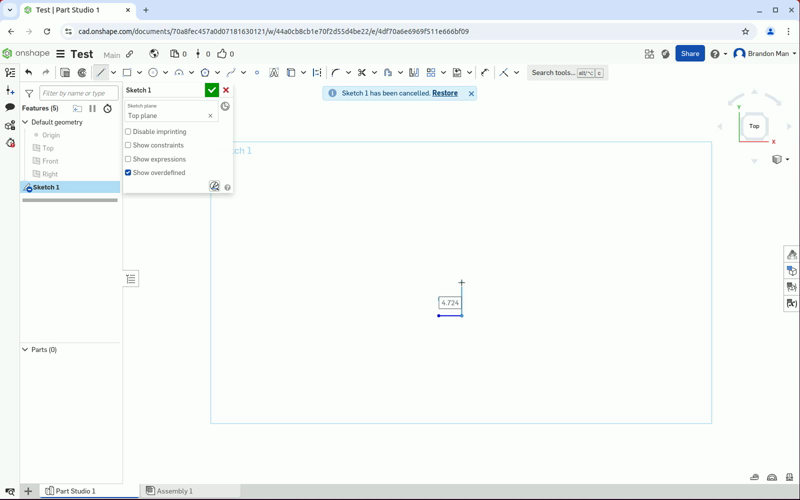
click(461, 282)
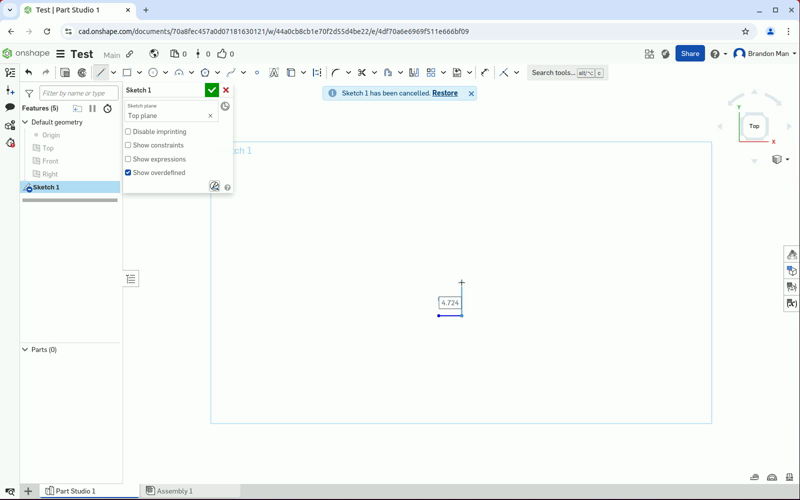
key_up(shift)
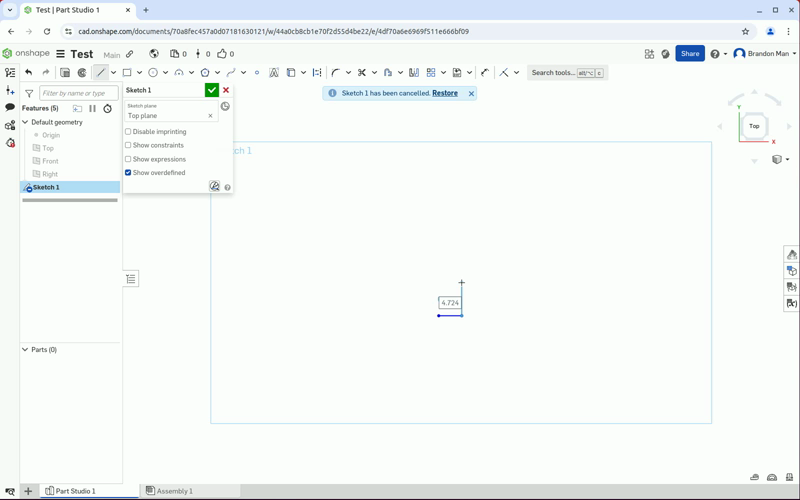
key_down(shift)
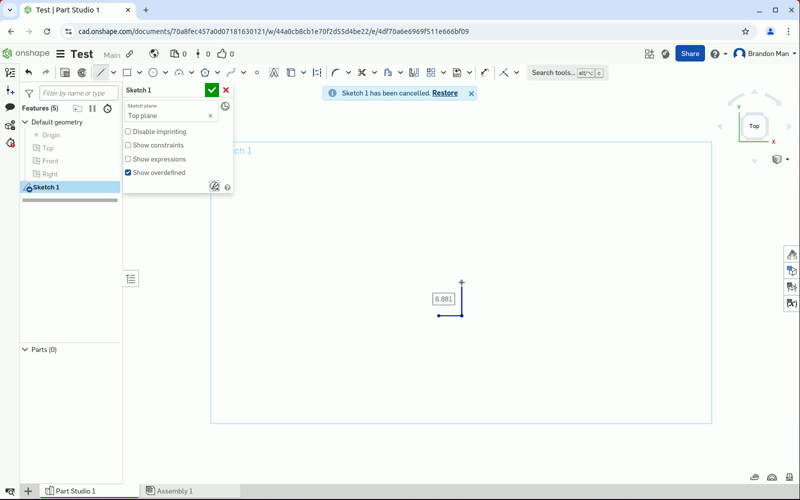
mouse_move(491, 282)
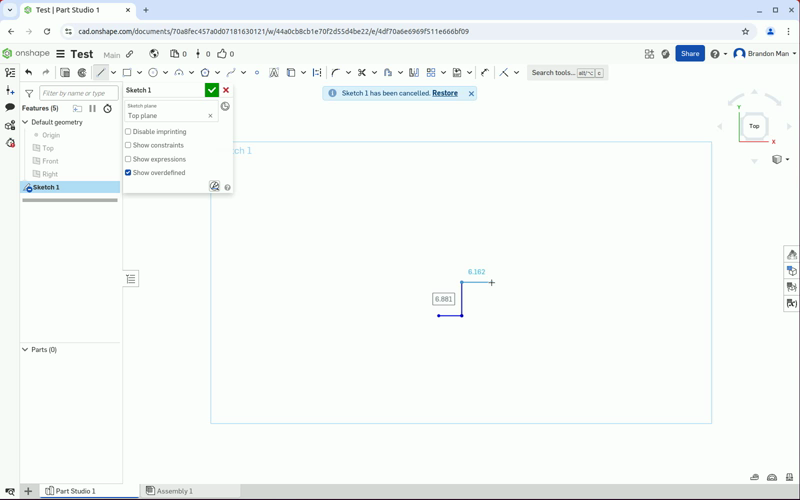
mouse_move(438, 282)
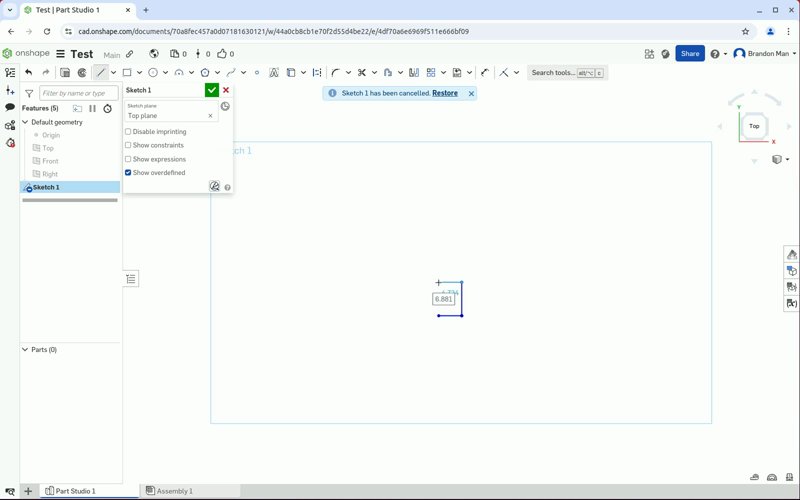
click(438, 282)
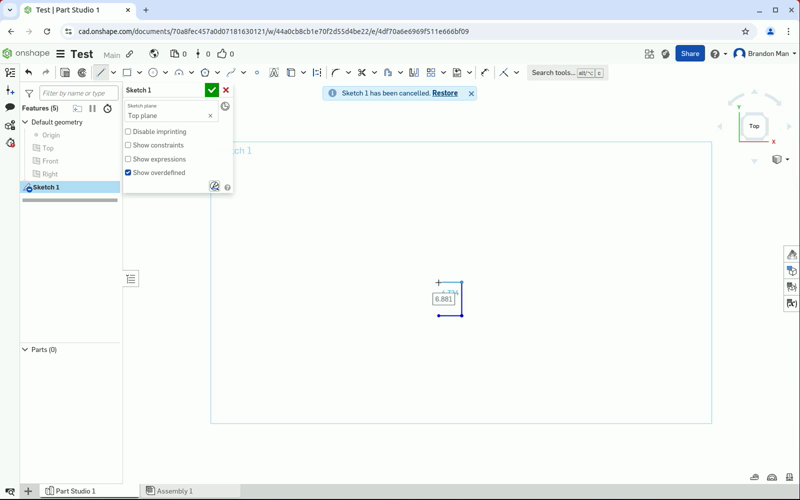
key_up(shift)
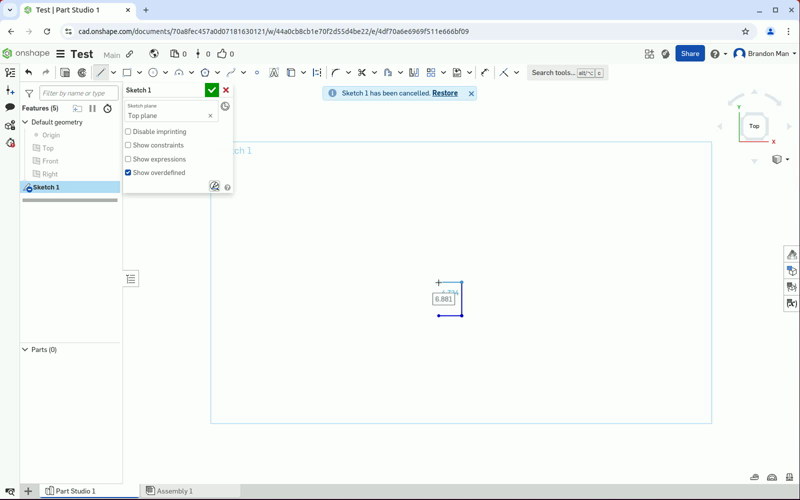
mouse_move(468, 282)
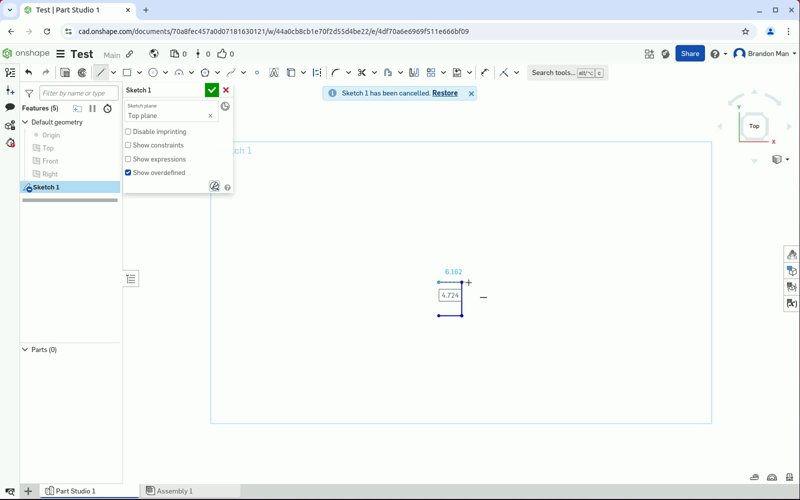
key_down(shift)
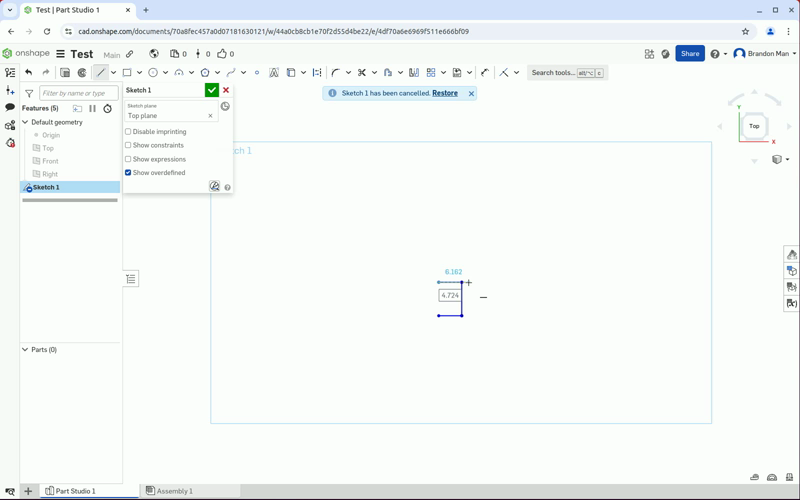
mouse_move(438, 315)
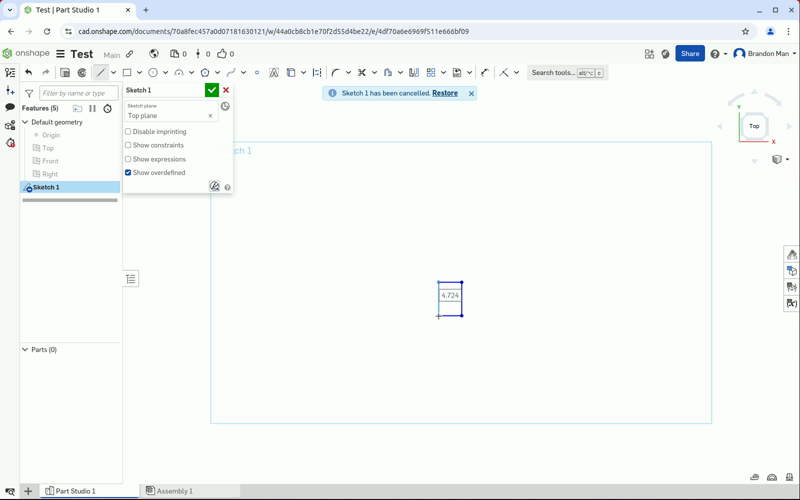
key_up(shift)
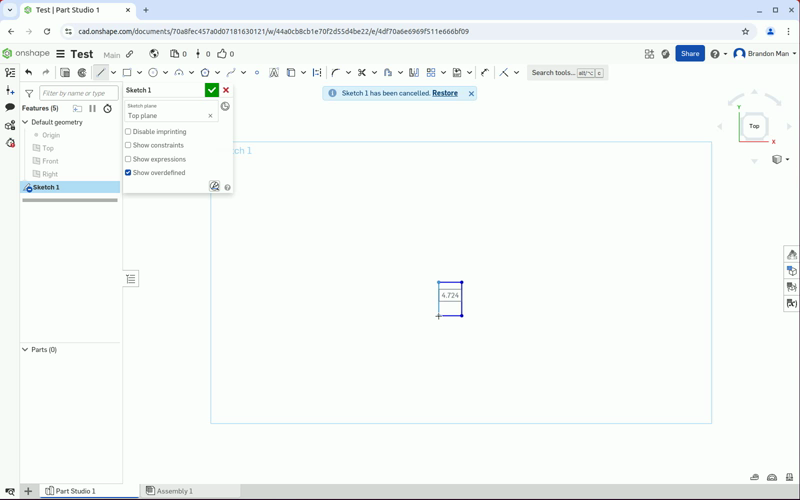
click(438, 315)
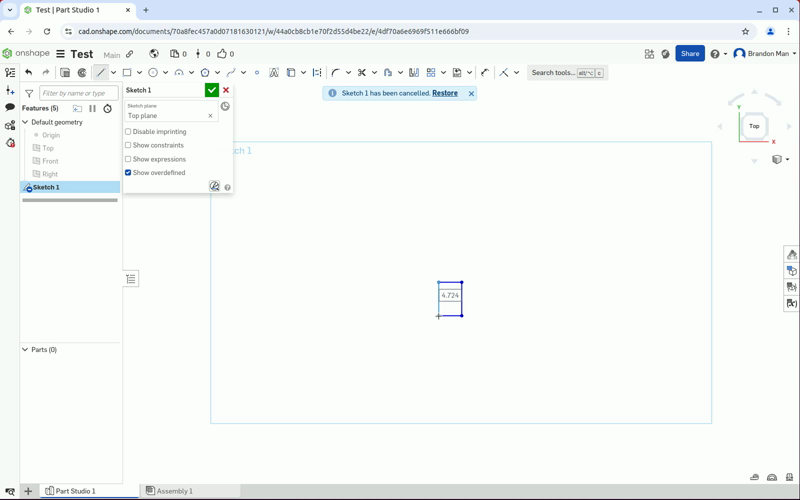
key(esc)
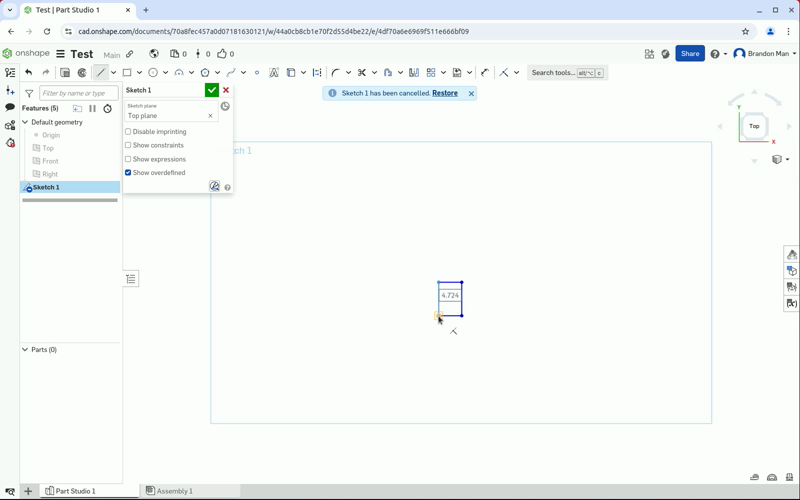
mouse_move(456, 307)
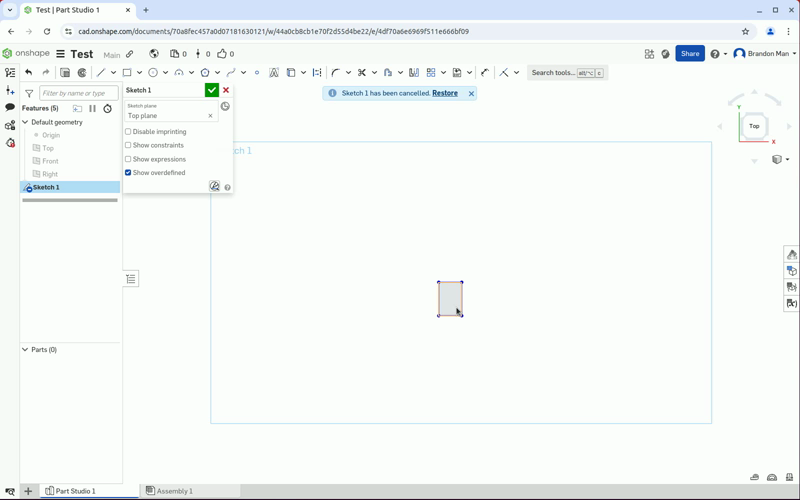
scroll(6)
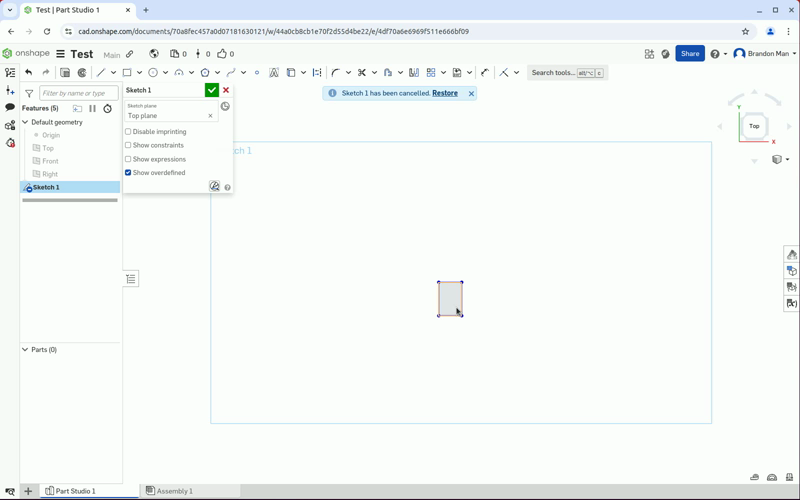
scroll(6)
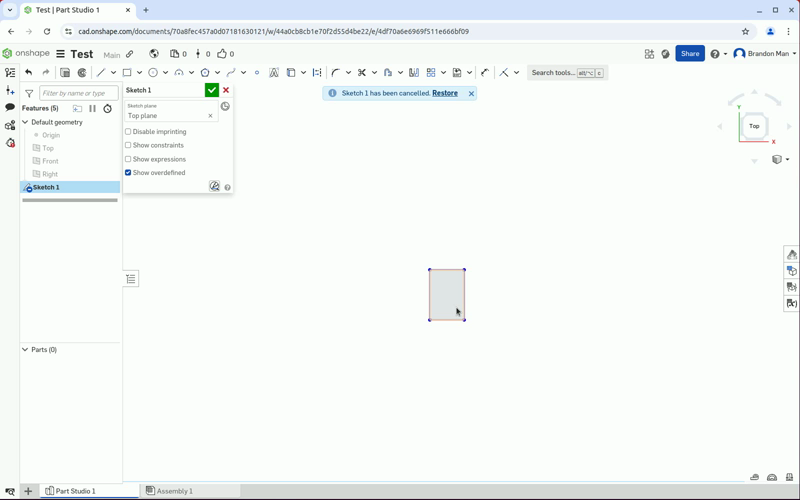
scroll(6)
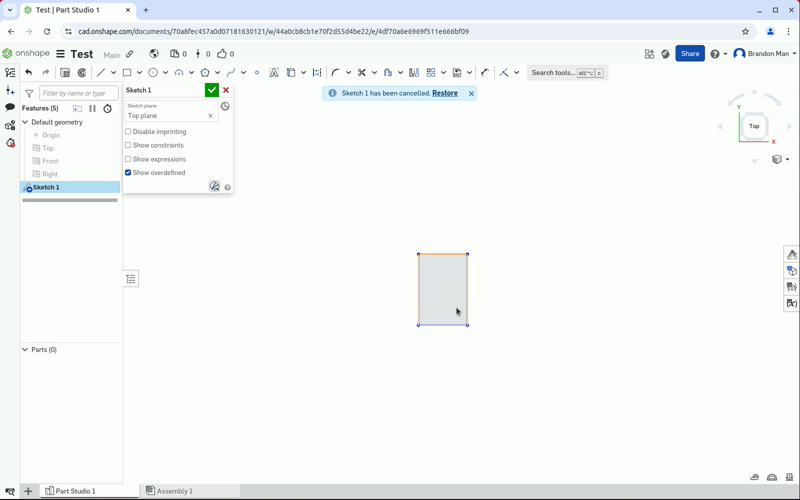
scroll(6)
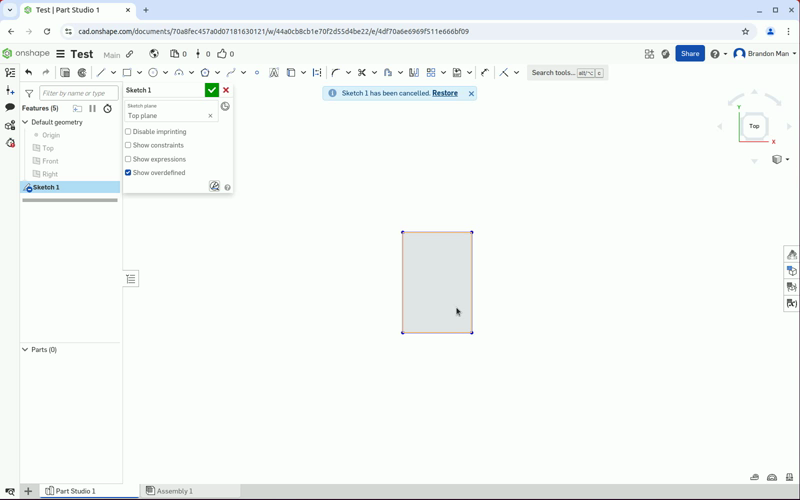
scroll(6)
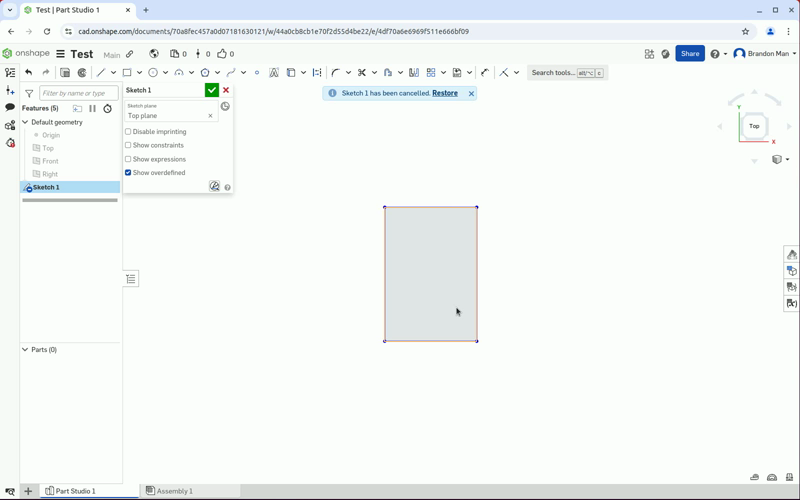
scroll(6)
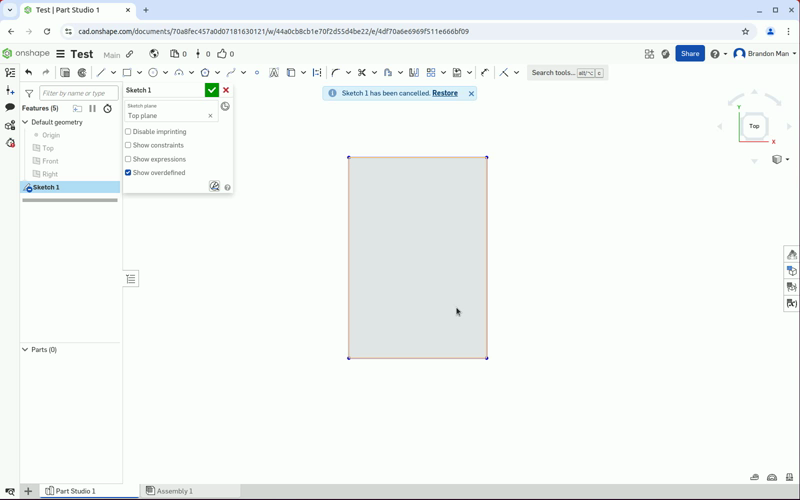
scroll(6)
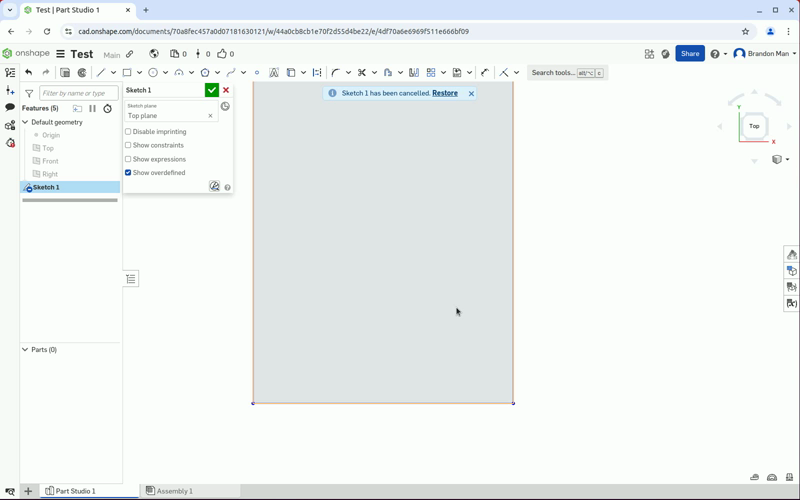
click(456, 307)
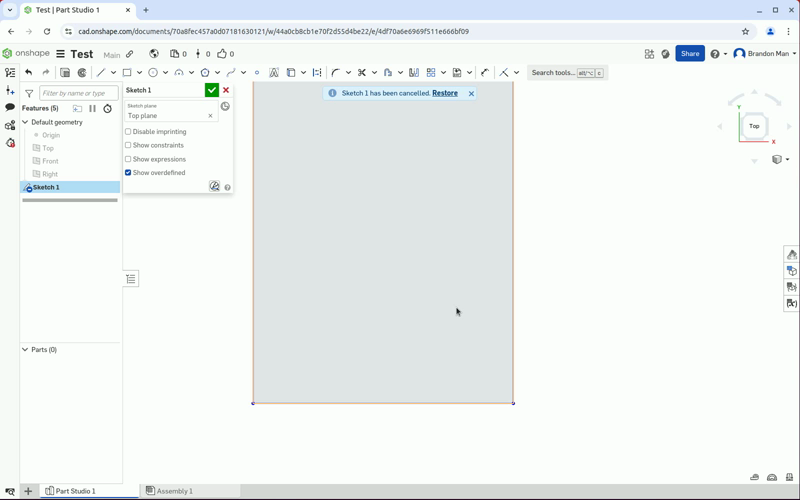
scroll(-6)
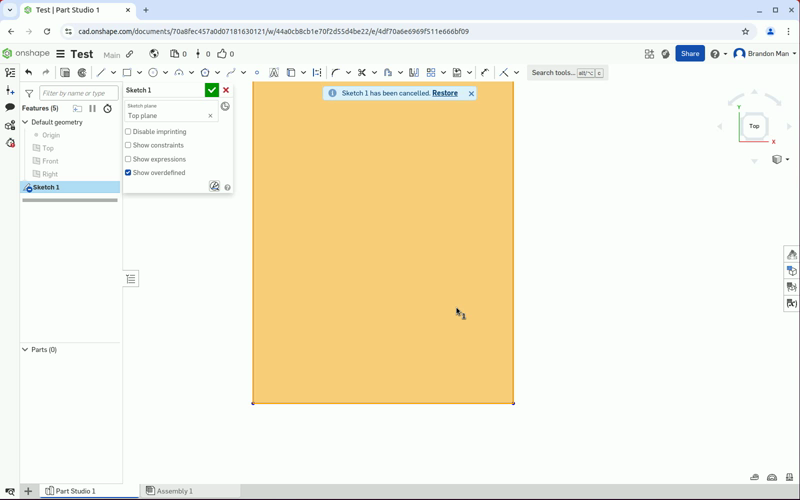
scroll(-6)
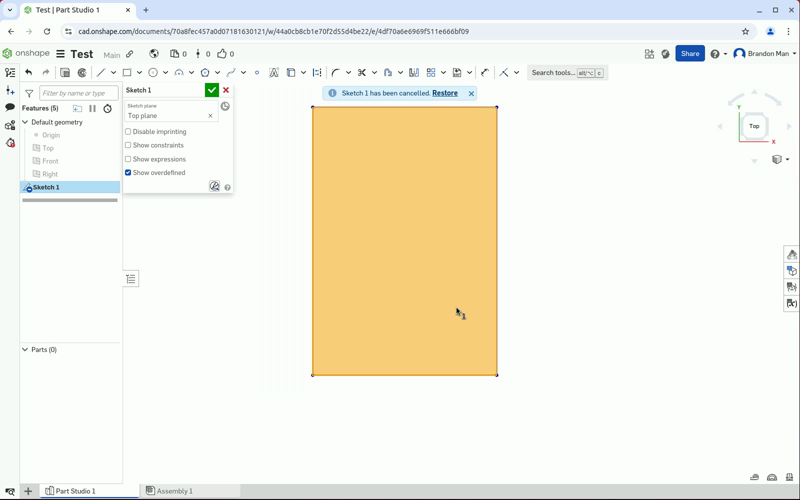
scroll(-6)
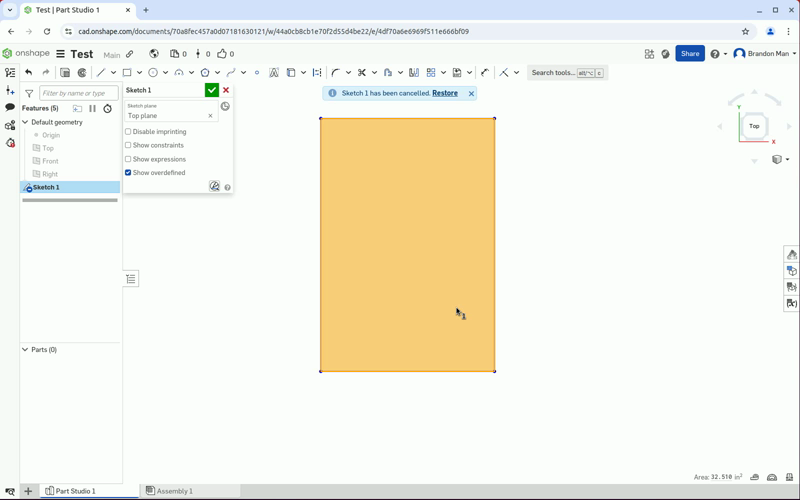
scroll(-6)
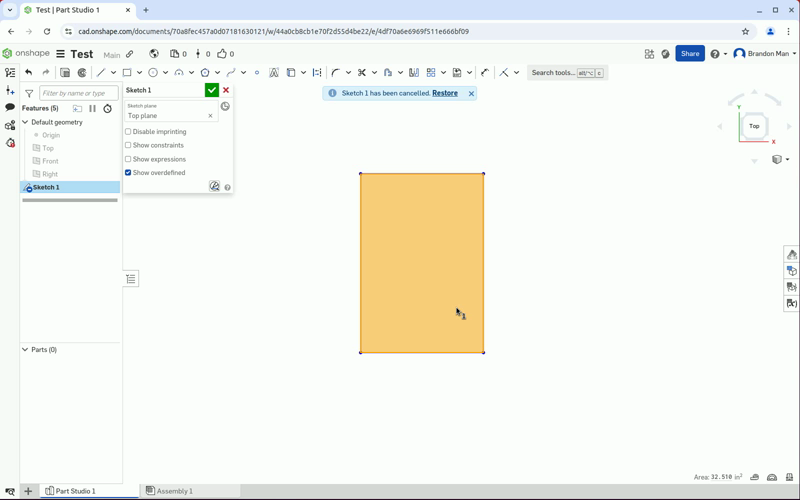
scroll(-6)
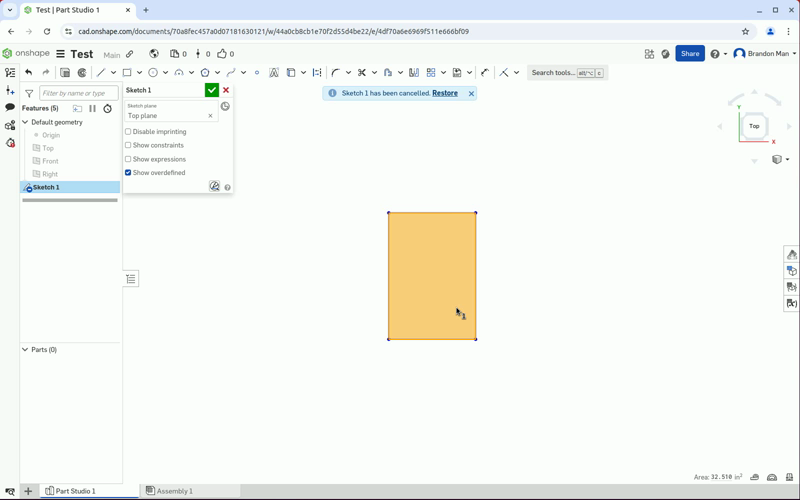
scroll(-6)
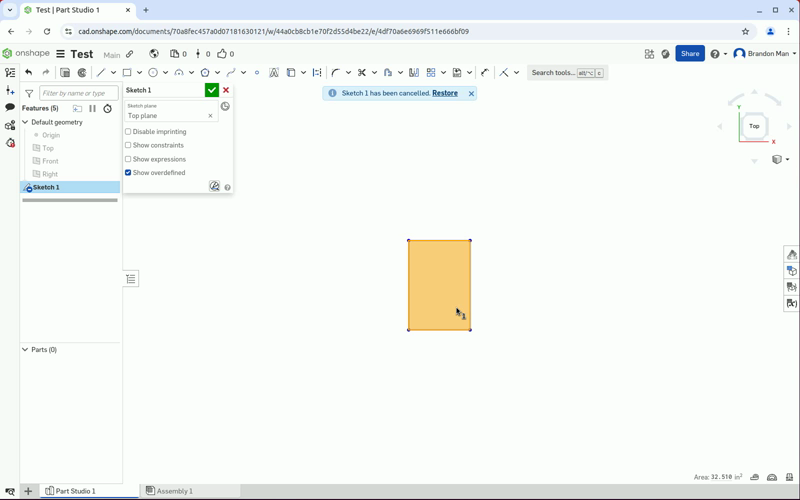
scroll(-6)
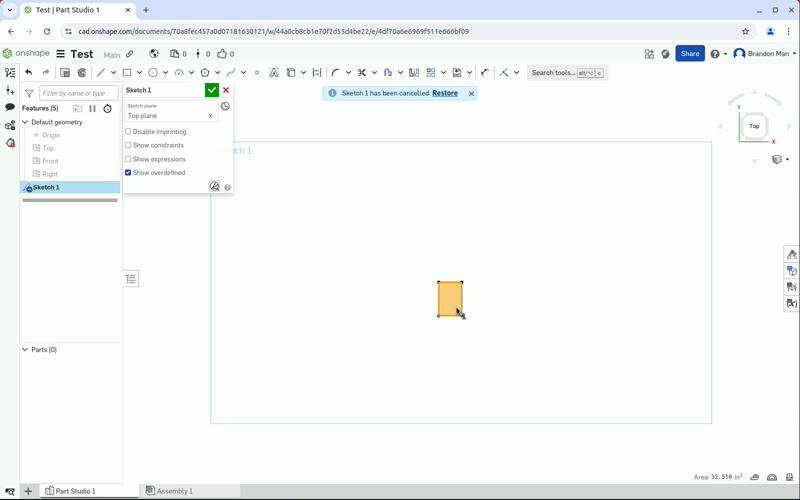
mouse_move(73, 352)
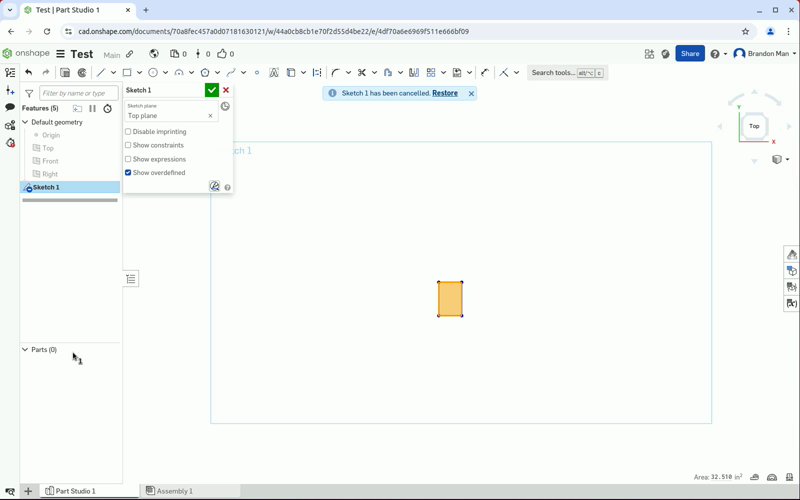
key(shift+y)
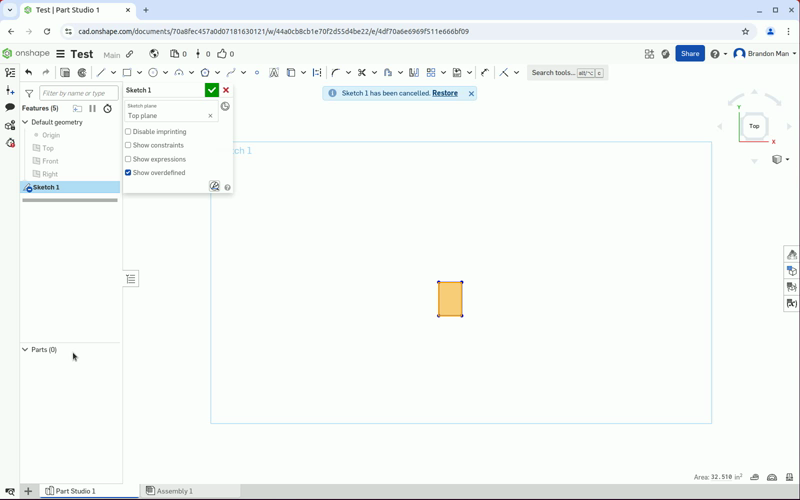
key(shift+e)
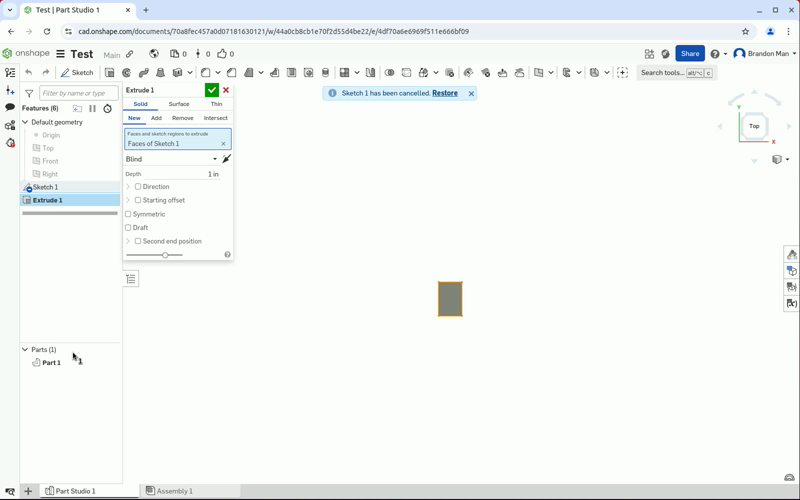
mouse_move(143, 106)
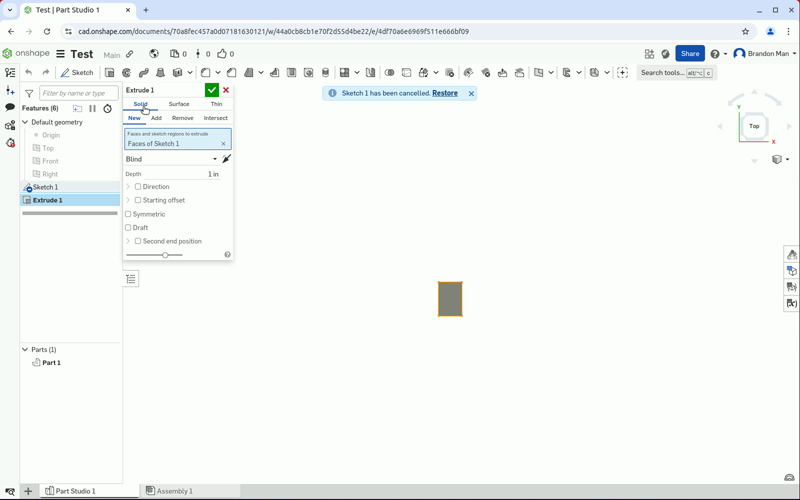
click(143, 106)
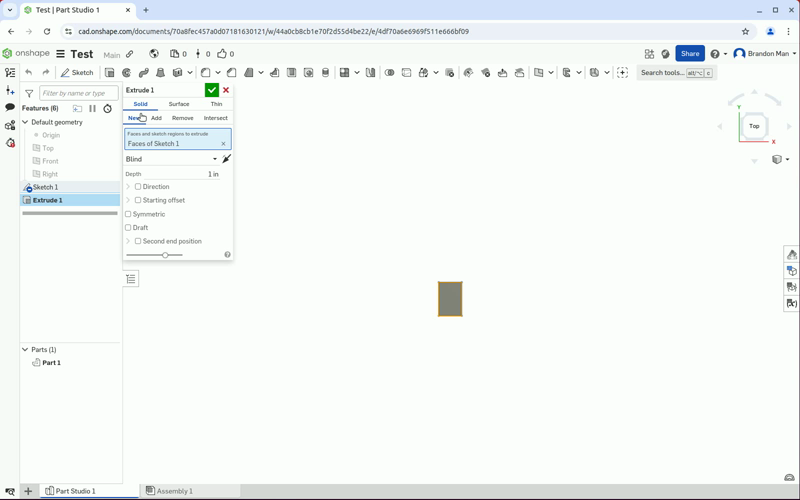
mouse_move(137, 120)
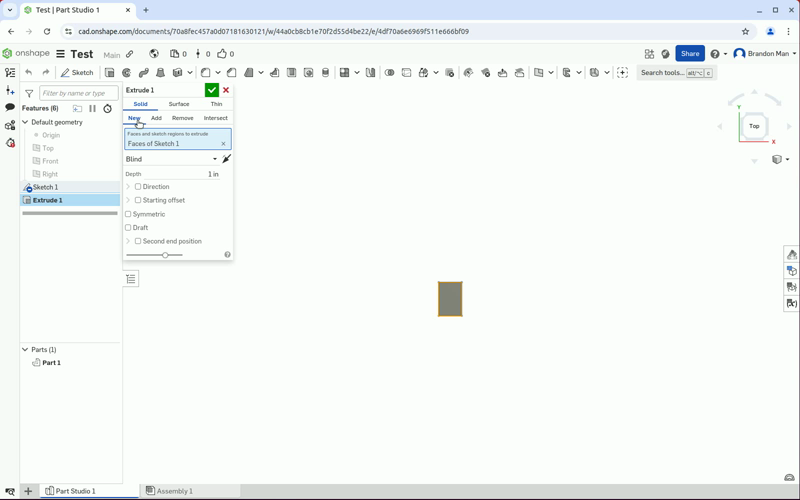
click(137, 120)
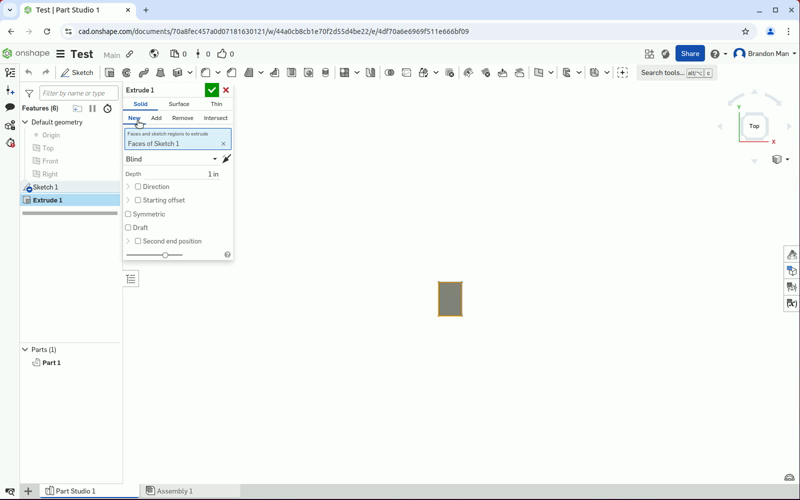
key(tab, 4)
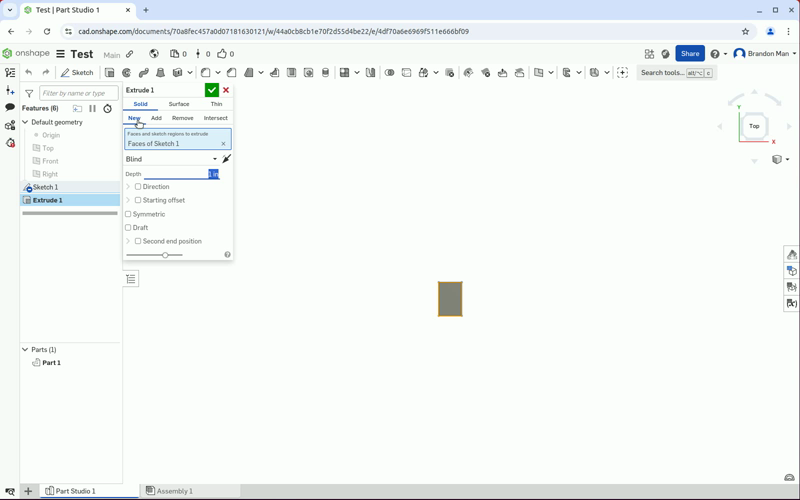
text(9.869)
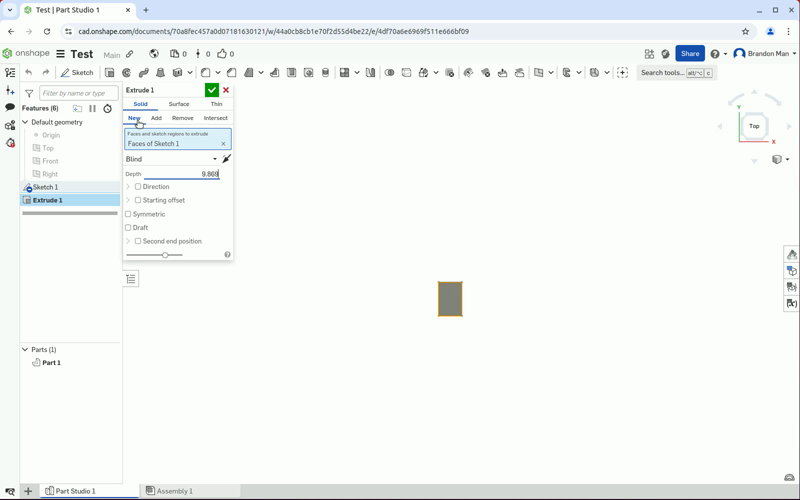
key(enter)
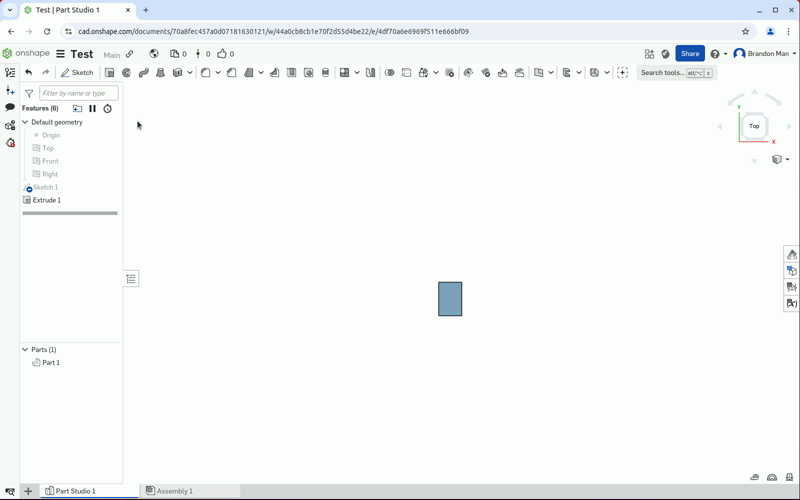
key(shift+h)
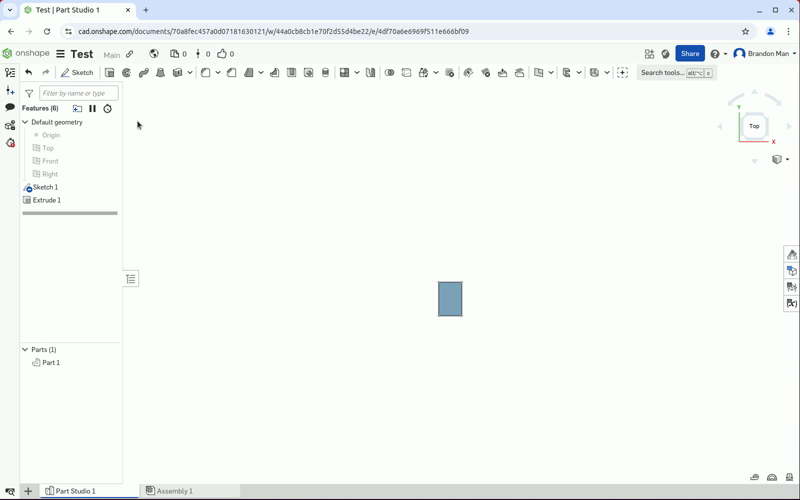
key(shift+h)
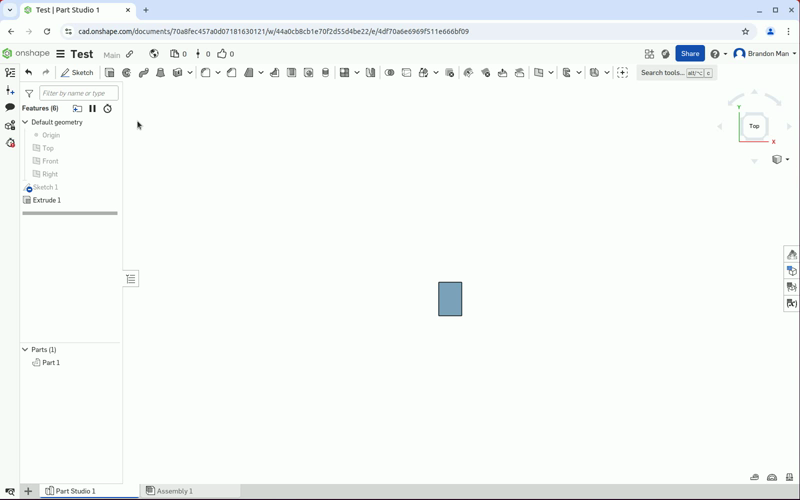
mouse_move(73, 189)
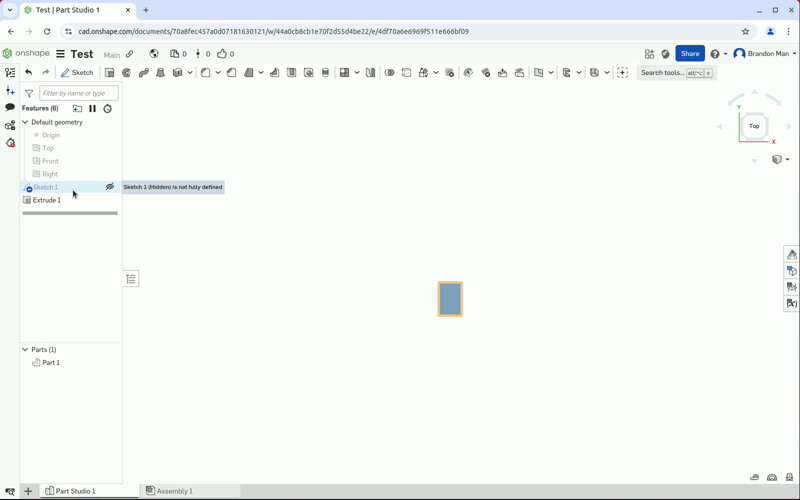
click(73, 189)
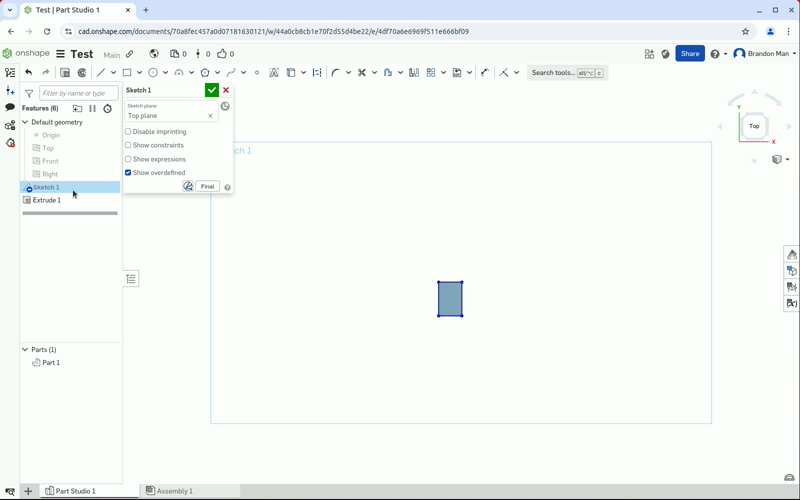
mouse_move(229, 92)
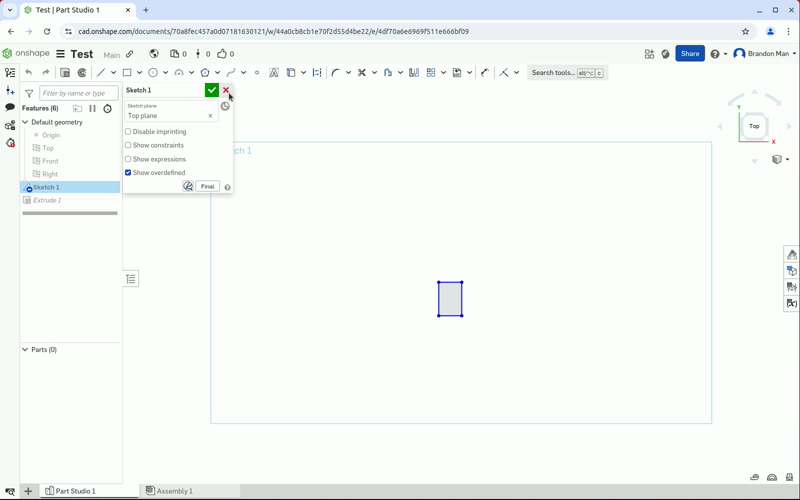
click(229, 92)
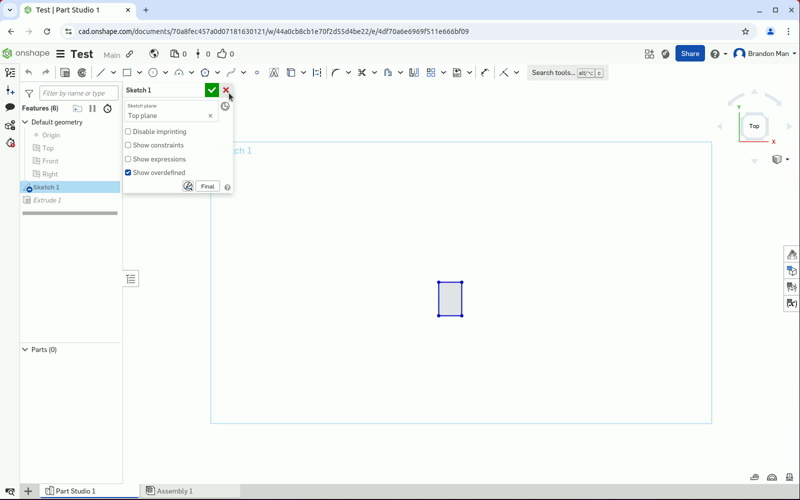
key(shift+s)
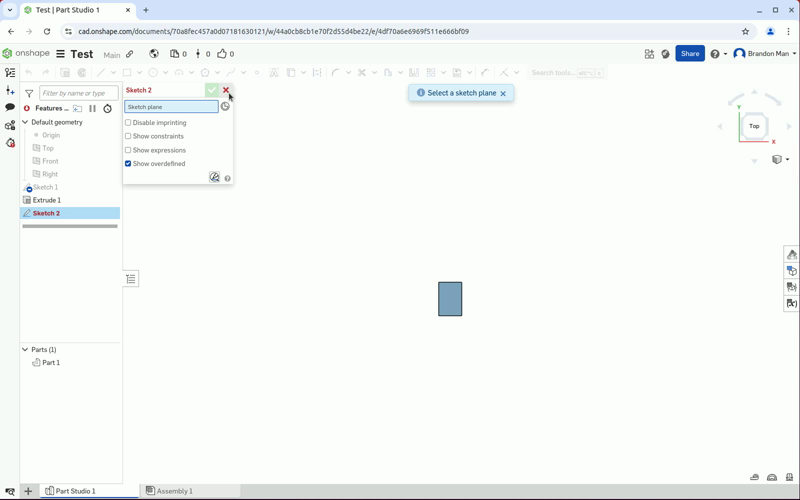
mouse_move(73, 150)
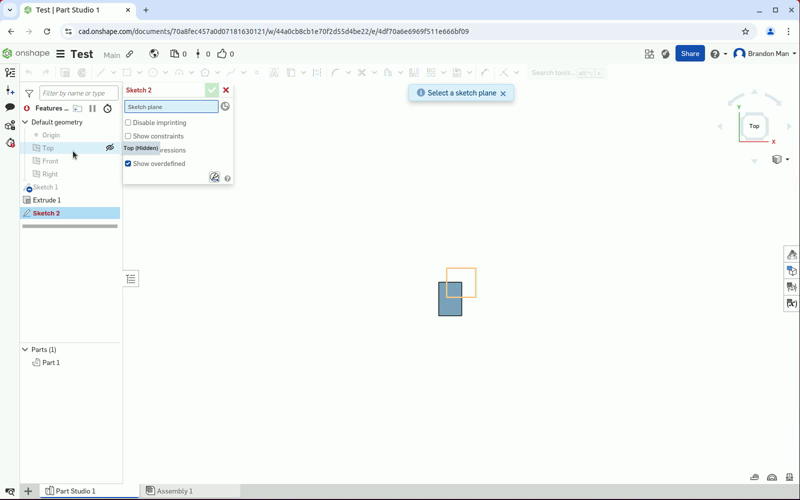
click(73, 150)
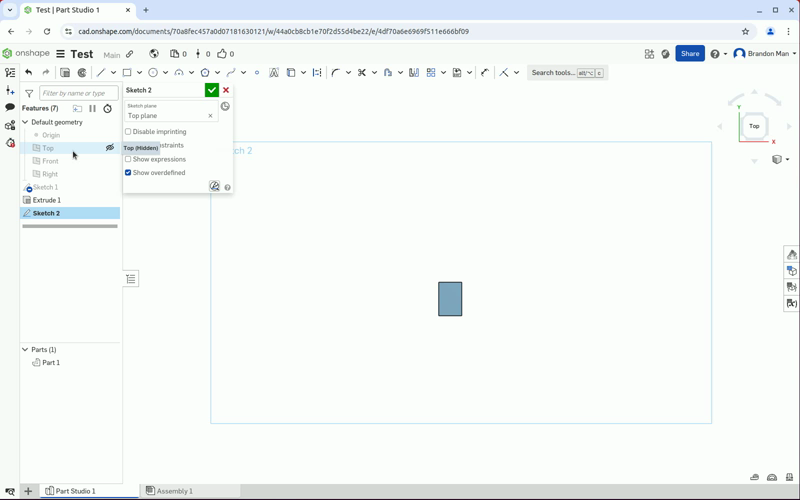
mouse_move(73, 352)
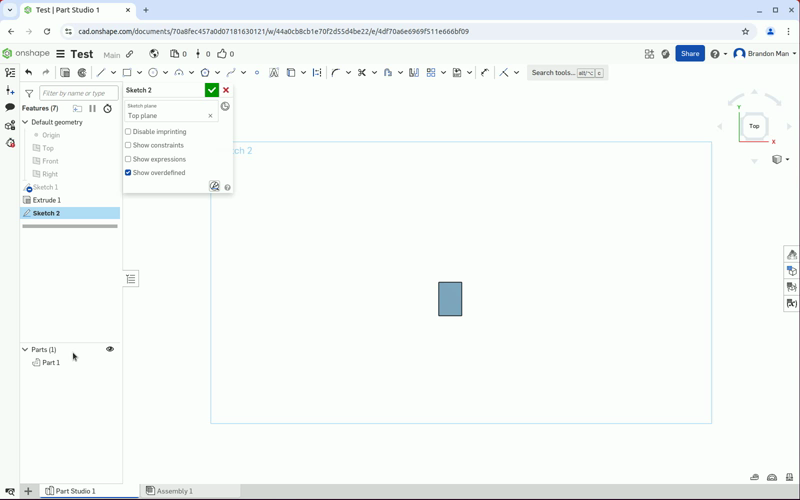
key(y)
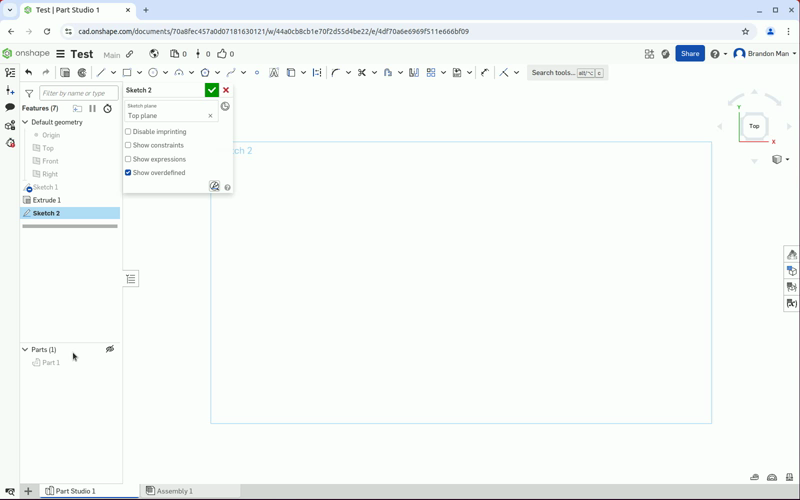
key(l)
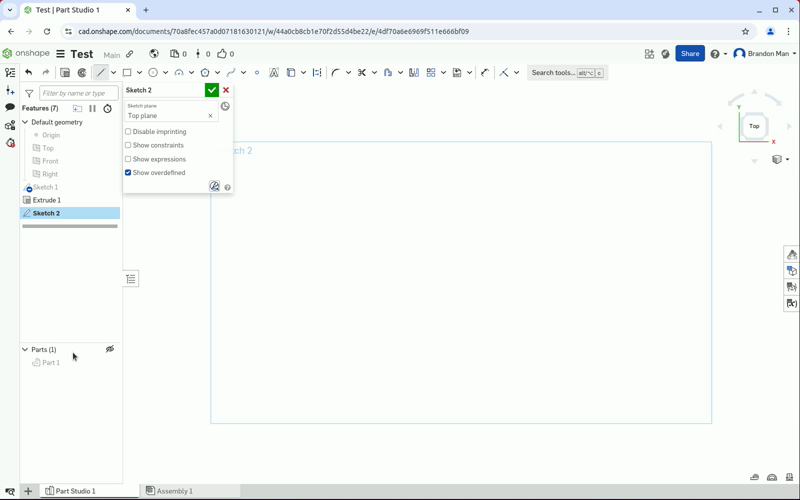
key_down(shift)
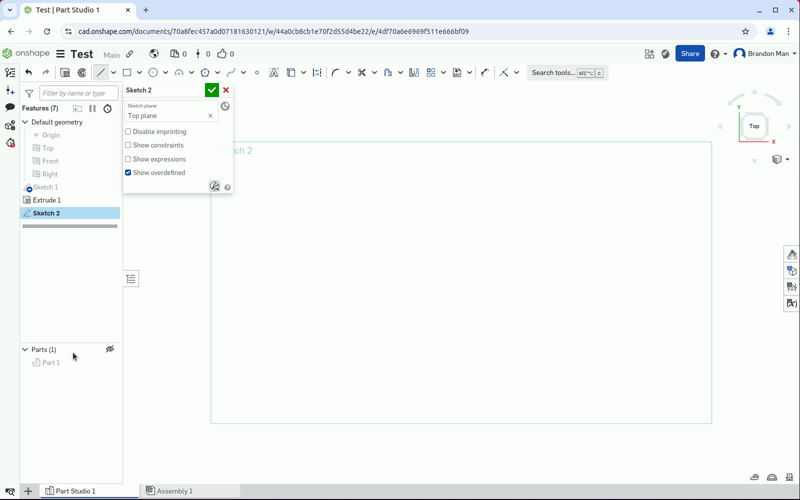
mouse_move(491, 316)
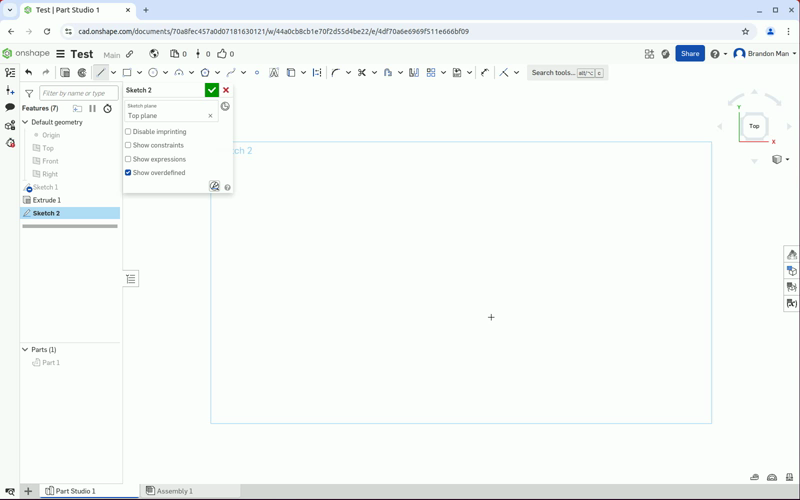
click(491, 316)
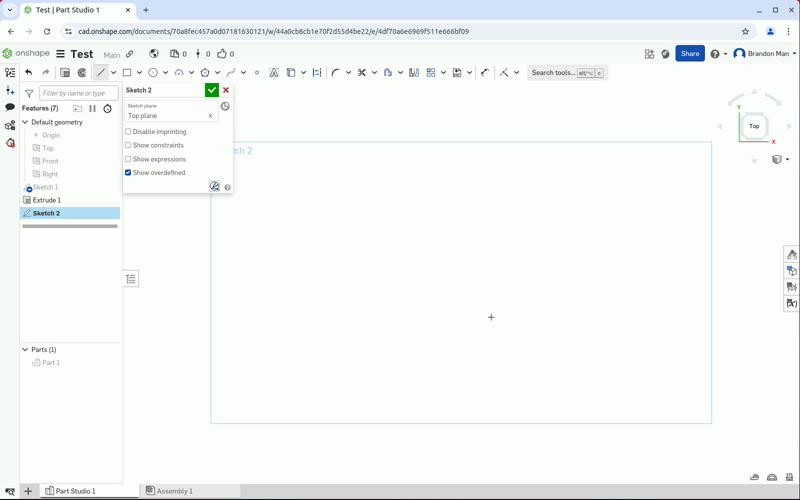
key_up(shift)
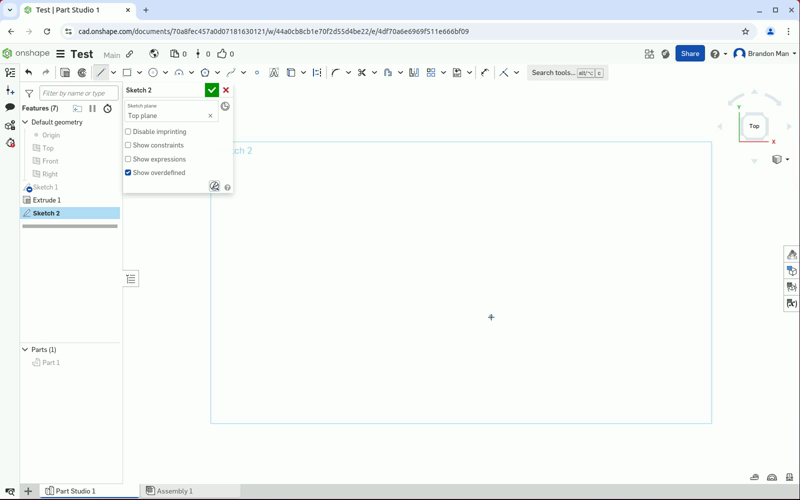
key_down(shift)
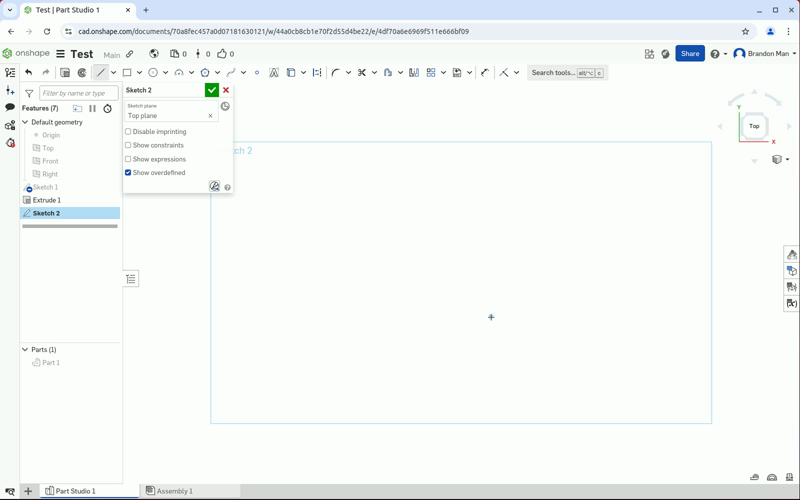
mouse_move(521, 316)
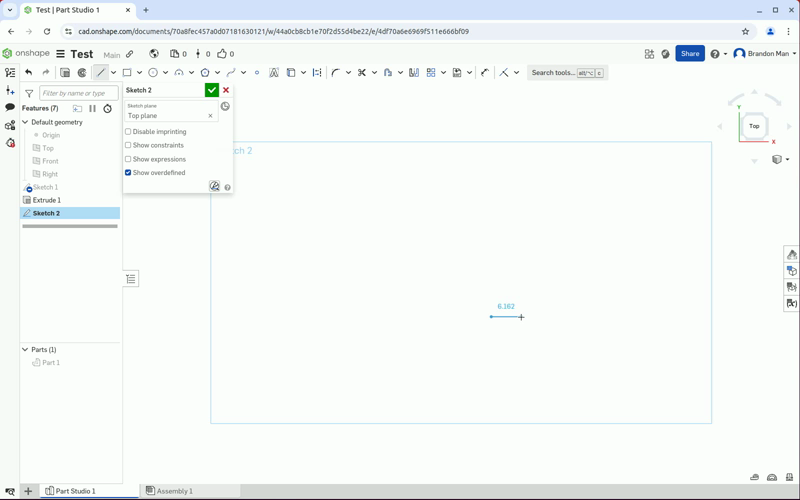
mouse_move(516, 316)
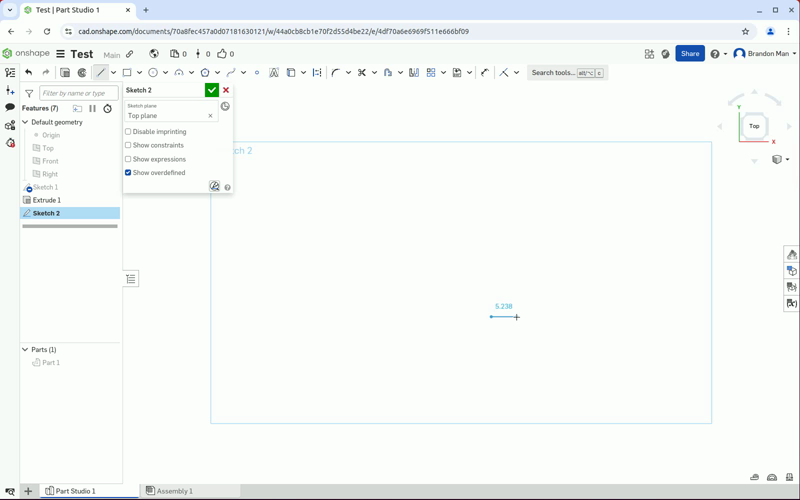
click(516, 316)
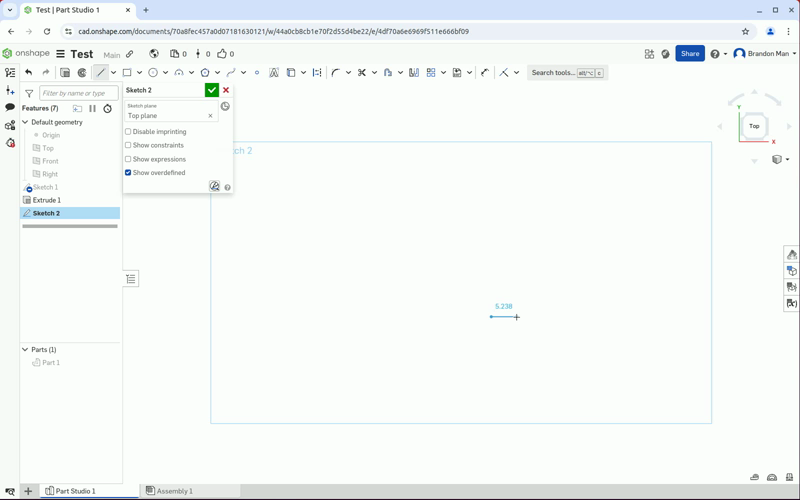
key_up(shift)
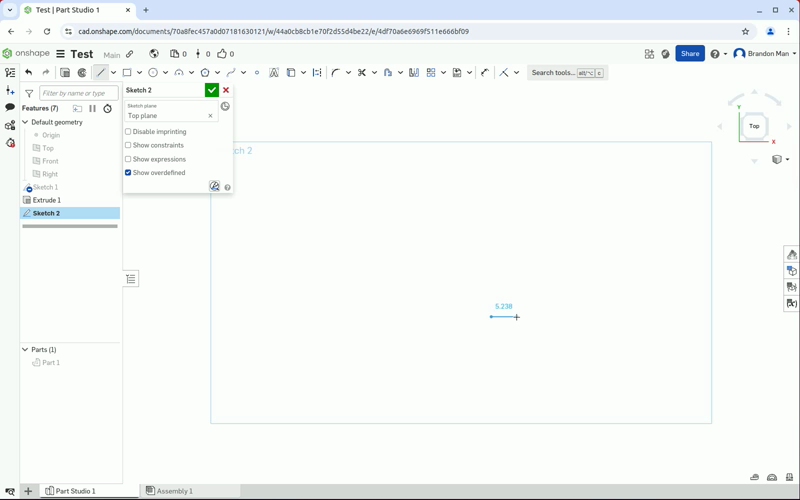
key_down(shift)
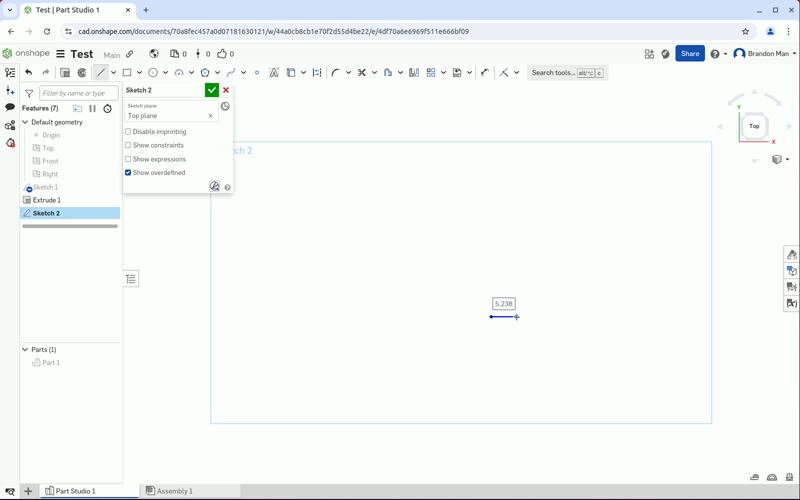
mouse_move(546, 316)
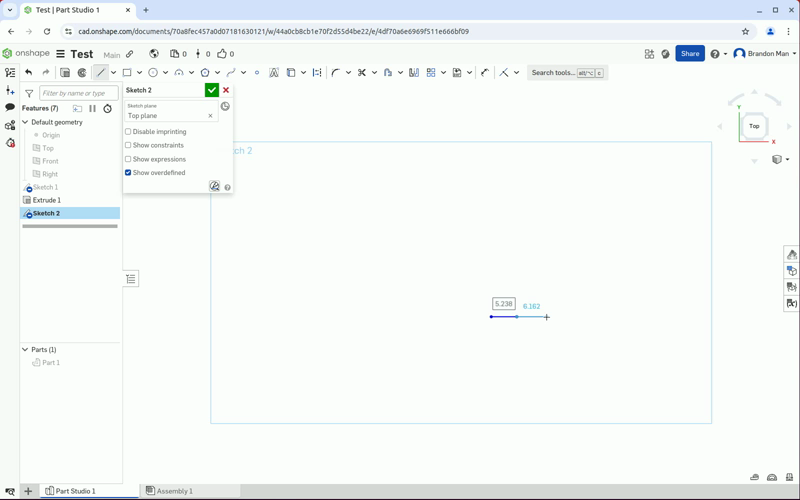
mouse_move(516, 282)
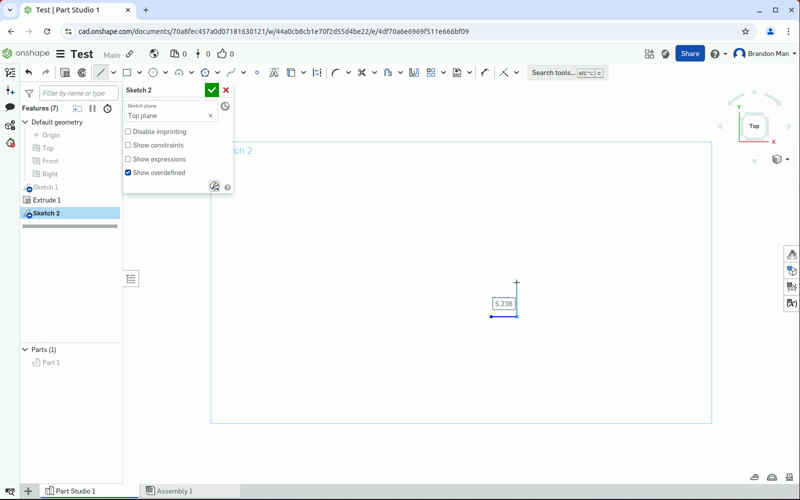
click(516, 282)
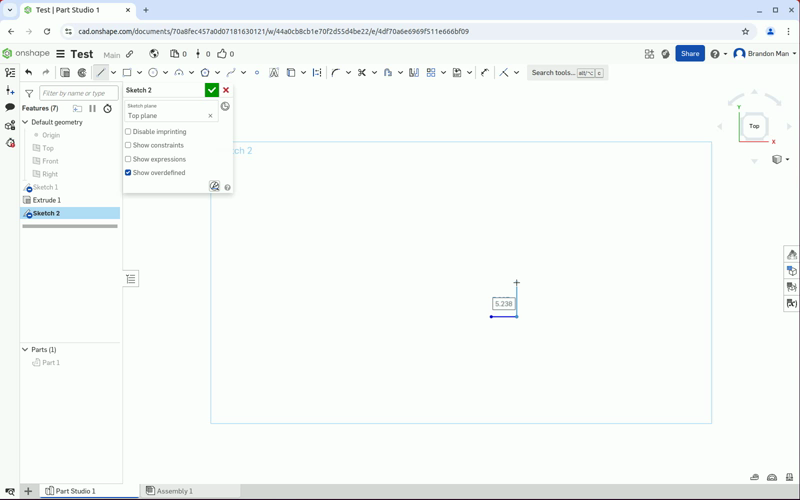
key_up(shift)
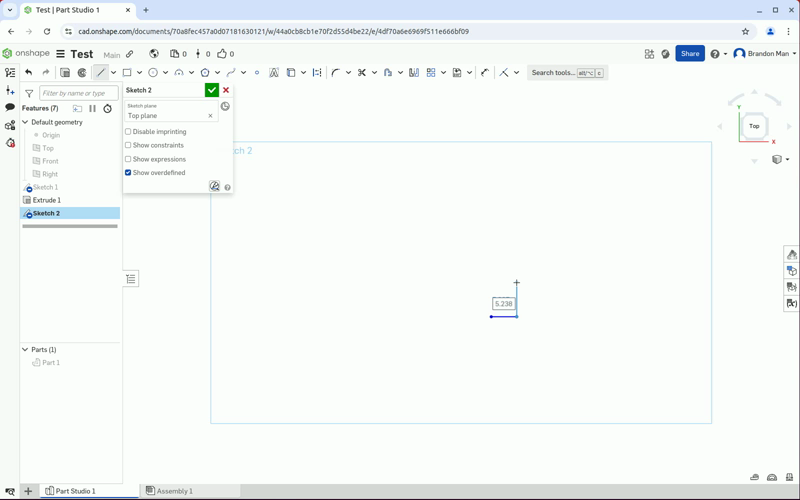
key_down(shift)
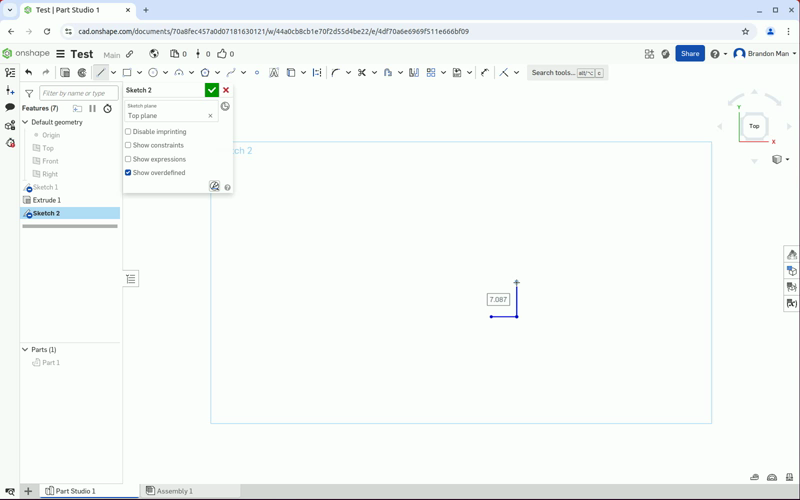
mouse_move(546, 282)
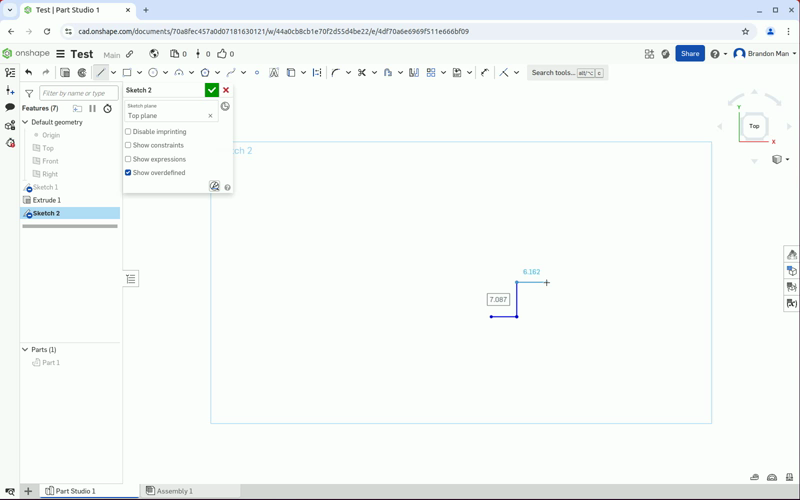
mouse_move(491, 282)
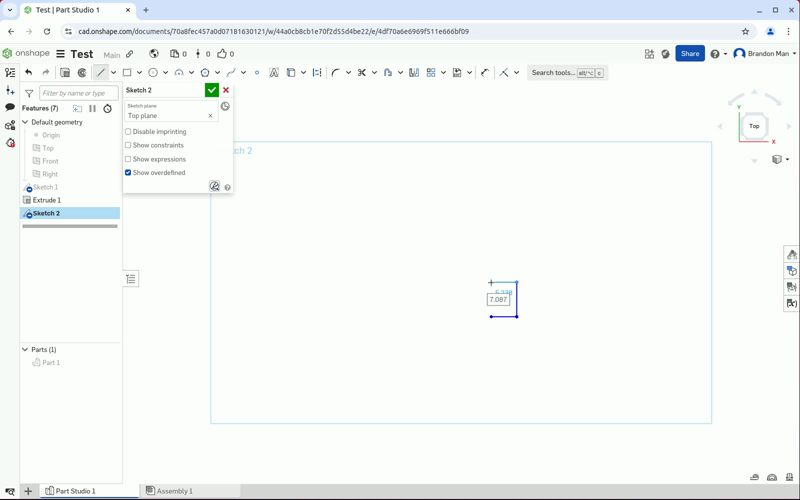
click(491, 282)
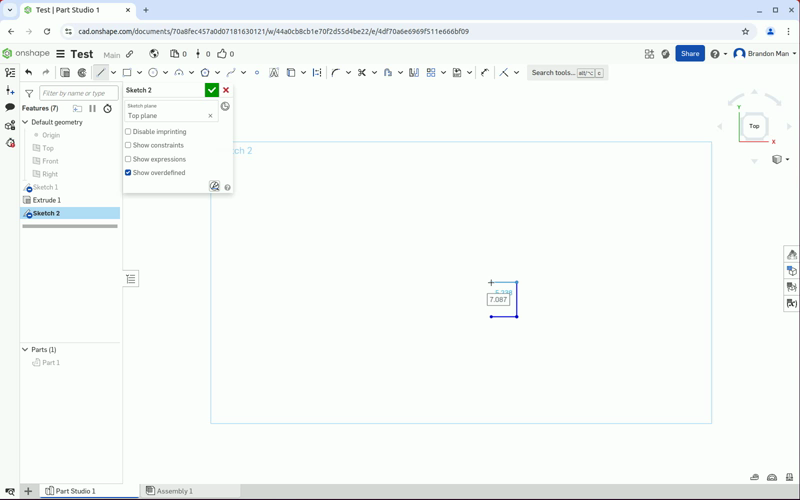
key_up(shift)
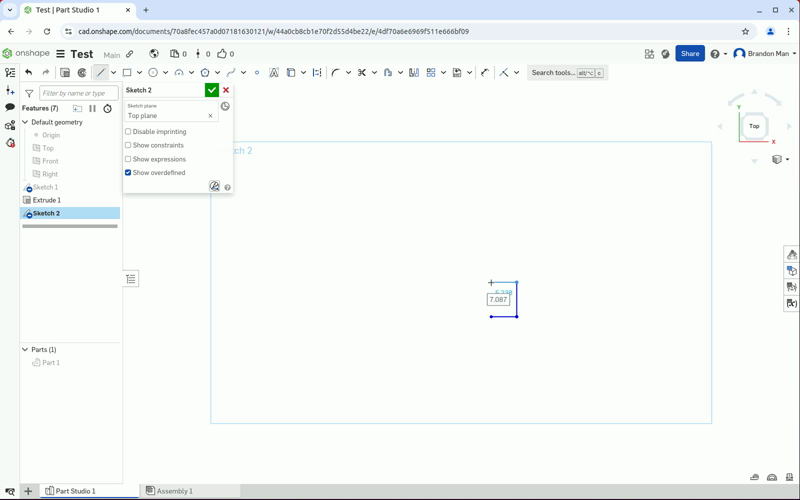
mouse_move(521, 282)
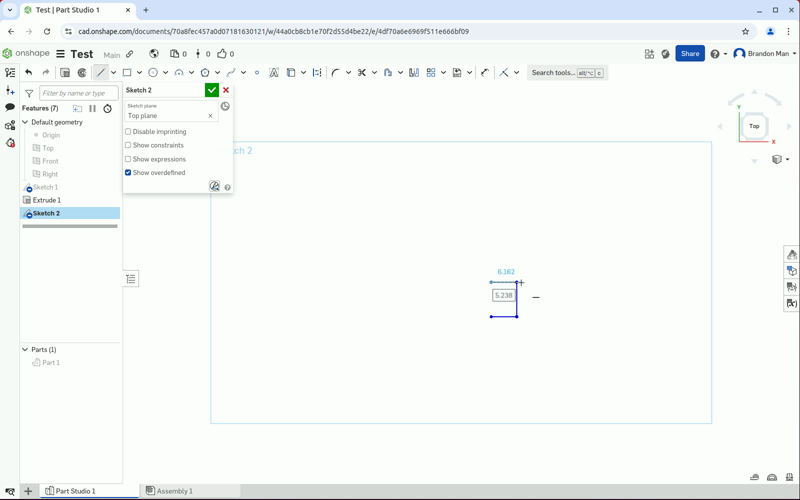
key_down(shift)
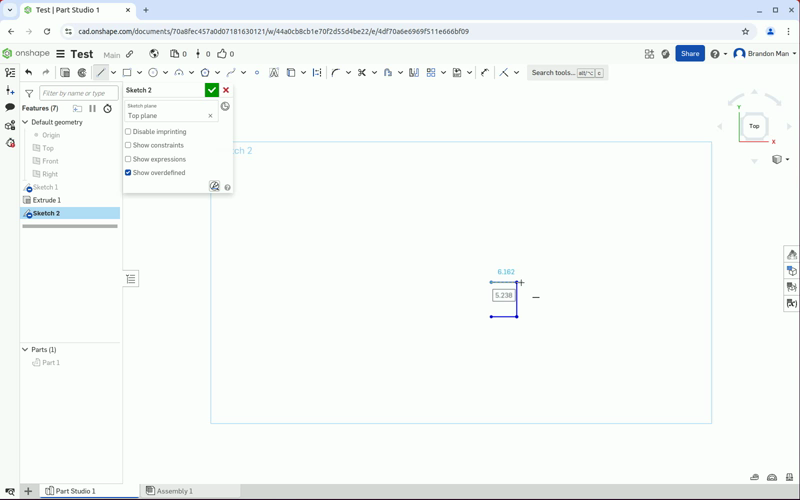
mouse_move(491, 316)
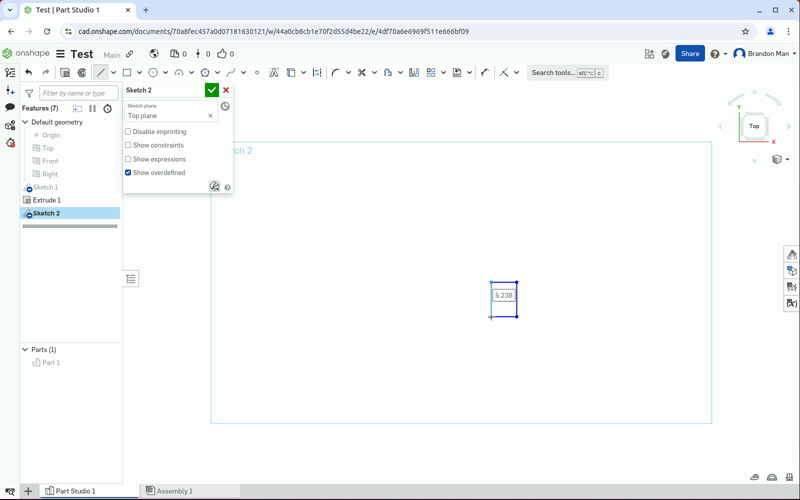
key_up(shift)
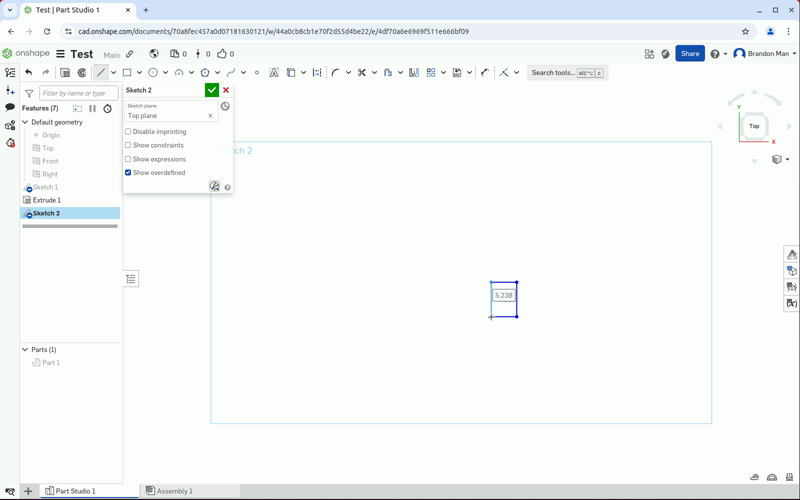
click(491, 316)
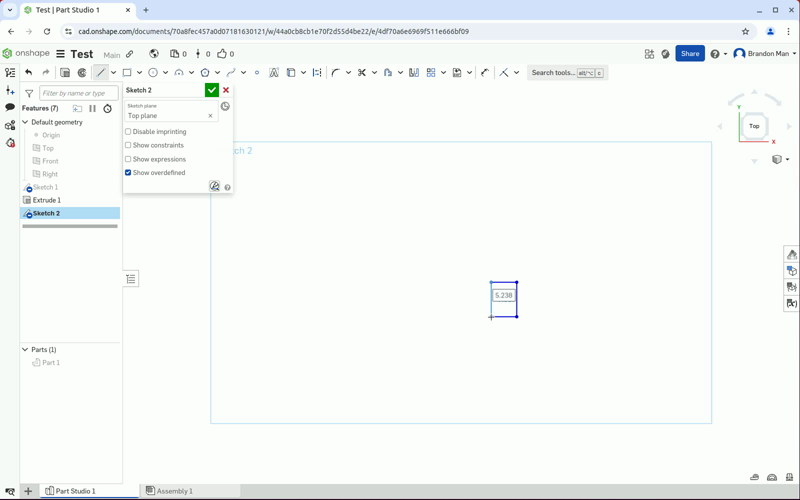
key(esc)
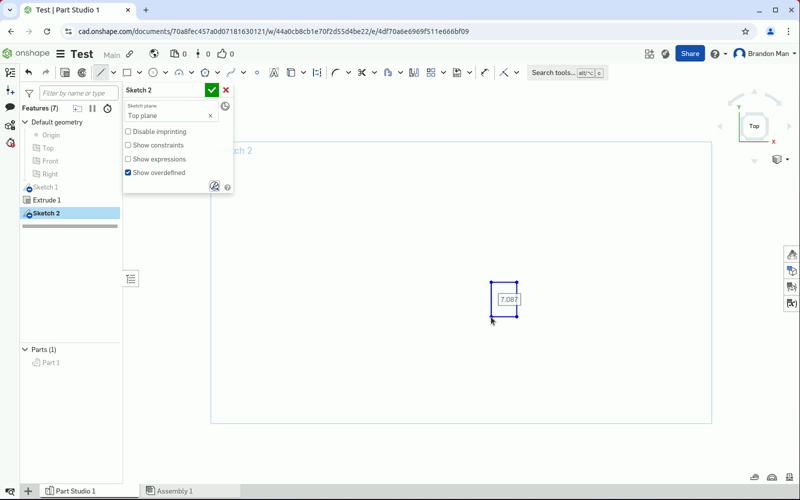
mouse_move(493, 284)
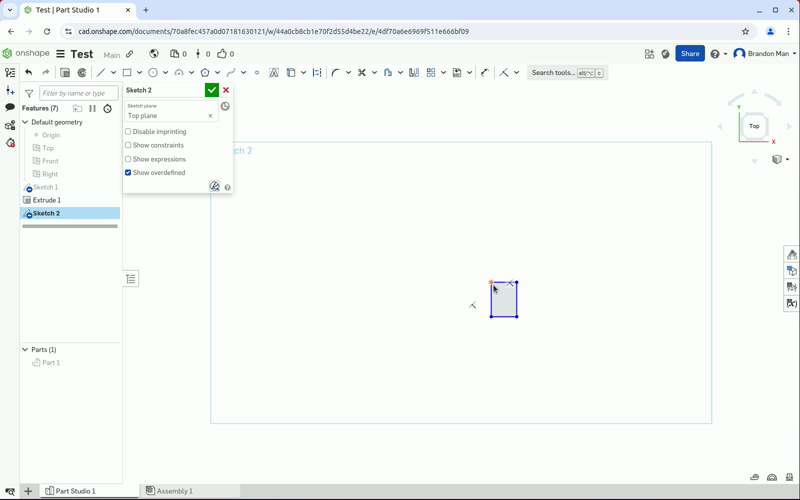
scroll(6)
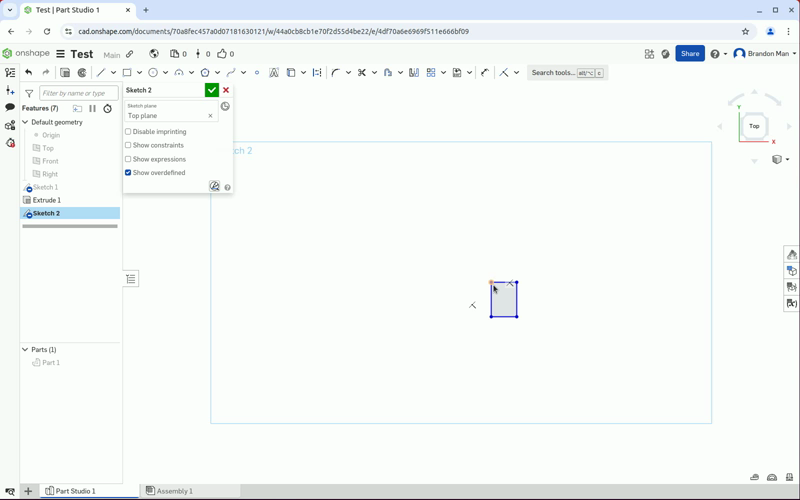
scroll(6)
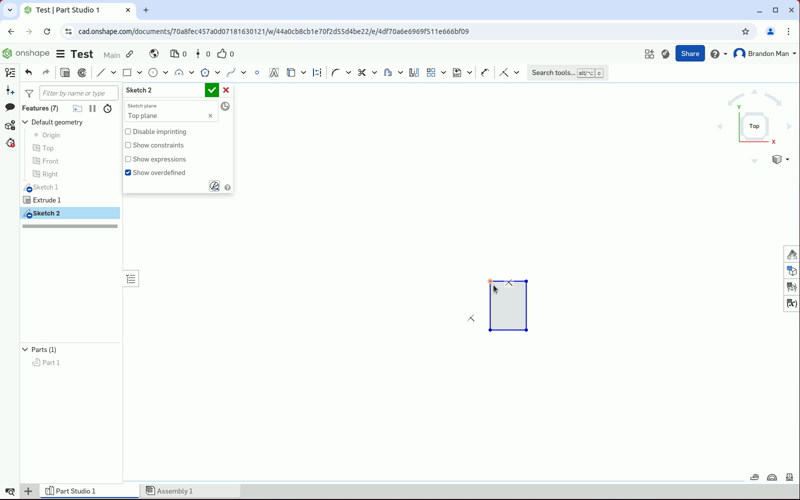
scroll(6)
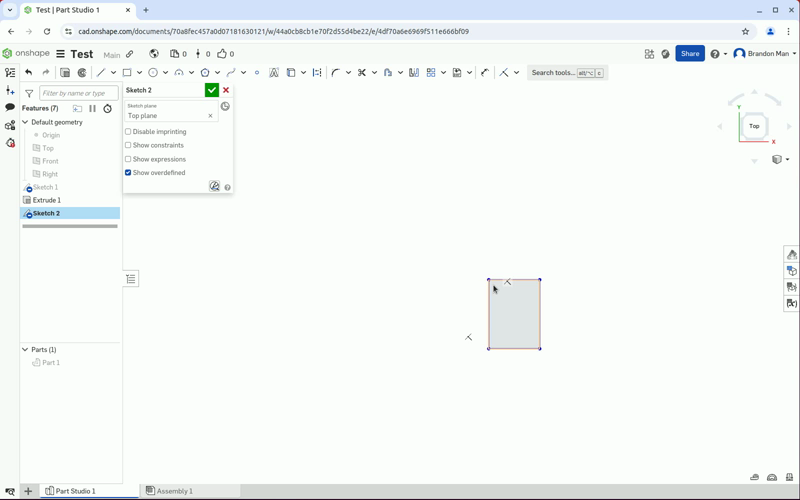
scroll(6)
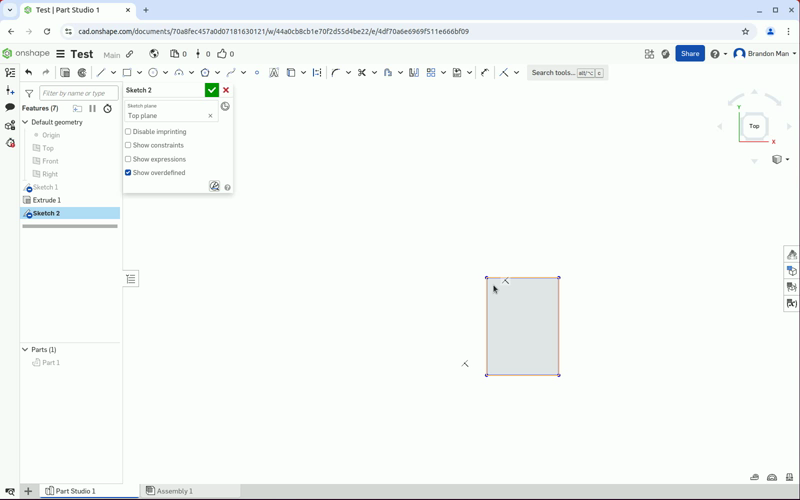
scroll(6)
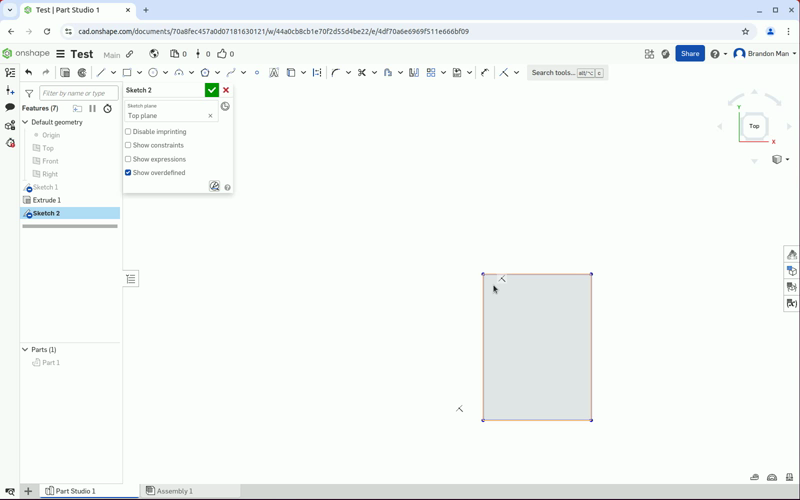
scroll(6)
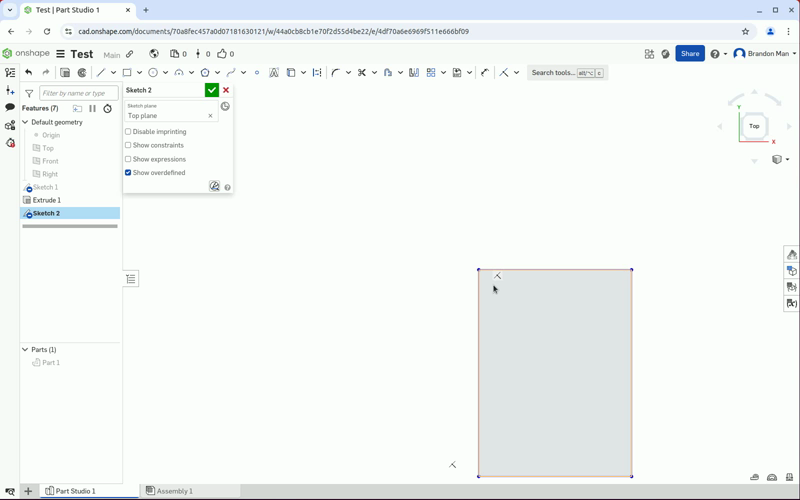
scroll(6)
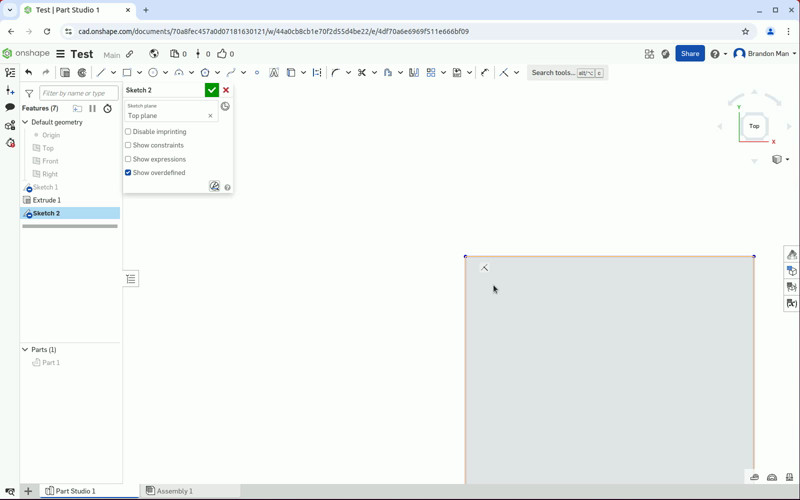
click(493, 284)
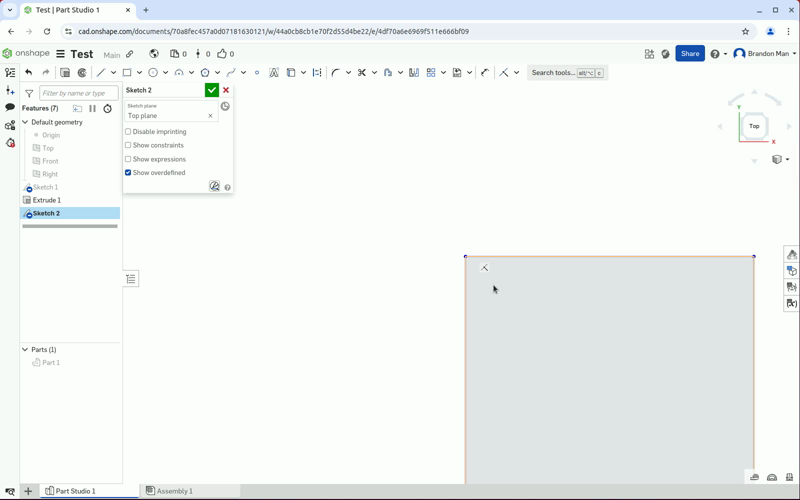
scroll(-6)
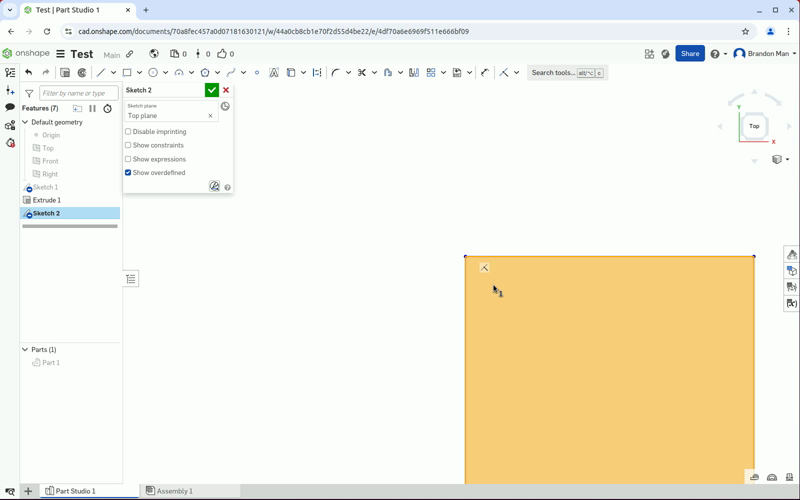
scroll(-6)
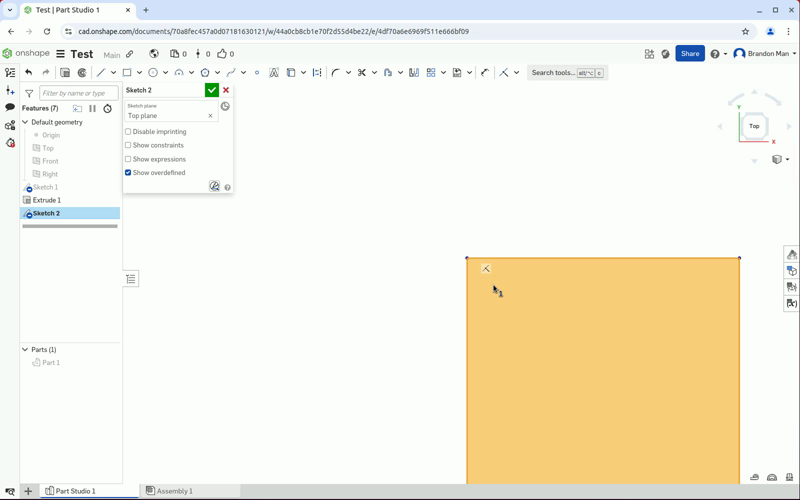
scroll(-6)
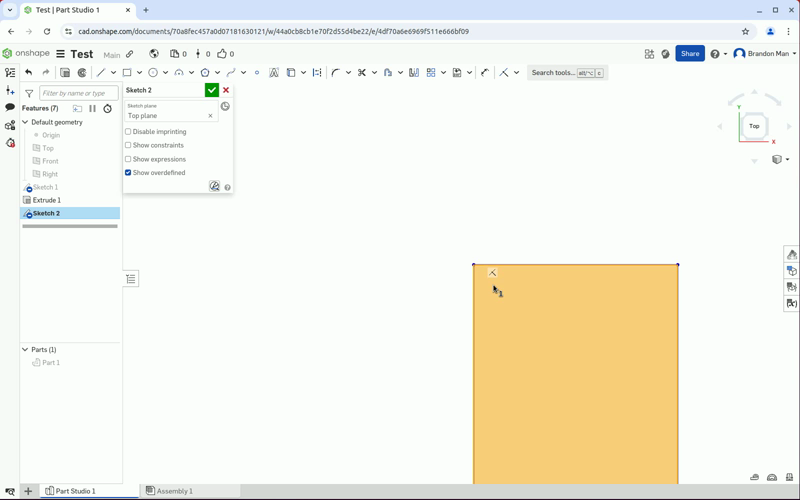
scroll(-6)
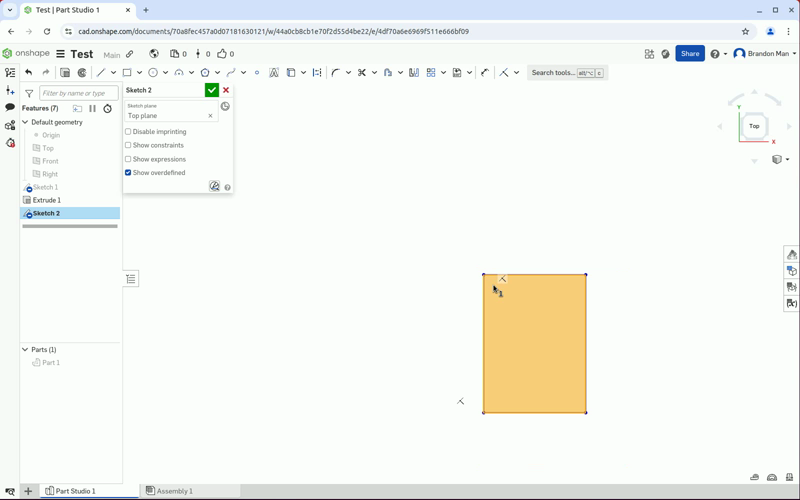
scroll(-6)
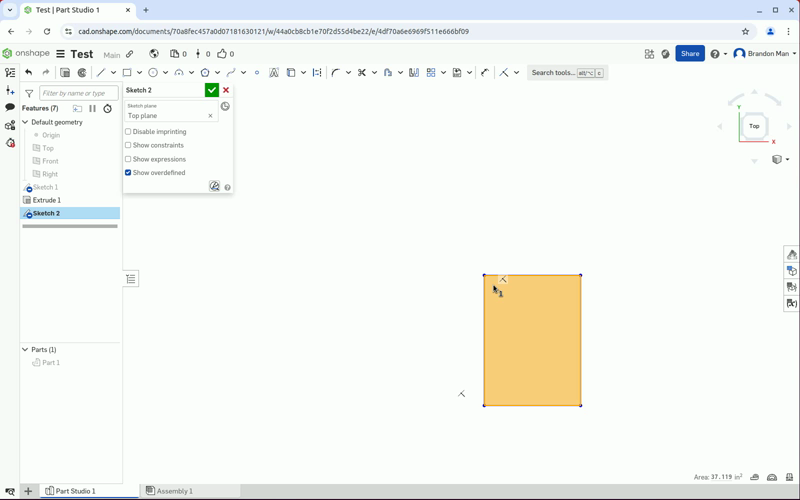
scroll(-6)
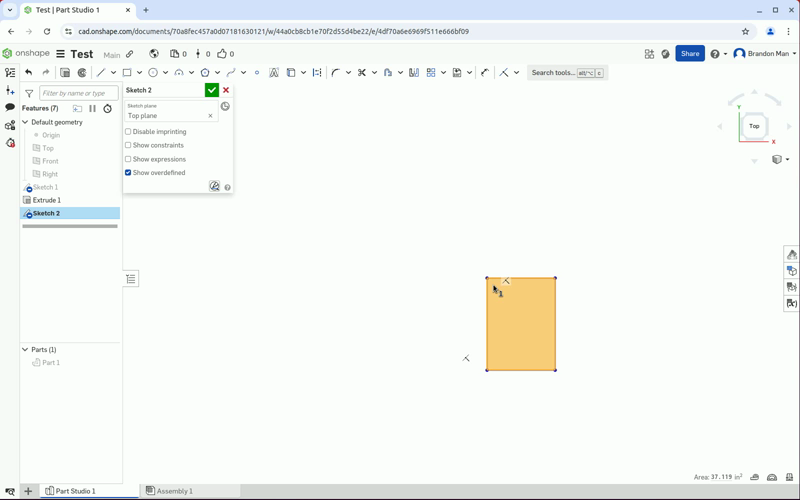
scroll(-6)
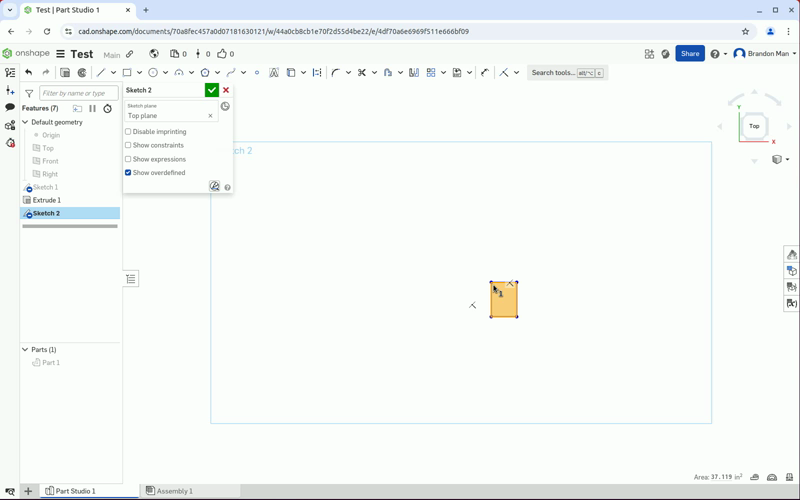
mouse_move(73, 352)
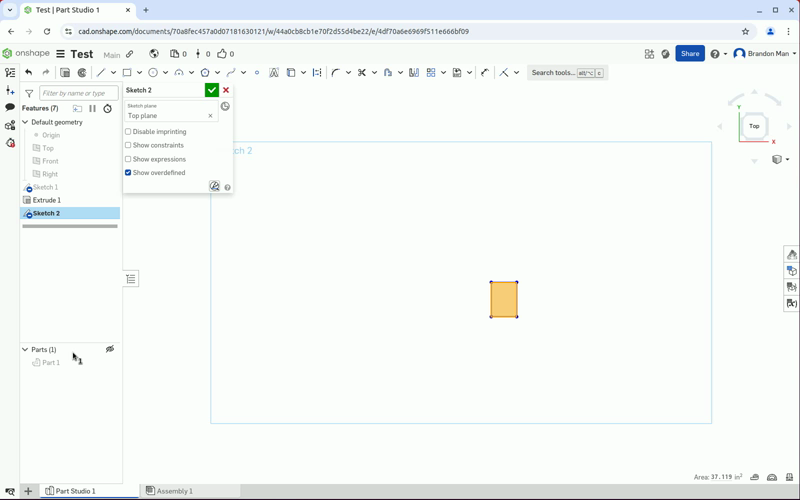
key(shift+y)
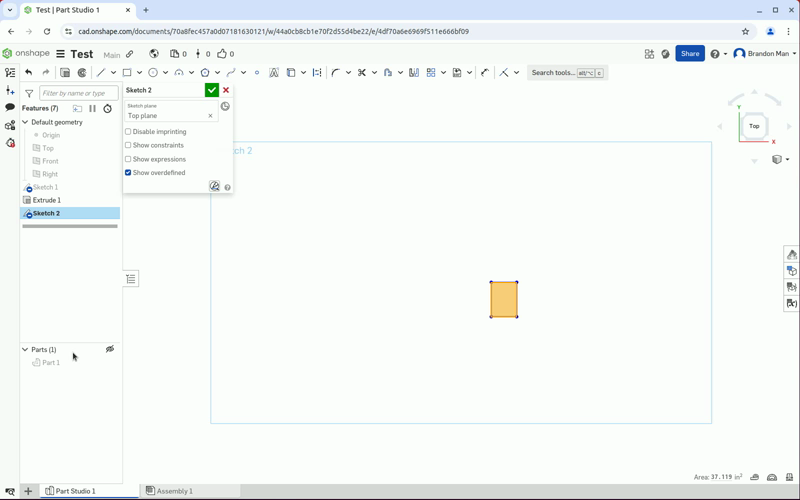
key(shift+e)
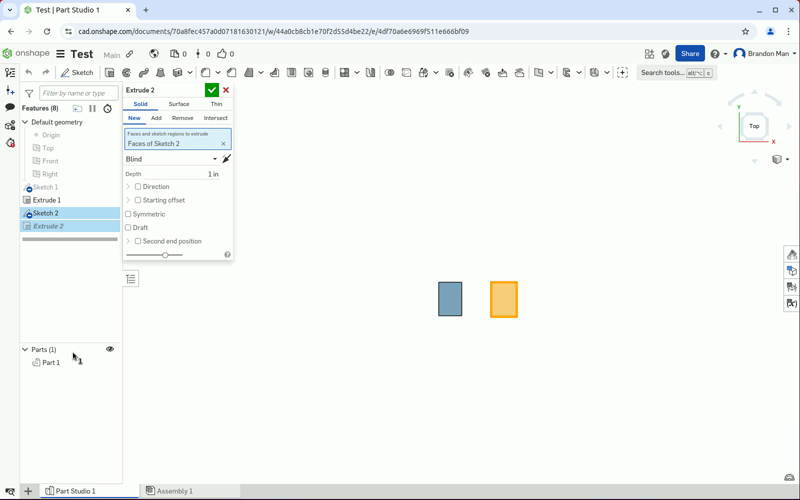
mouse_move(143, 106)
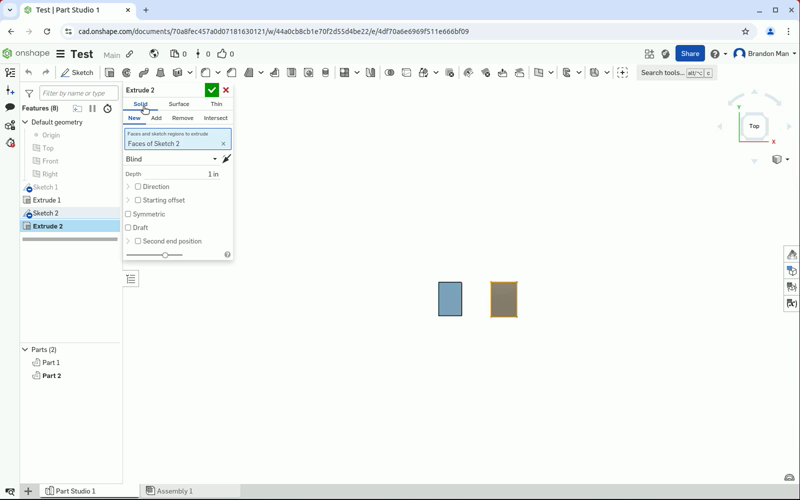
click(143, 106)
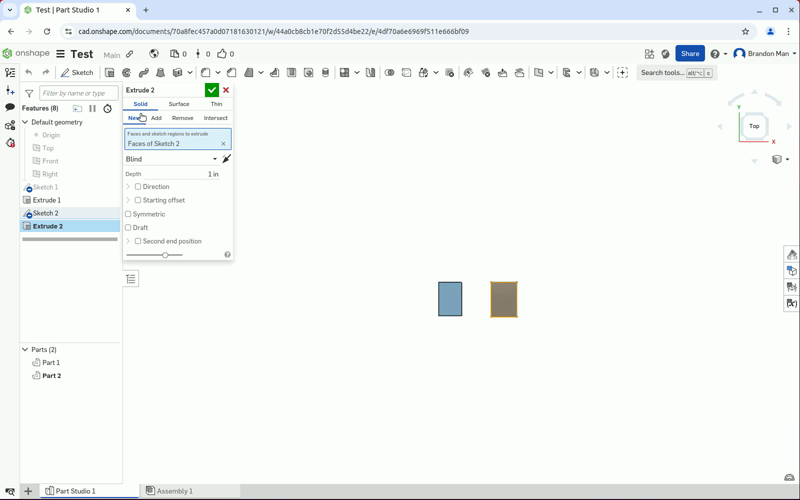
mouse_move(137, 120)
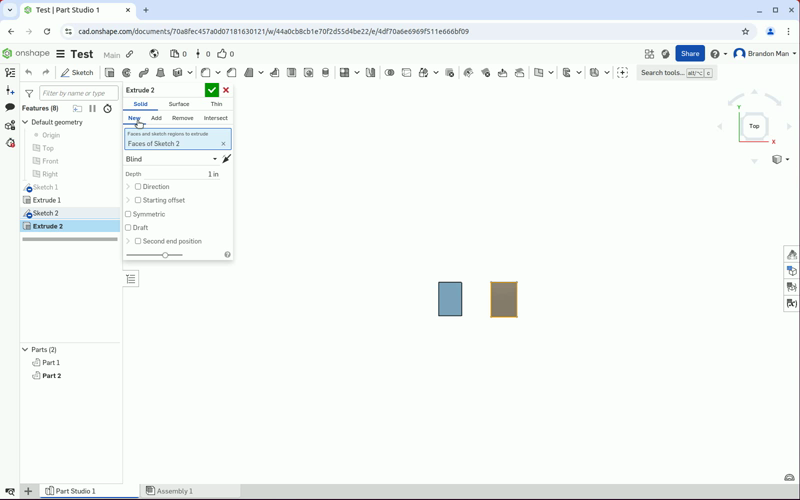
click(137, 120)
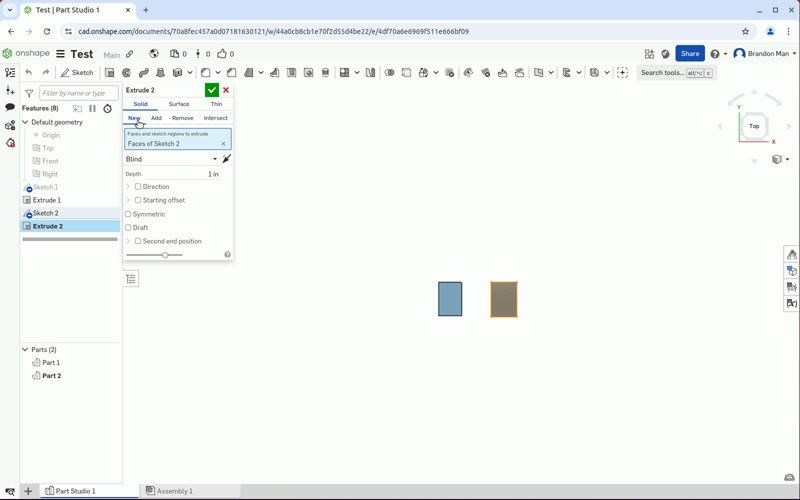
key(tab, 4)
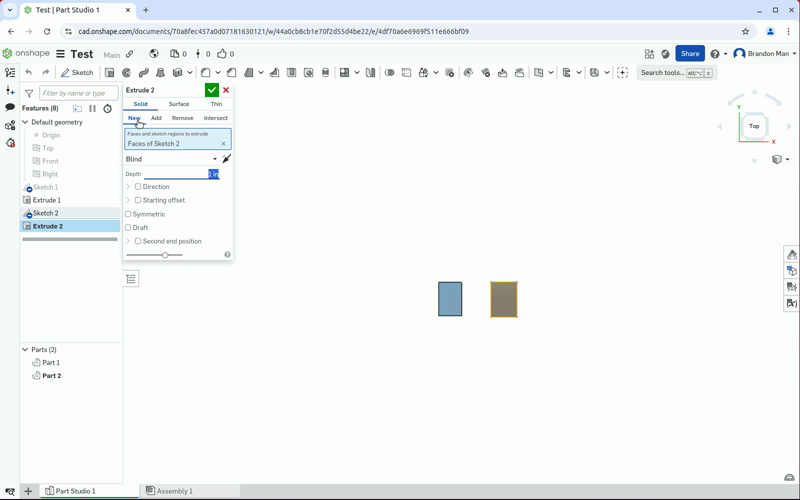
text(9.869)
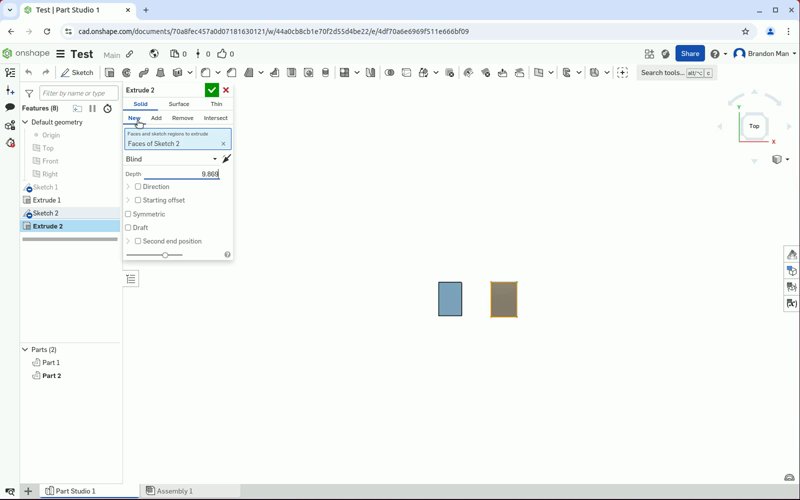
key(enter)
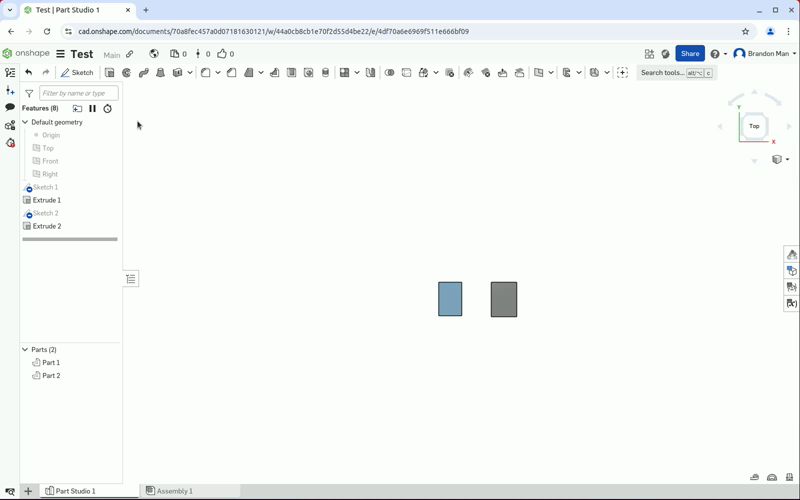
key(shift+h)
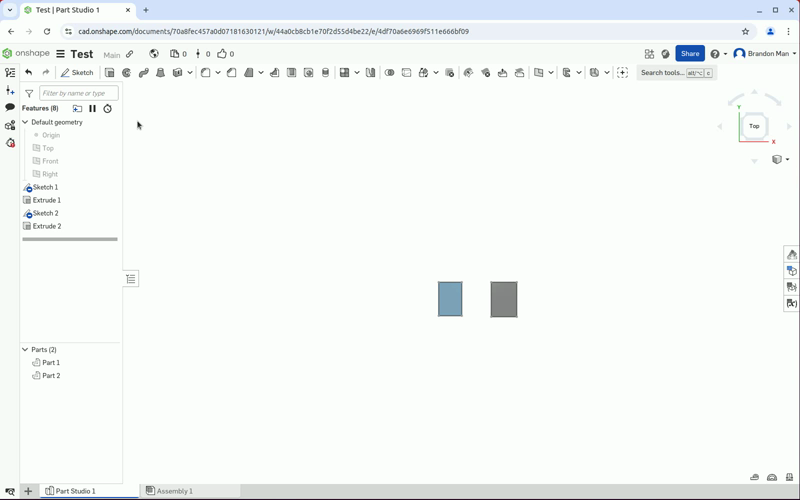
key(shift+h)
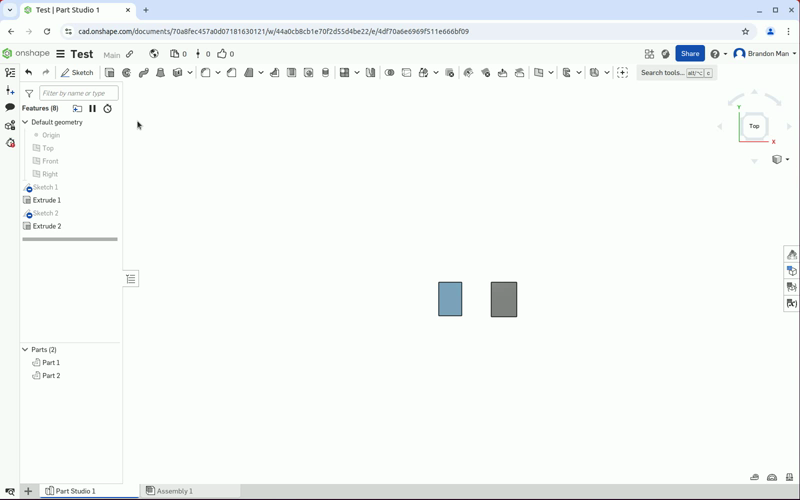
mouse_move(73, 189)
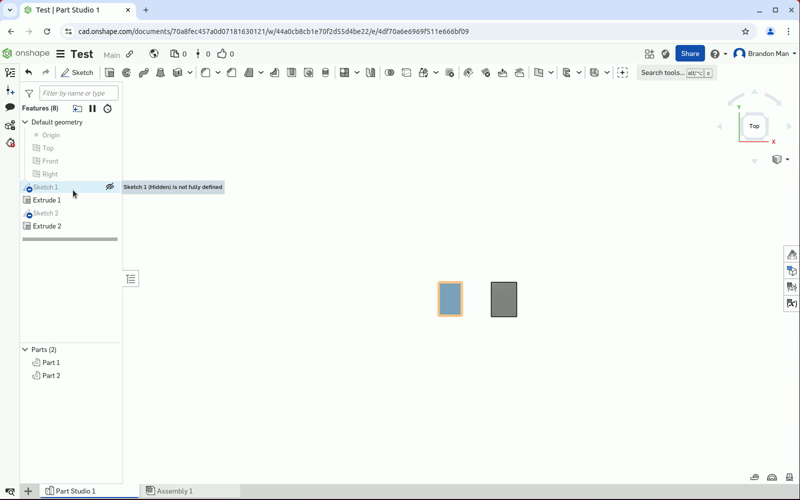
click(73, 189)
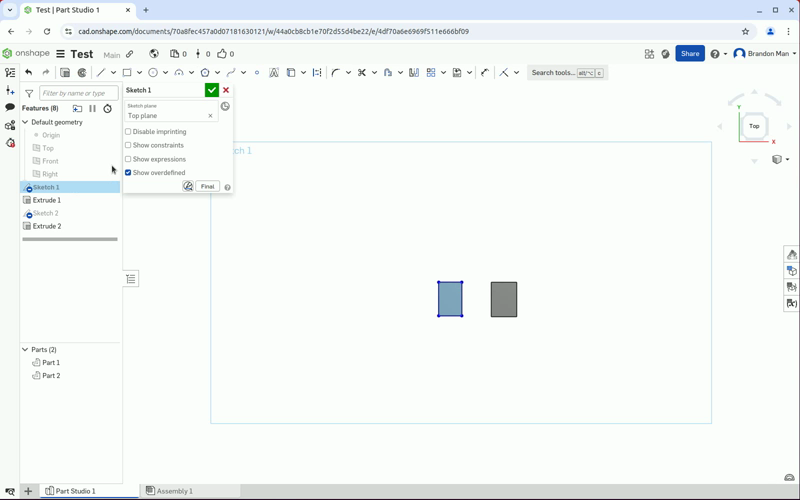
mouse_move(229, 92)
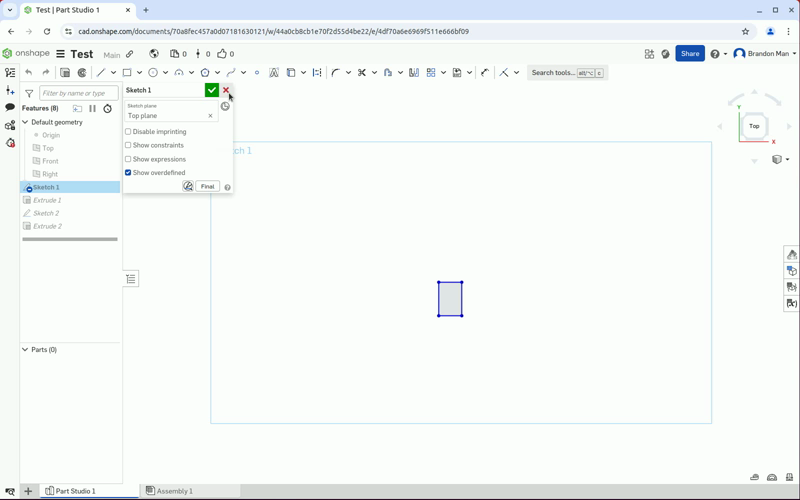
click(229, 92)
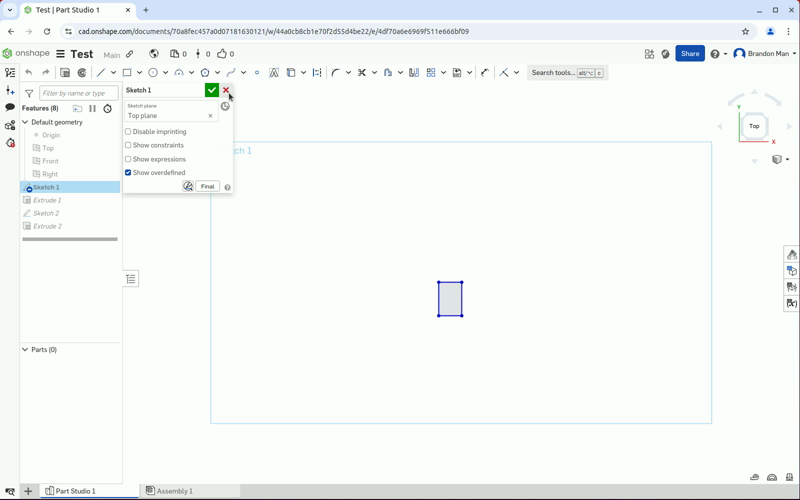
key(shift+s)
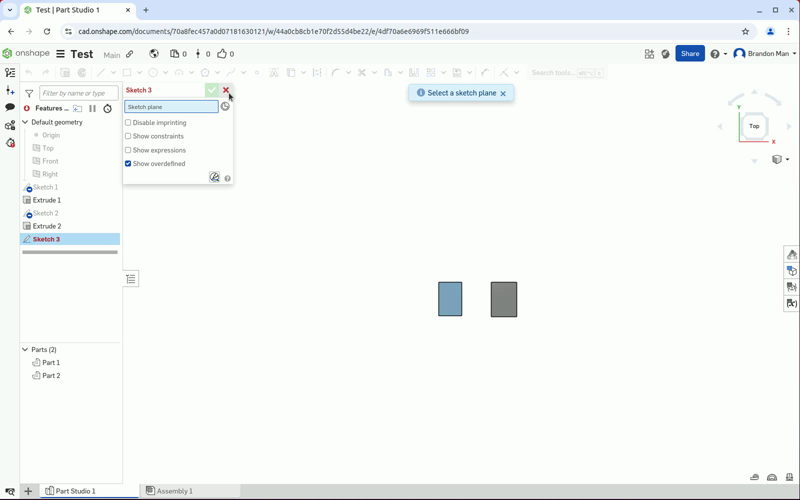
mouse_move(73, 150)
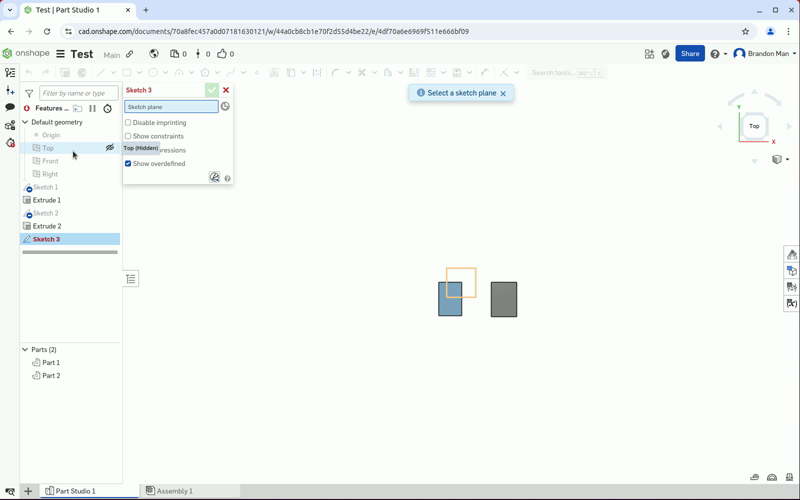
click(73, 150)
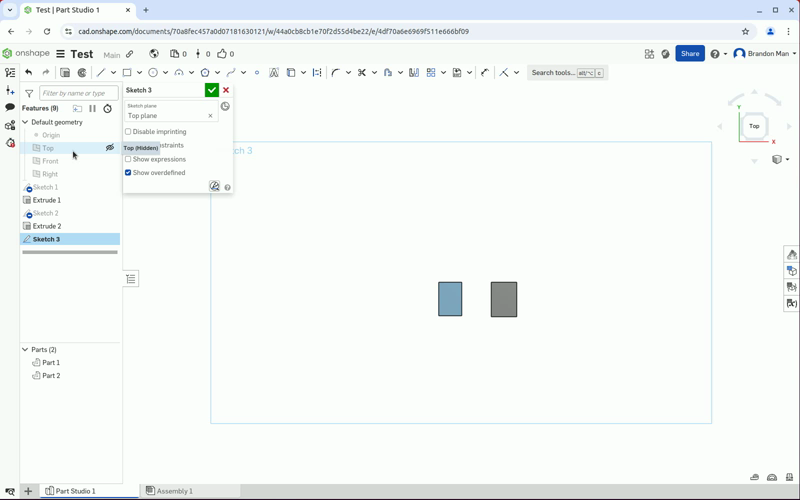
mouse_move(73, 352)
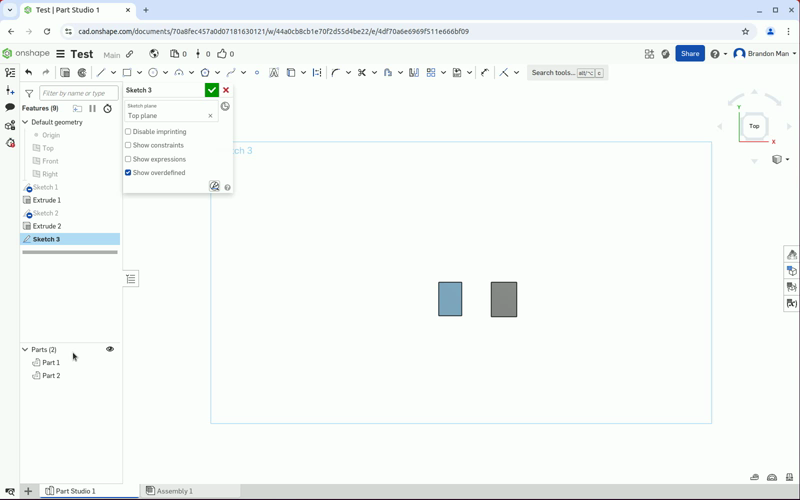
key(y)
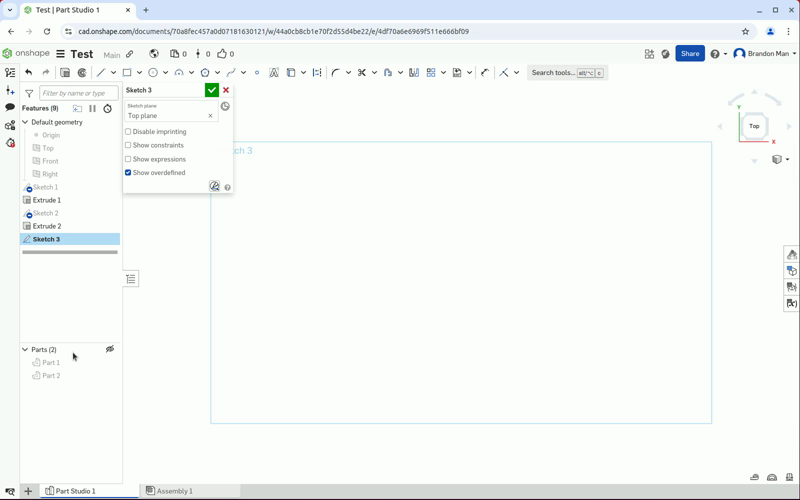
key(l)
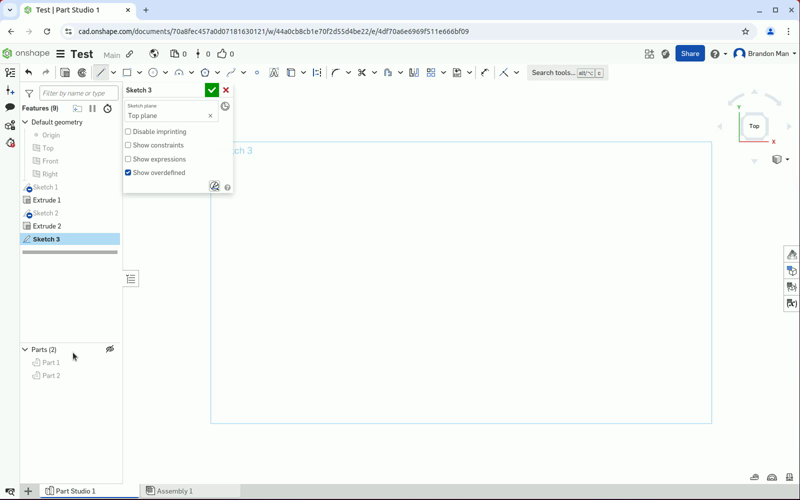
key_down(shift)
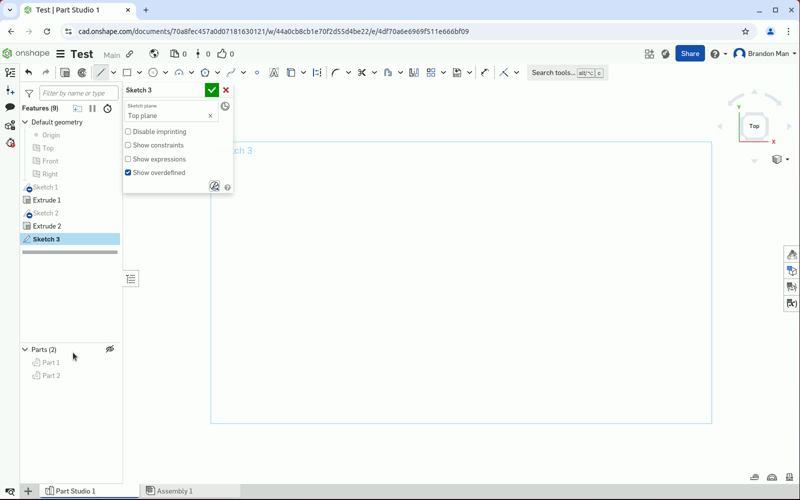
mouse_move(460, 282)
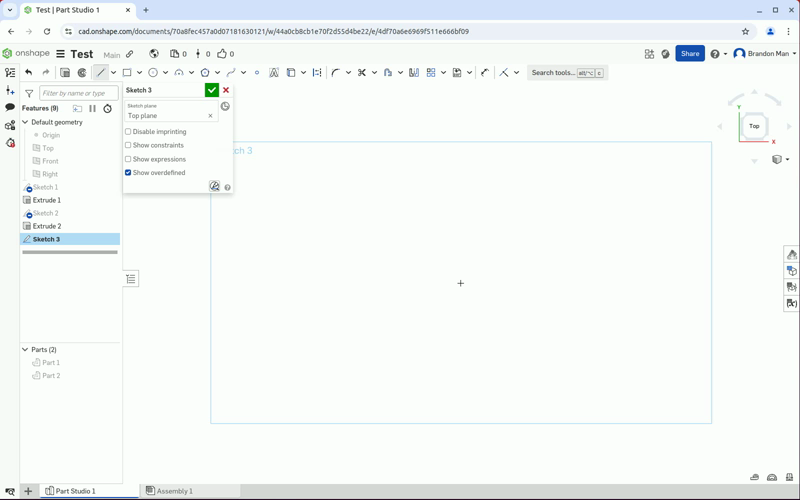
click(460, 282)
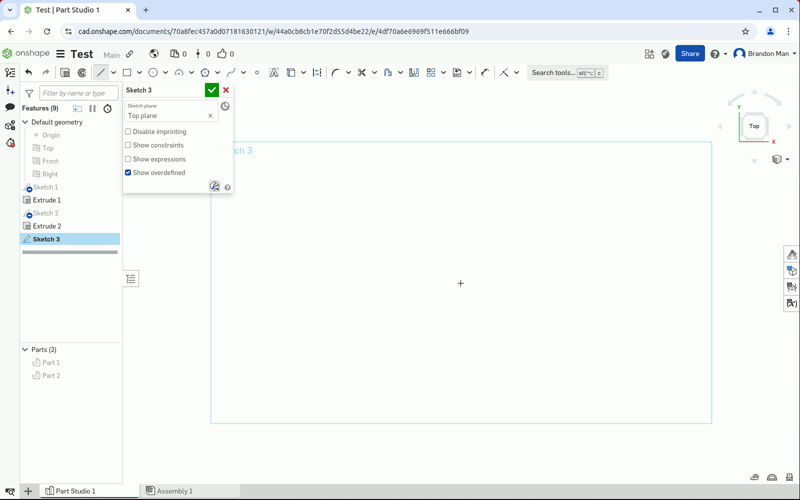
key_up(shift)
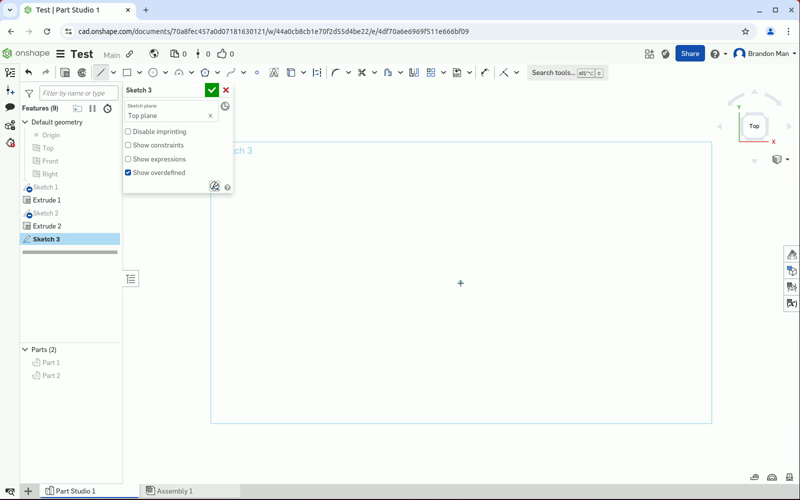
key_down(shift)
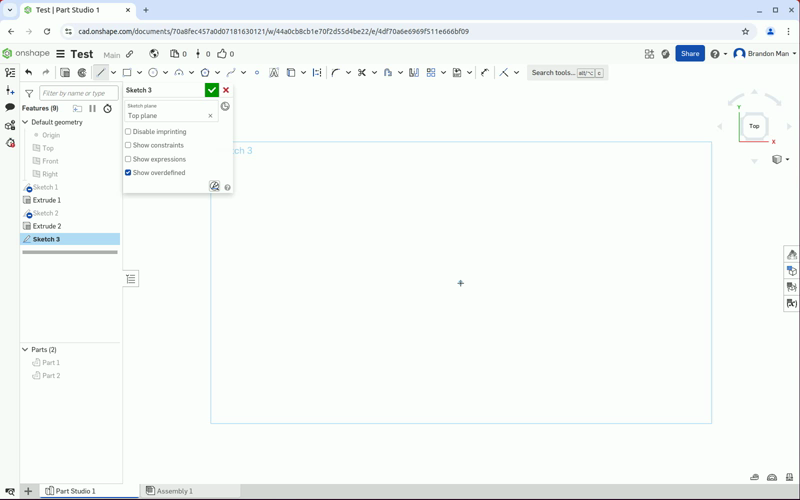
mouse_move(490, 282)
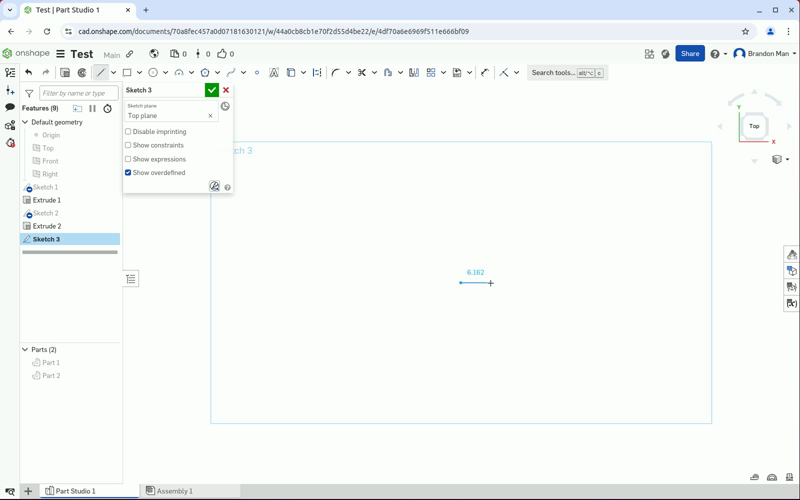
mouse_move(491, 282)
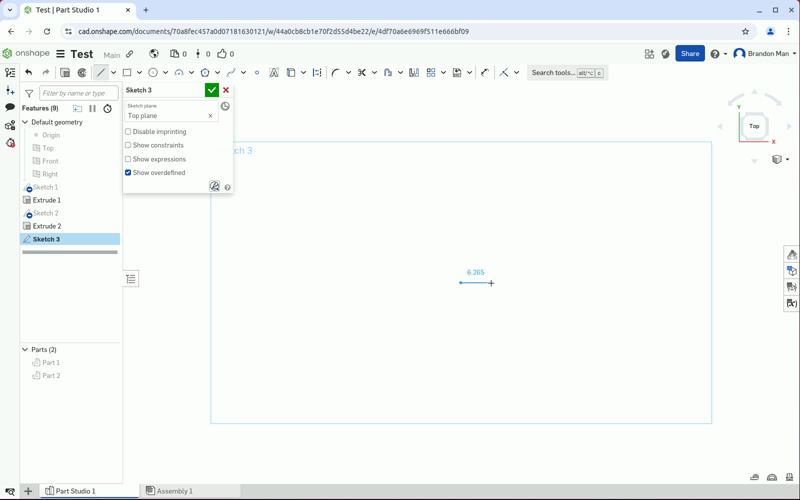
click(491, 282)
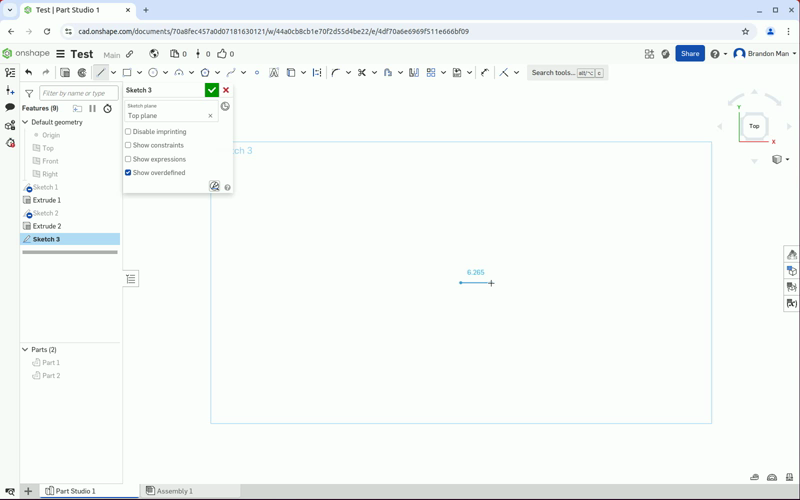
key_up(shift)
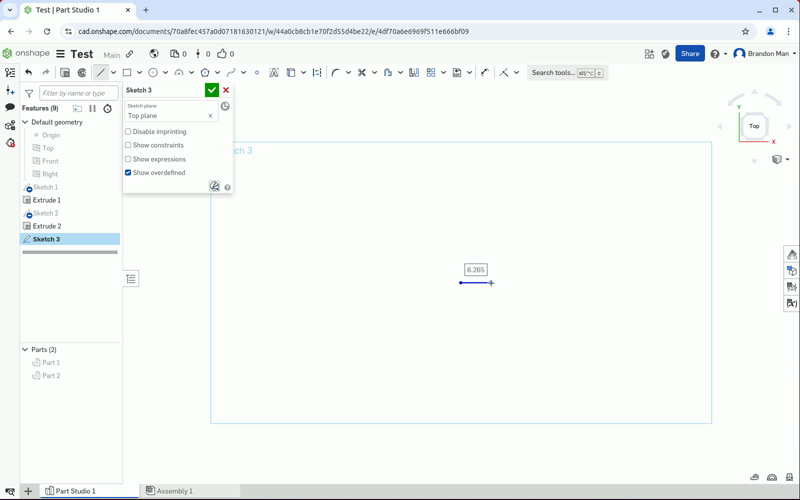
key_down(shift)
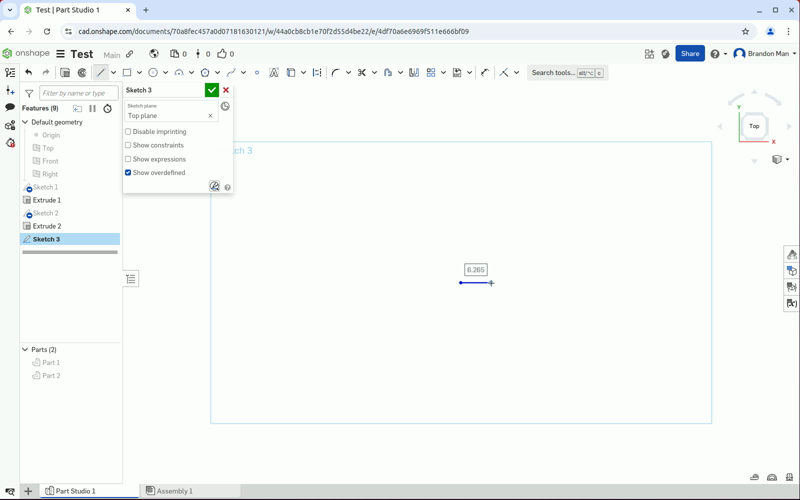
mouse_move(491, 206)
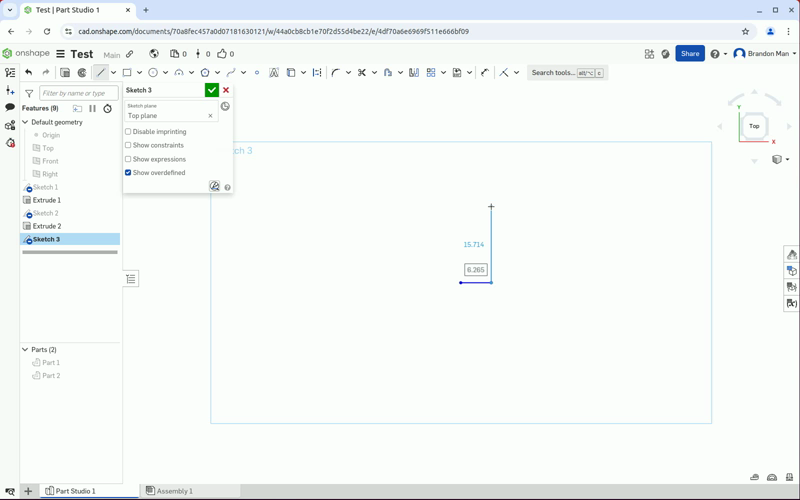
click(491, 206)
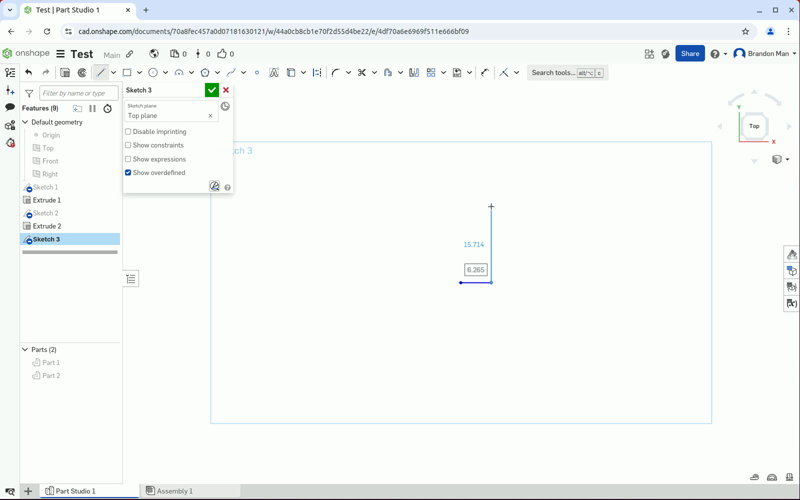
key_up(shift)
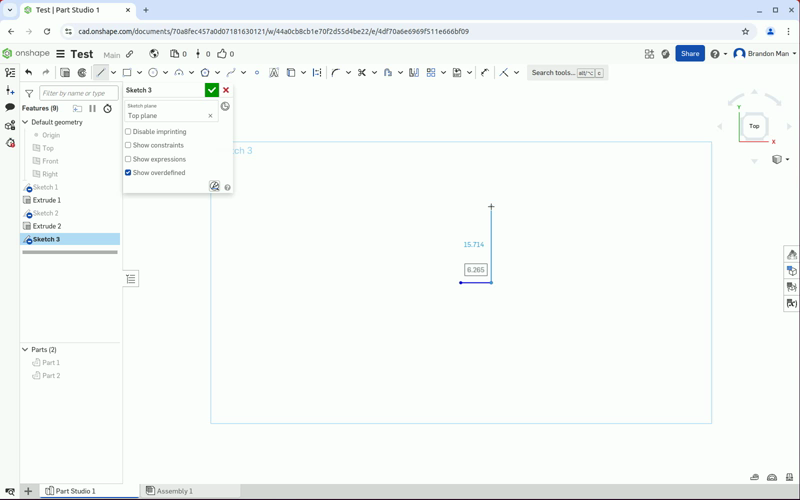
key_down(shift)
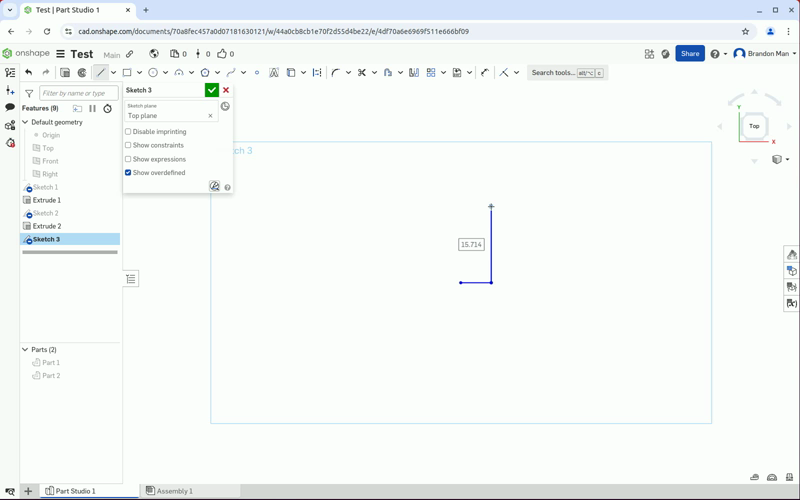
mouse_move(521, 206)
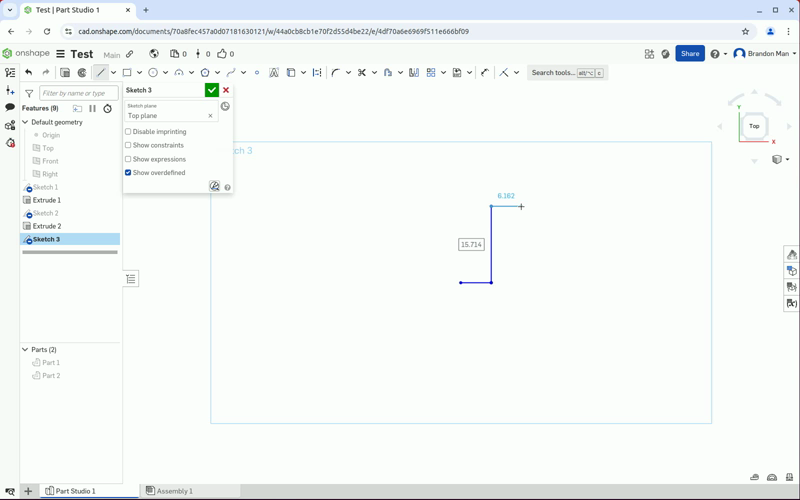
mouse_move(460, 206)
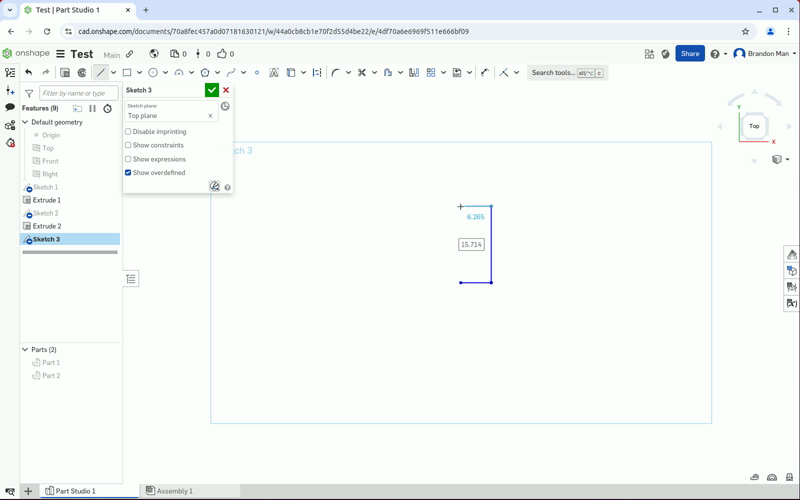
click(460, 206)
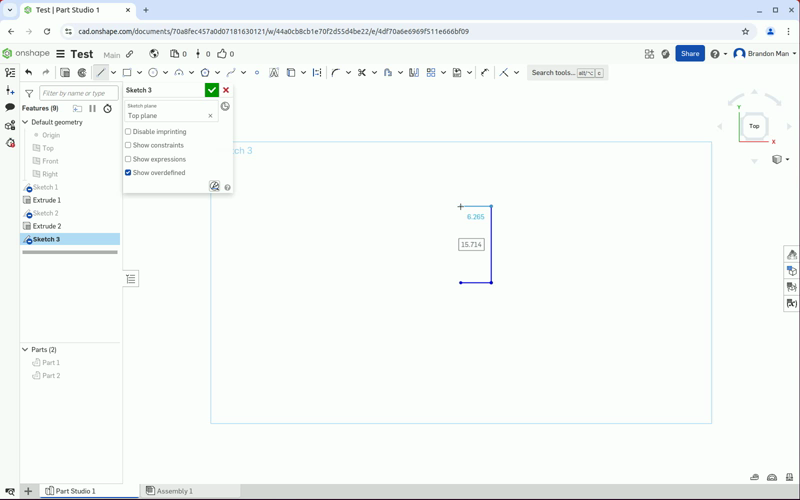
key_up(shift)
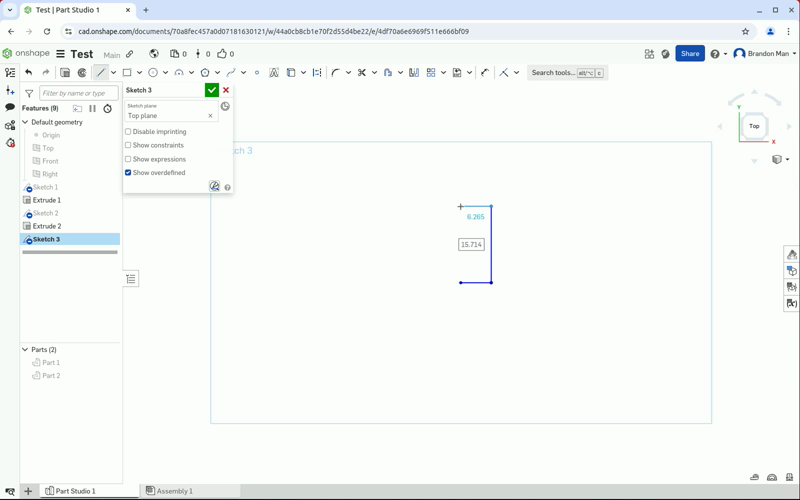
key_down(shift)
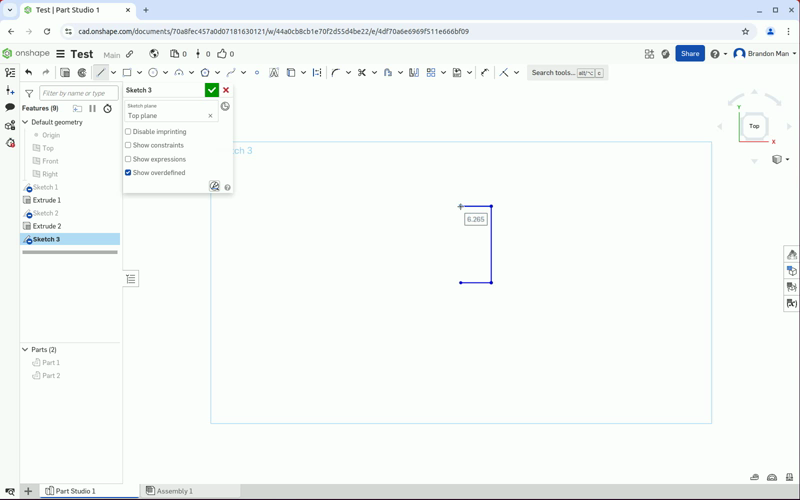
mouse_move(460, 282)
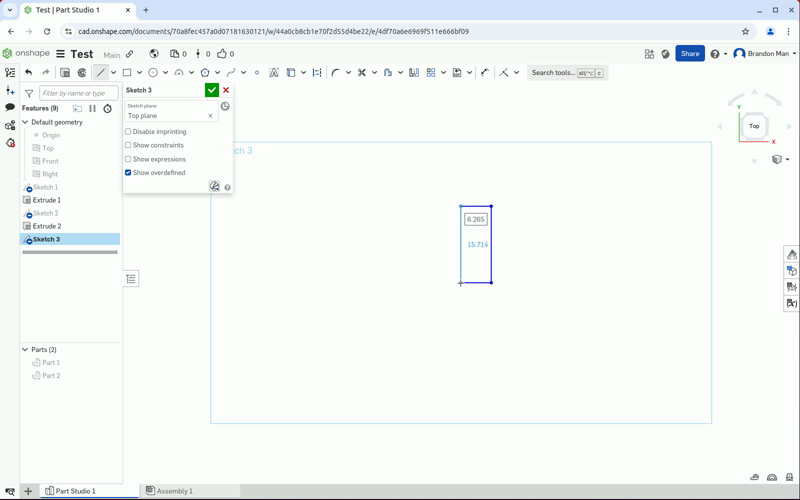
key_up(shift)
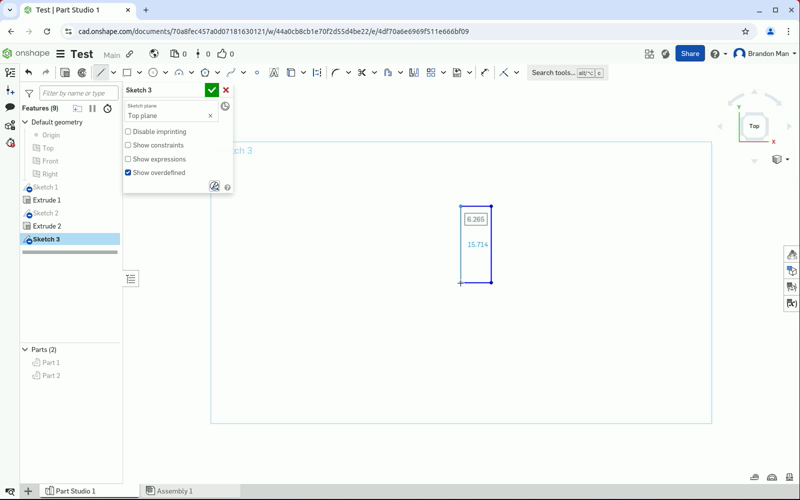
click(460, 282)
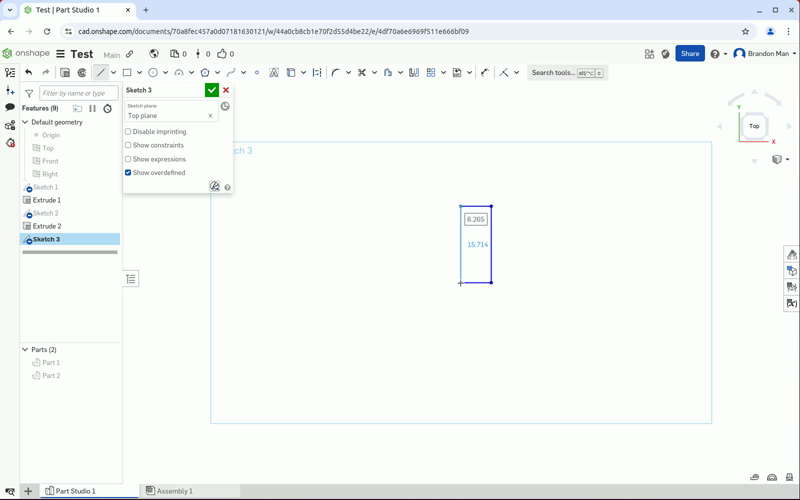
key(esc)
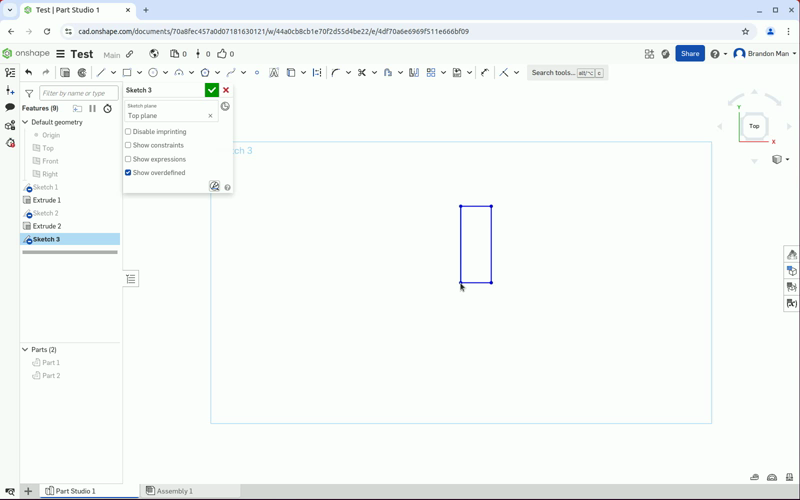
mouse_move(489, 240)
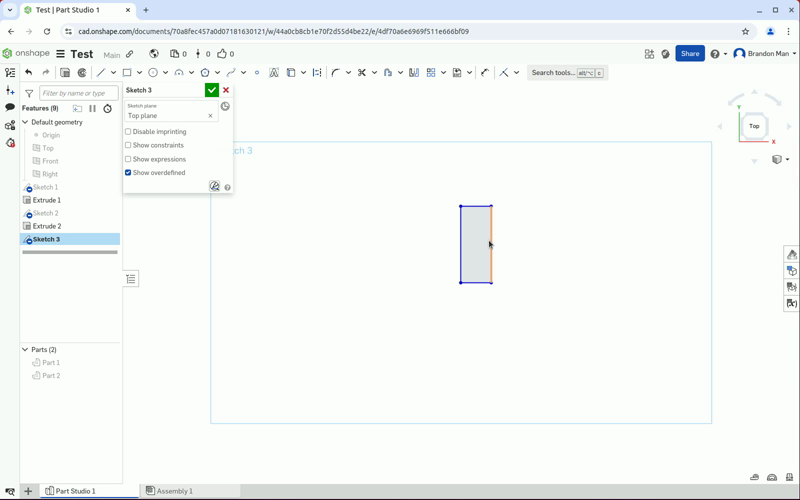
click(489, 240)
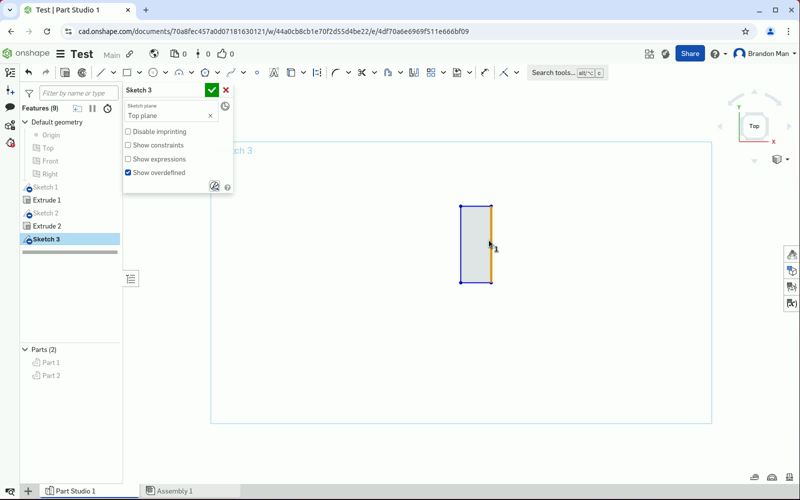
mouse_move(73, 352)
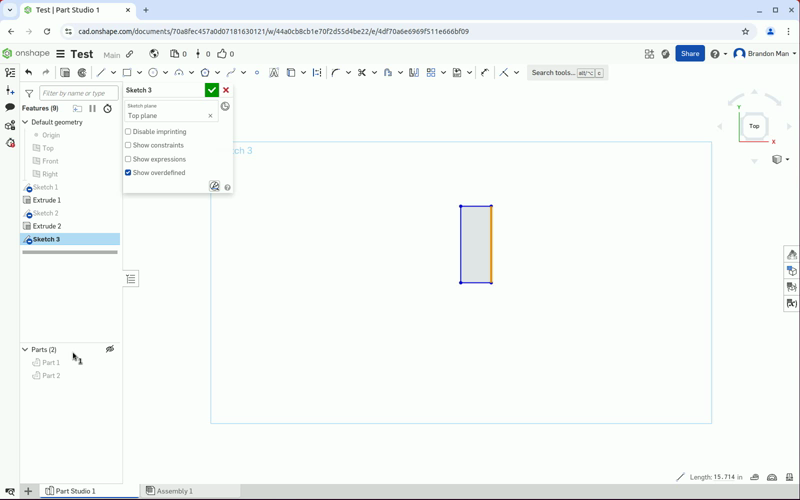
key(shift+y)
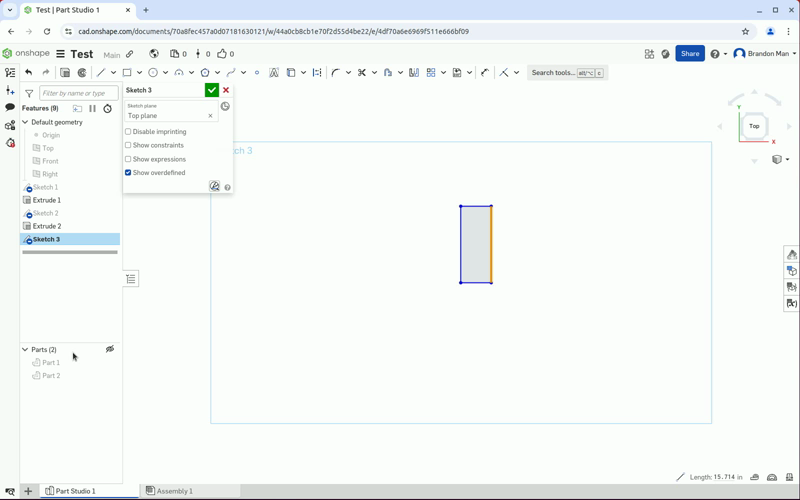
key(shift+e)
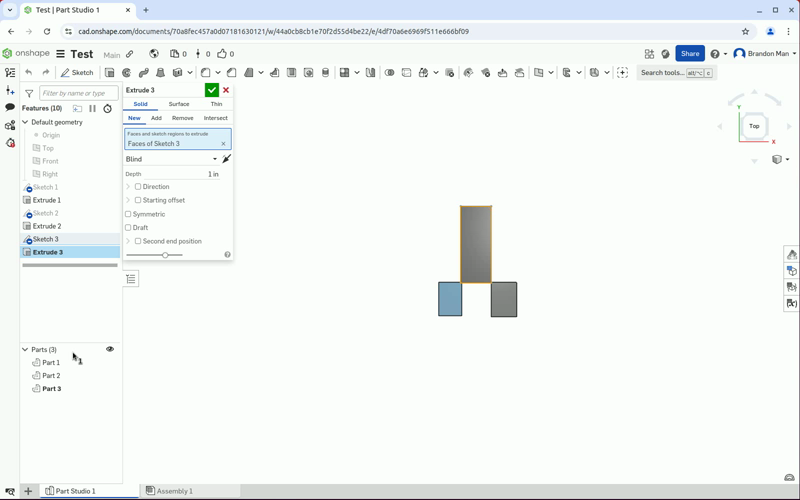
mouse_move(143, 106)
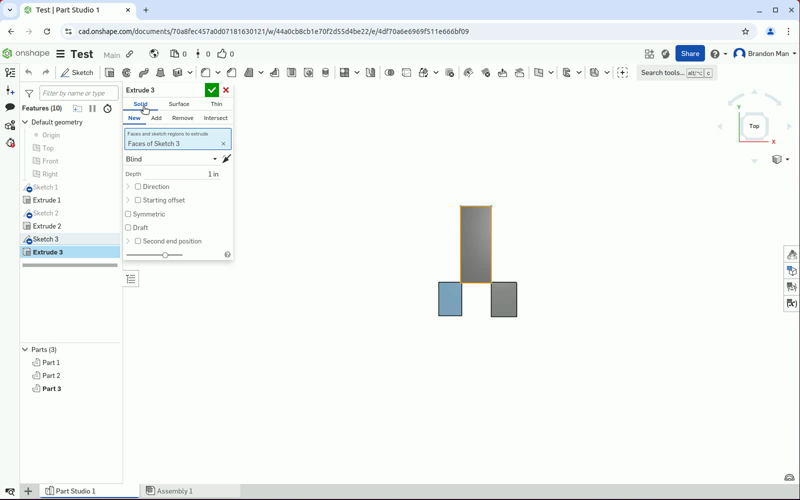
click(143, 106)
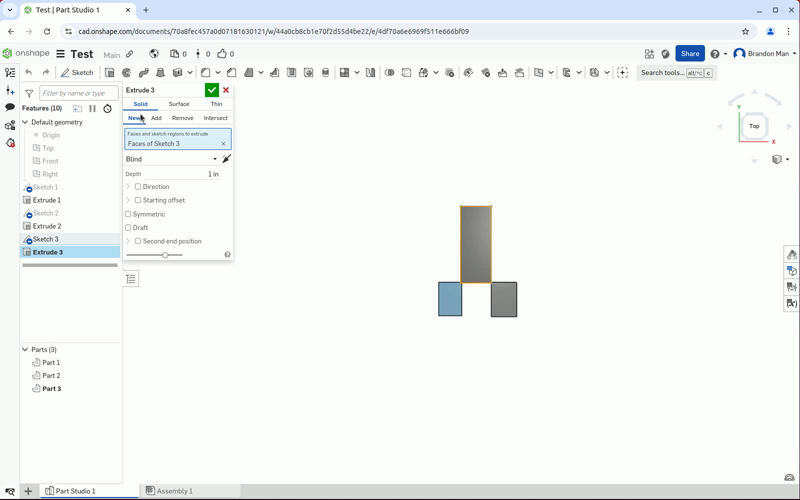
mouse_move(137, 120)
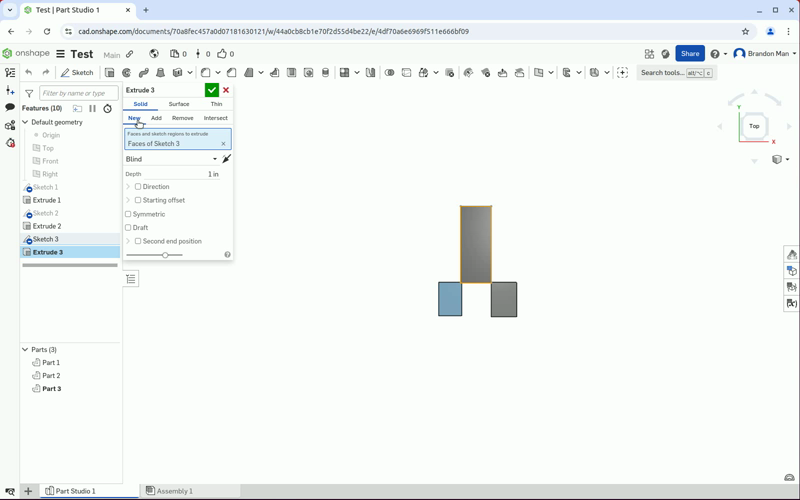
click(137, 120)
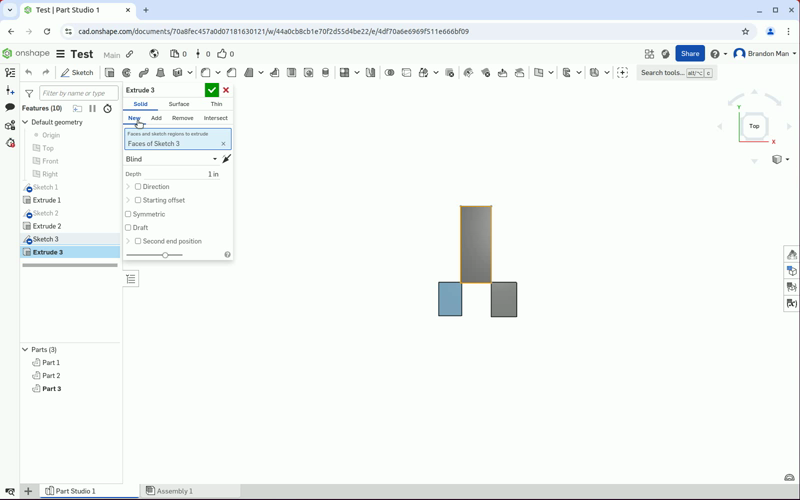
key(tab, 4)
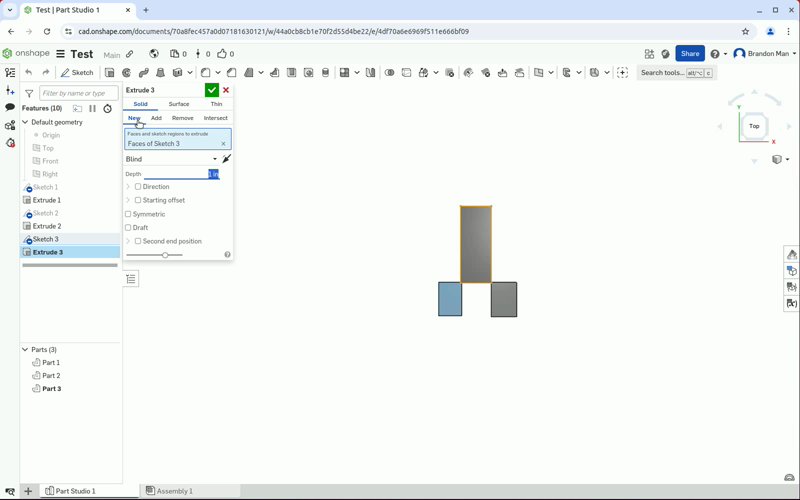
text(9.869)
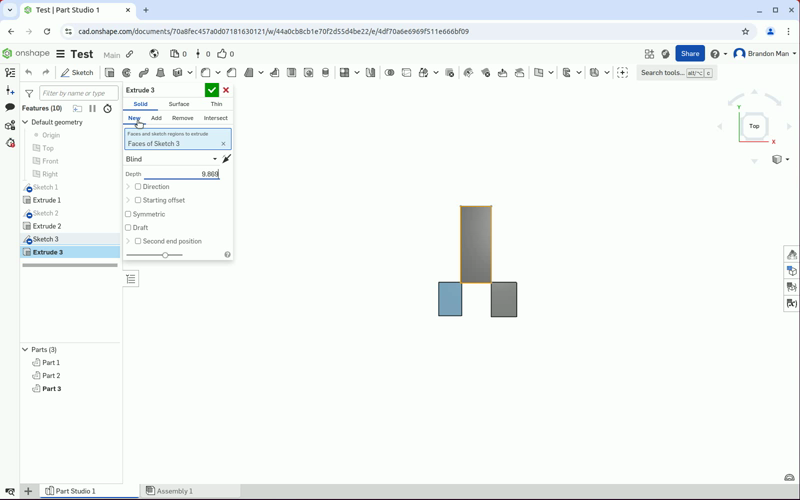
key(enter)
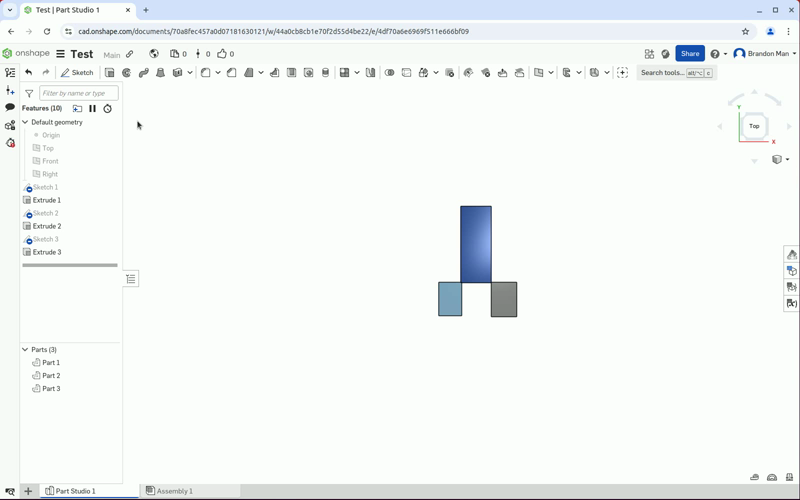
key(shift+h)
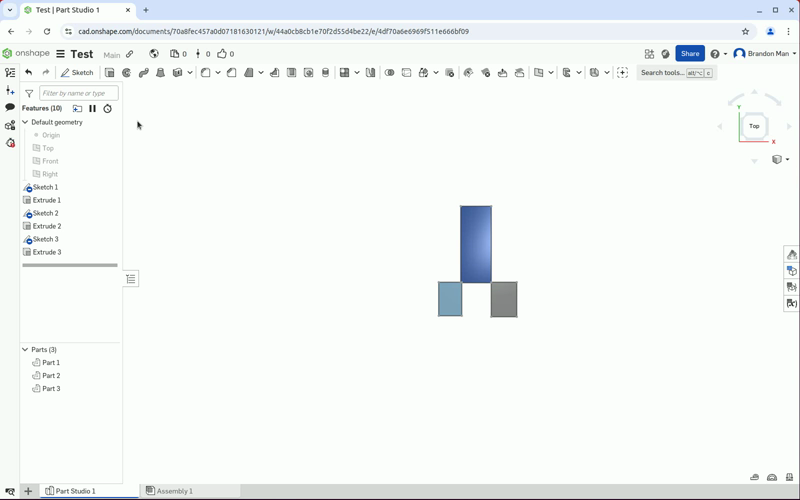
key(shift+h)
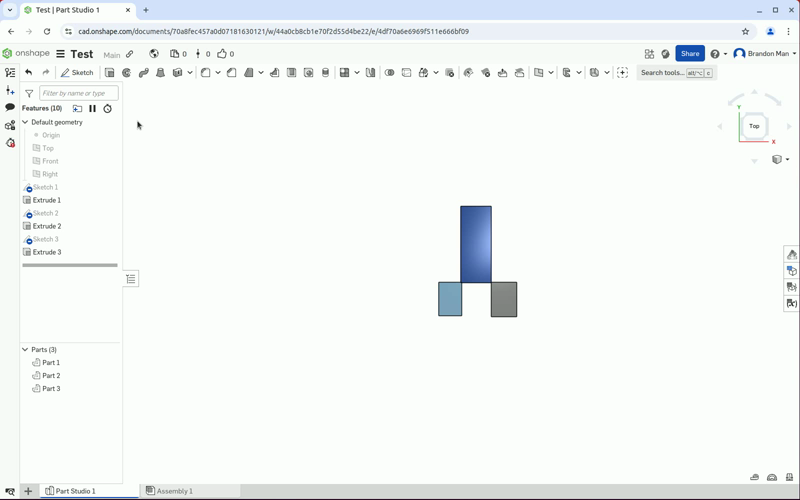
mouse_move(73, 189)
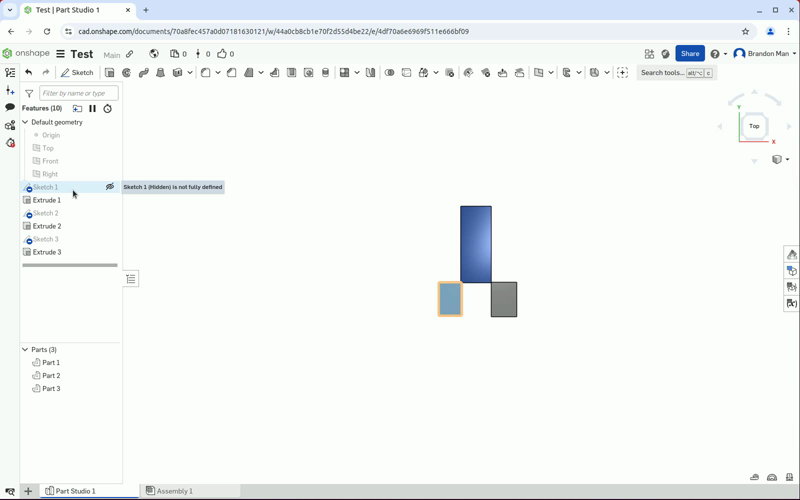
click(73, 189)
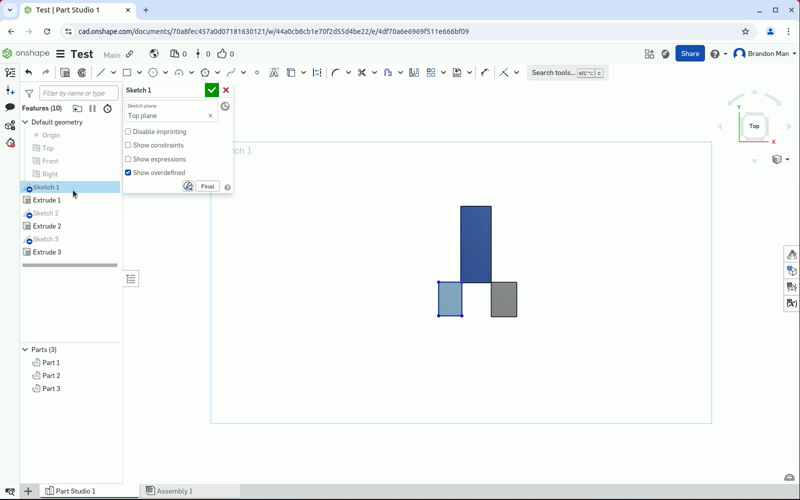
mouse_move(229, 92)
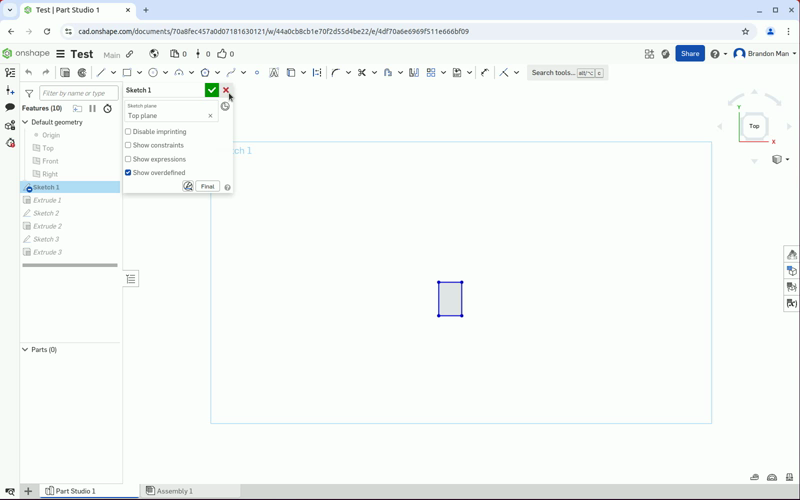
click(229, 92)
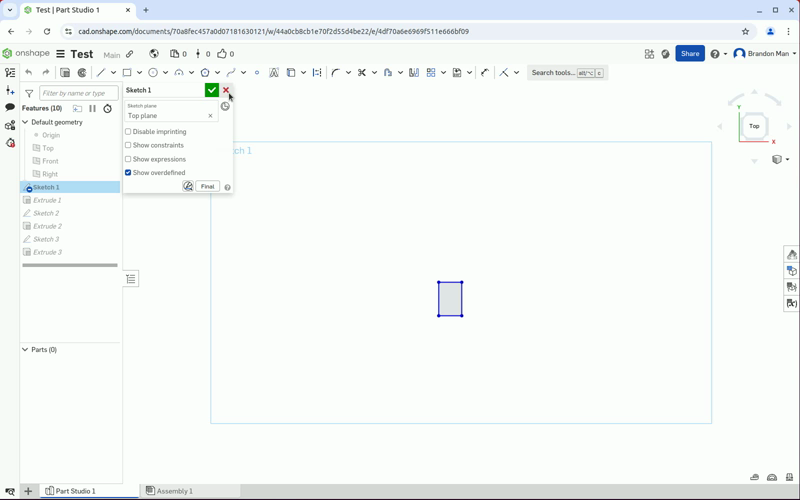
key(shift+s)
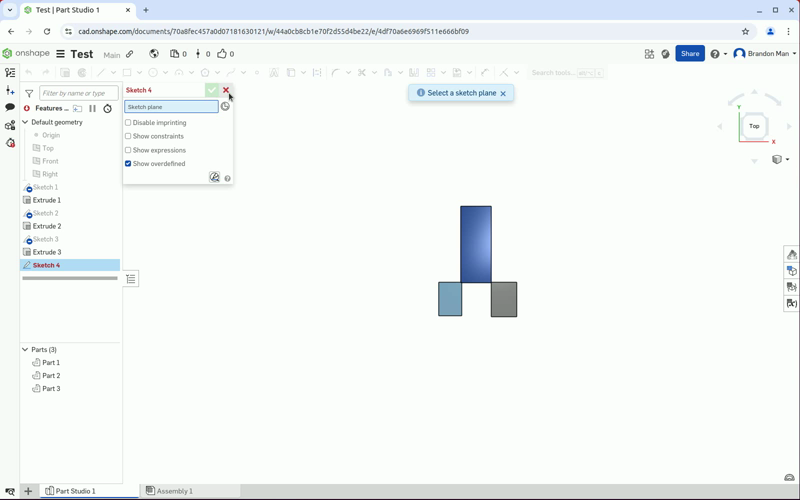
mouse_move(73, 150)
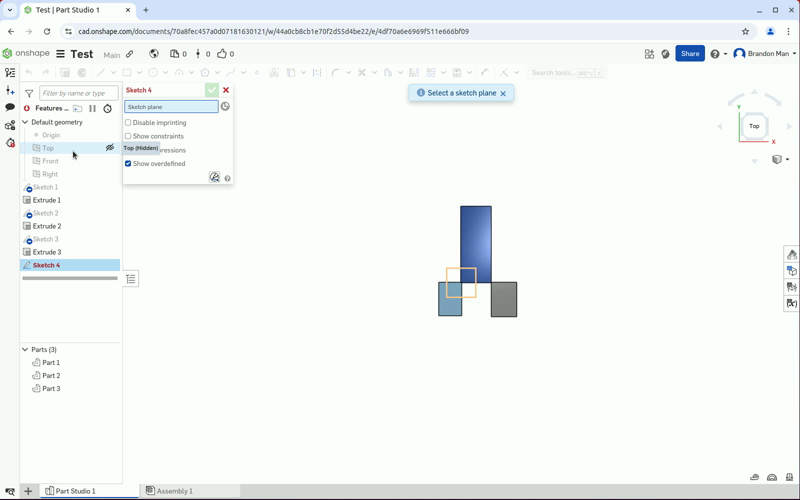
click(73, 150)
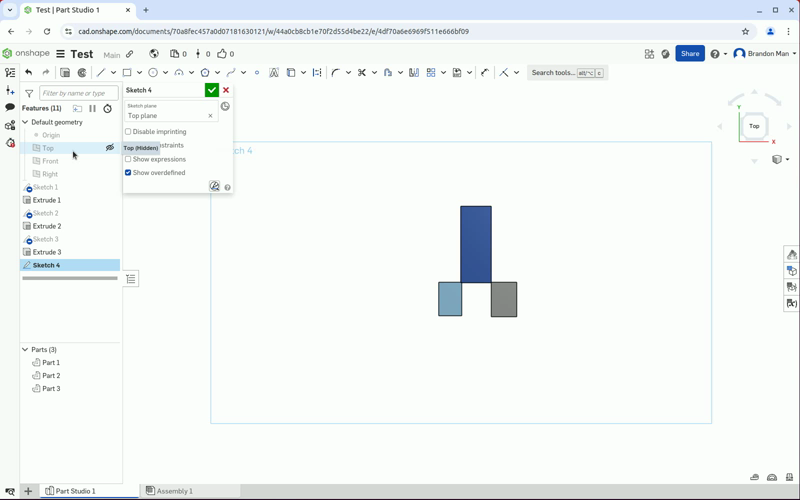
mouse_move(73, 352)
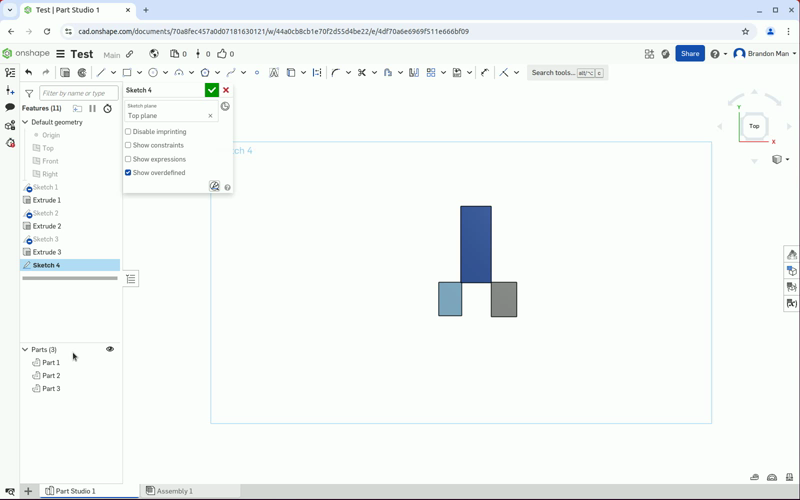
key(y)
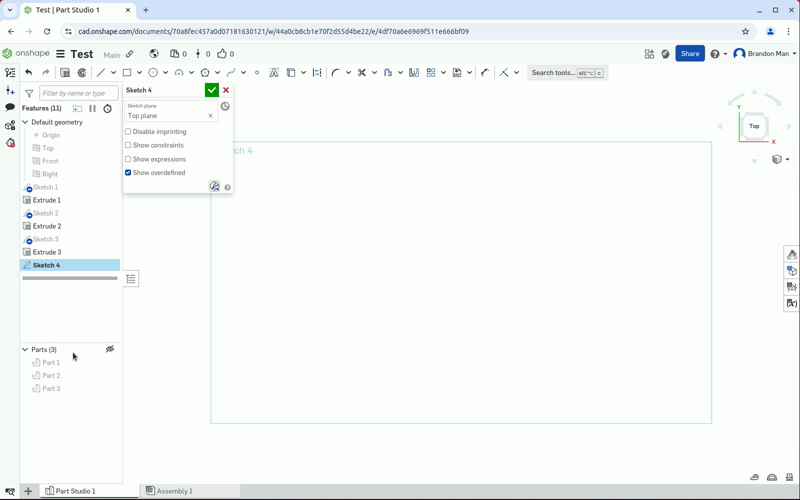
key(l)
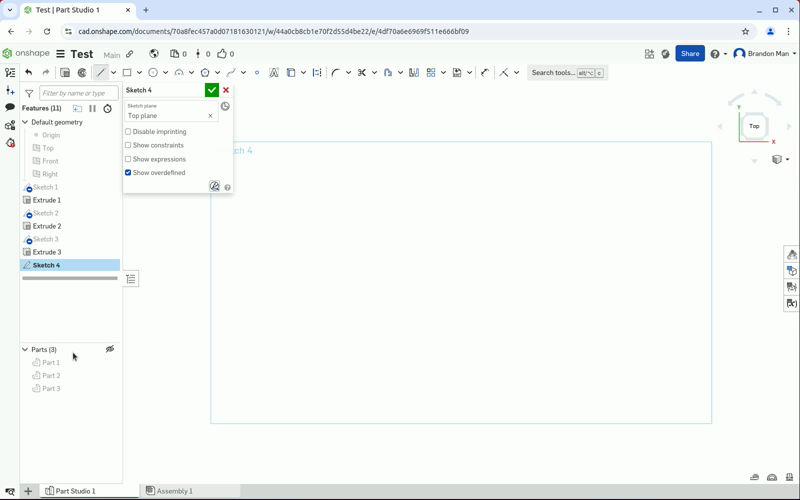
key_down(shift)
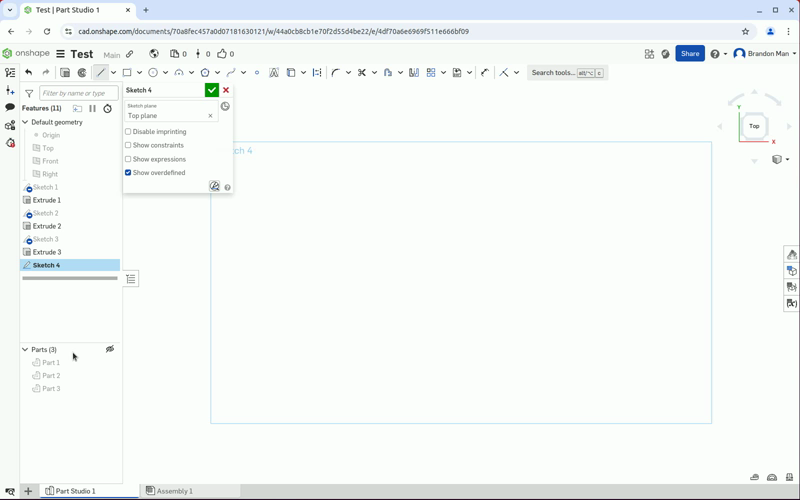
mouse_move(447, 206)
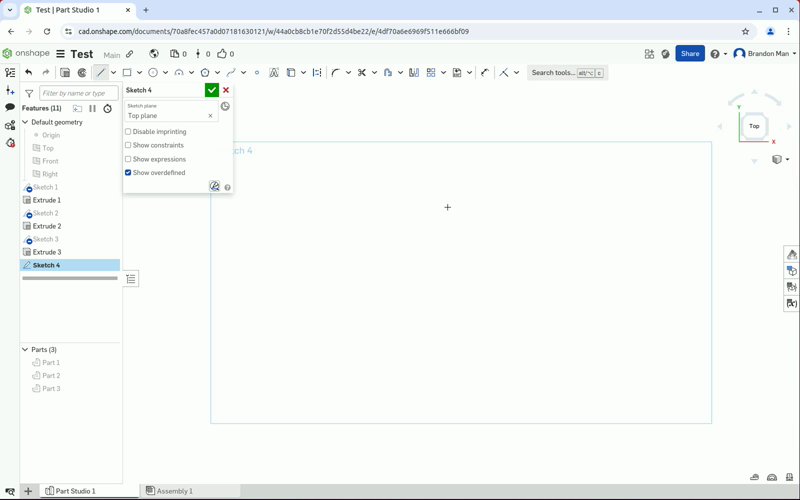
click(447, 206)
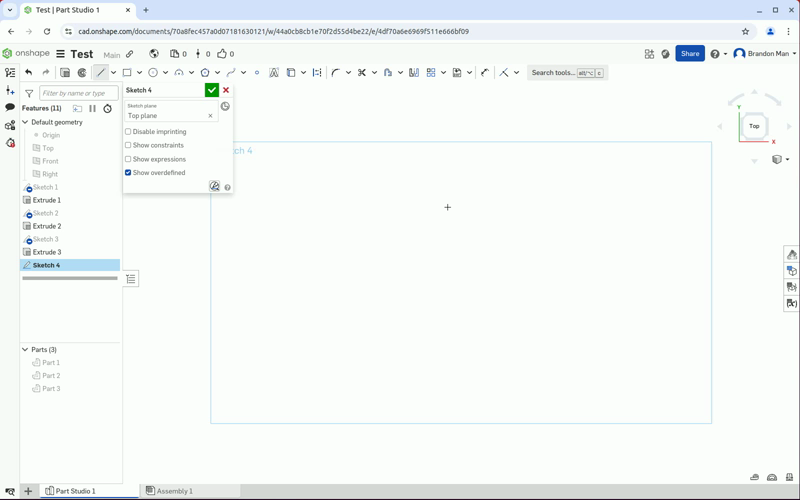
key_up(shift)
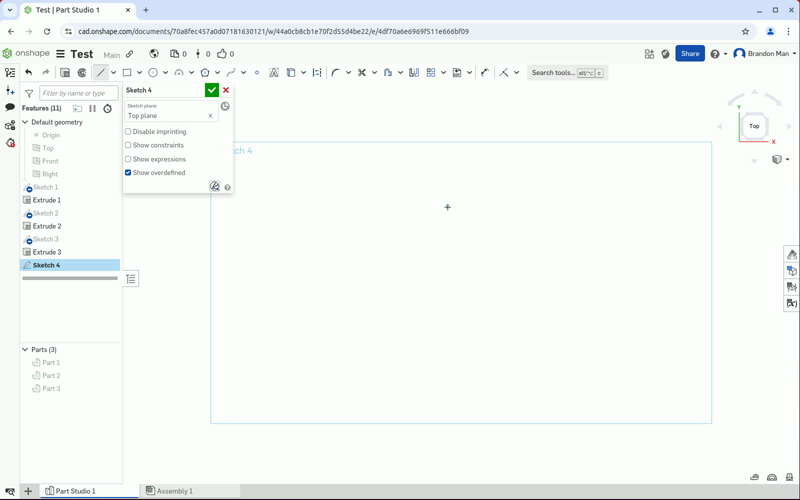
key_down(shift)
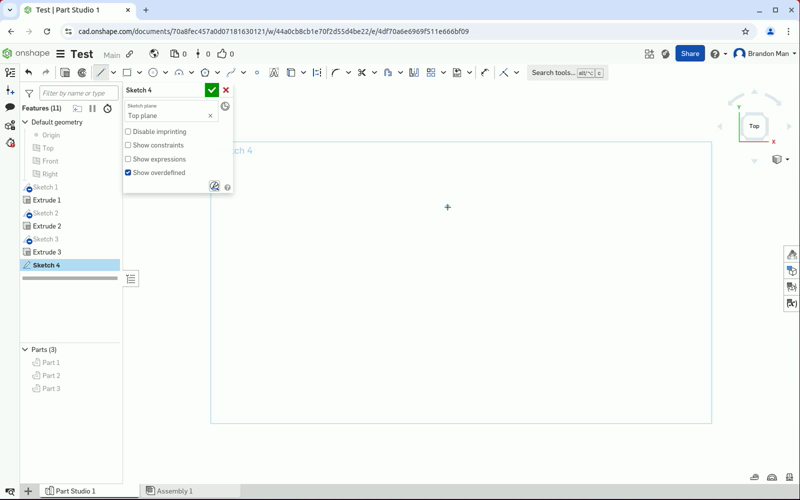
mouse_move(477, 206)
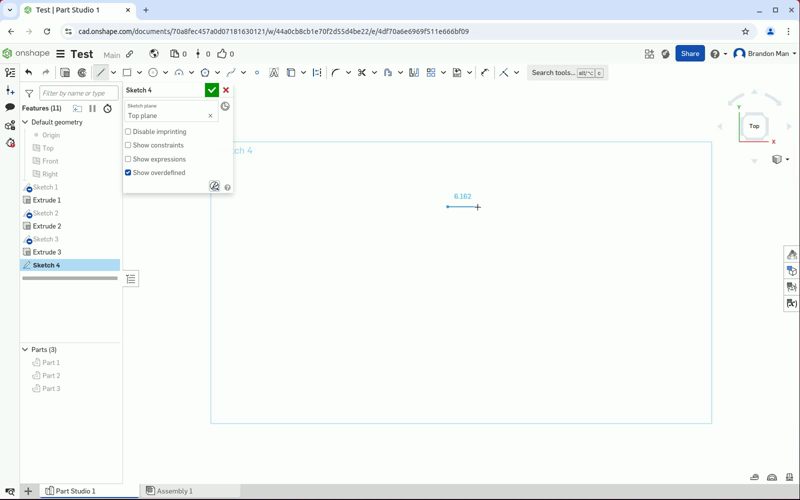
mouse_move(461, 206)
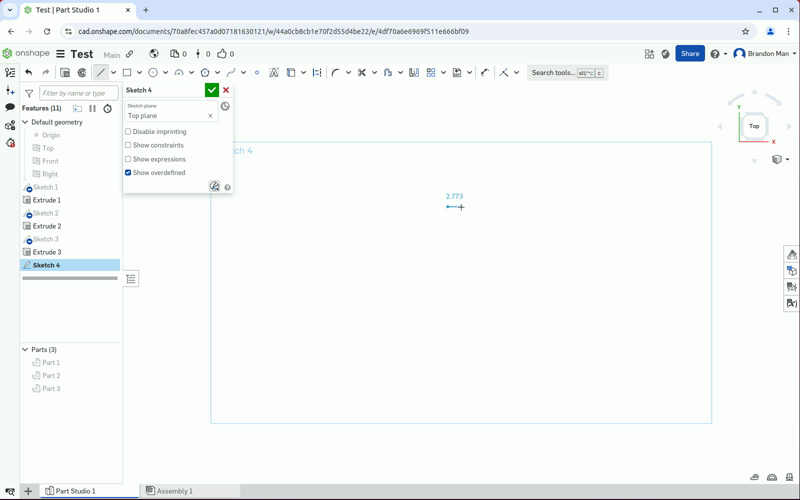
click(461, 206)
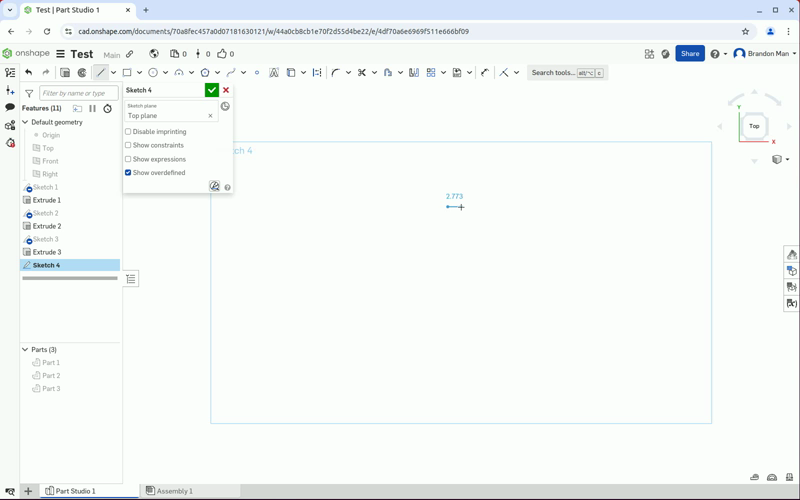
key_up(shift)
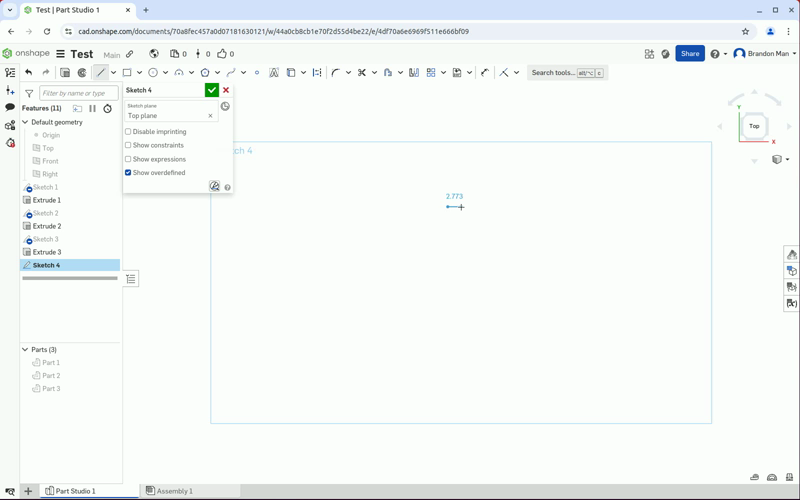
key_down(shift)
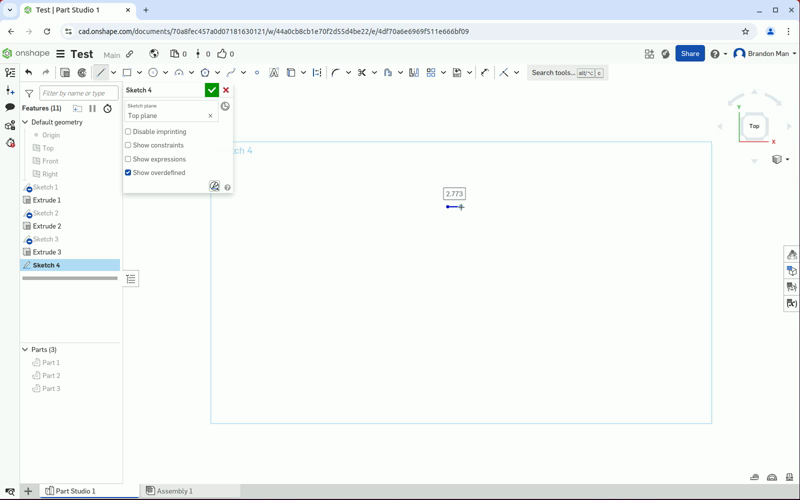
mouse_move(491, 206)
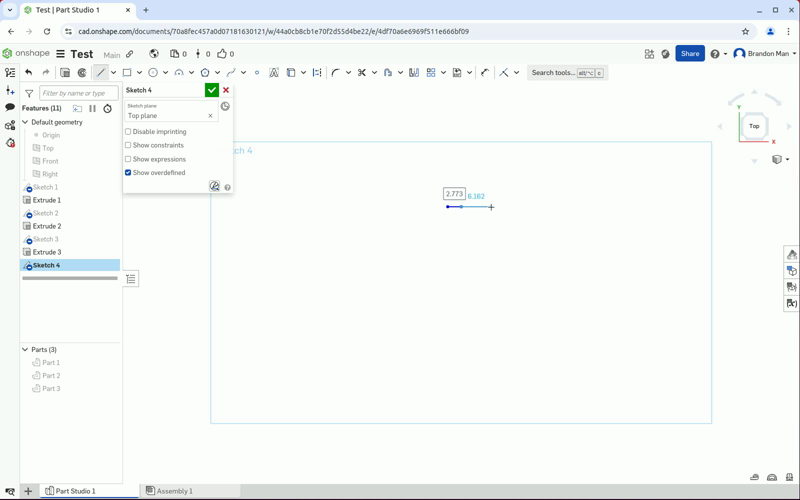
mouse_move(461, 205)
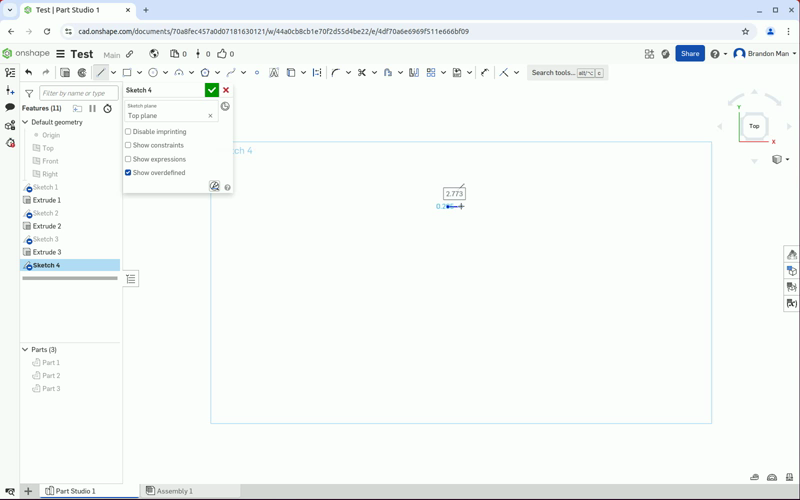
scroll(6)
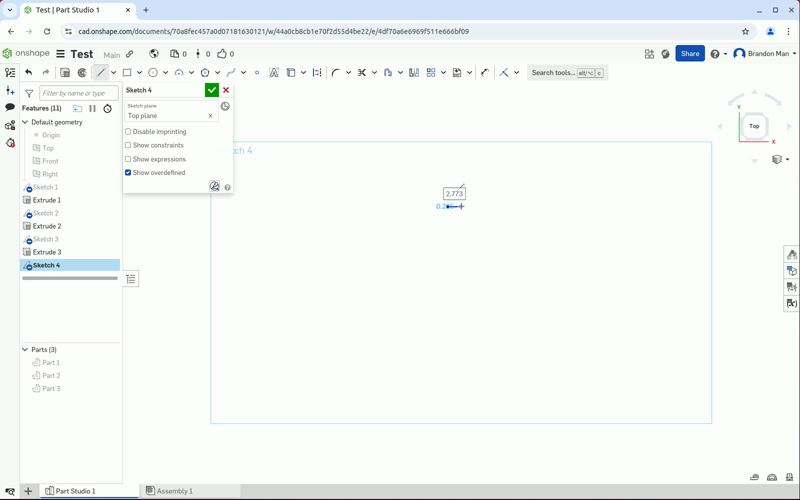
scroll(6)
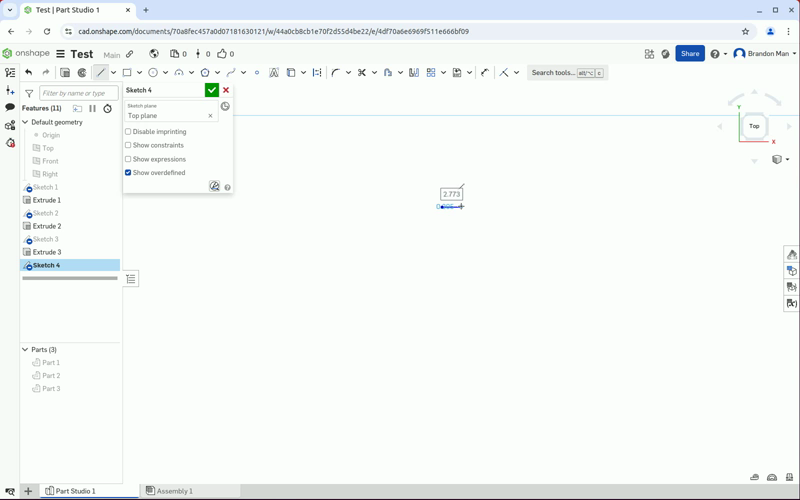
scroll(6)
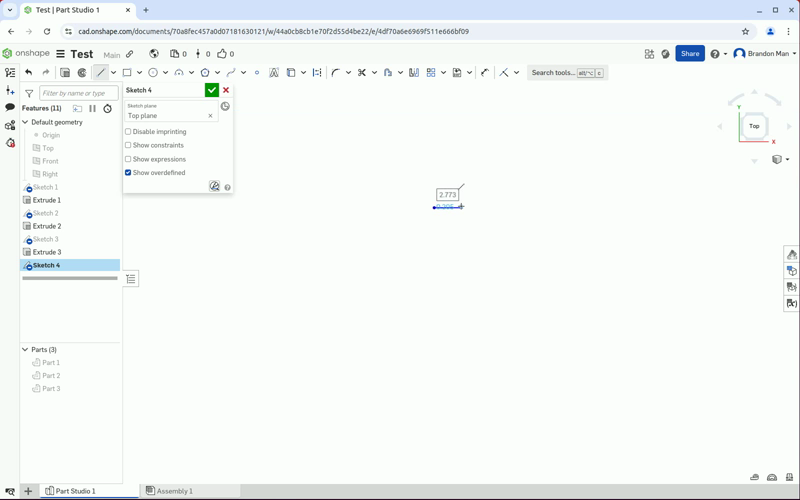
scroll(6)
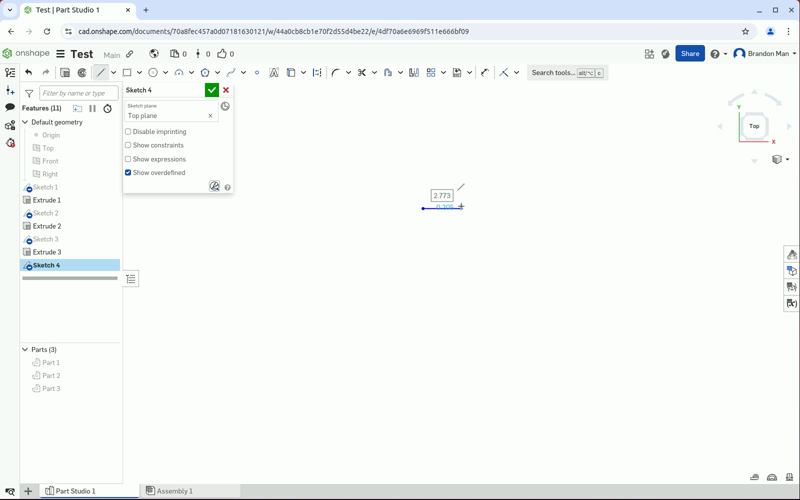
scroll(6)
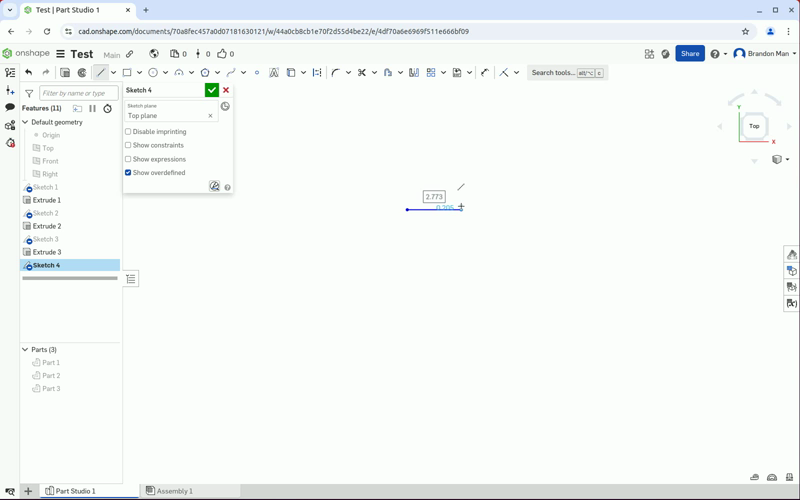
scroll(6)
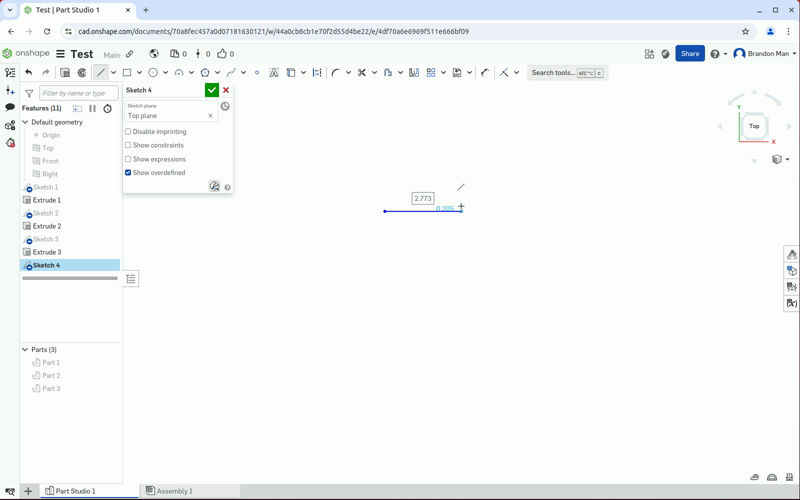
scroll(6)
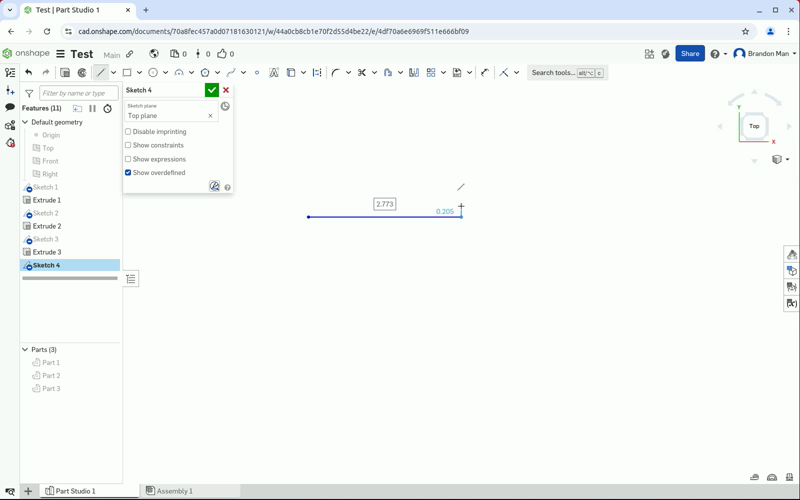
click(461, 205)
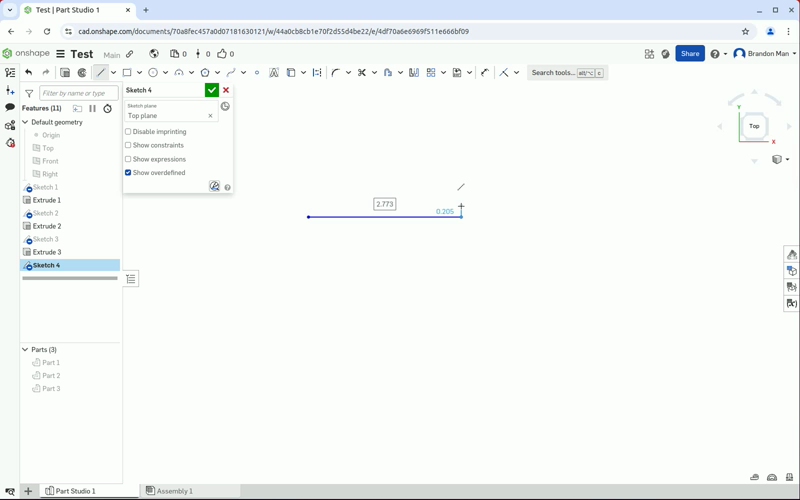
scroll(-6)
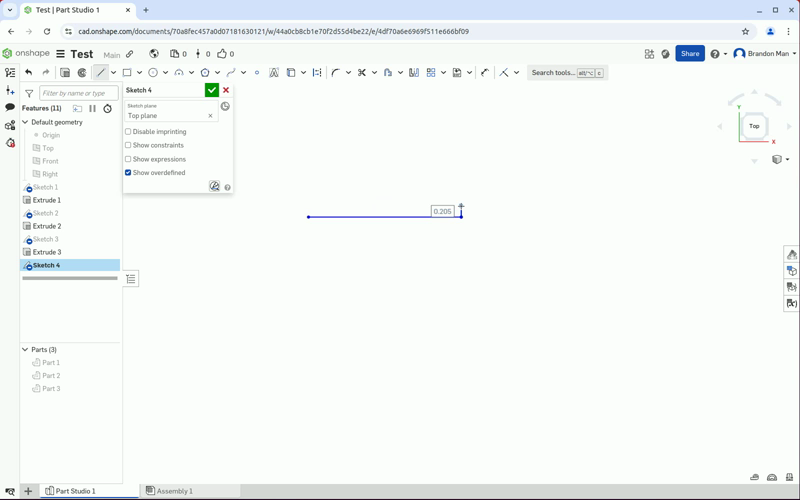
scroll(-6)
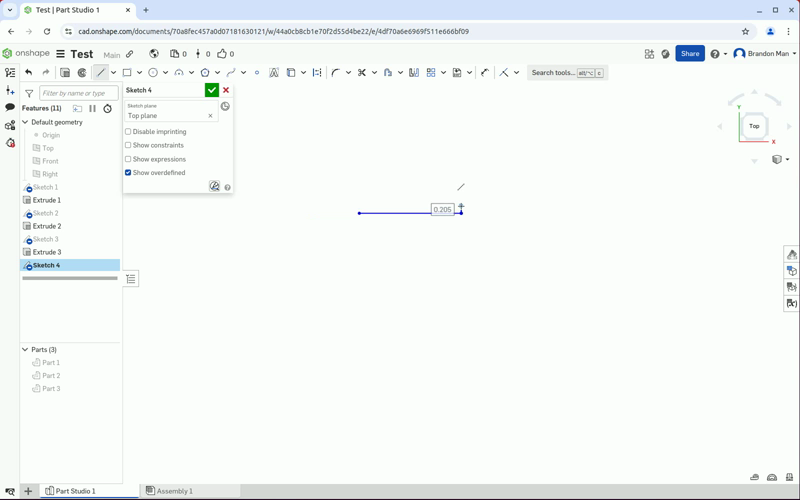
scroll(-6)
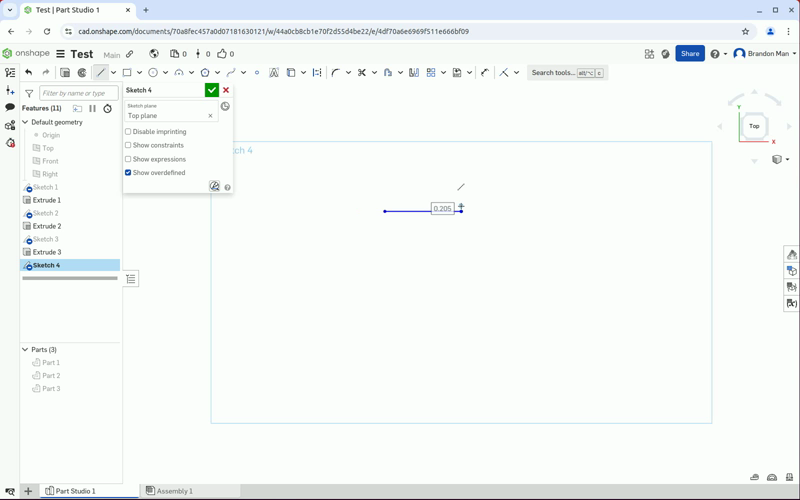
scroll(-6)
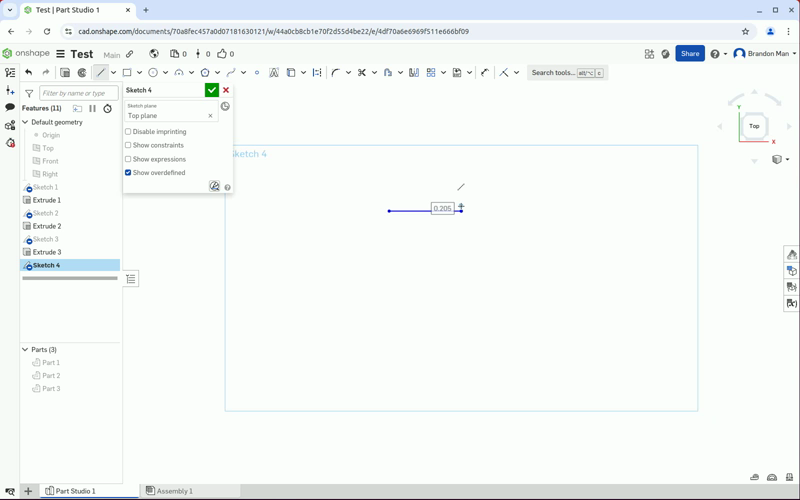
scroll(-6)
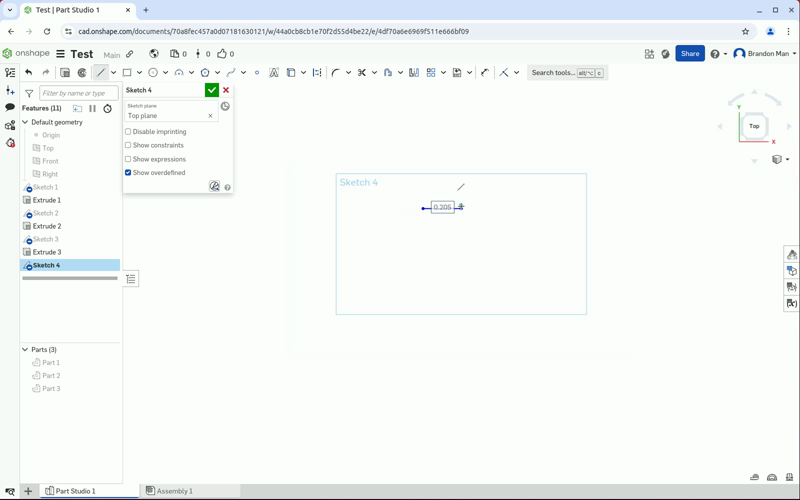
scroll(-6)
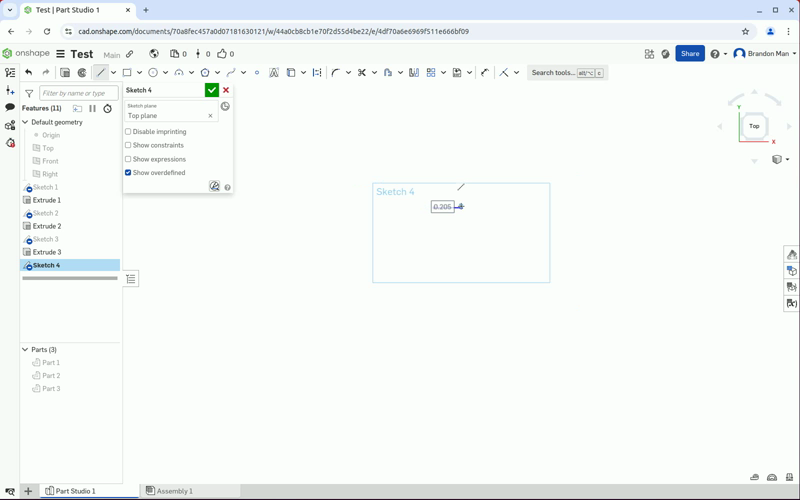
scroll(-6)
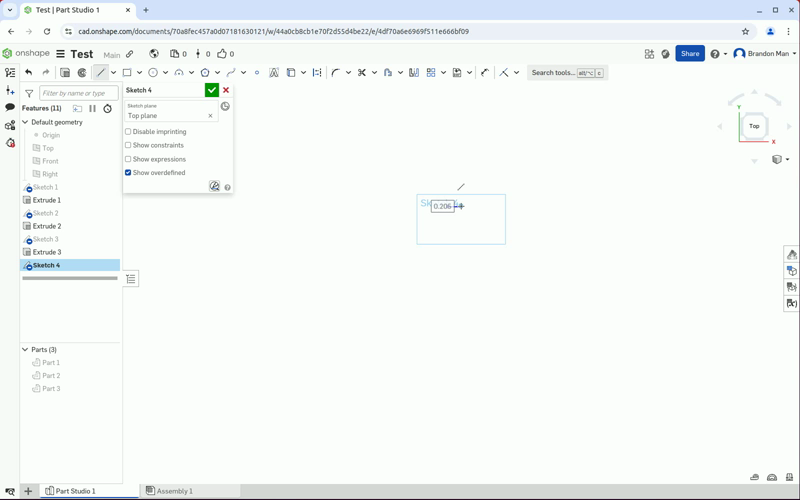
key_up(shift)
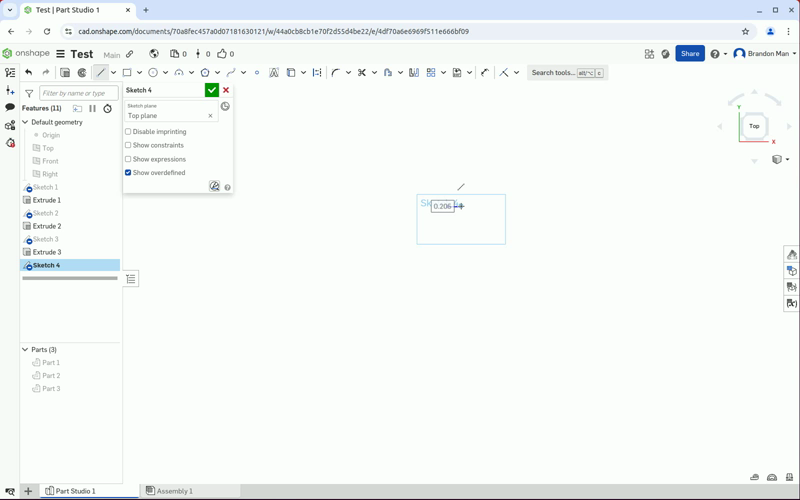
key_down(shift)
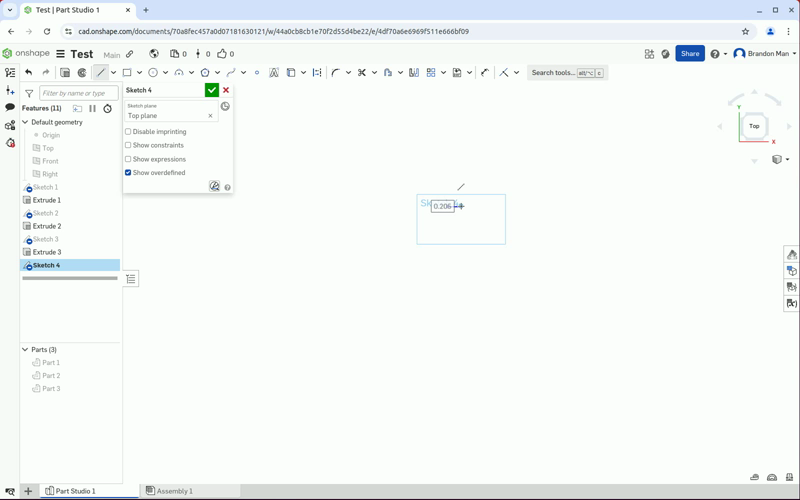
mouse_move(491, 205)
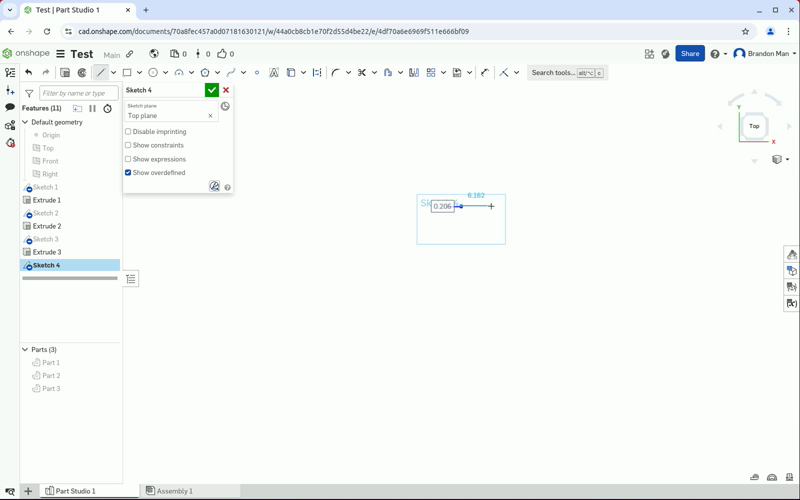
mouse_move(492, 205)
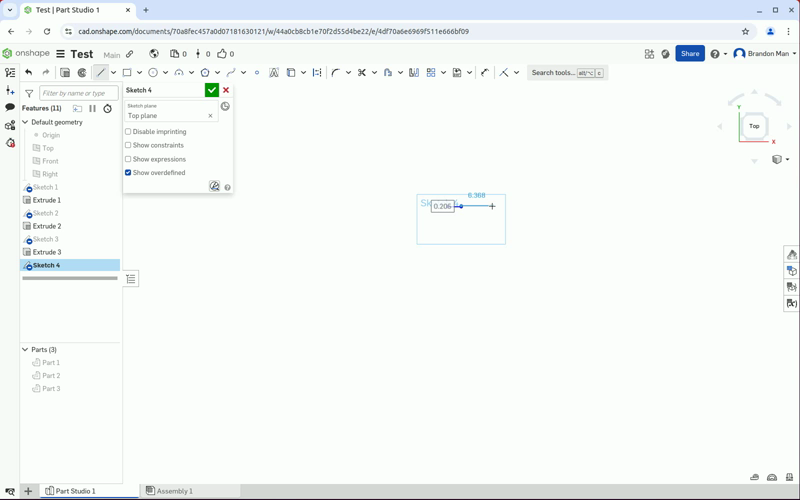
click(492, 205)
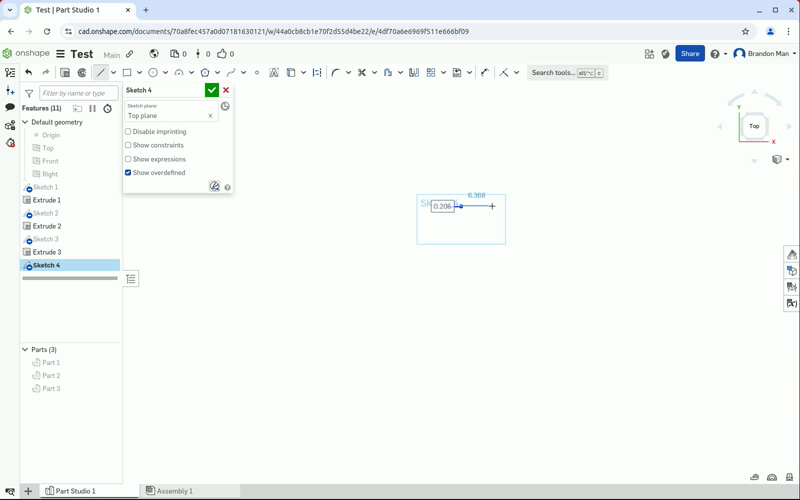
key_up(shift)
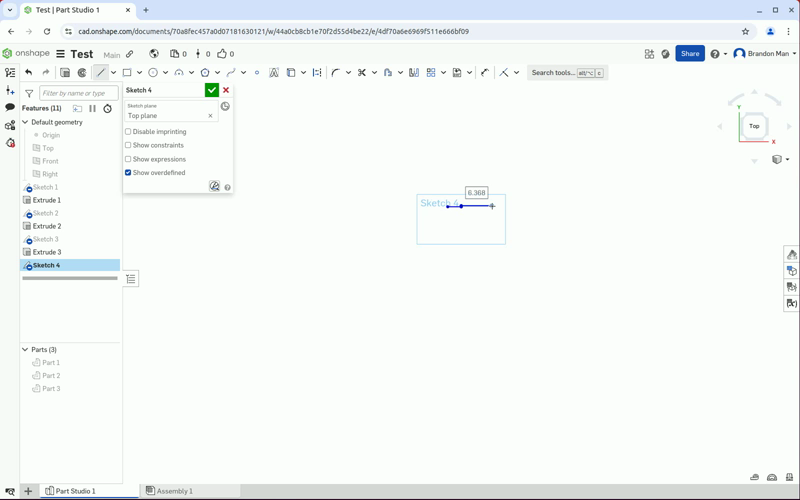
key_down(shift)
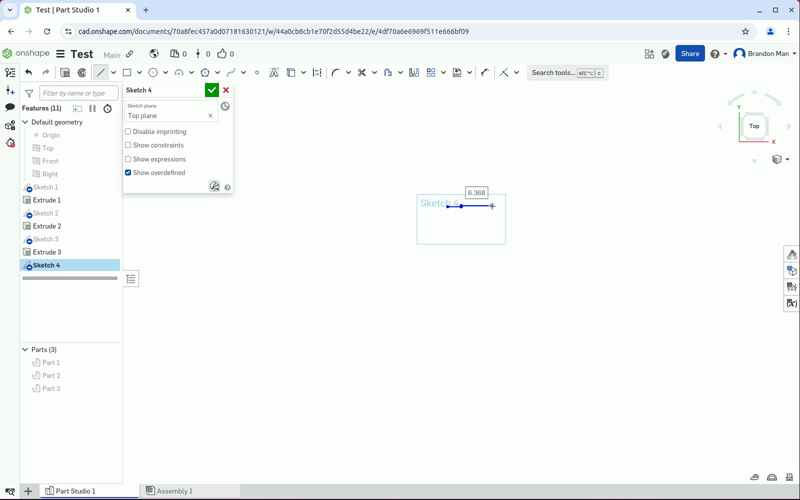
mouse_move(522, 205)
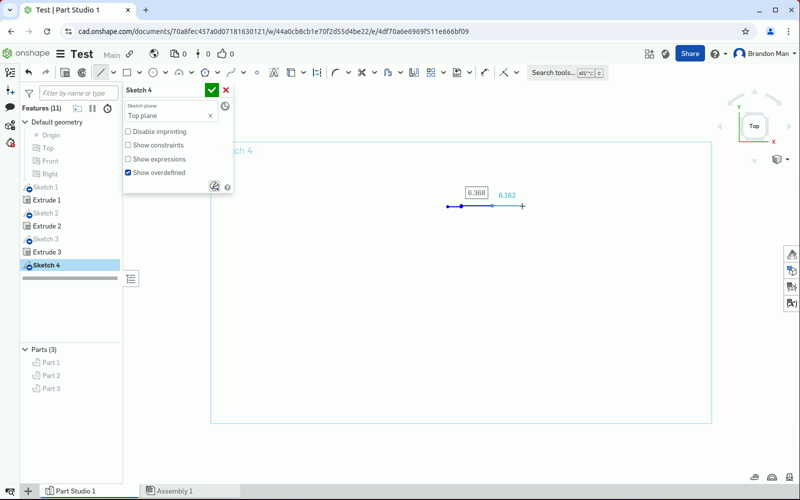
mouse_move(492, 206)
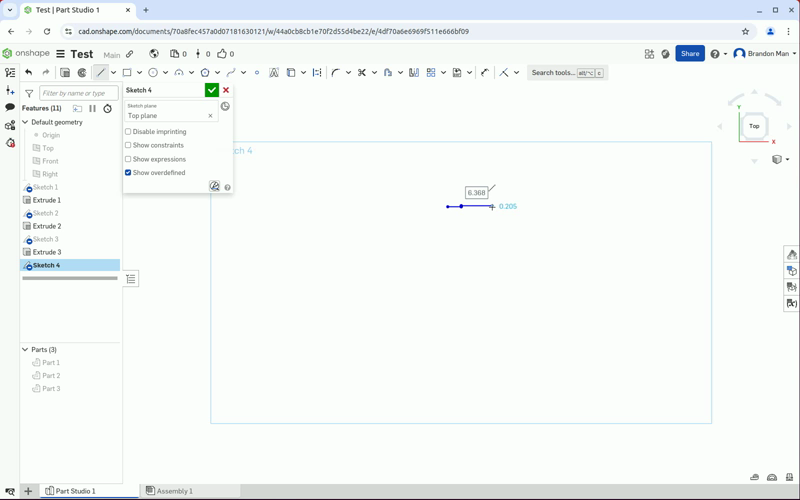
scroll(6)
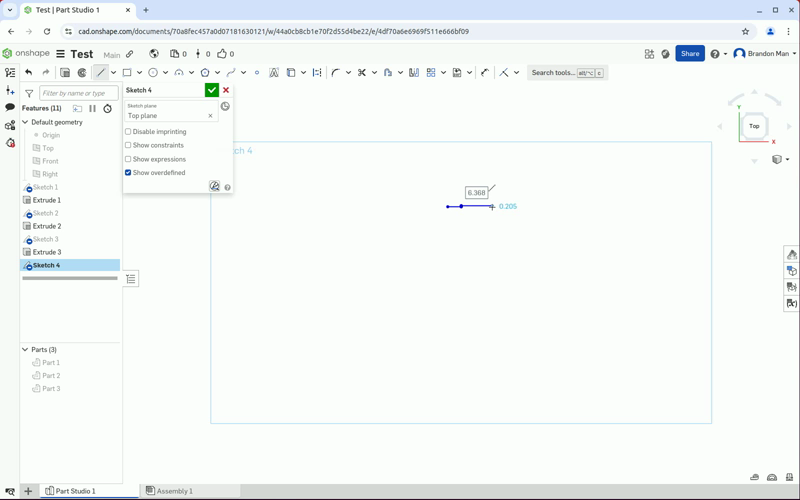
scroll(6)
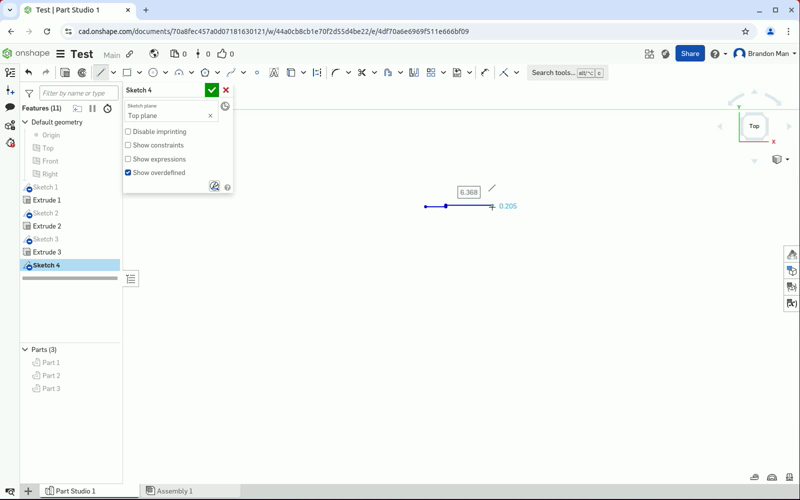
scroll(6)
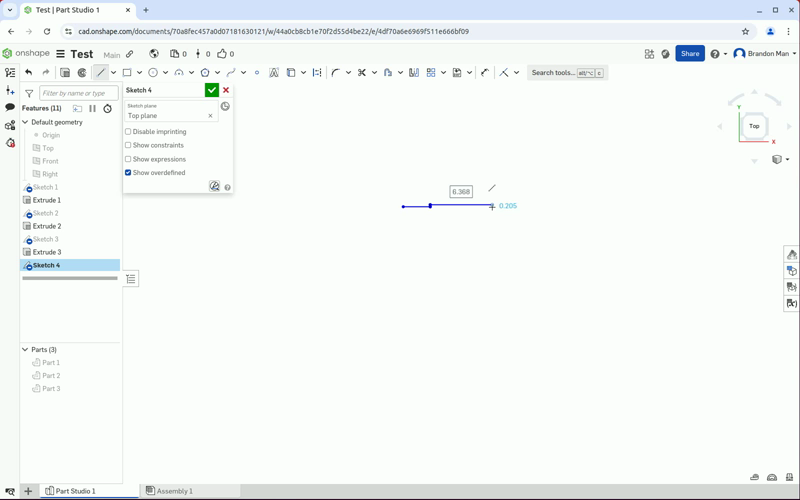
scroll(6)
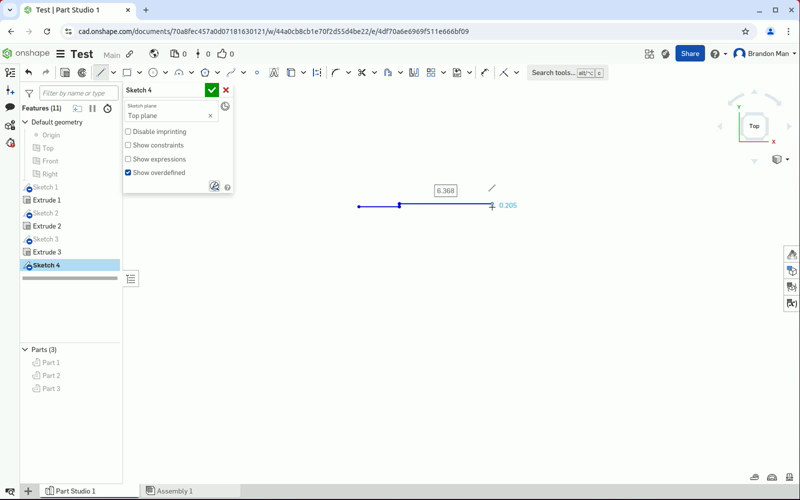
scroll(6)
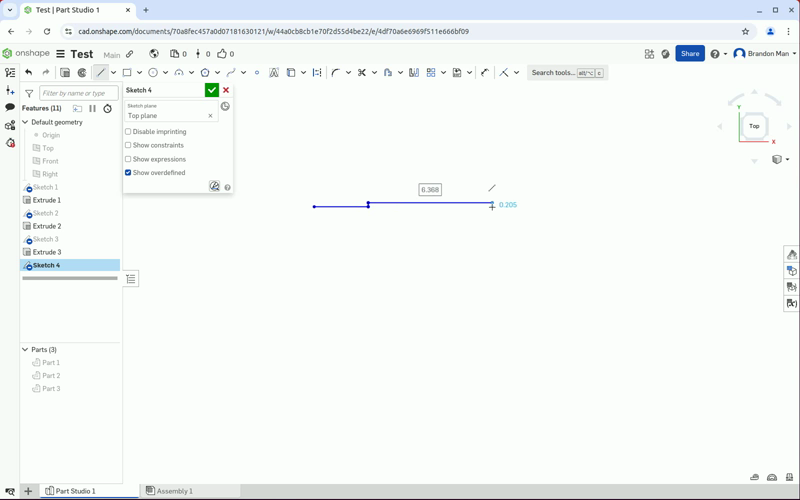
scroll(6)
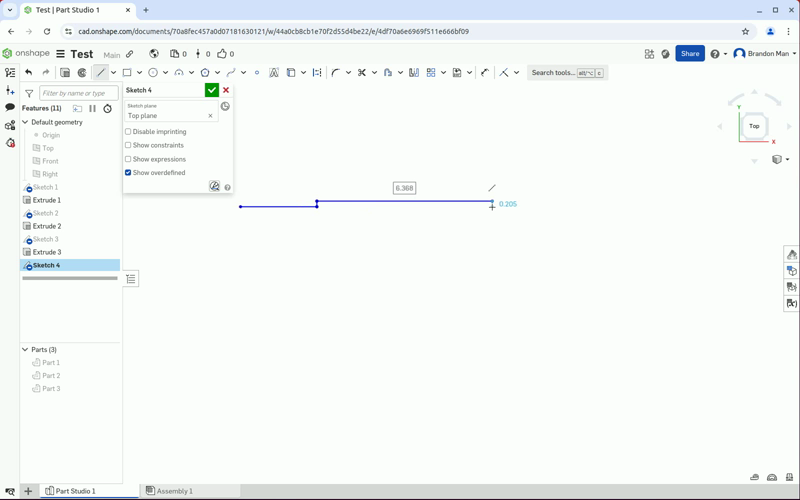
scroll(6)
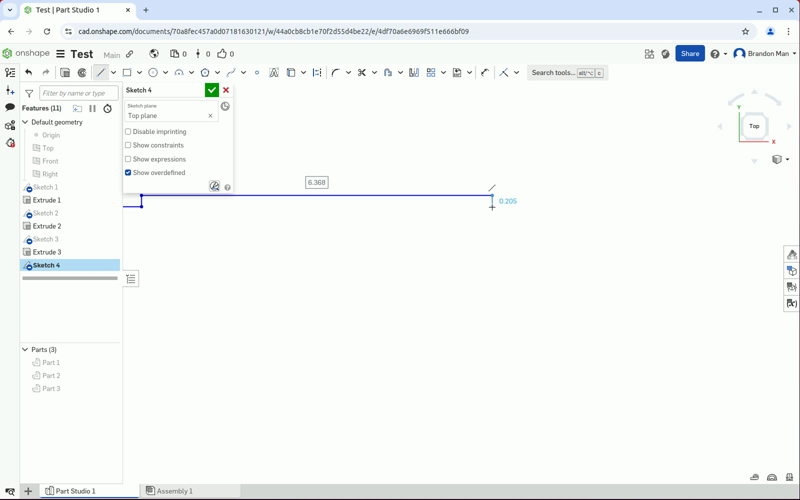
click(492, 206)
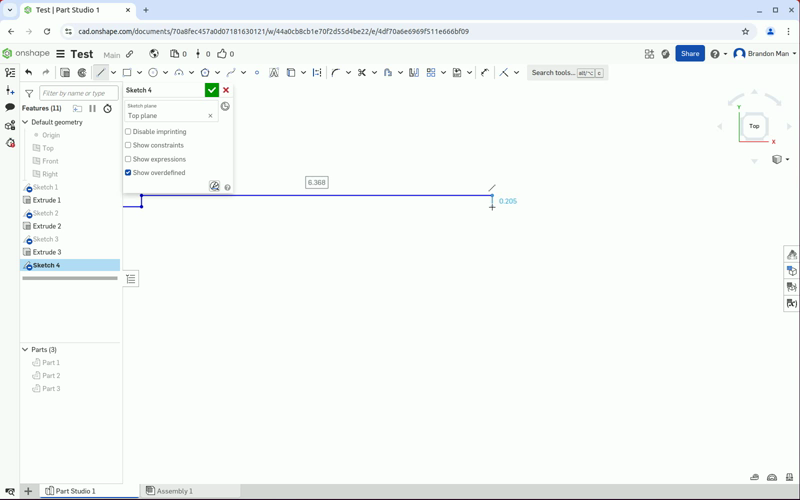
scroll(-6)
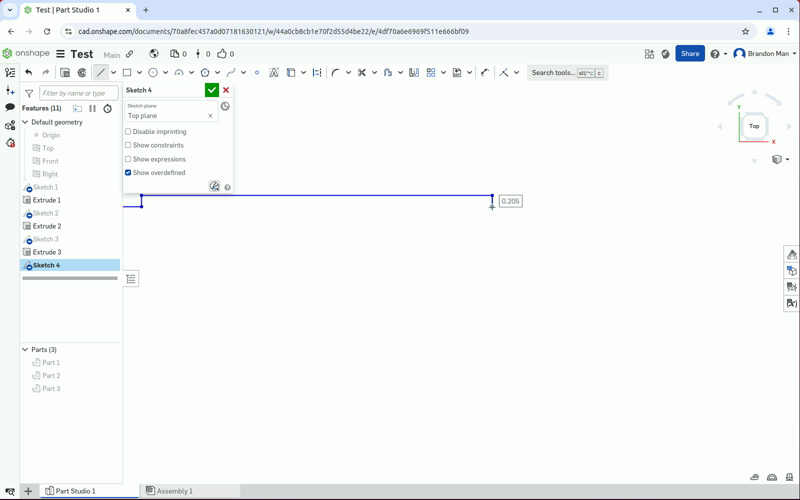
scroll(-6)
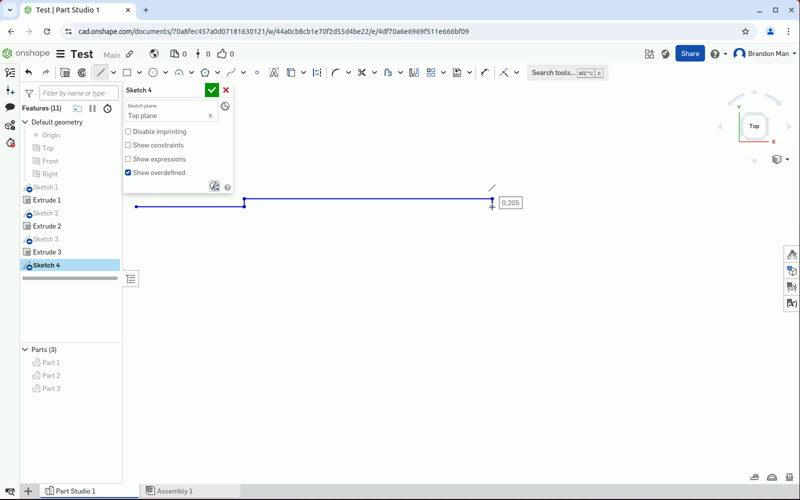
scroll(-6)
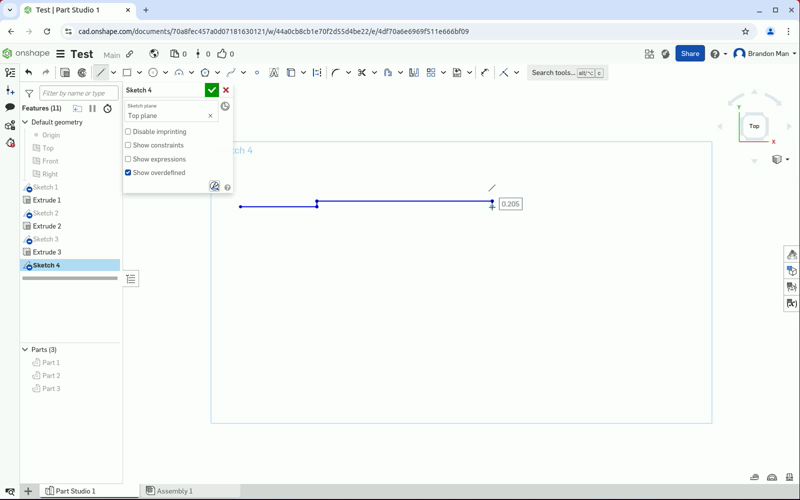
scroll(-6)
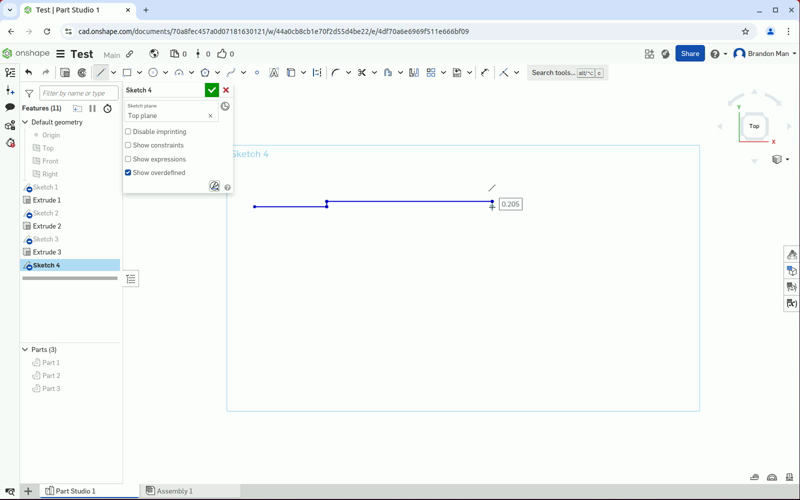
scroll(-6)
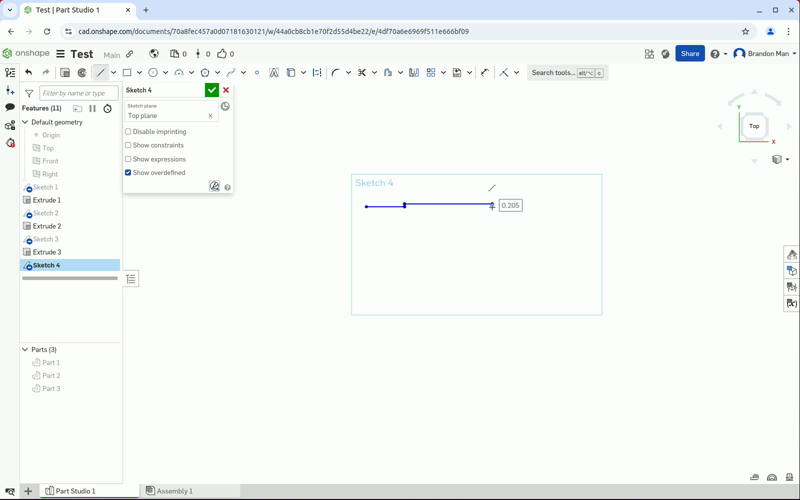
scroll(-6)
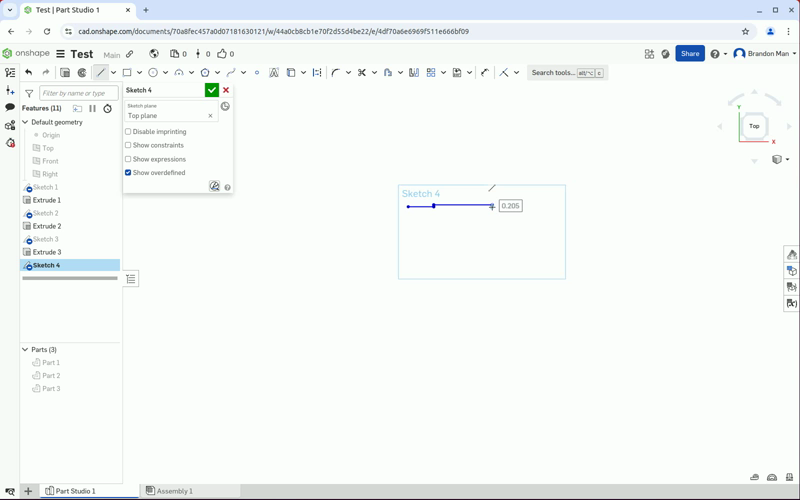
scroll(-6)
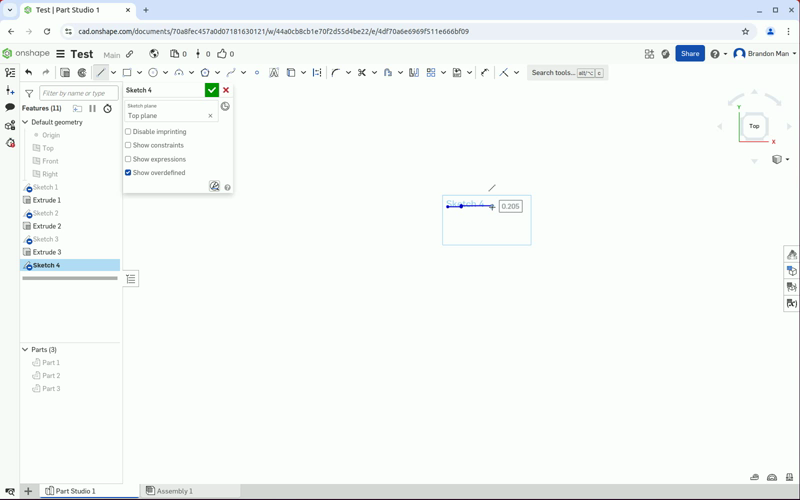
key_up(shift)
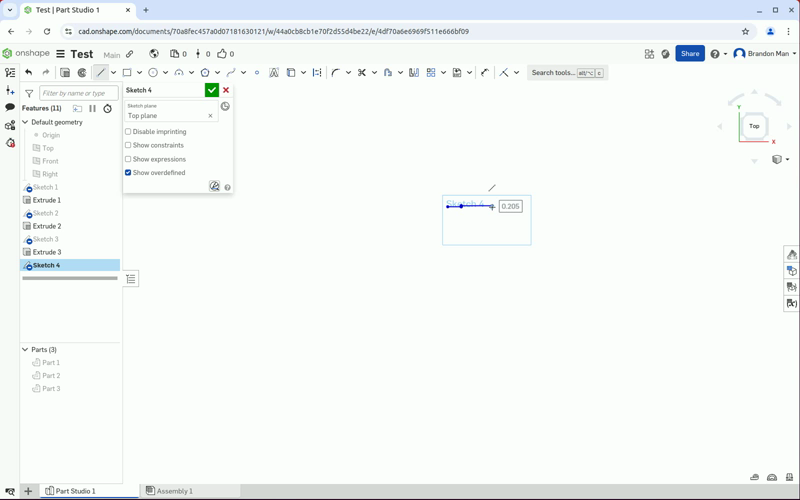
key_down(shift)
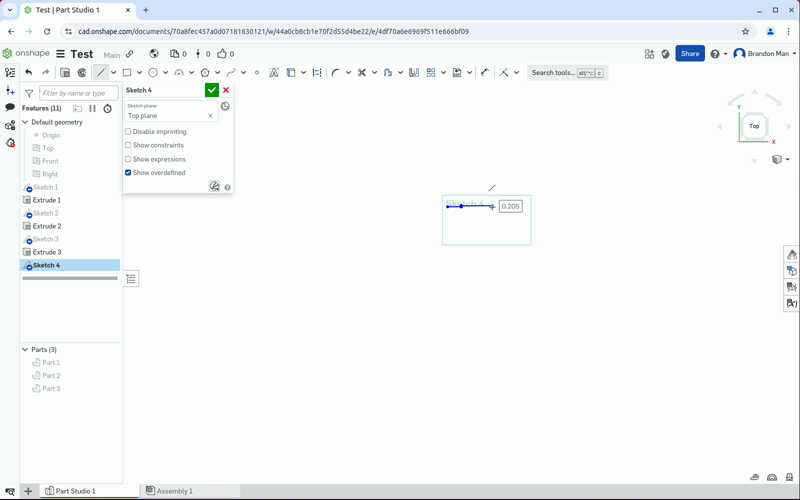
mouse_move(522, 206)
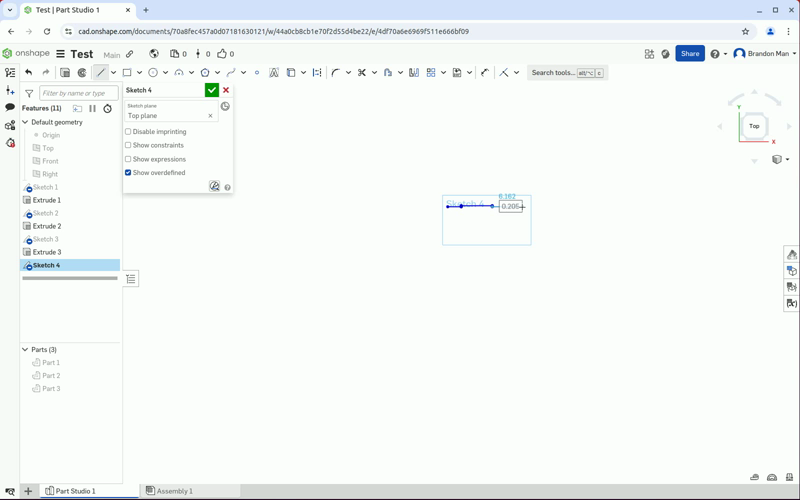
mouse_move(510, 206)
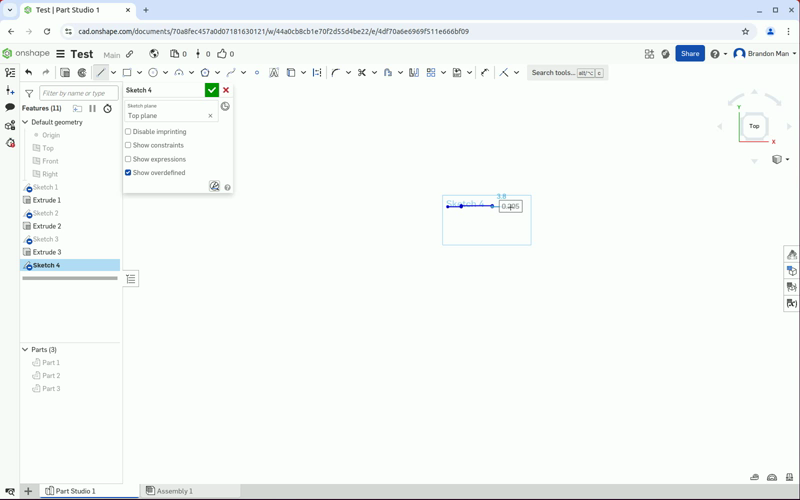
click(510, 206)
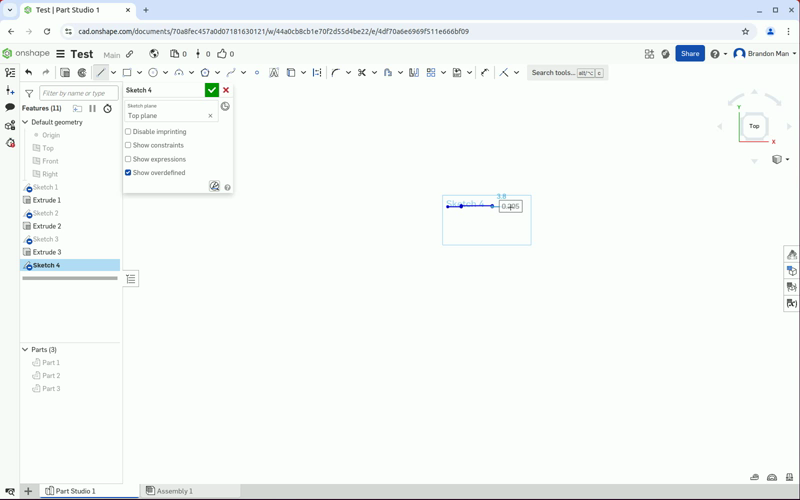
key_up(shift)
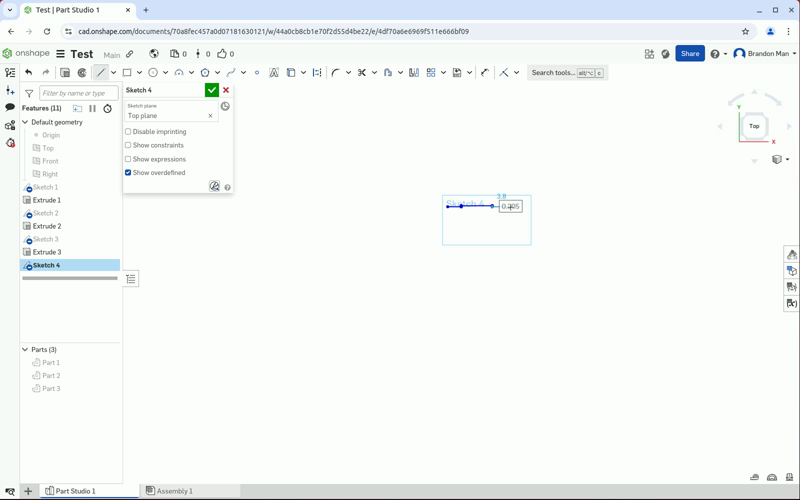
key_down(shift)
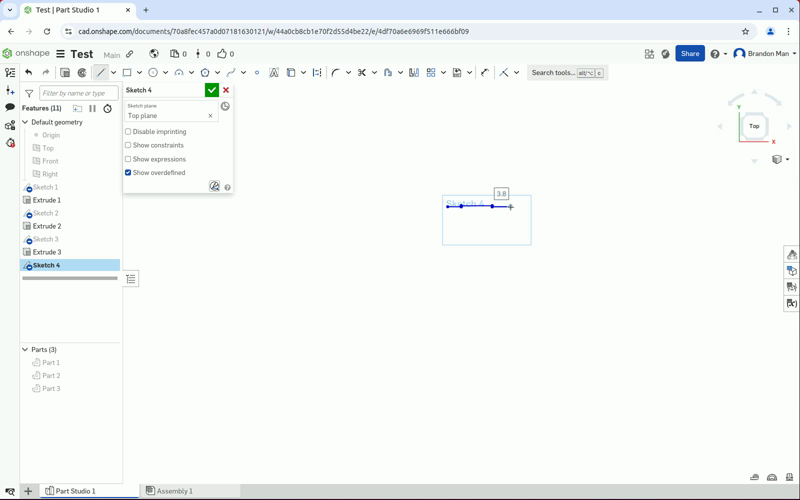
mouse_move(540, 206)
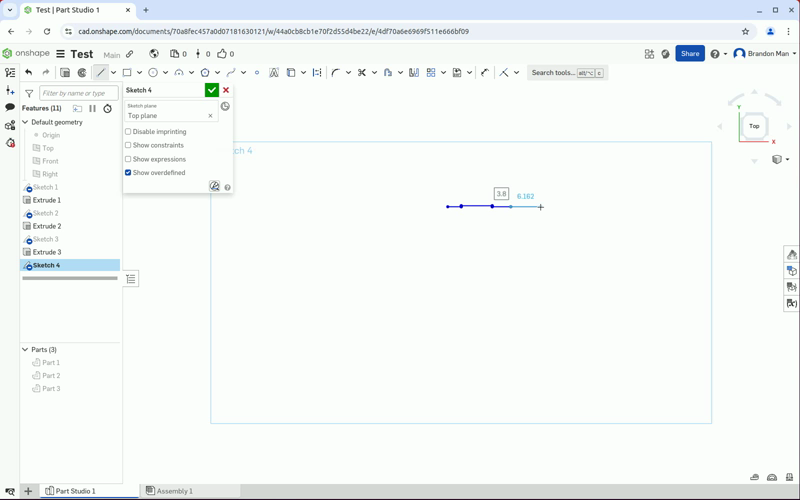
mouse_move(510, 170)
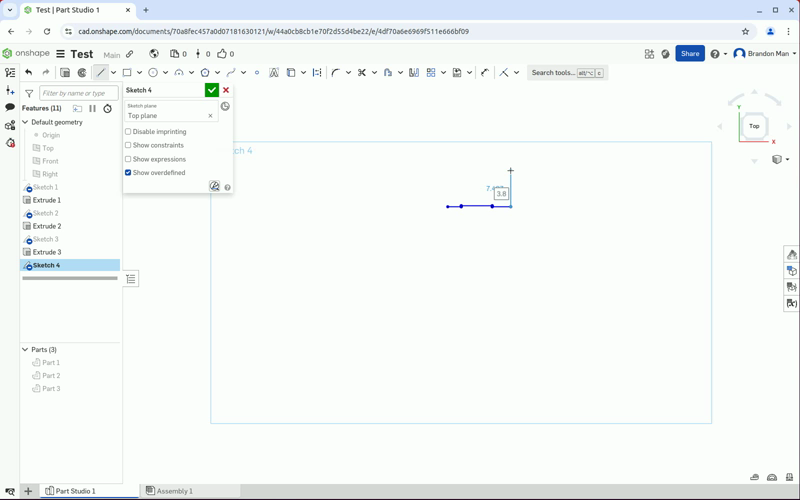
click(510, 170)
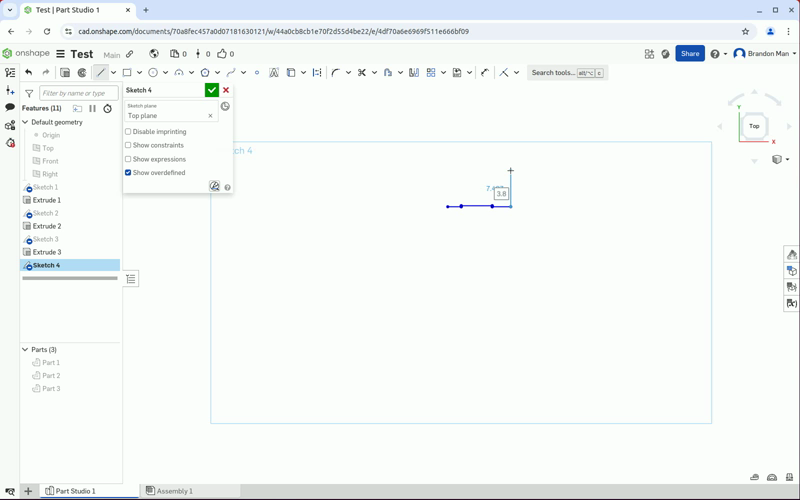
key_up(shift)
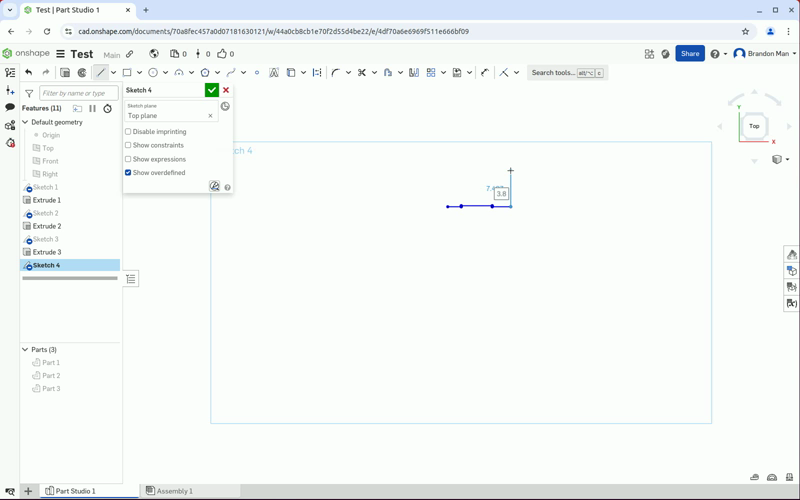
key_down(shift)
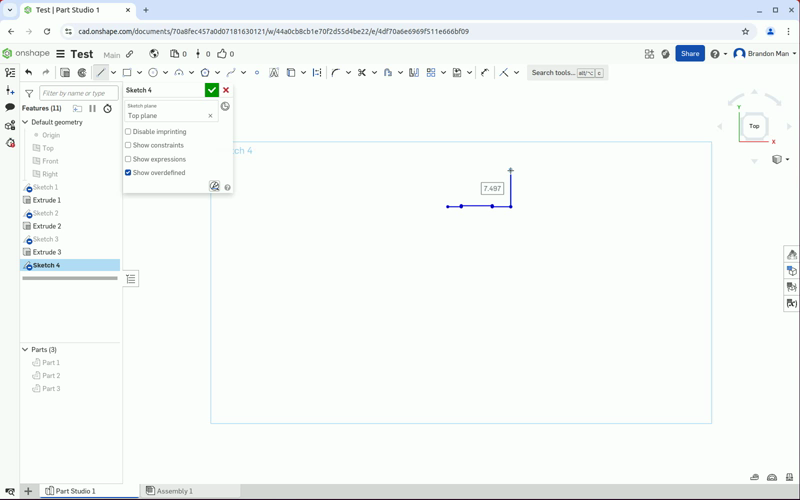
mouse_move(447, 170)
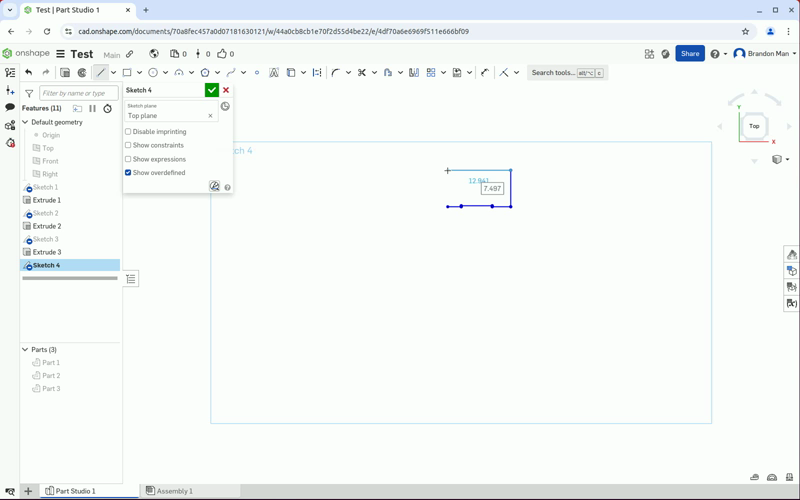
click(447, 170)
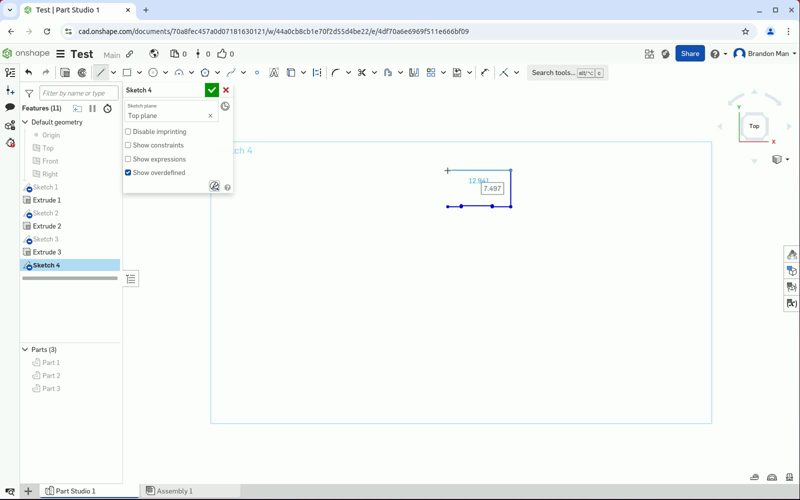
key_up(shift)
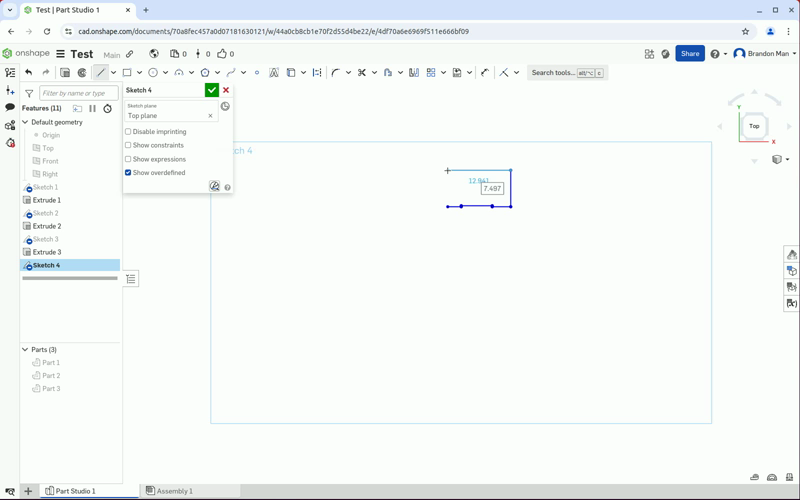
mouse_move(477, 170)
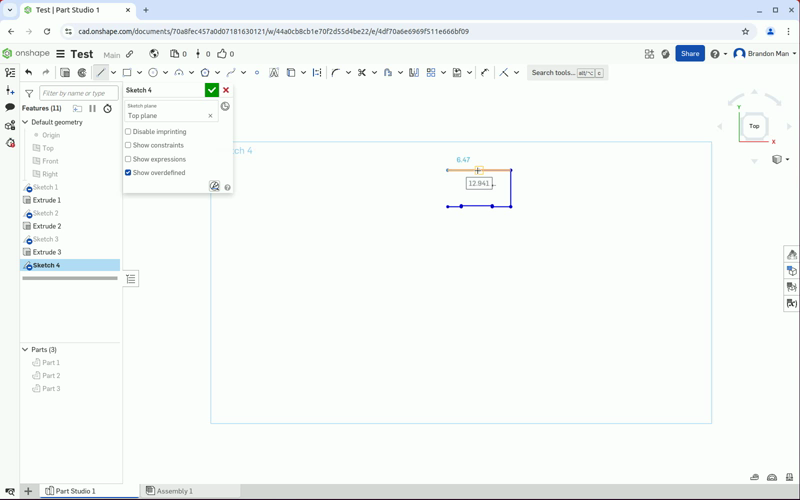
key_down(shift)
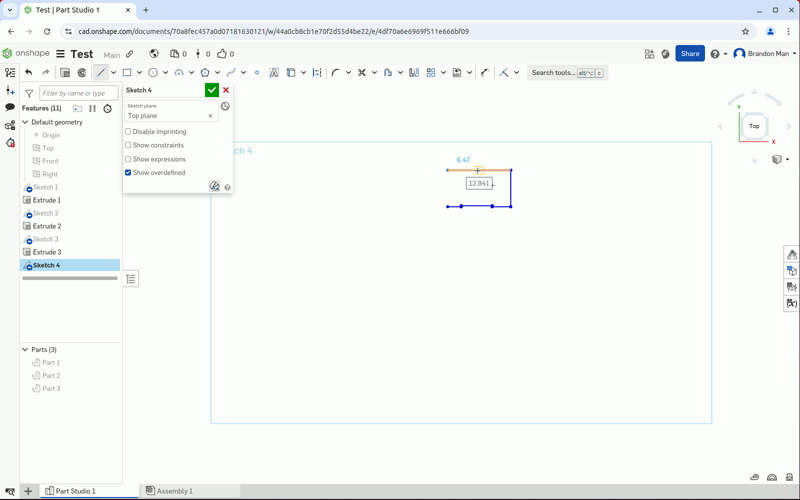
mouse_move(447, 206)
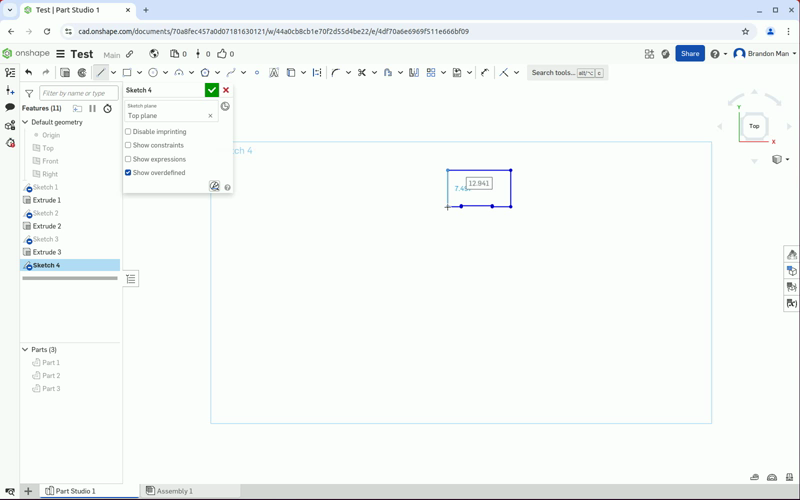
key_up(shift)
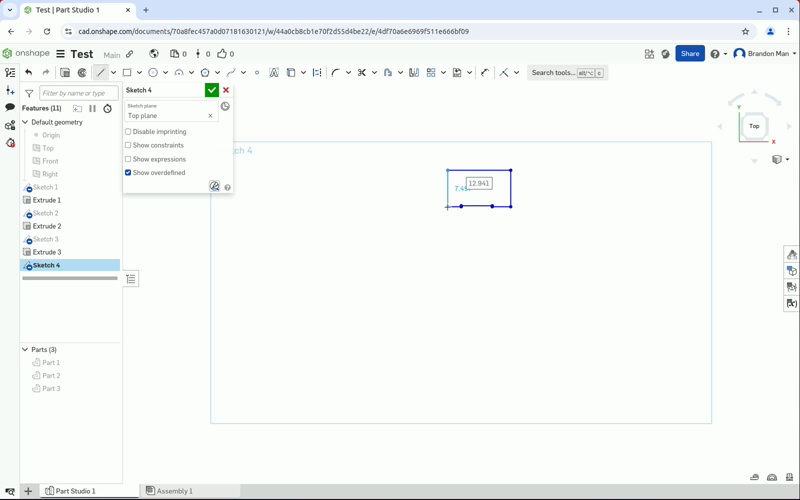
click(447, 206)
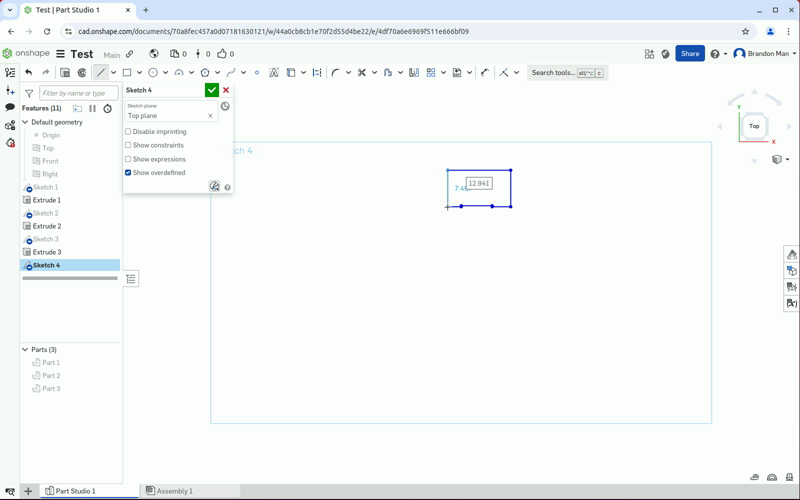
key(esc)
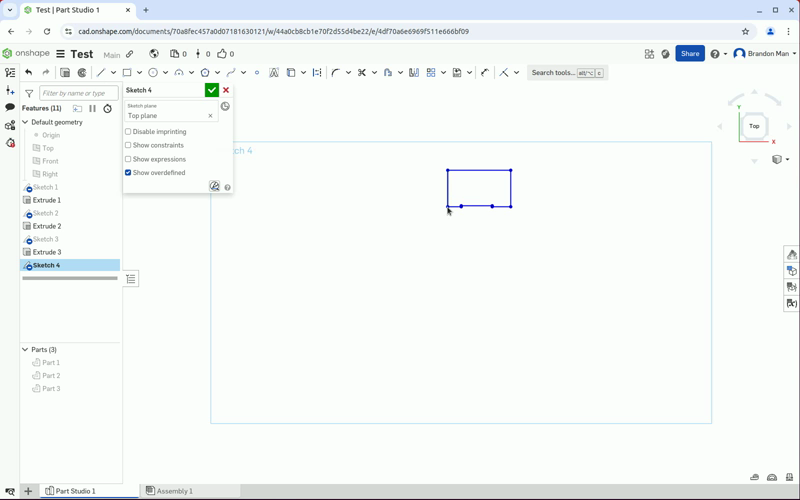
mouse_move(505, 183)
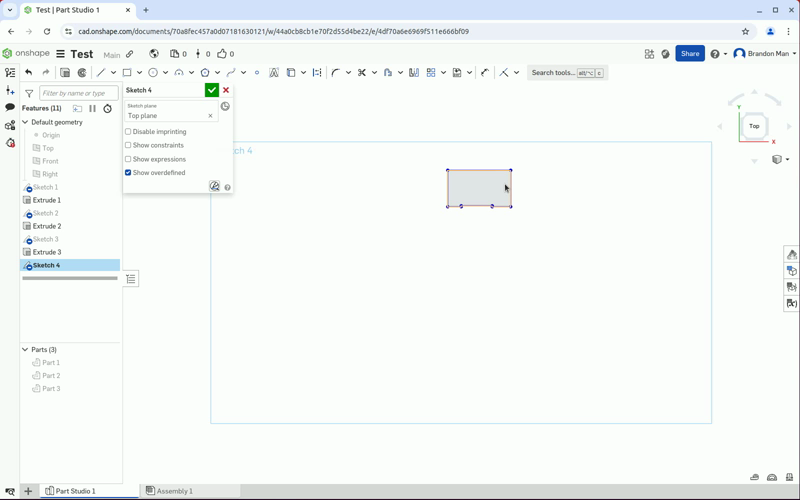
click(505, 183)
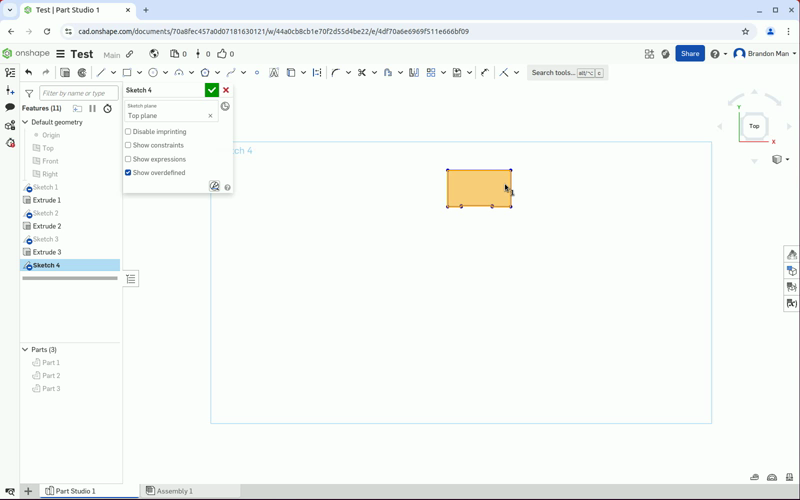
mouse_move(73, 352)
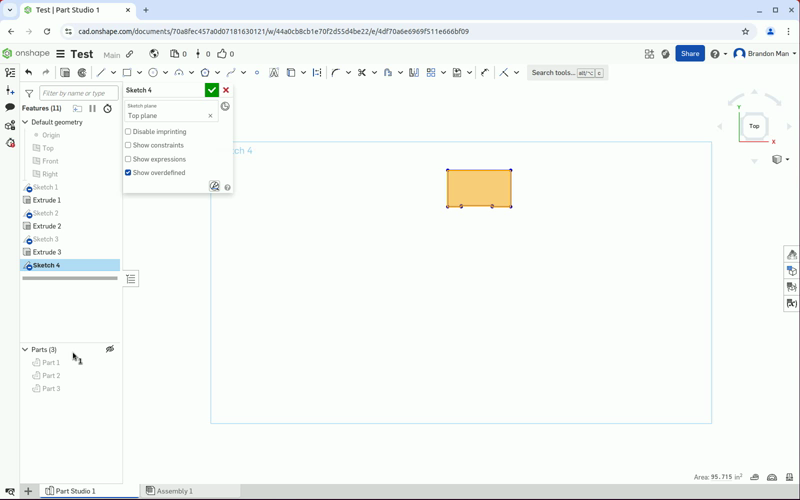
key(shift+y)
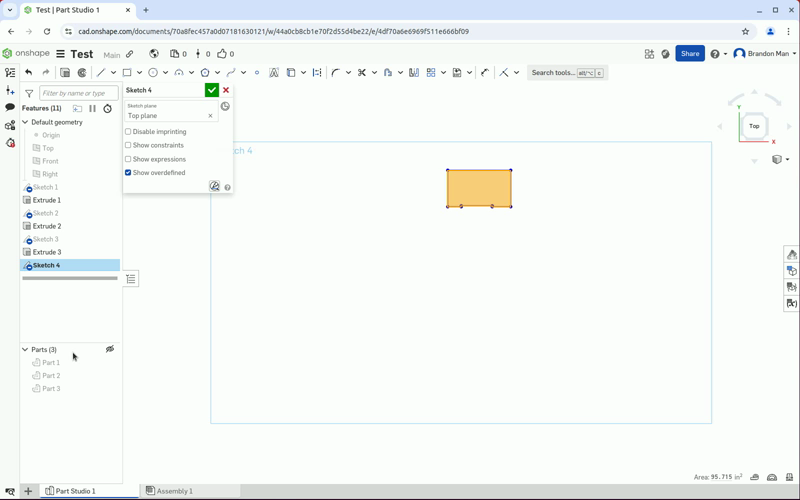
key(shift+e)
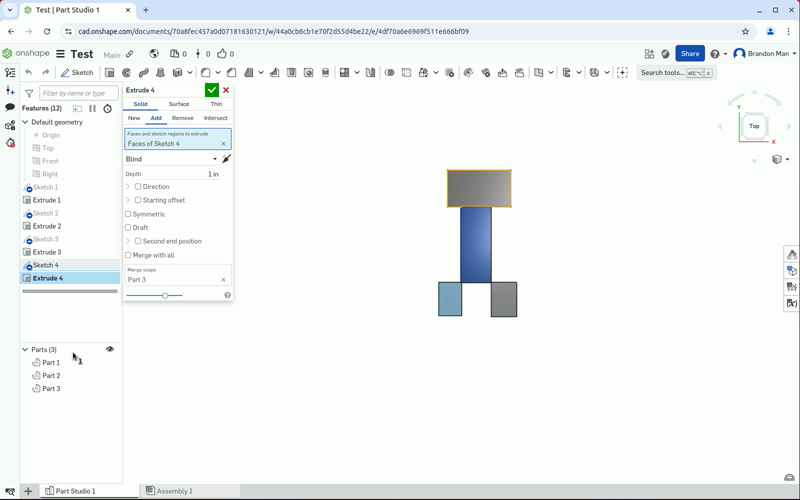
mouse_move(143, 106)
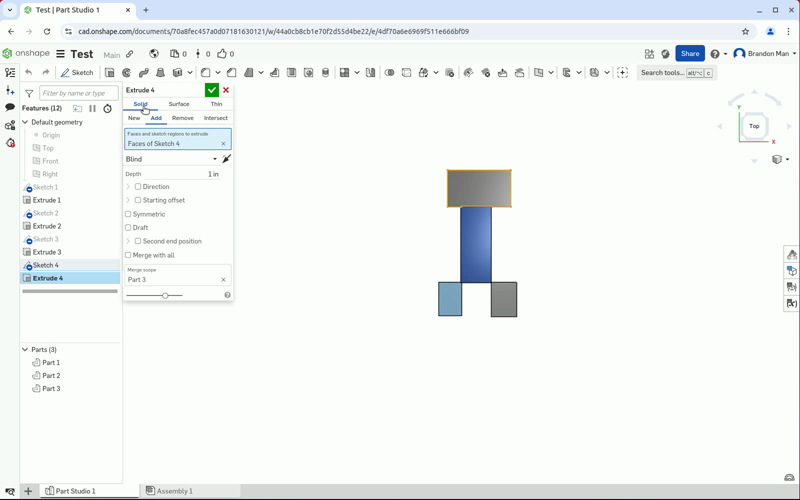
click(143, 106)
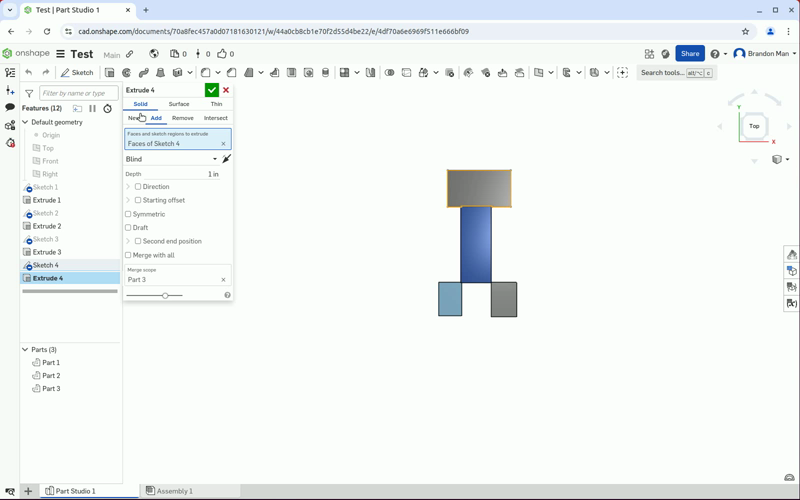
mouse_move(137, 120)
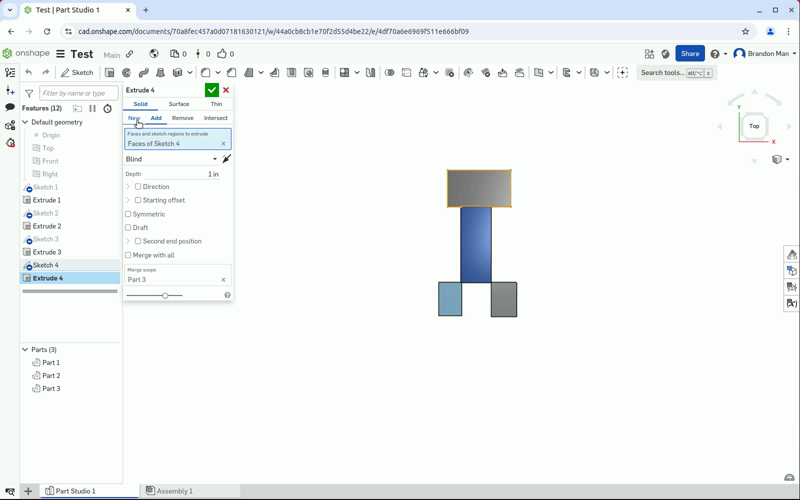
click(137, 120)
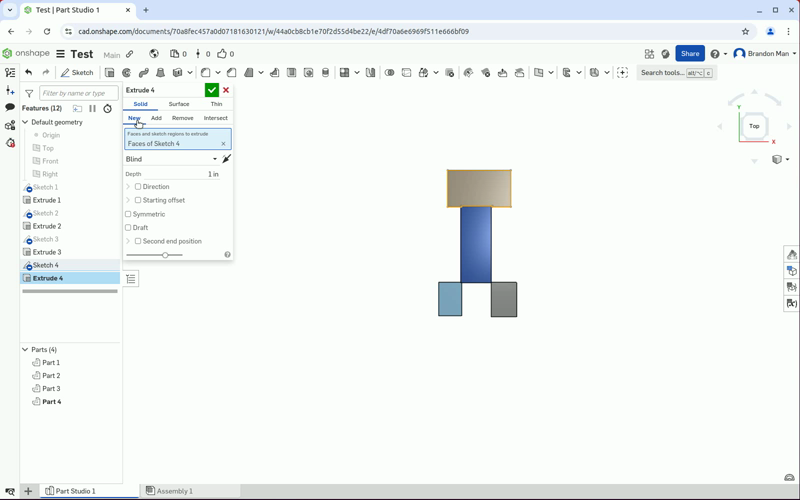
key(tab, 4)
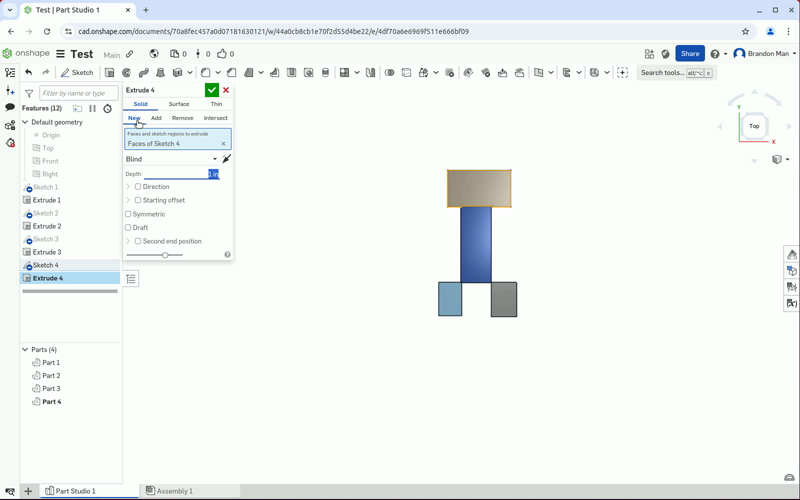
text(9.869)
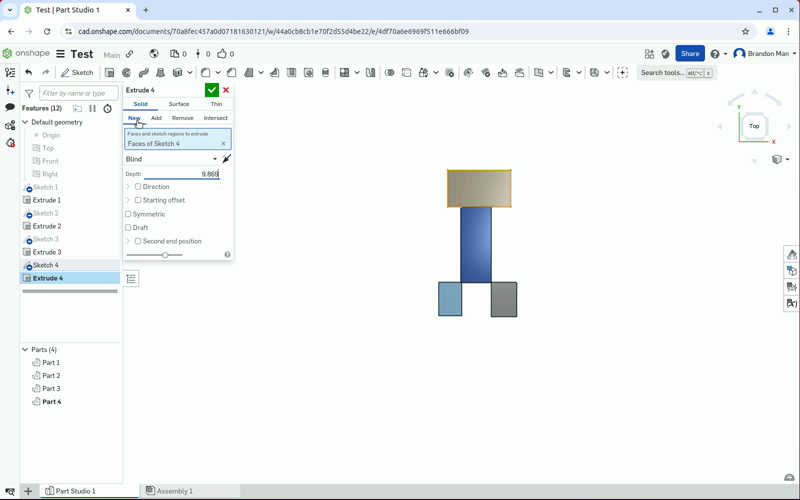
key(enter)
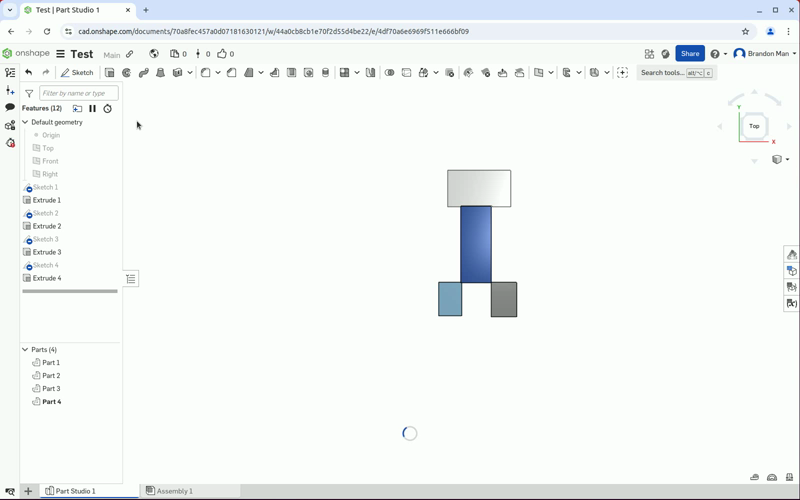
key(shift+h)
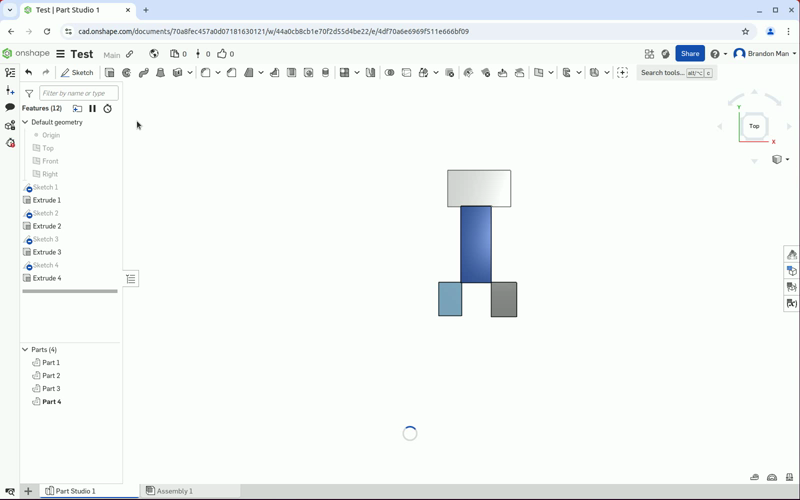
key(shift+h)
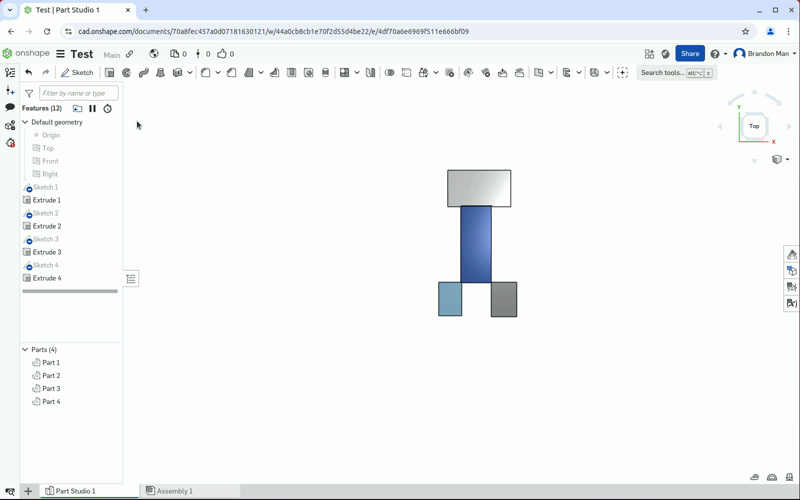
mouse_move(73, 189)
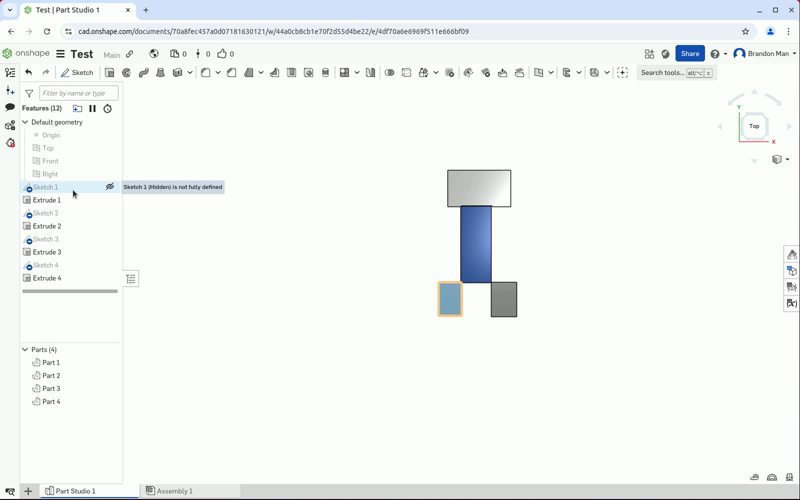
click(73, 189)
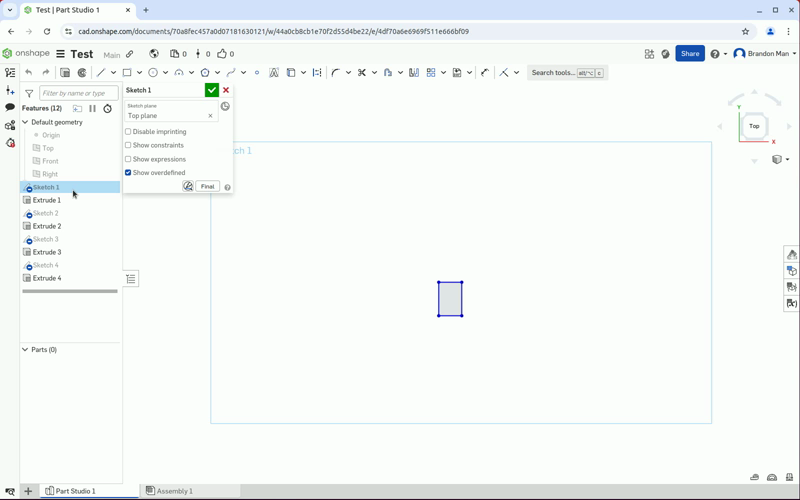
mouse_move(229, 92)
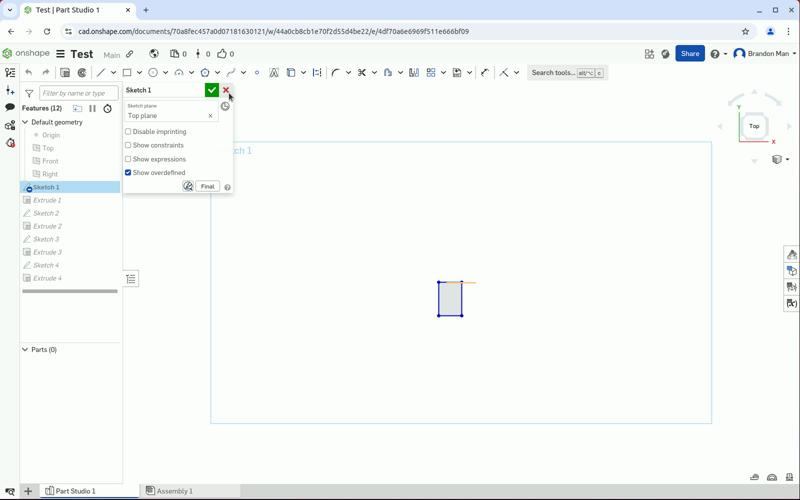
click(229, 92)
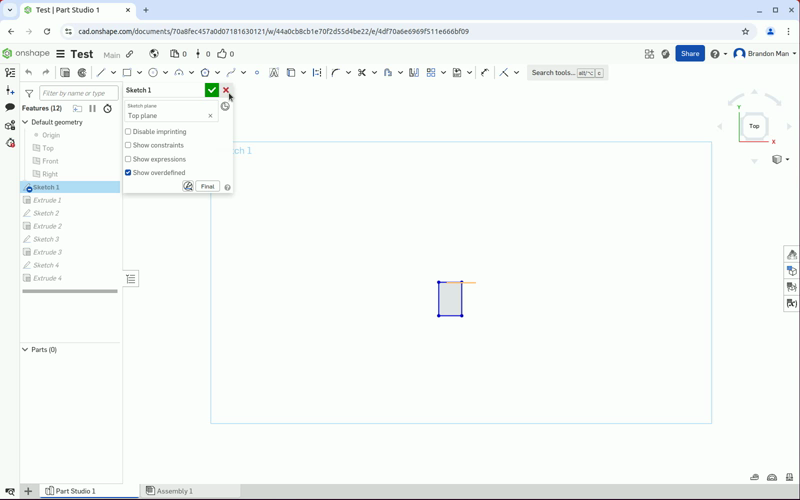
key(shift+s)
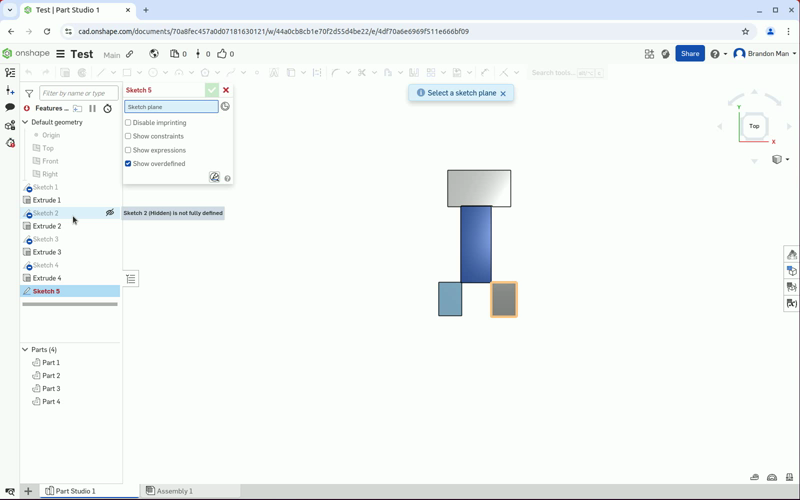
scroll(3)
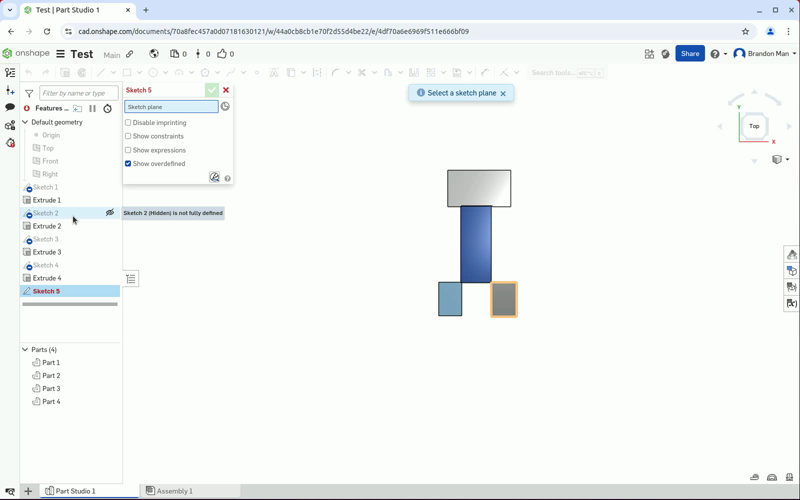
mouse_move(73, 150)
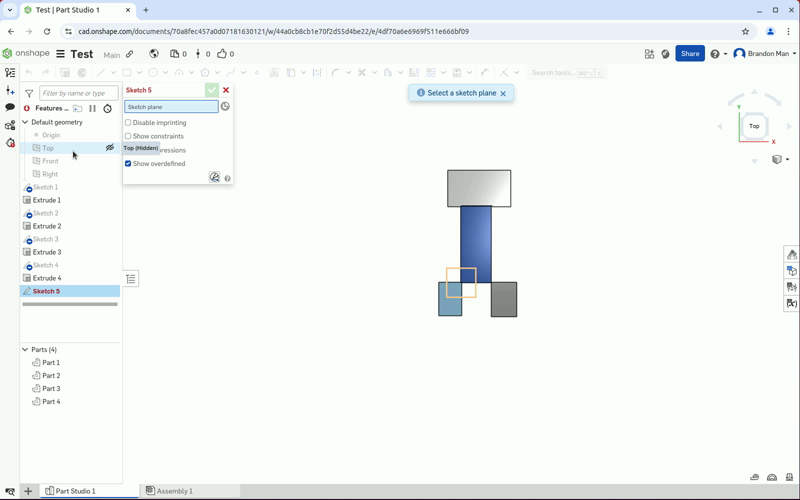
click(73, 150)
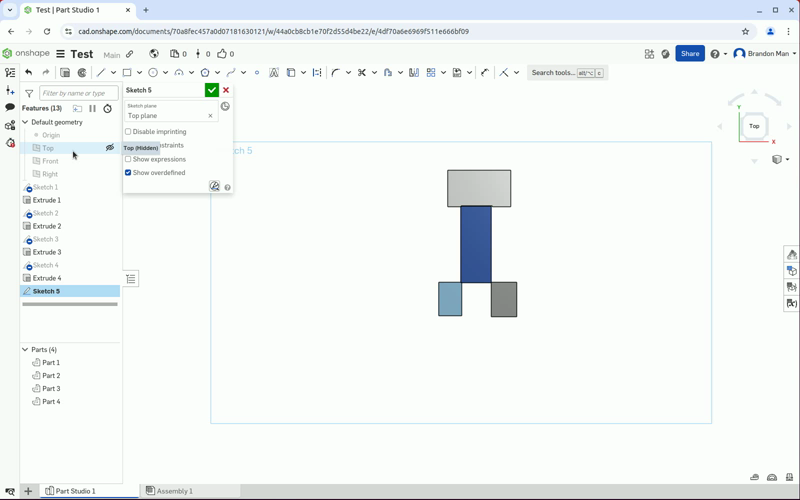
mouse_move(73, 352)
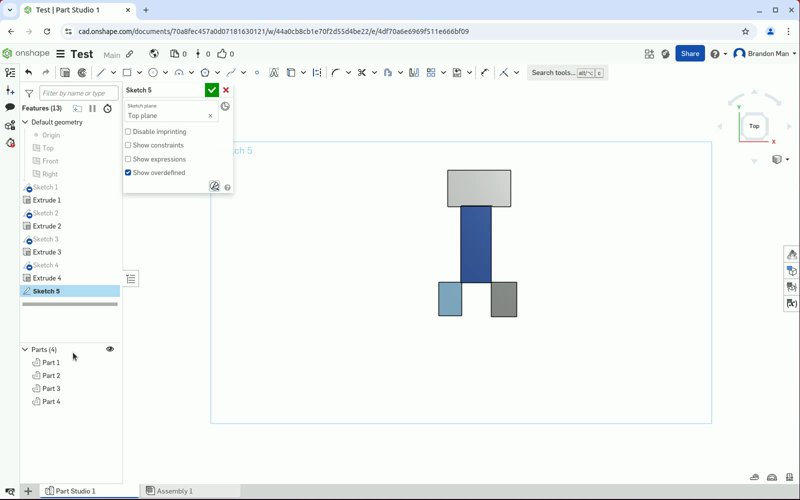
key(y)
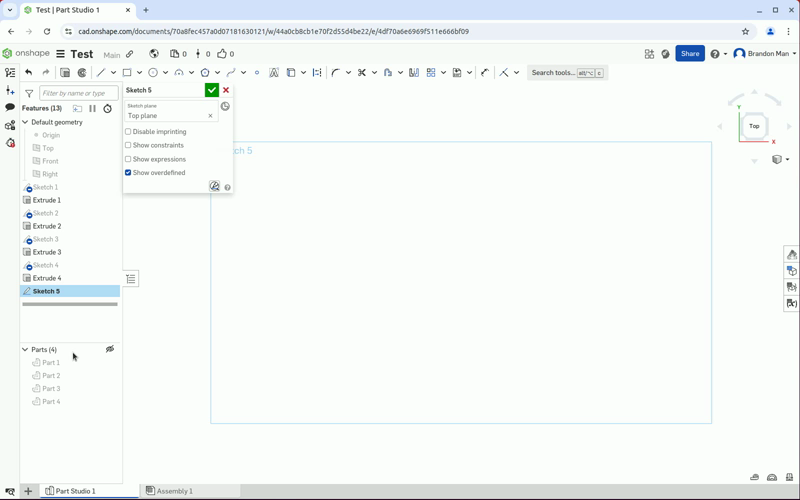
key(l)
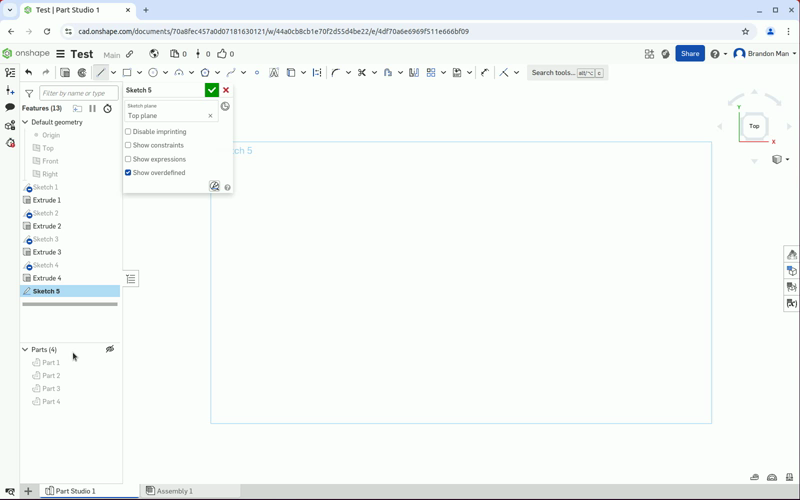
key_down(shift)
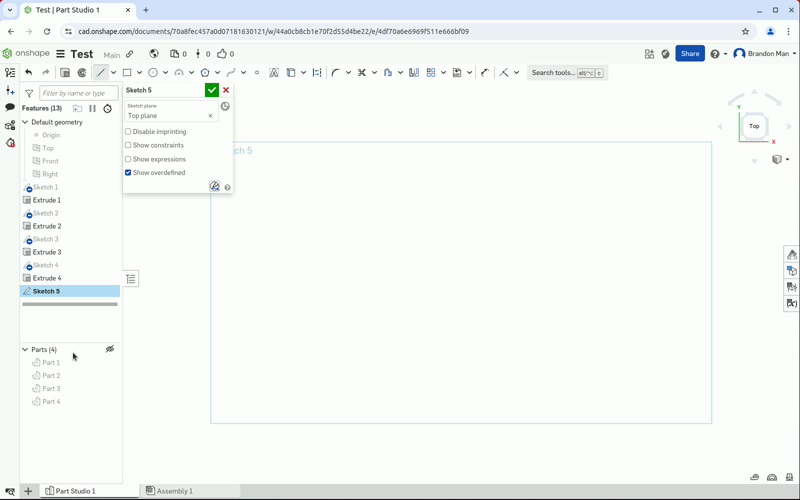
mouse_move(460, 206)
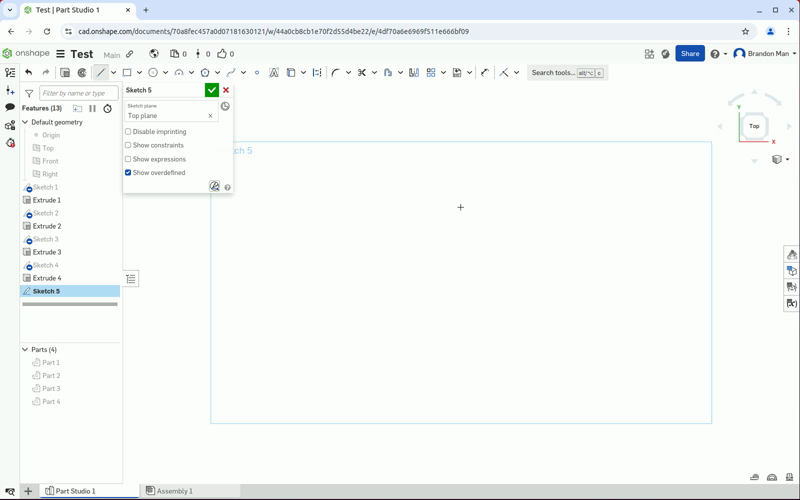
click(460, 206)
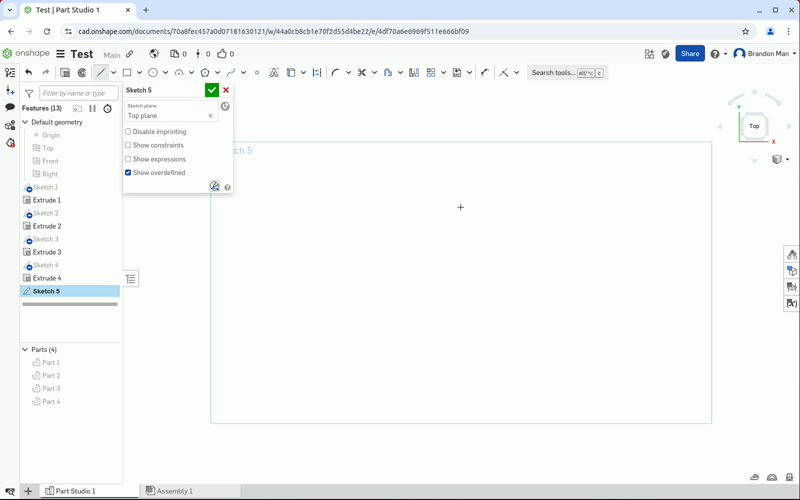
key_up(shift)
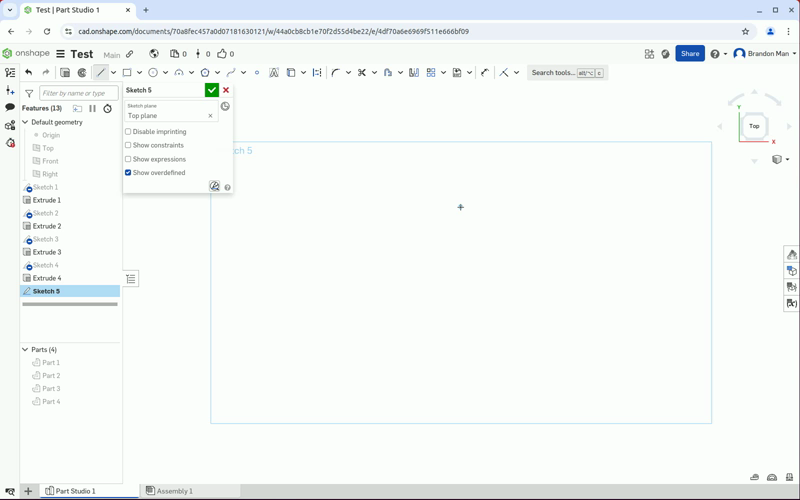
key_down(shift)
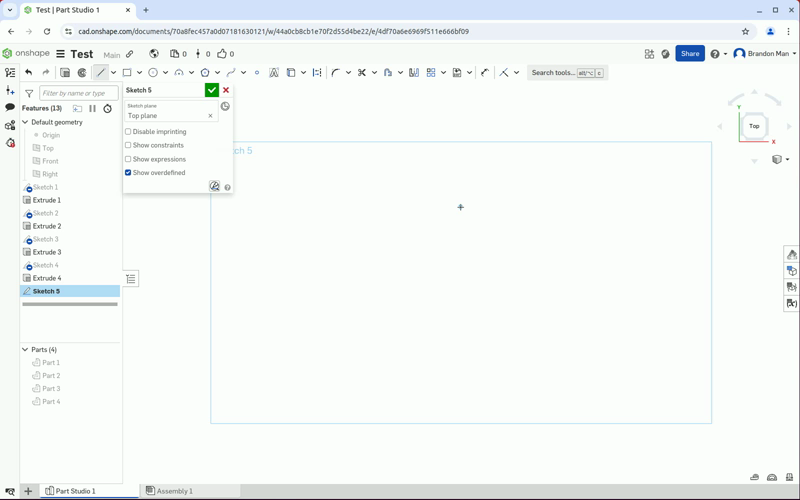
mouse_move(490, 206)
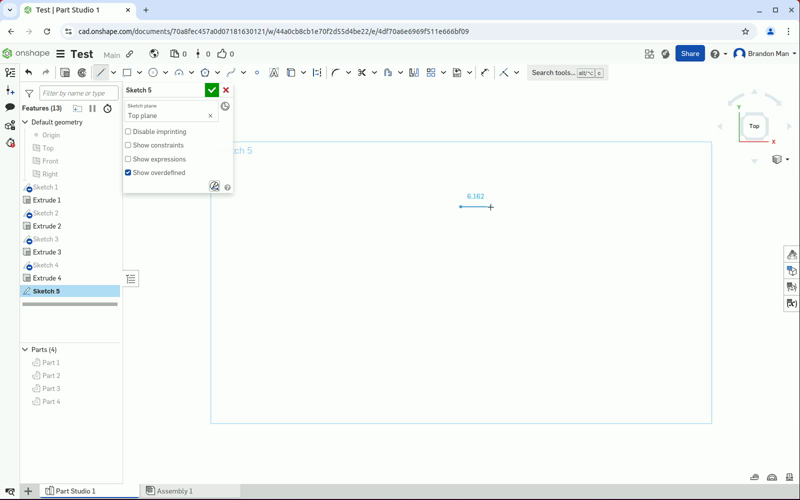
mouse_move(492, 206)
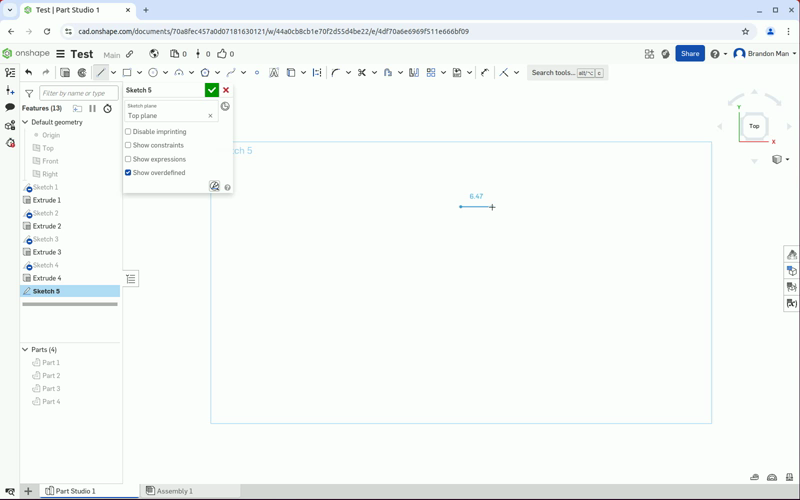
click(492, 206)
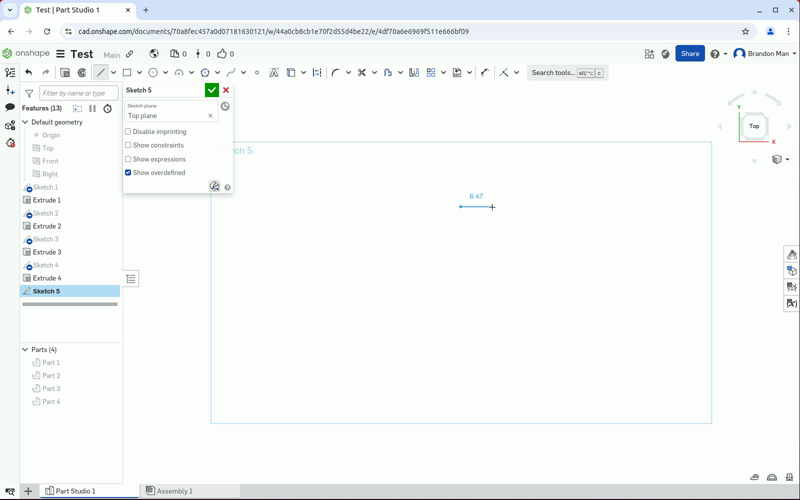
key_up(shift)
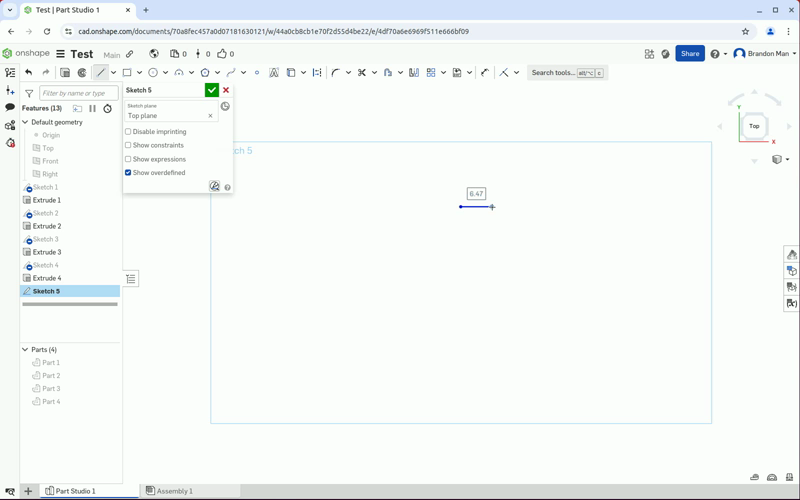
key_down(shift)
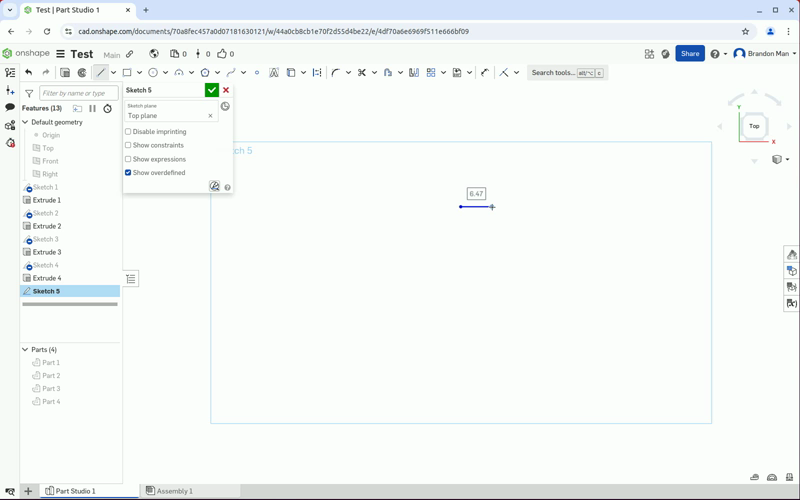
mouse_move(522, 206)
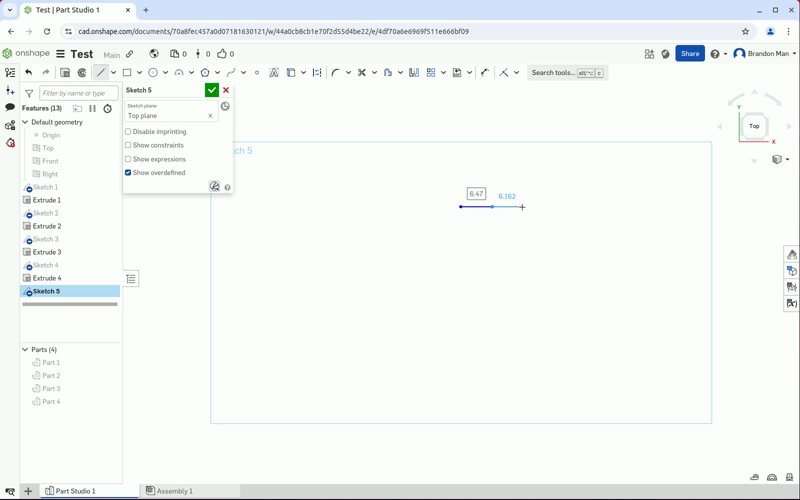
mouse_move(492, 205)
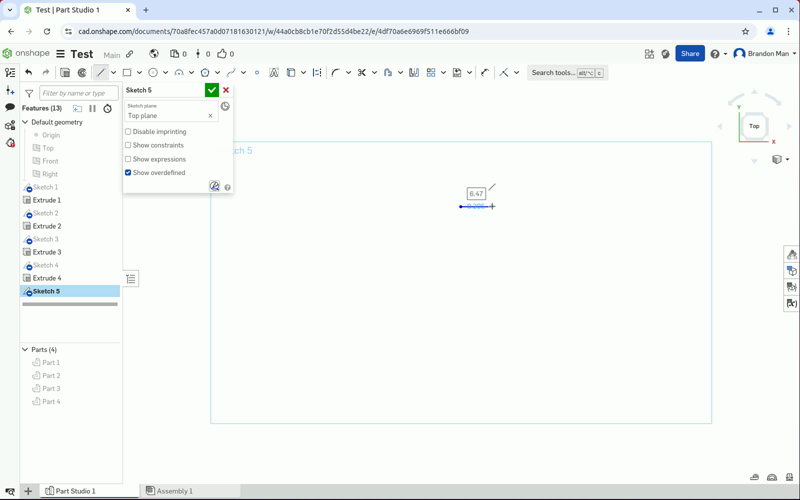
scroll(6)
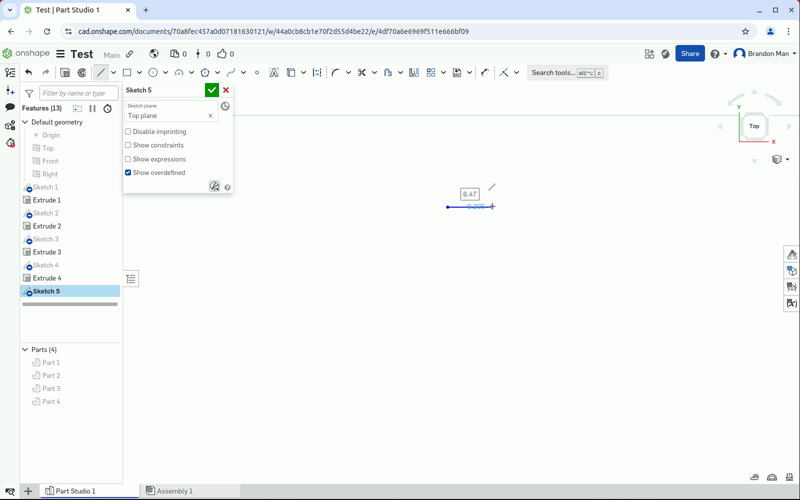
scroll(6)
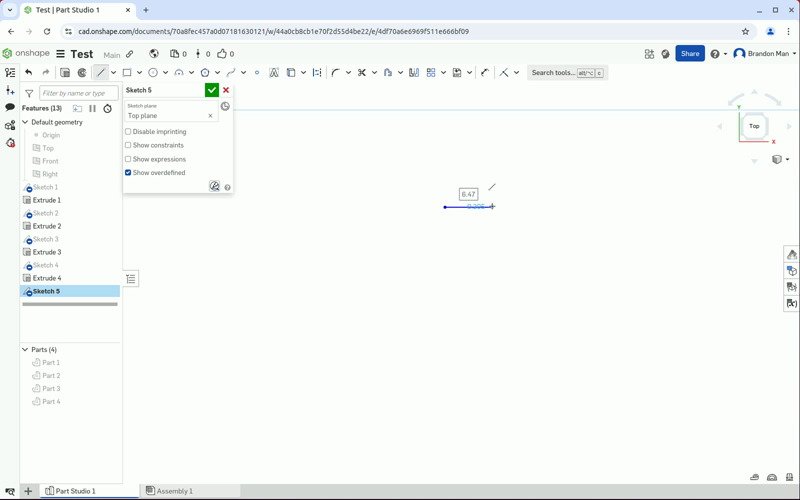
scroll(6)
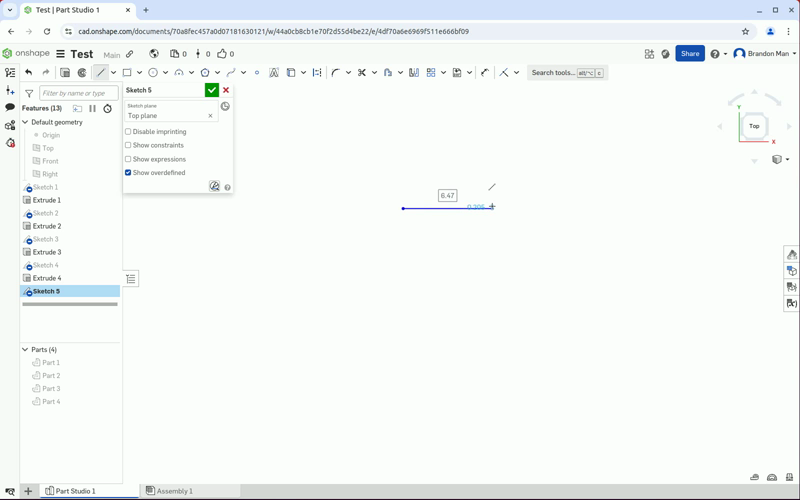
scroll(6)
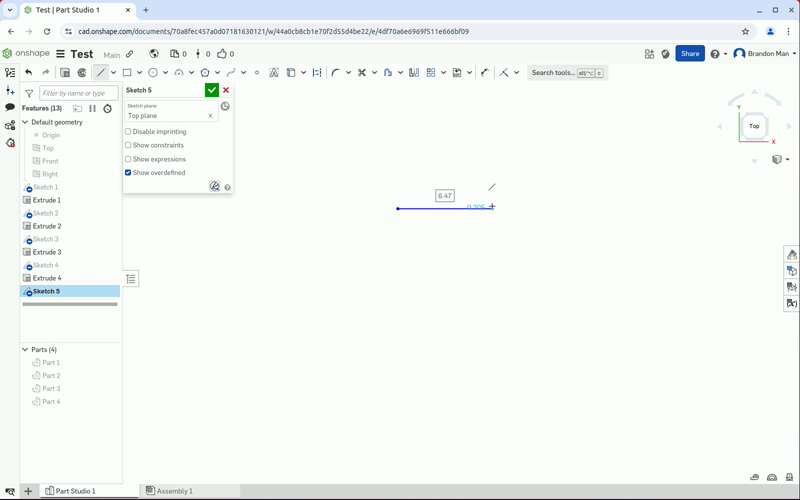
scroll(6)
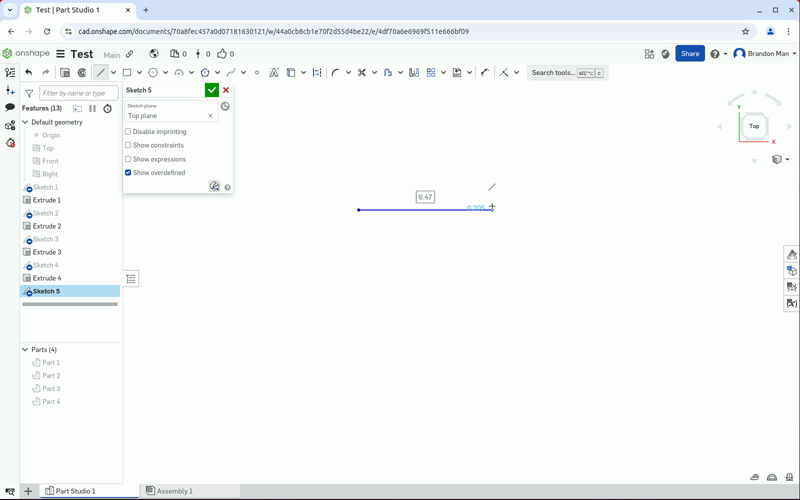
scroll(6)
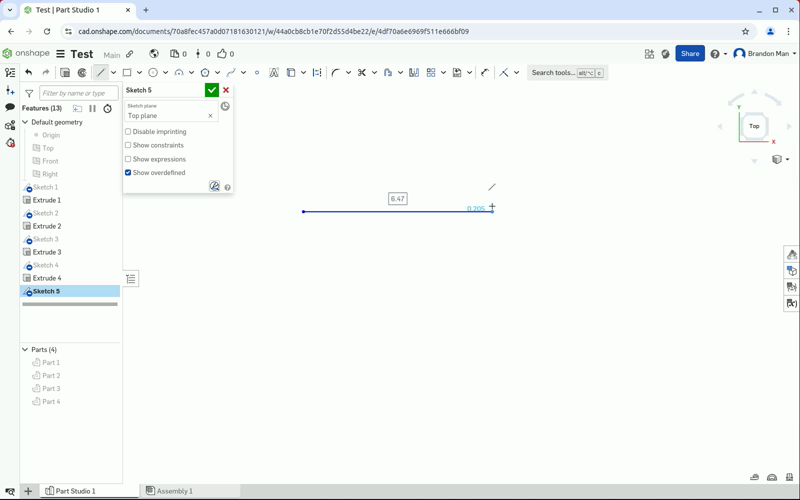
scroll(6)
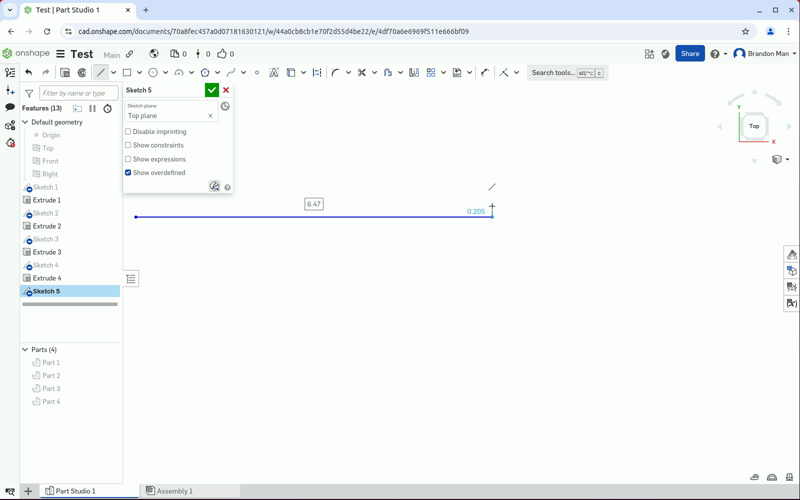
click(492, 205)
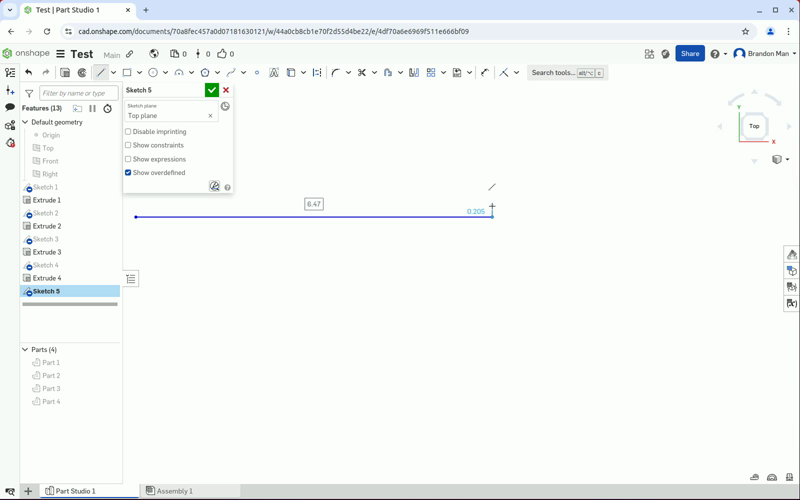
scroll(-6)
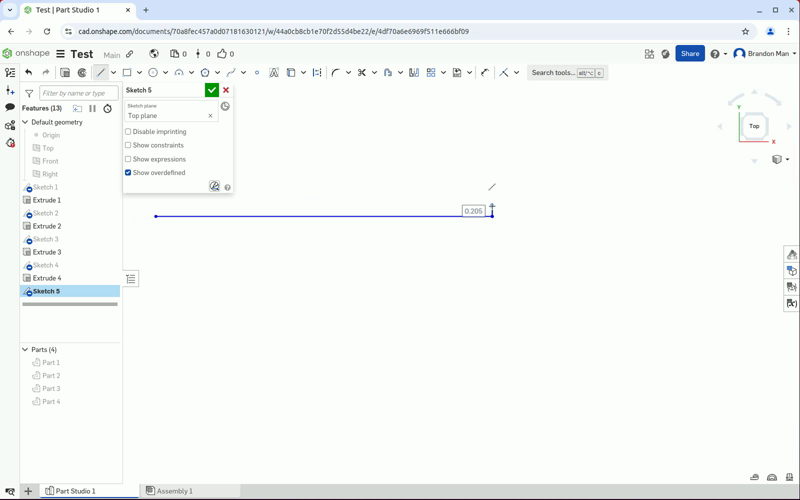
scroll(-6)
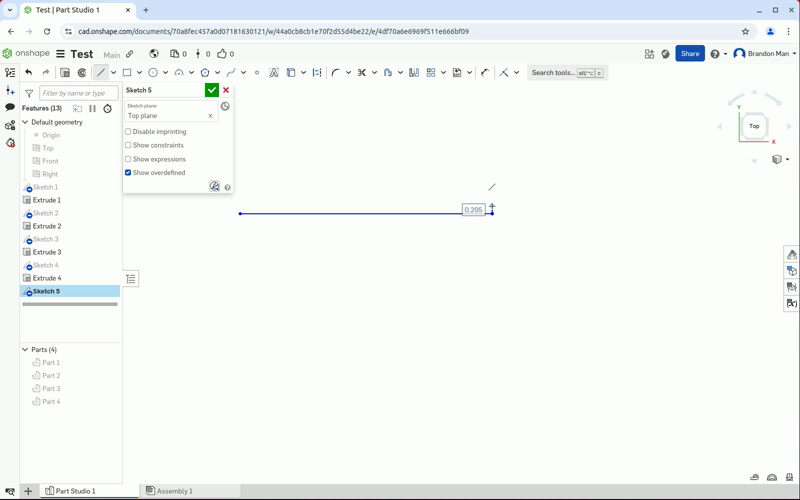
scroll(-6)
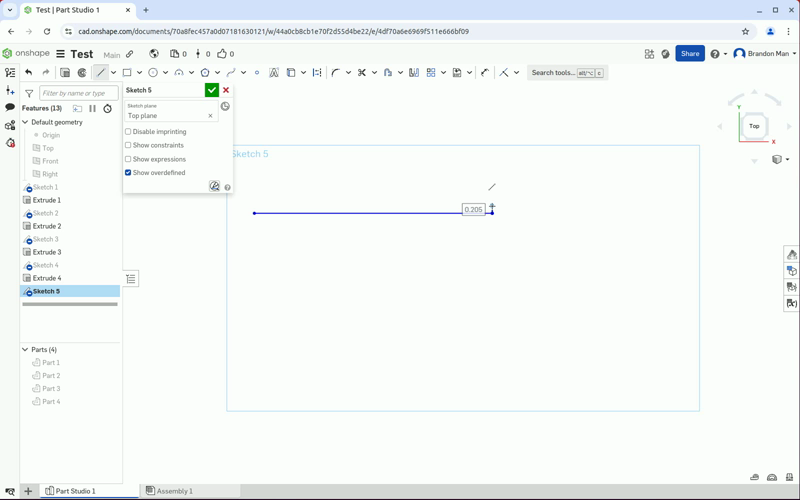
scroll(-6)
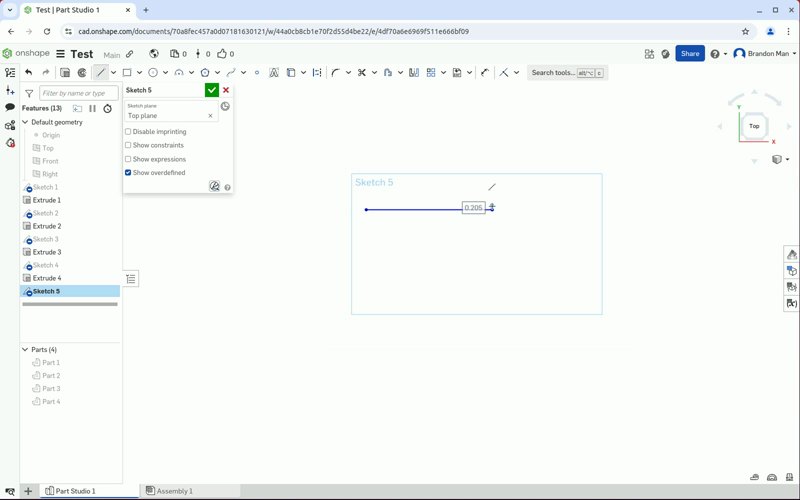
scroll(-6)
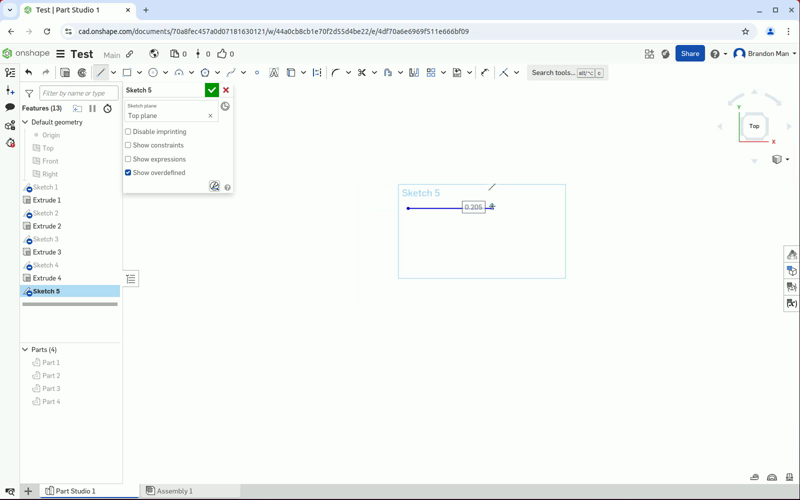
scroll(-6)
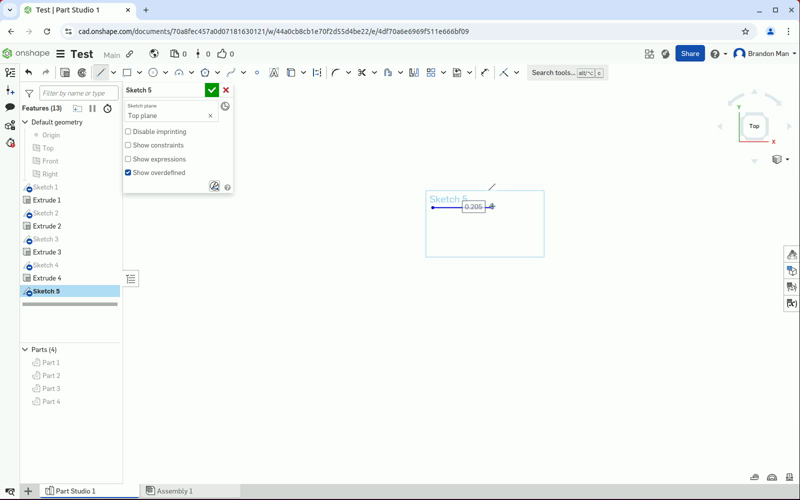
scroll(-6)
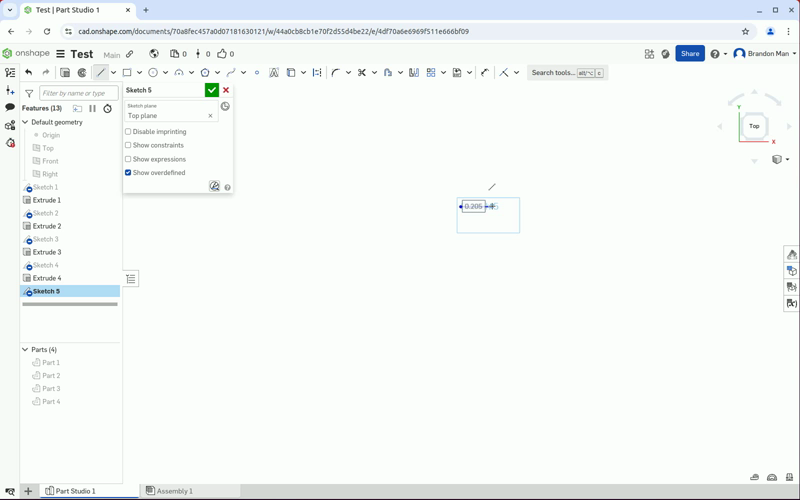
key_up(shift)
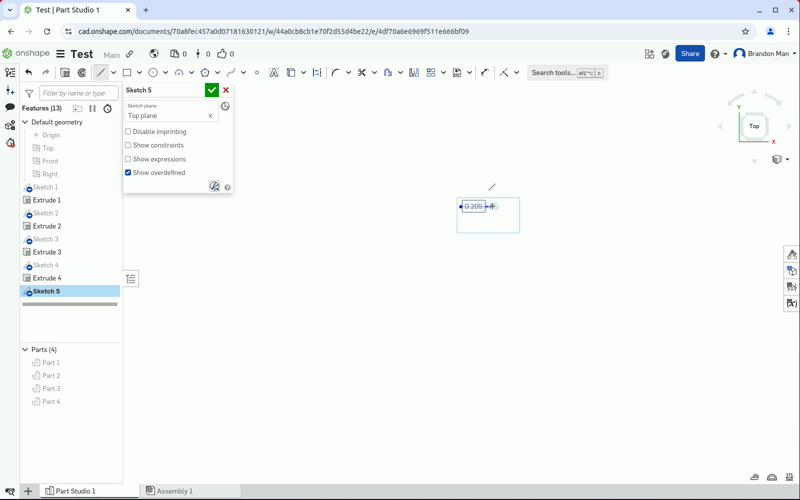
key_down(shift)
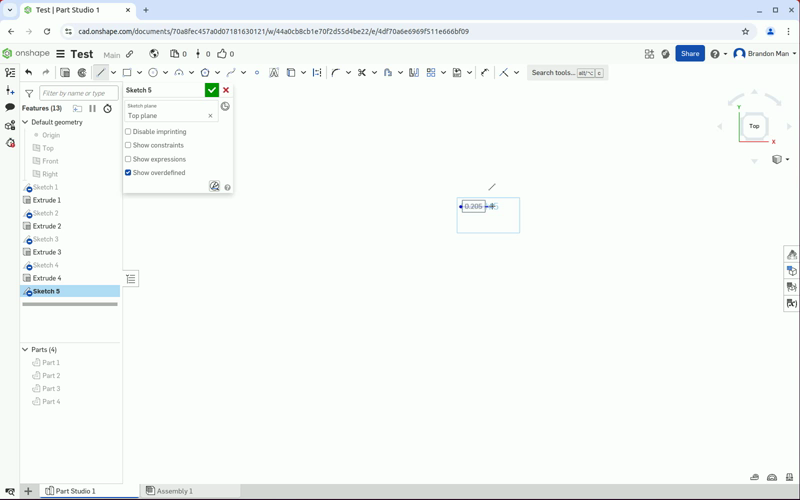
mouse_move(522, 205)
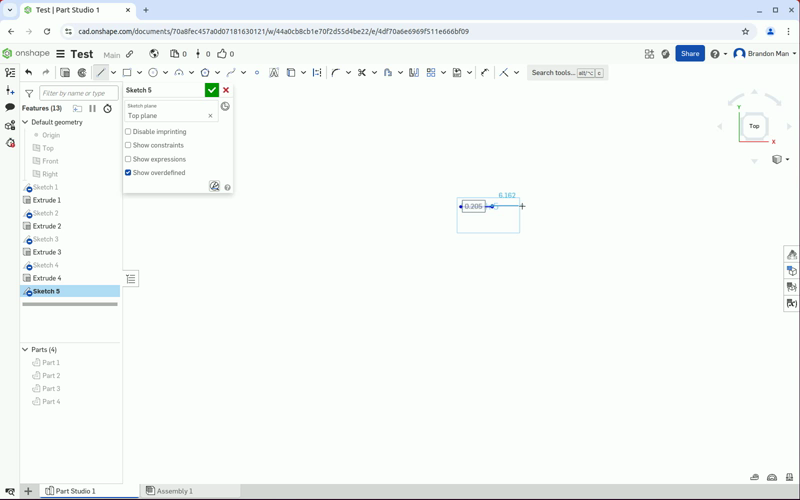
mouse_move(460, 205)
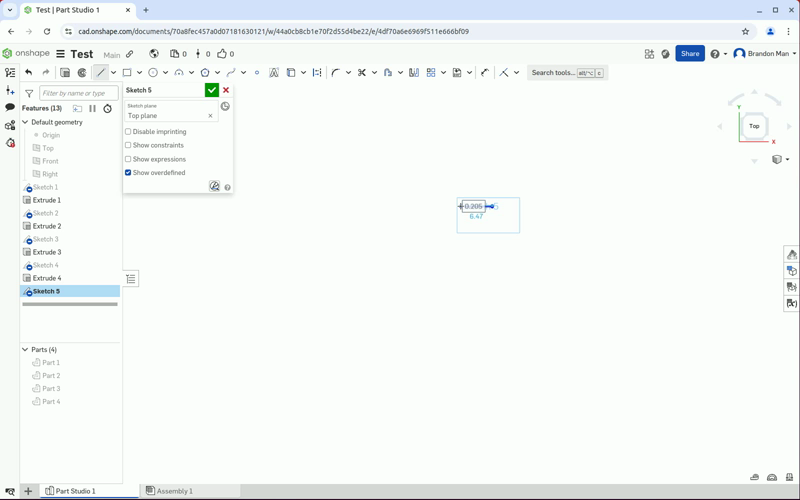
scroll(6)
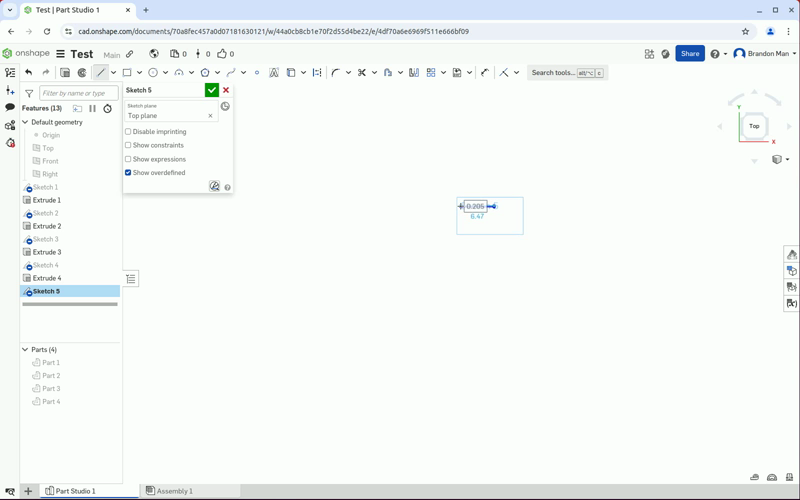
scroll(6)
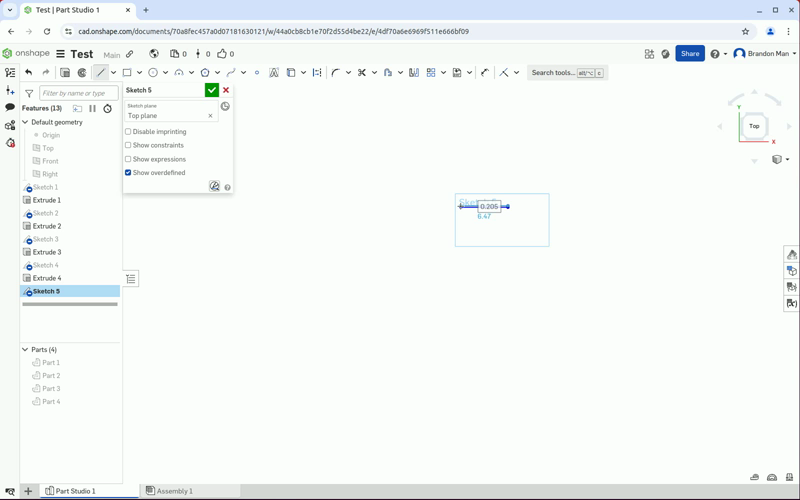
scroll(6)
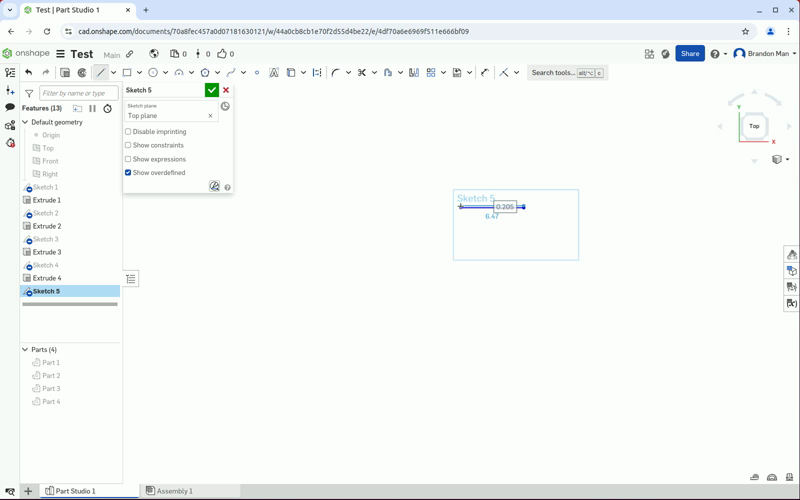
scroll(6)
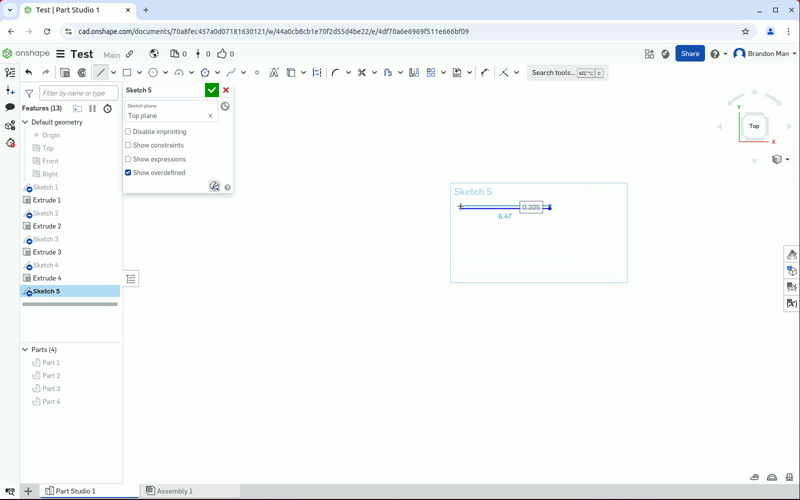
scroll(6)
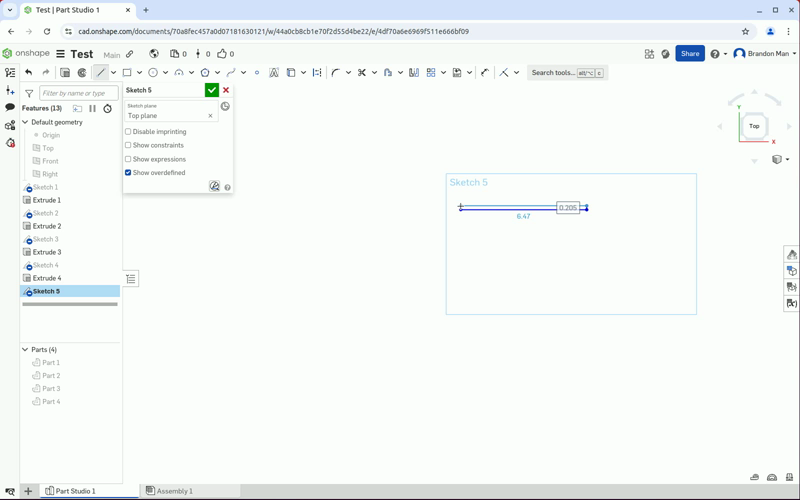
scroll(6)
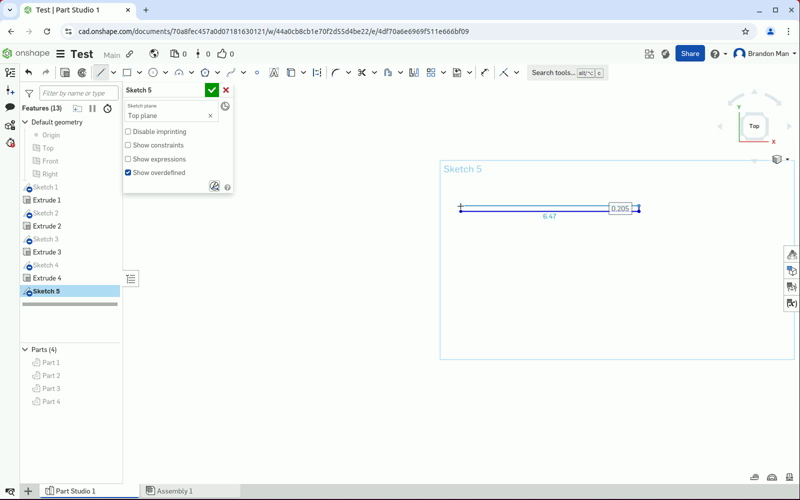
scroll(6)
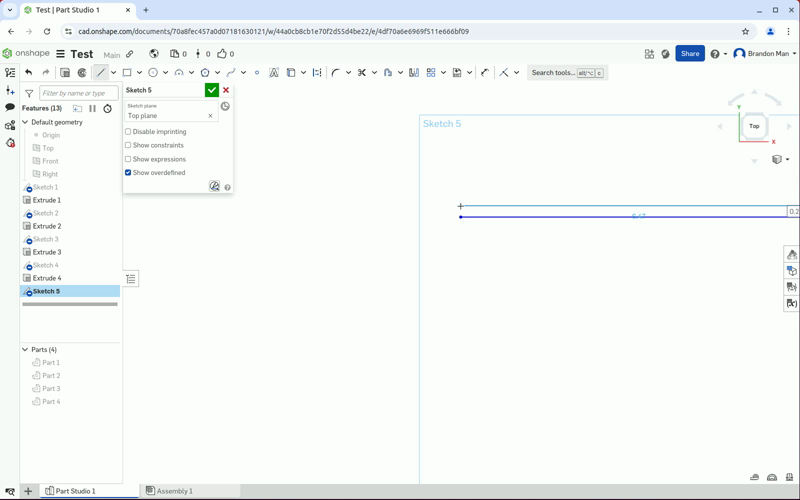
click(460, 205)
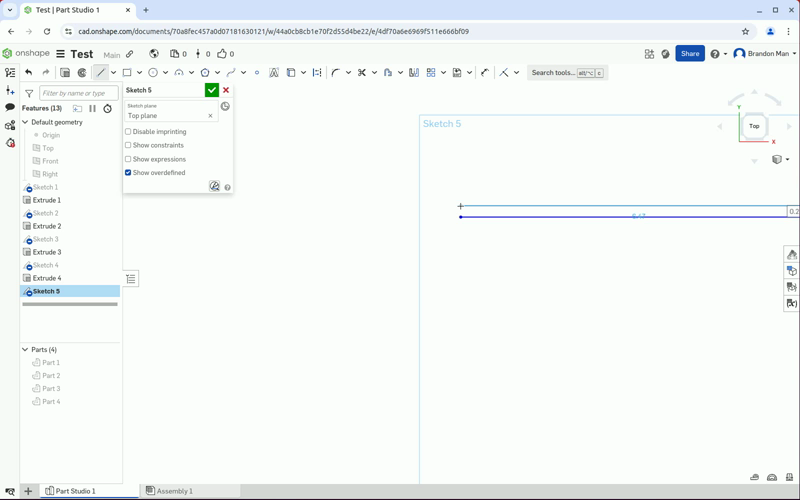
scroll(-6)
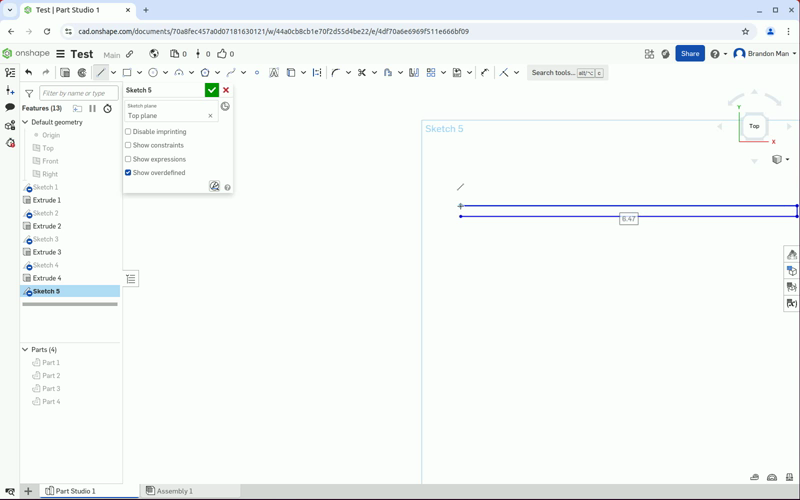
scroll(-6)
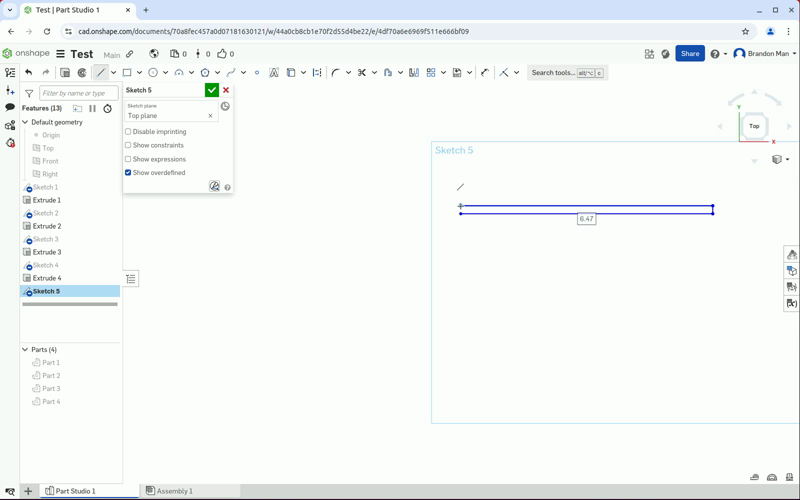
scroll(-6)
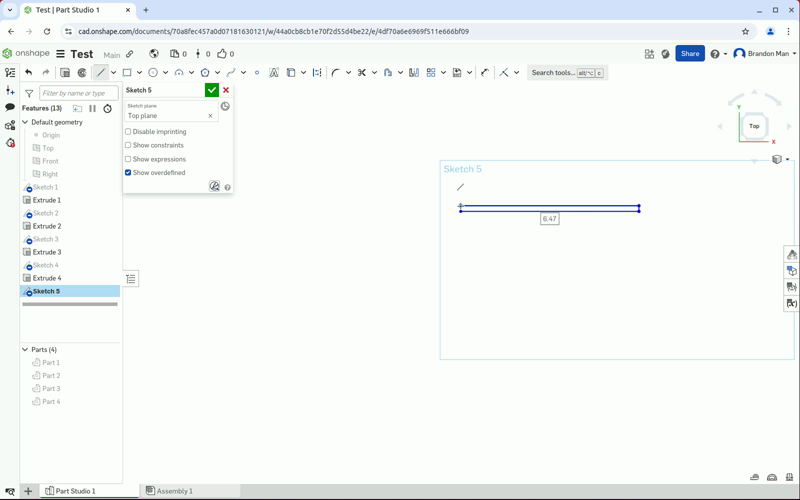
scroll(-6)
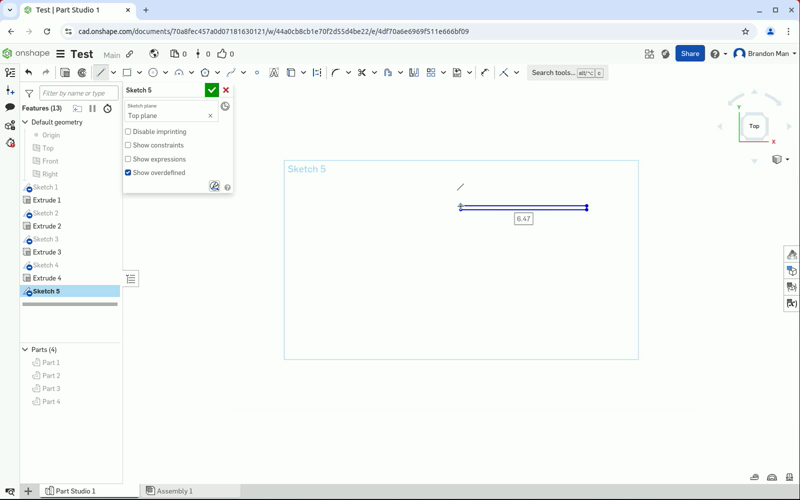
scroll(-6)
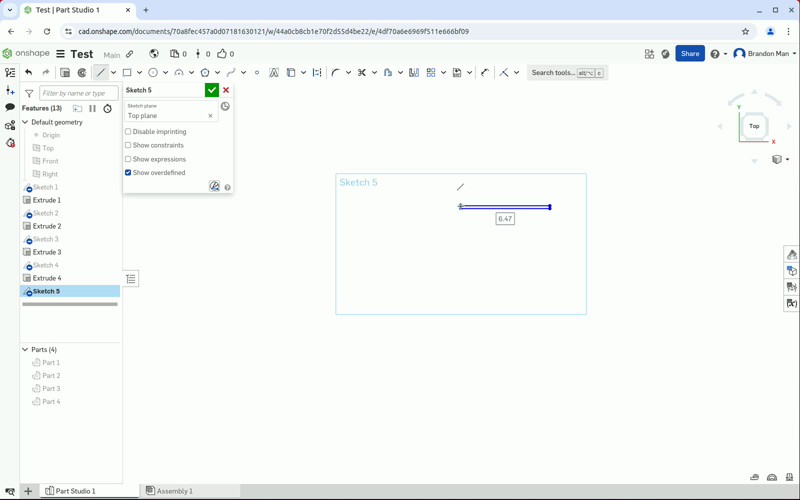
scroll(-6)
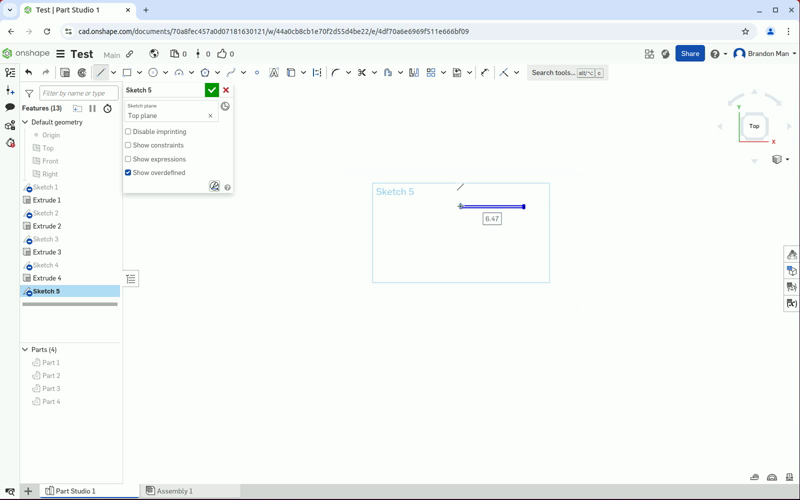
scroll(-6)
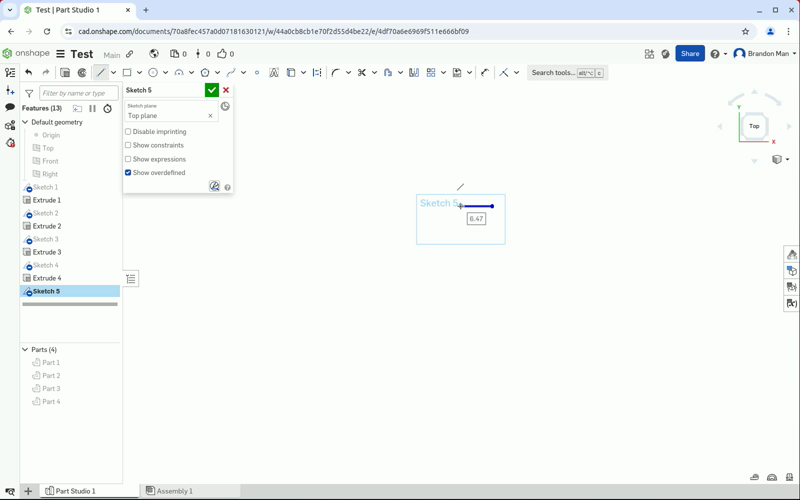
key_up(shift)
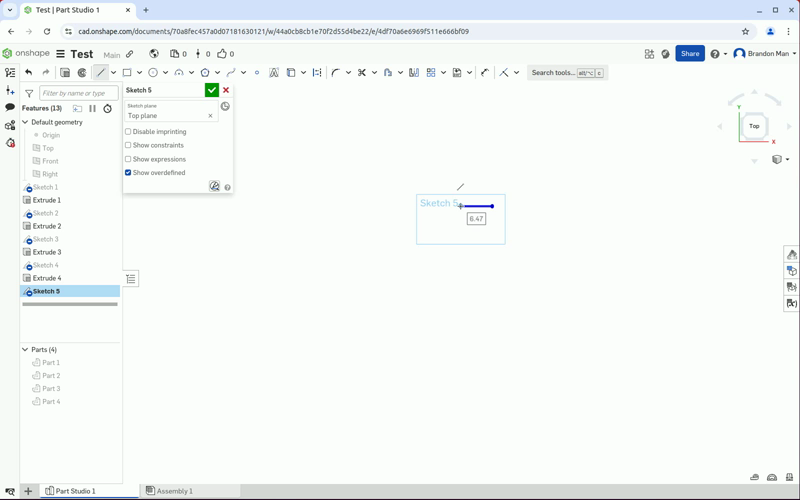
mouse_move(490, 205)
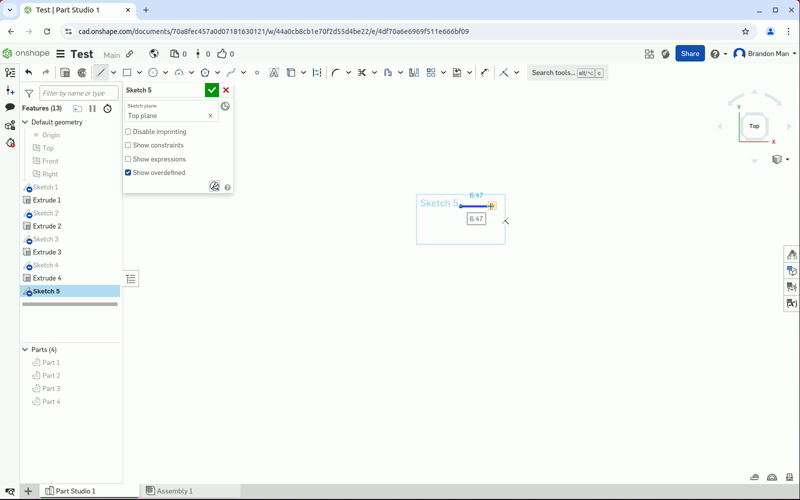
key_down(shift)
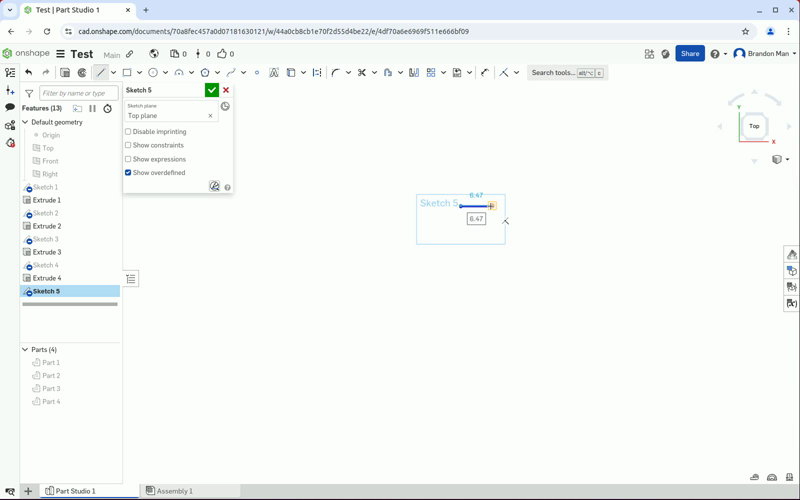
mouse_move(460, 206)
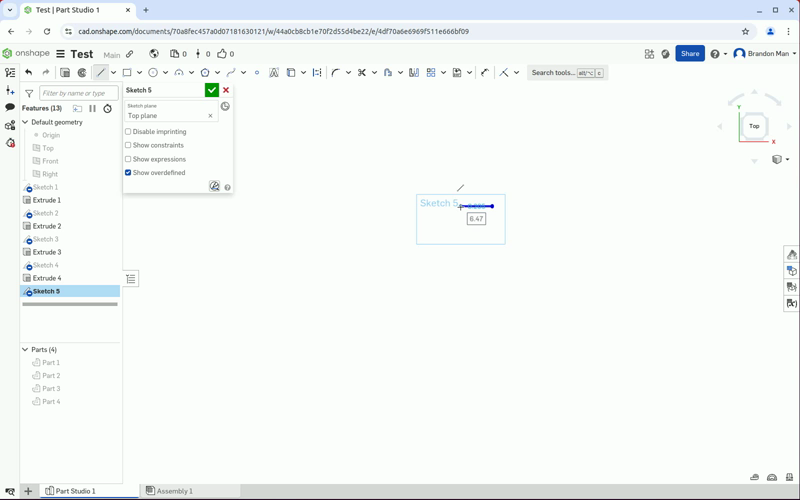
scroll(6)
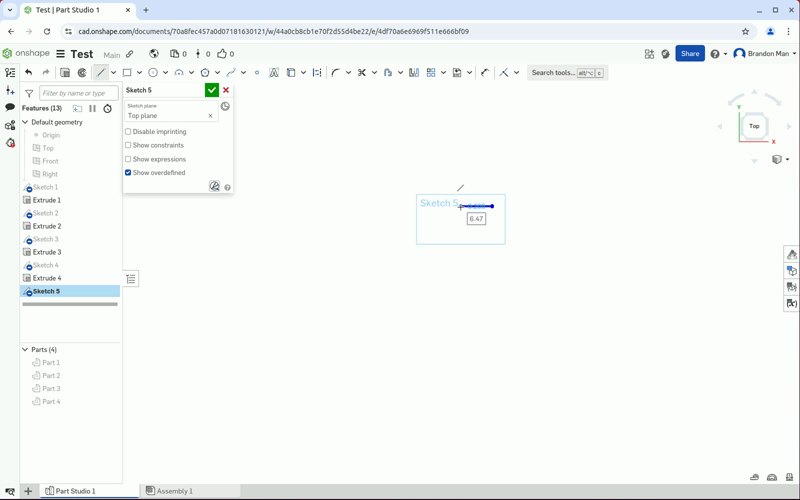
scroll(6)
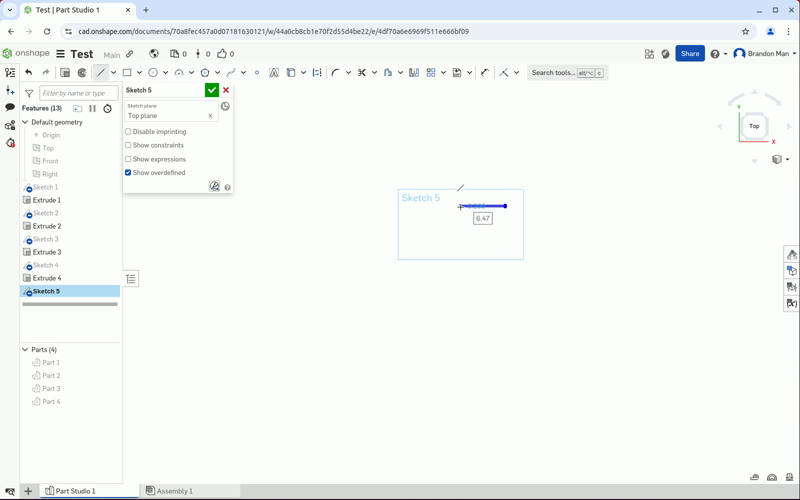
scroll(6)
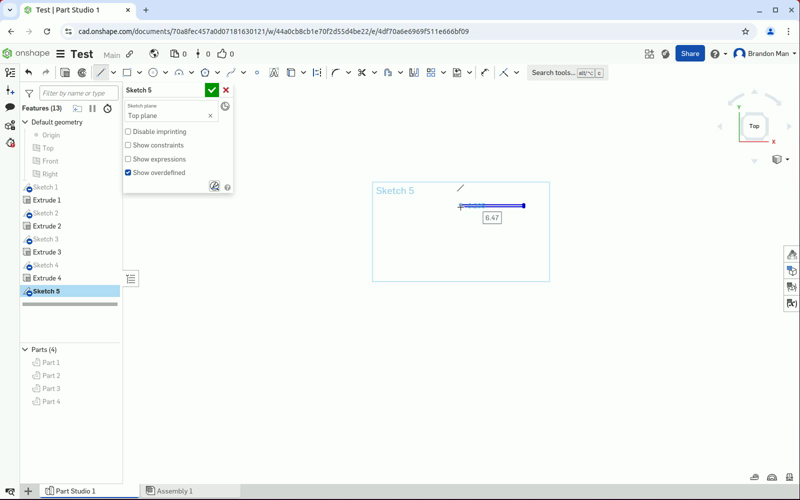
scroll(6)
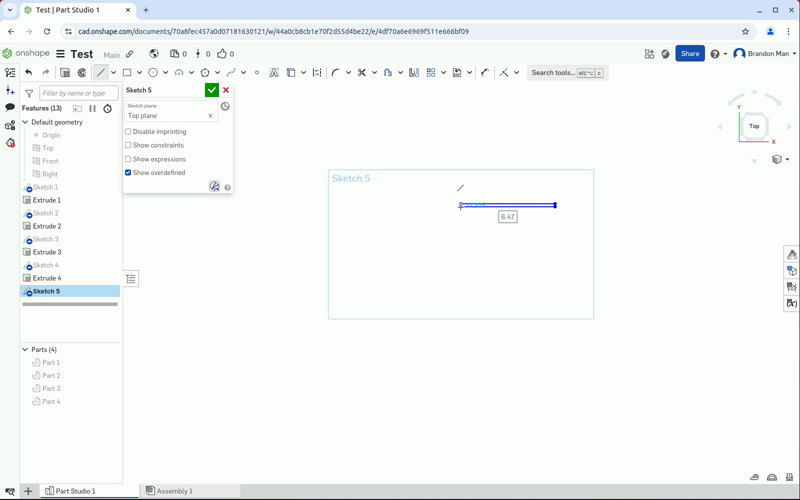
scroll(6)
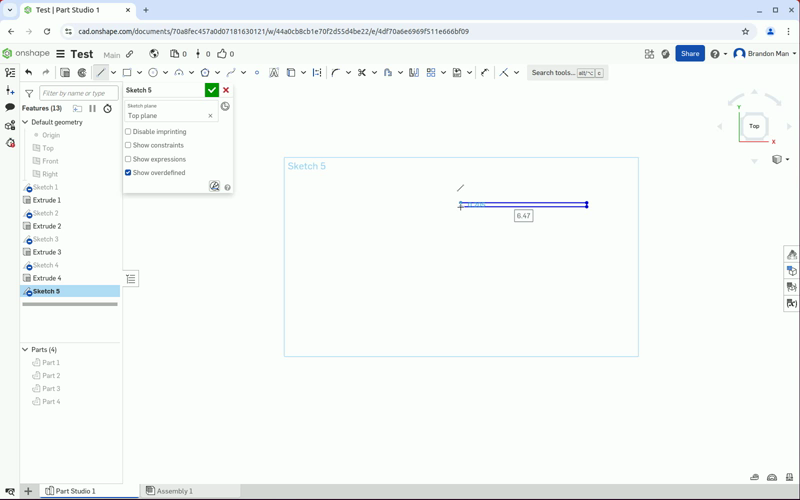
scroll(6)
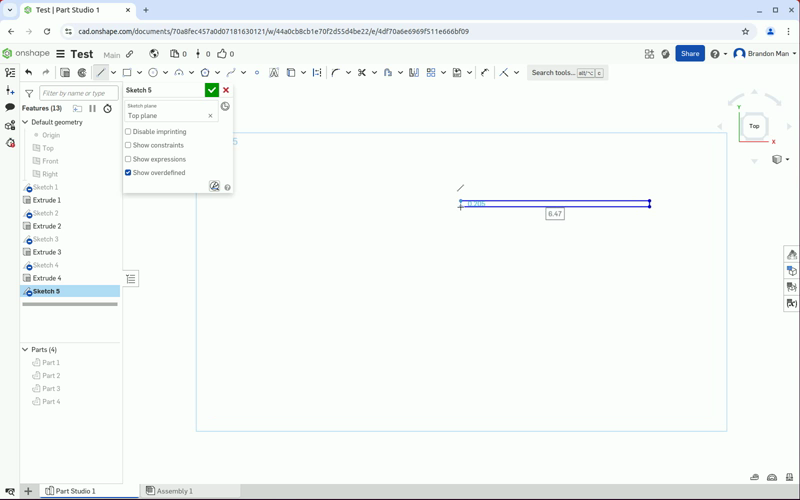
scroll(6)
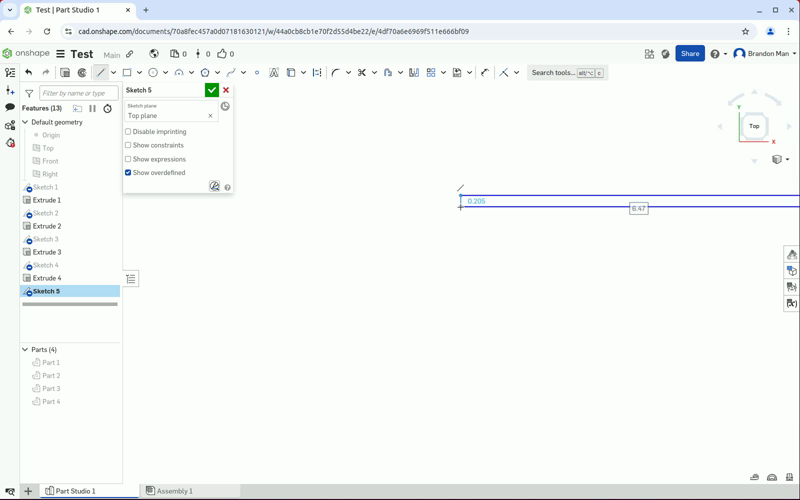
key_up(shift)
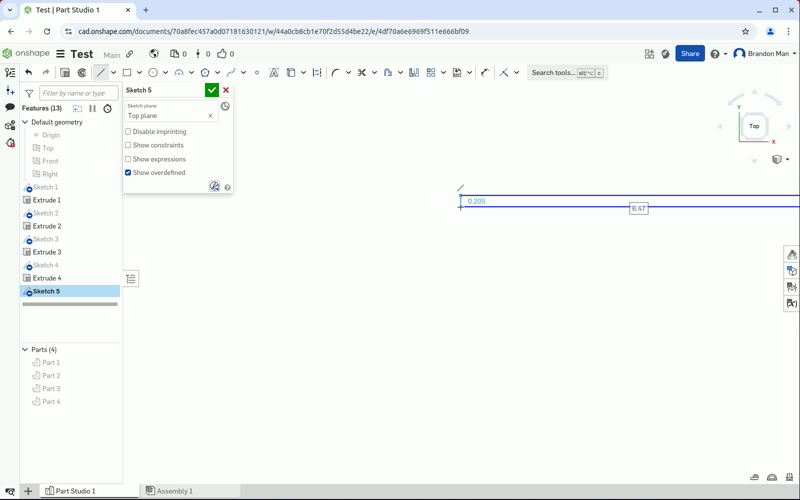
click(460, 206)
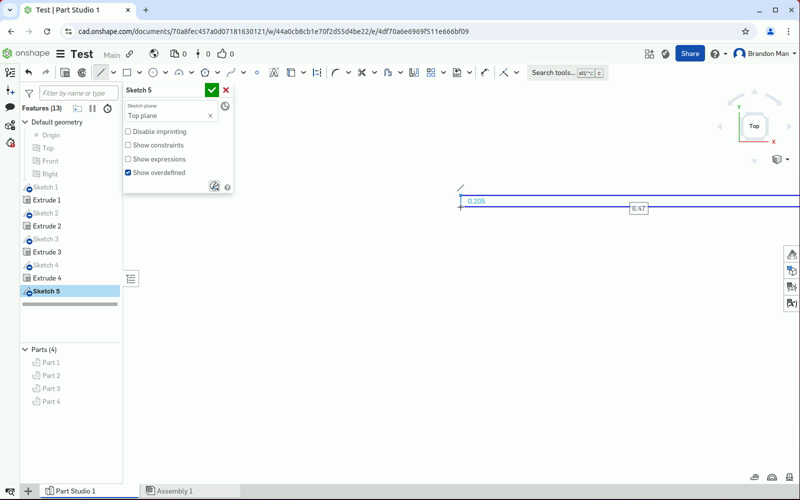
scroll(-6)
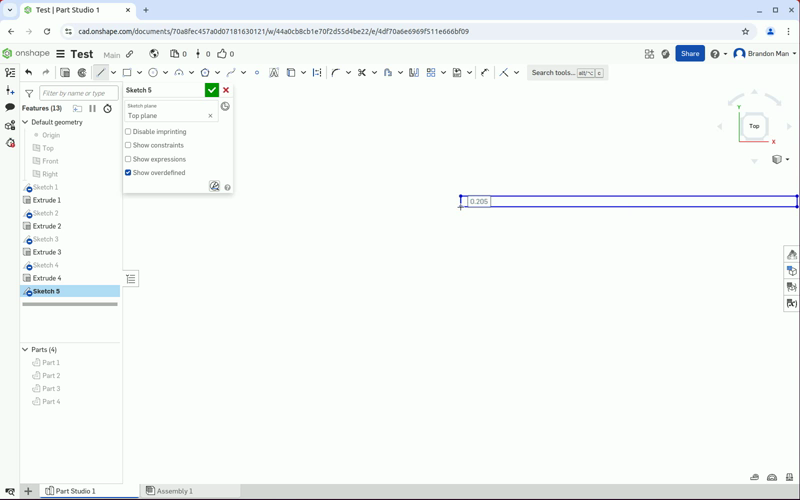
scroll(-6)
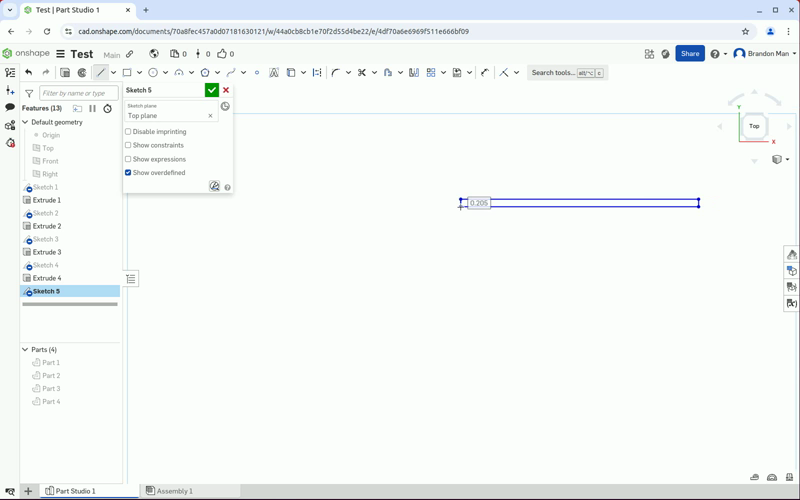
scroll(-6)
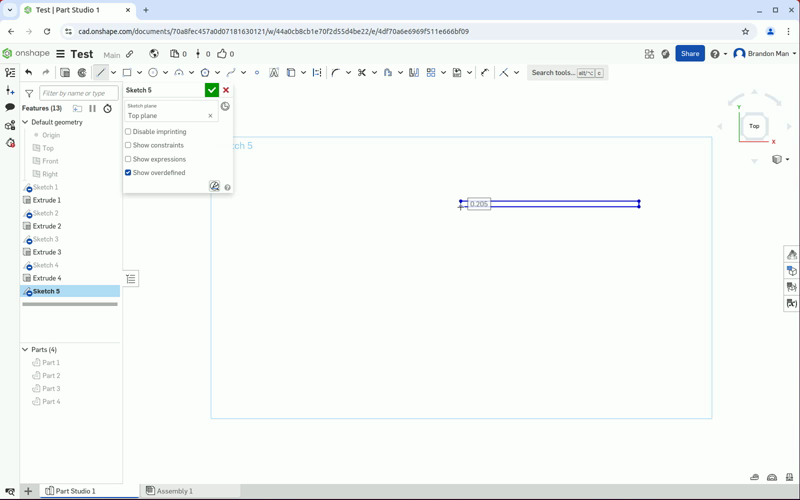
scroll(-6)
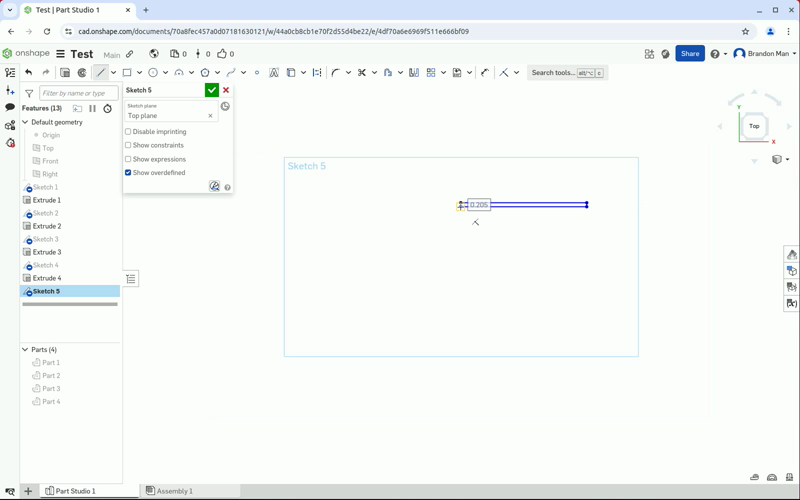
scroll(-6)
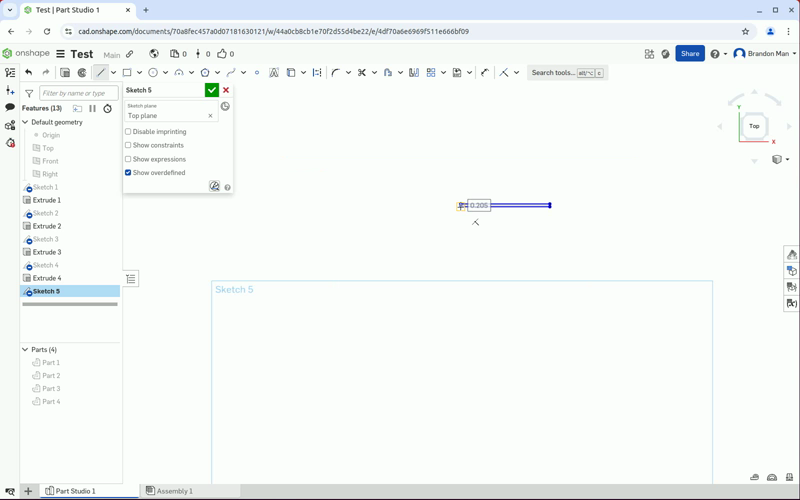
scroll(-6)
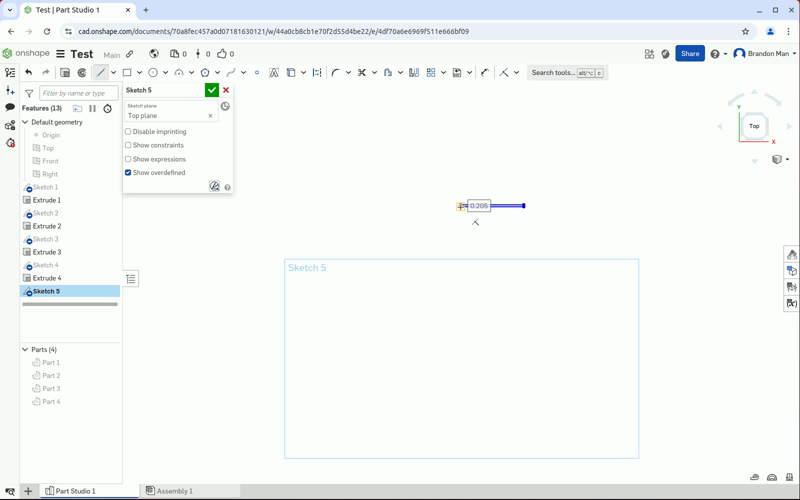
scroll(-6)
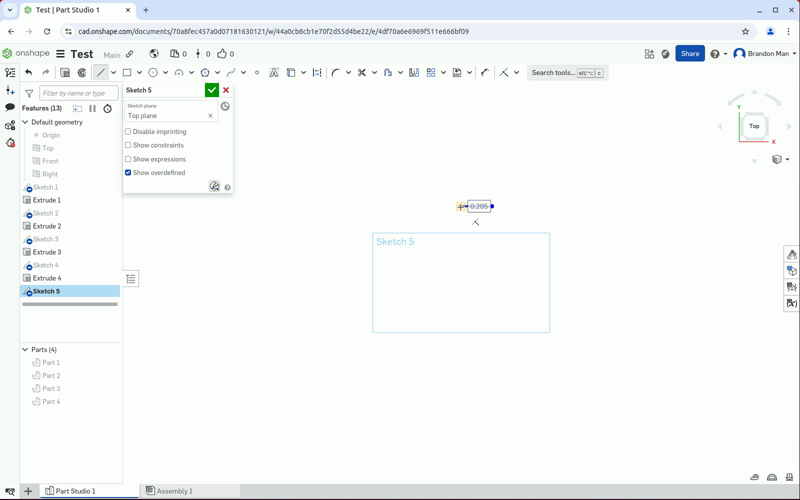
key(esc)
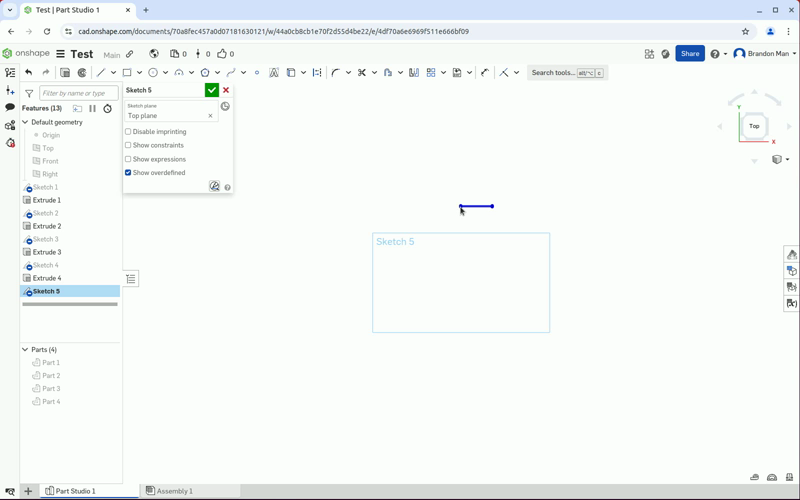
mouse_move(462, 206)
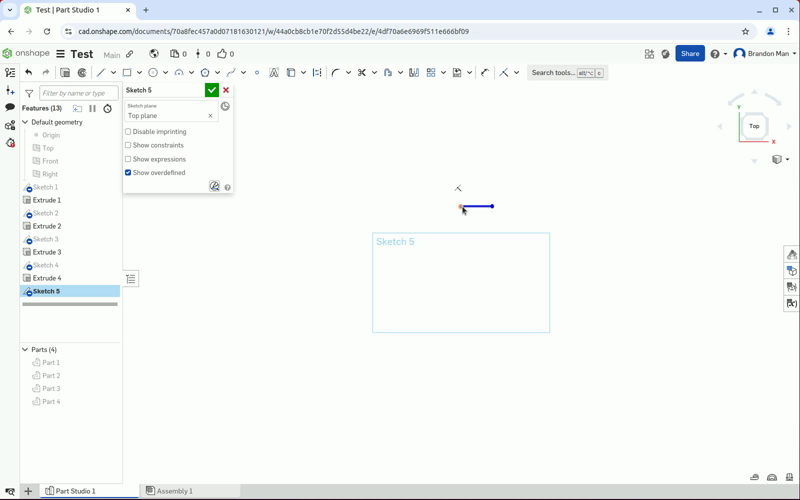
scroll(6)
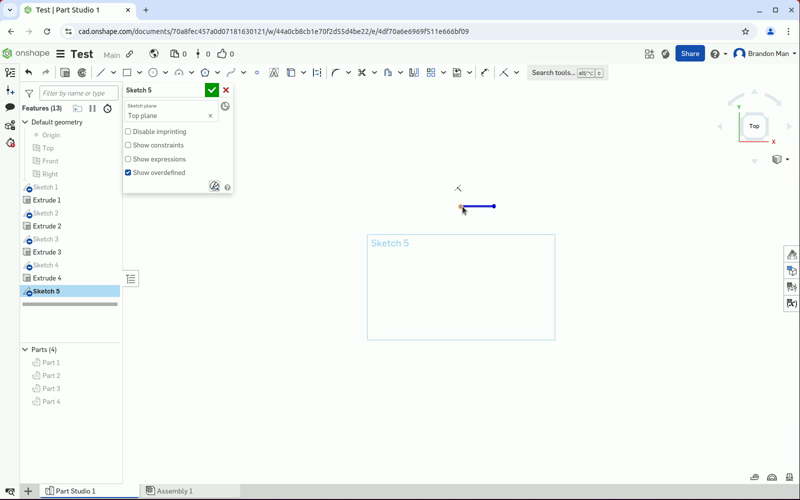
scroll(6)
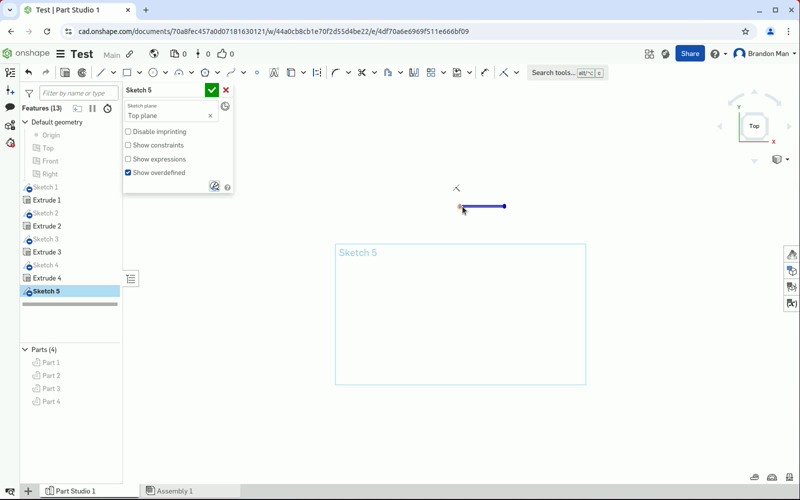
scroll(6)
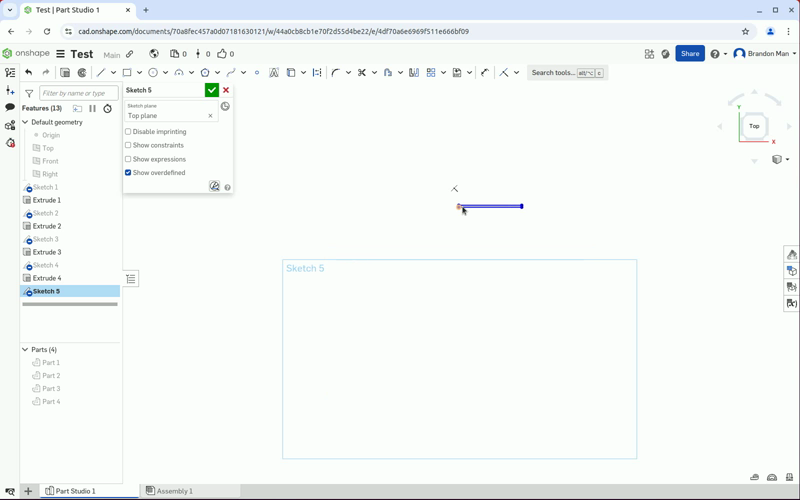
scroll(6)
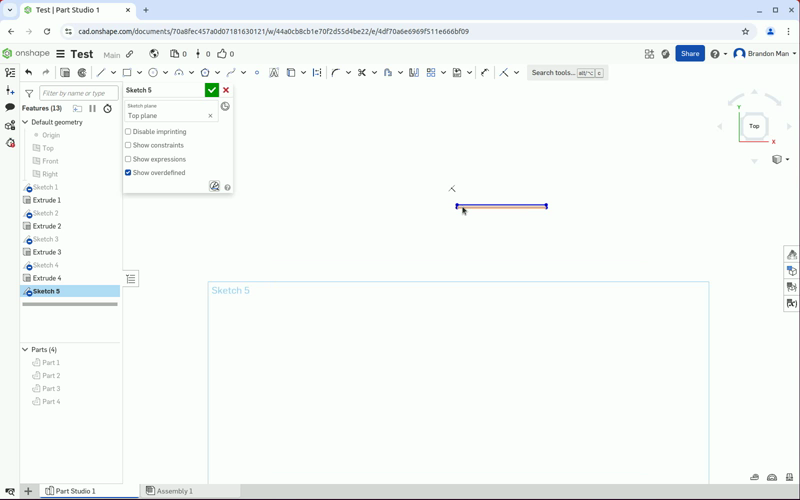
scroll(6)
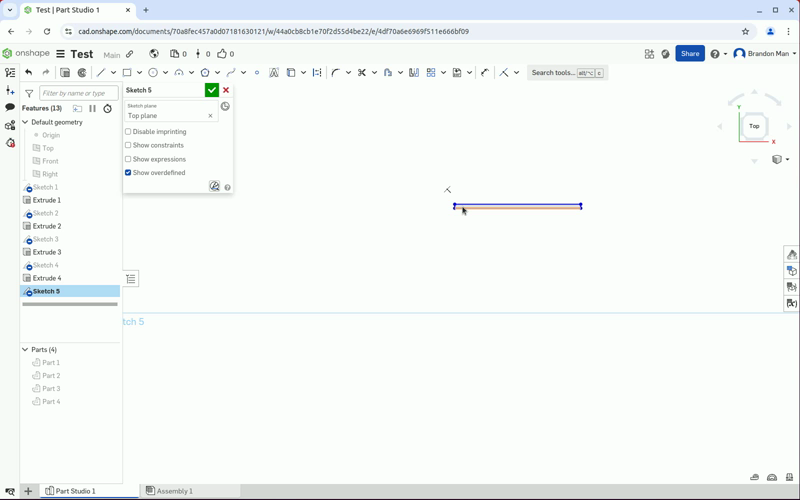
scroll(6)
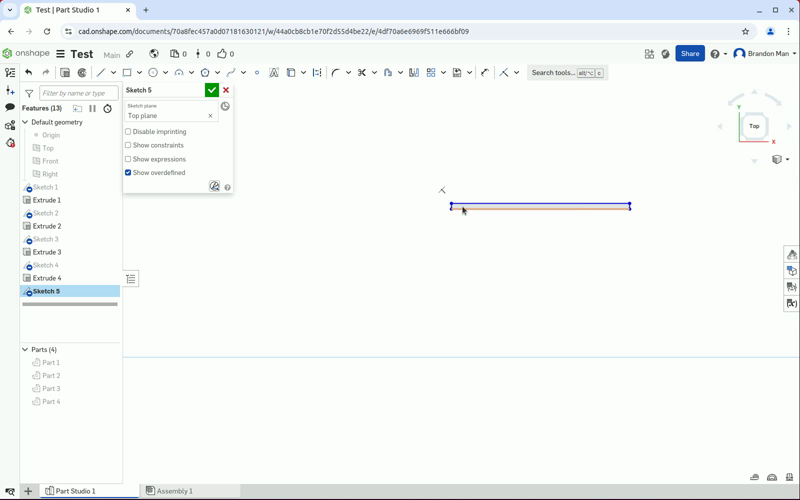
scroll(6)
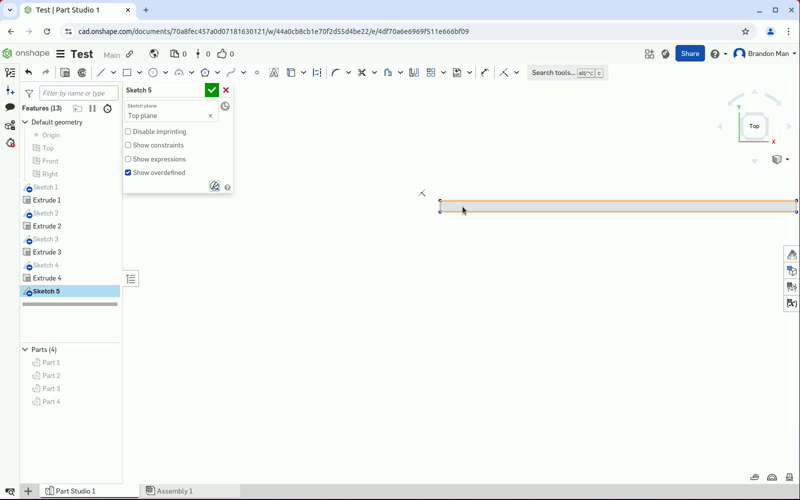
click(462, 206)
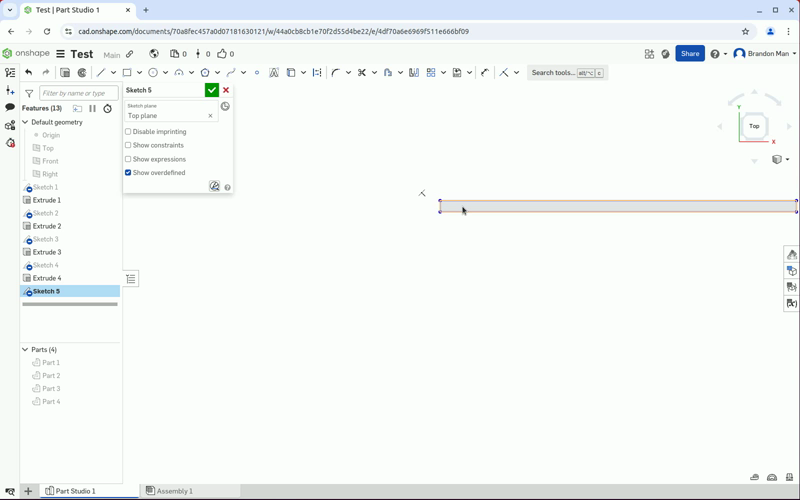
scroll(-6)
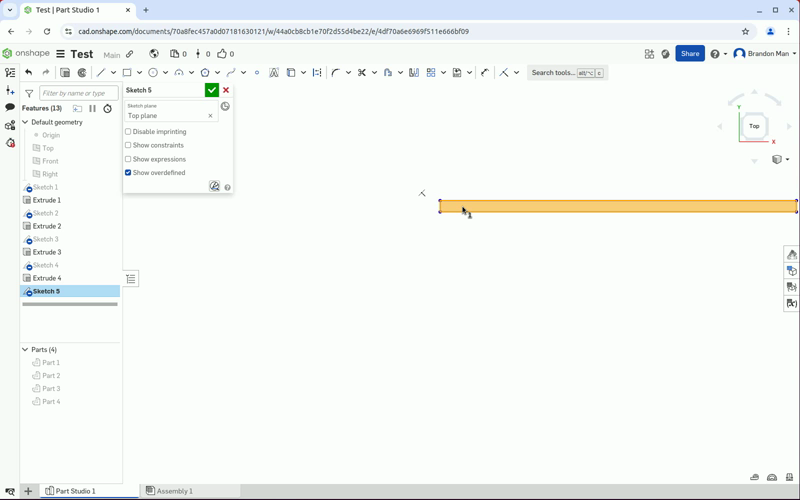
scroll(-6)
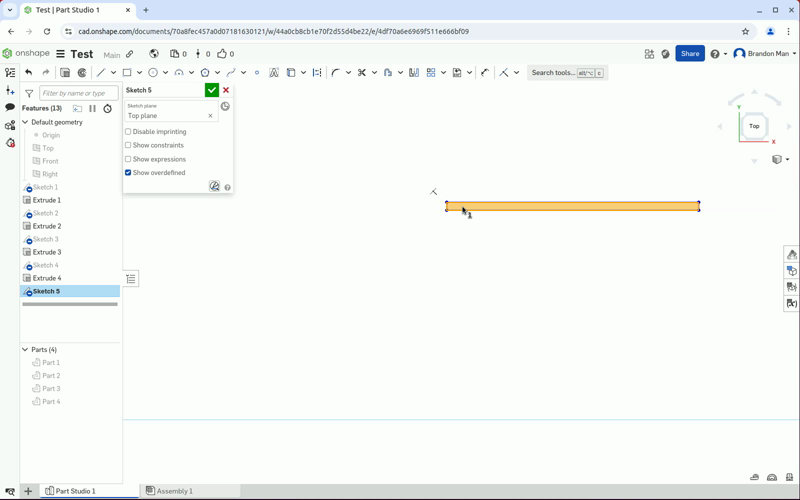
scroll(-6)
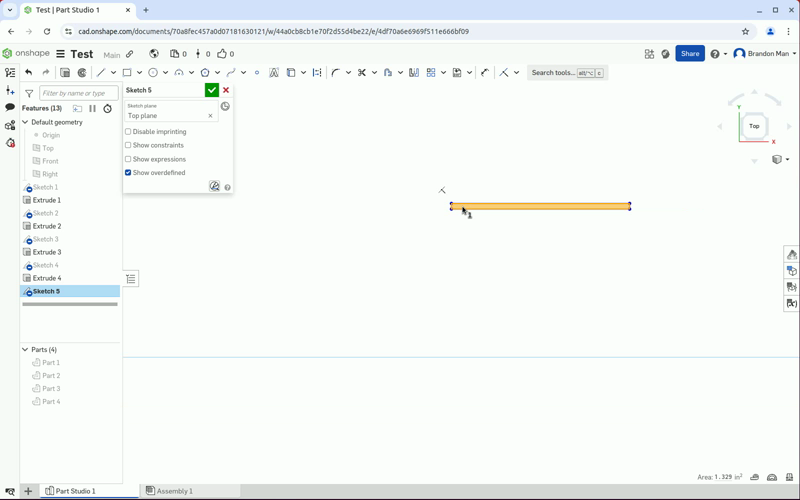
scroll(-6)
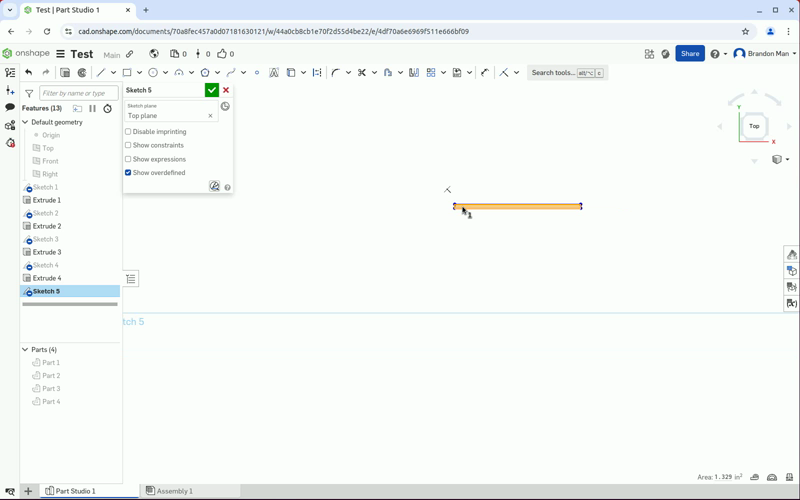
scroll(-6)
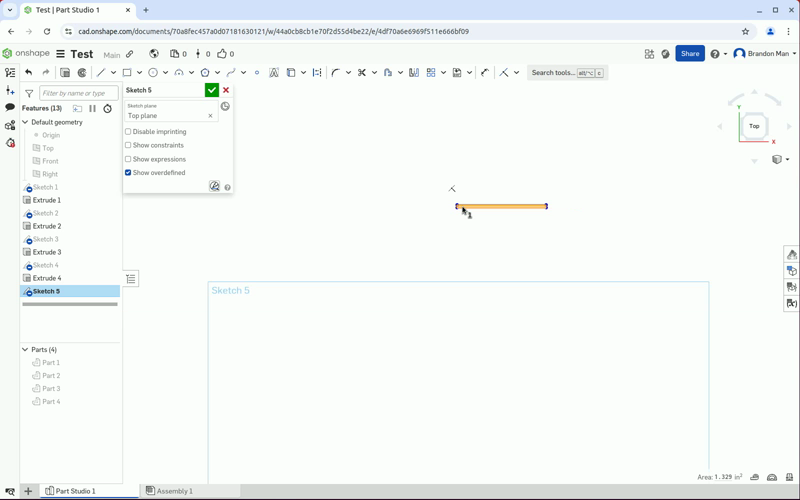
scroll(-6)
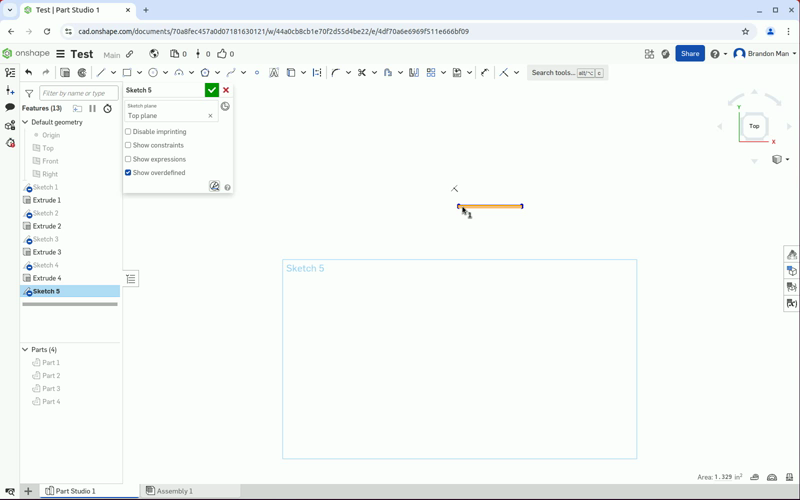
scroll(-6)
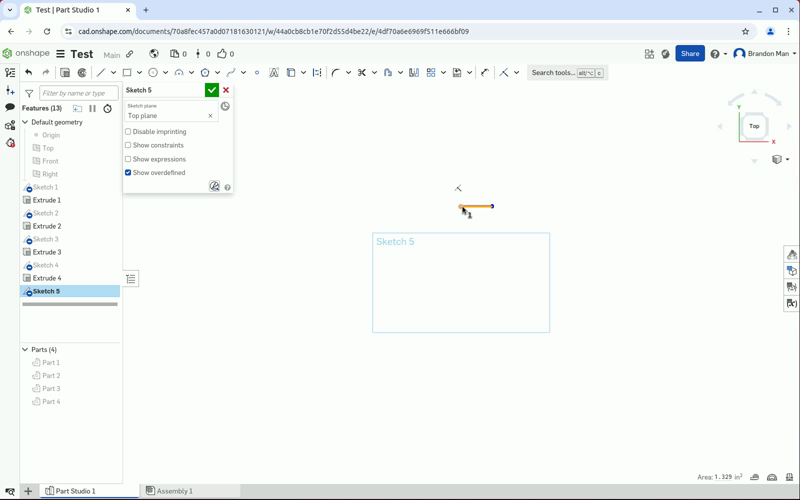
mouse_move(73, 352)
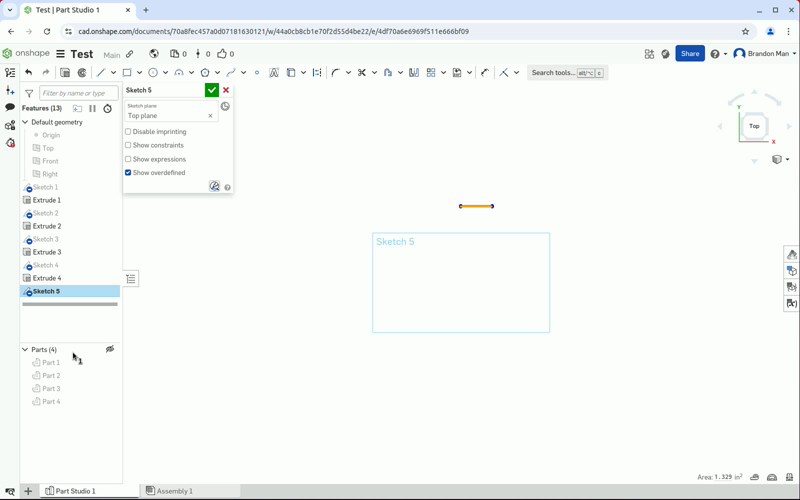
key(shift+y)
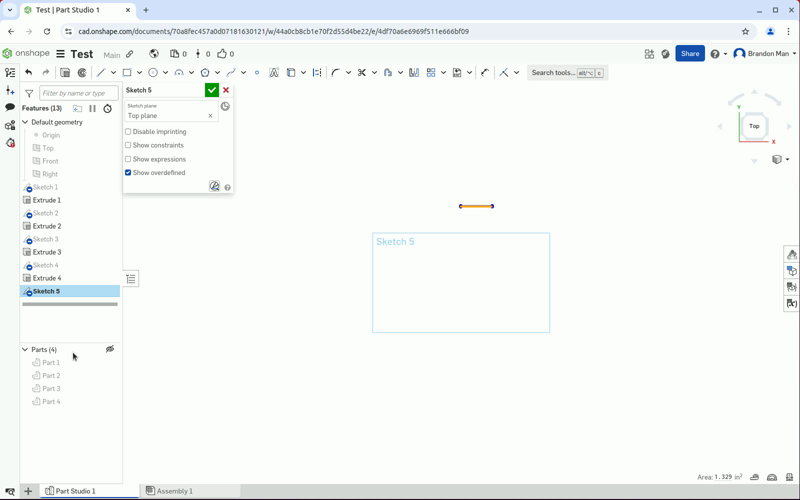
key(shift+e)
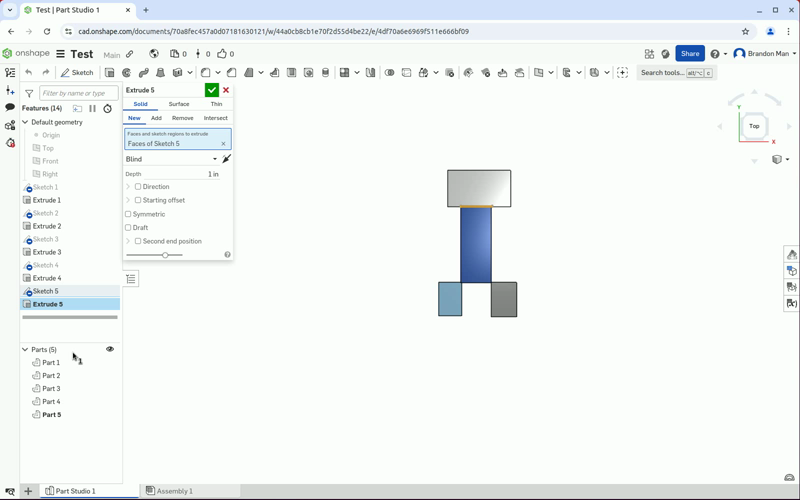
mouse_move(143, 106)
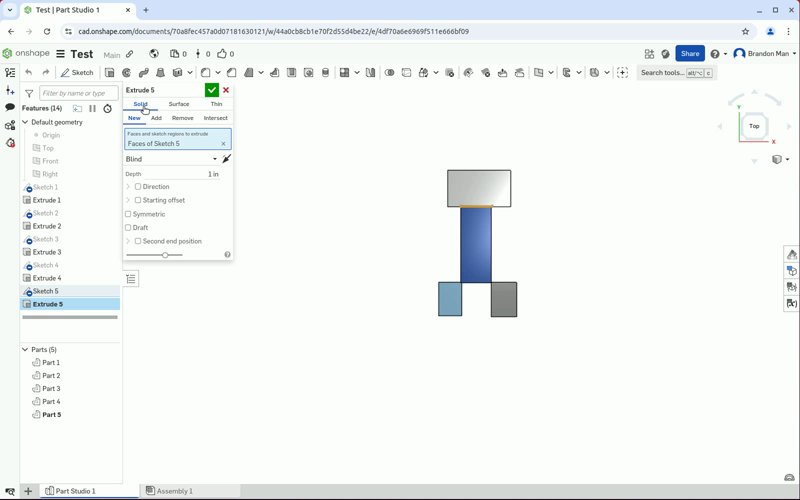
click(143, 106)
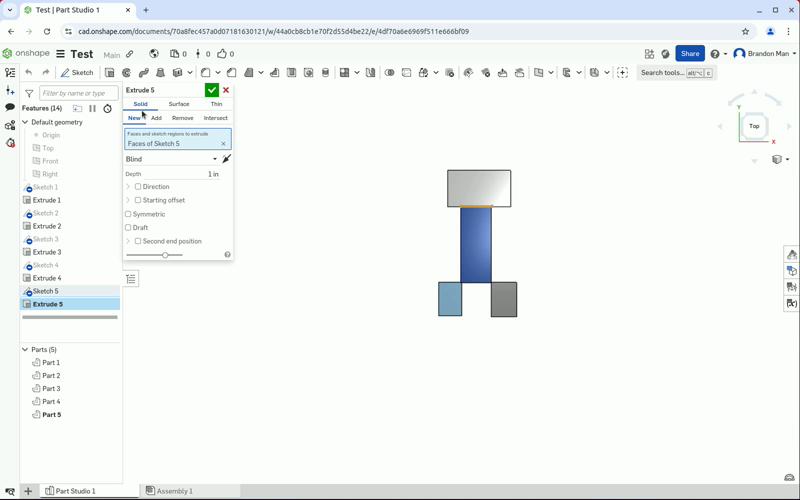
mouse_move(137, 120)
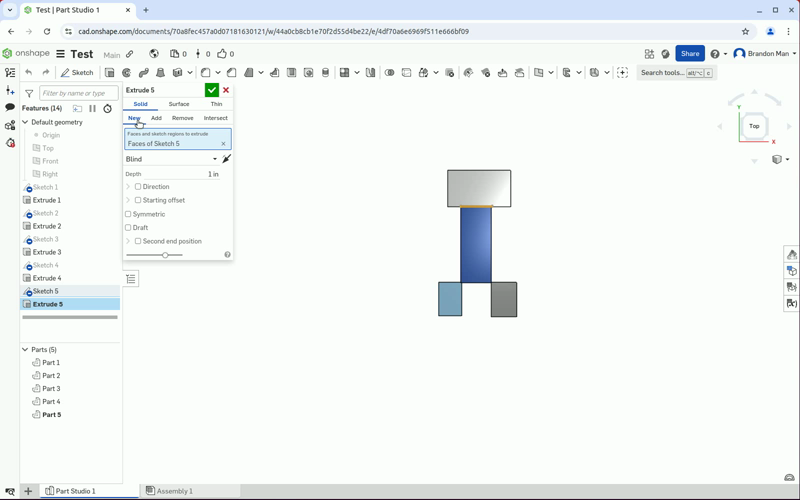
click(137, 120)
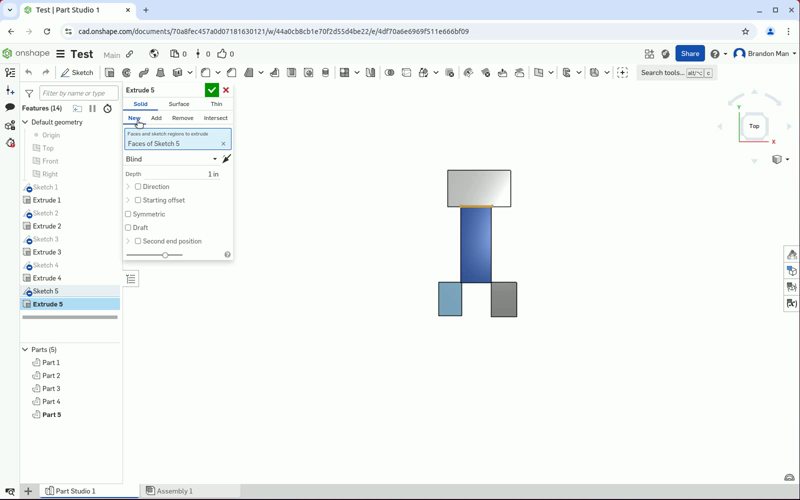
key(tab, 4)
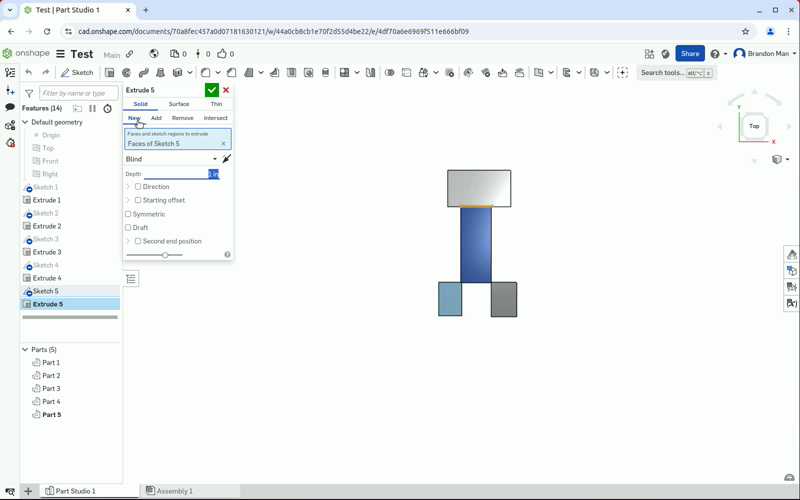
text(9.869)
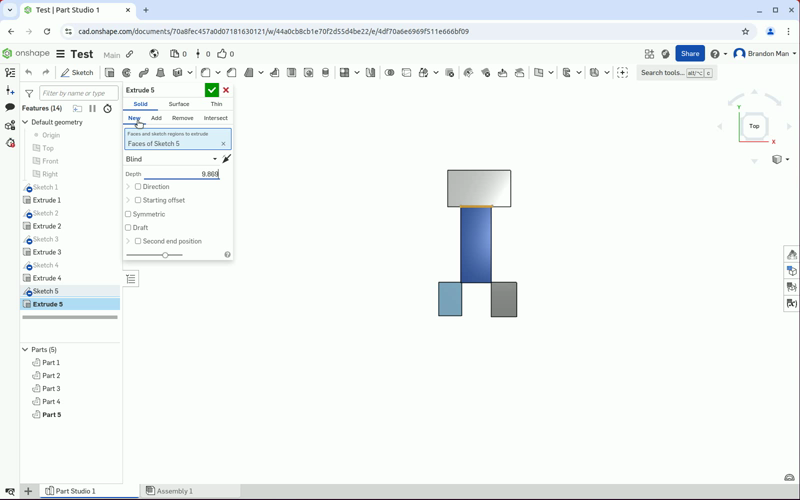
key(enter)
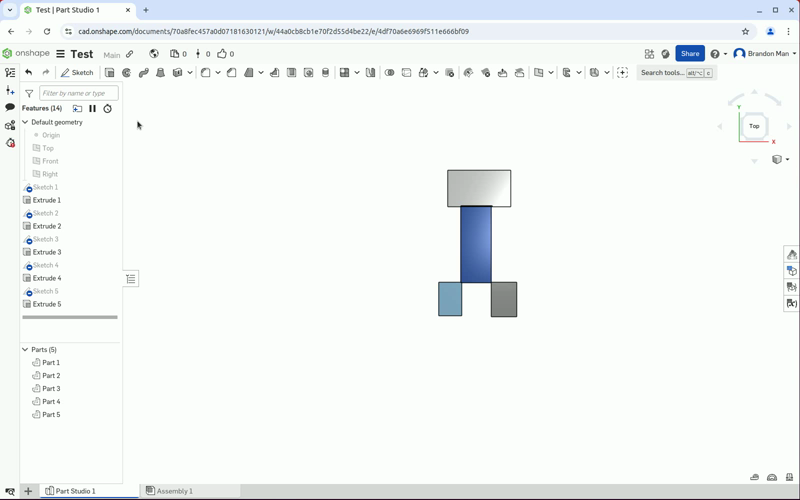
key(shift+h)
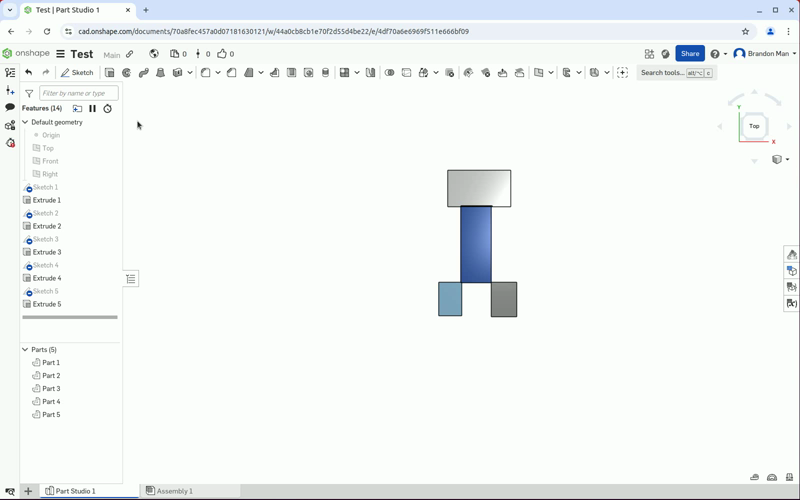
key(shift+h)
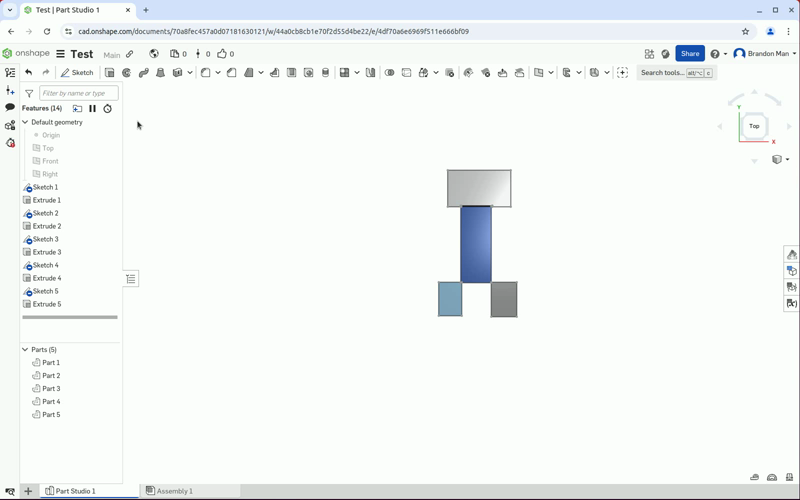
key(shift+7)
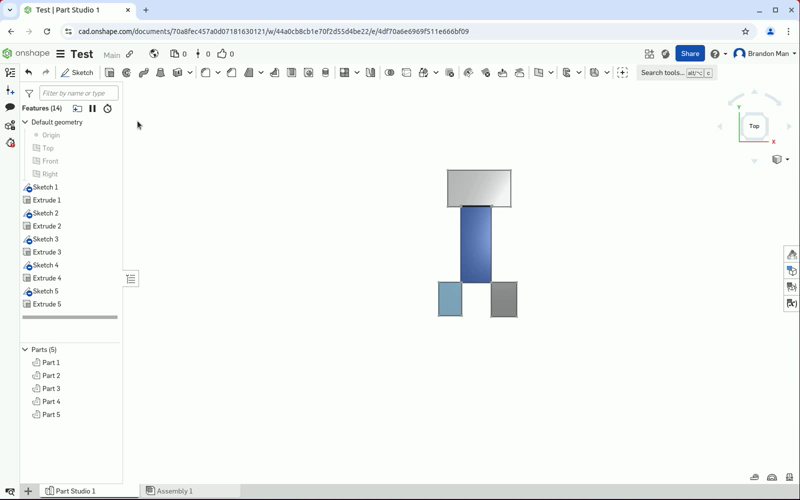
key(up, 3)
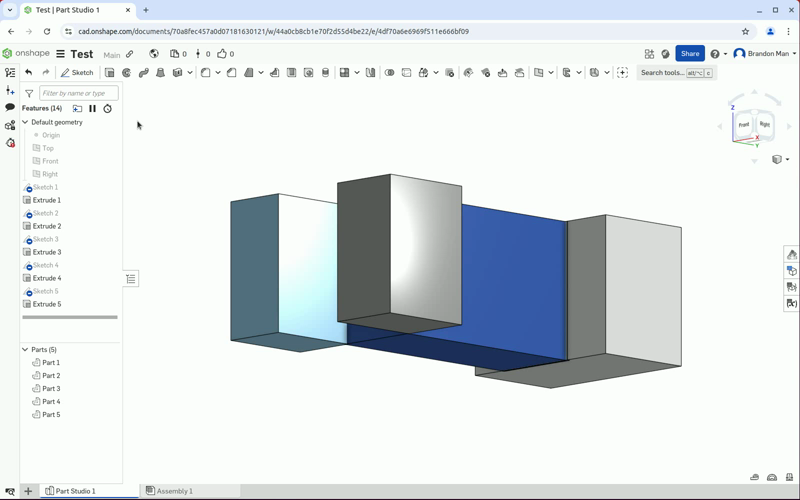
key(left, 3)
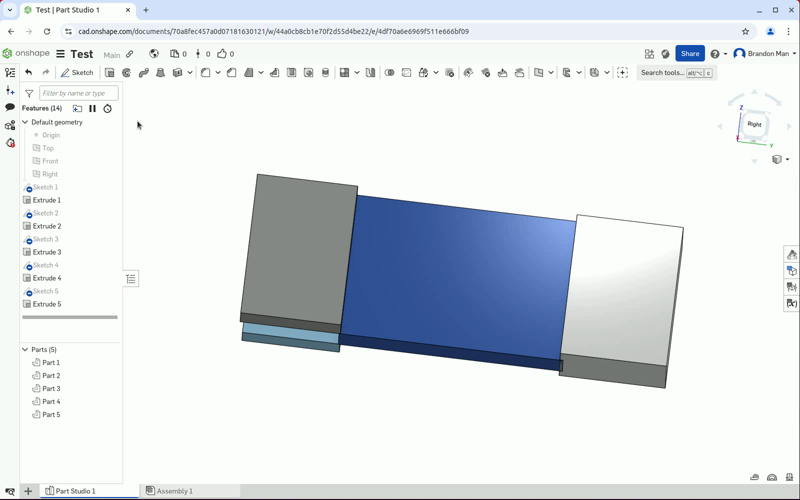
key(right, 3)
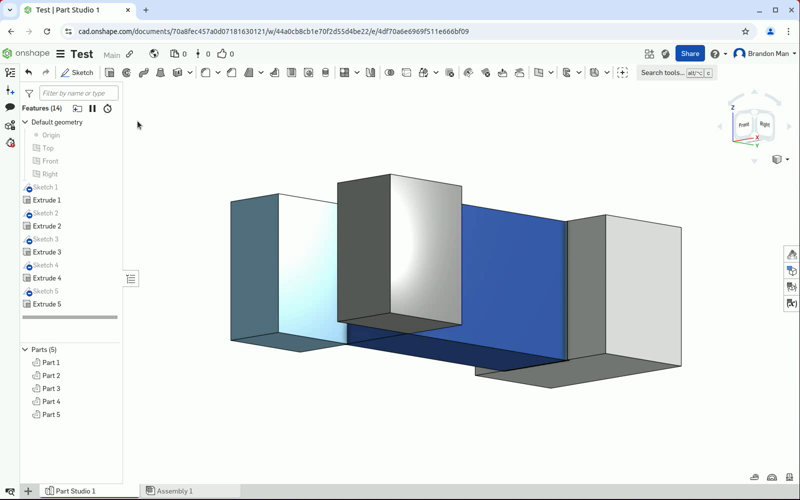
key(down, 3)
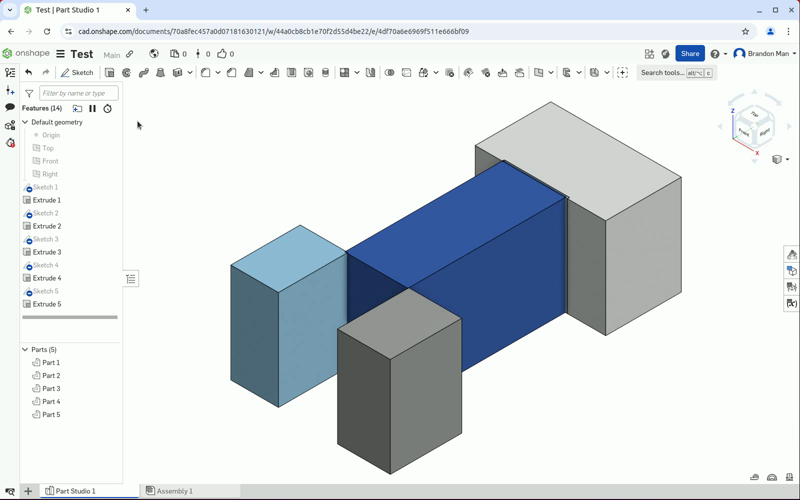
mouse_move(73, 189)
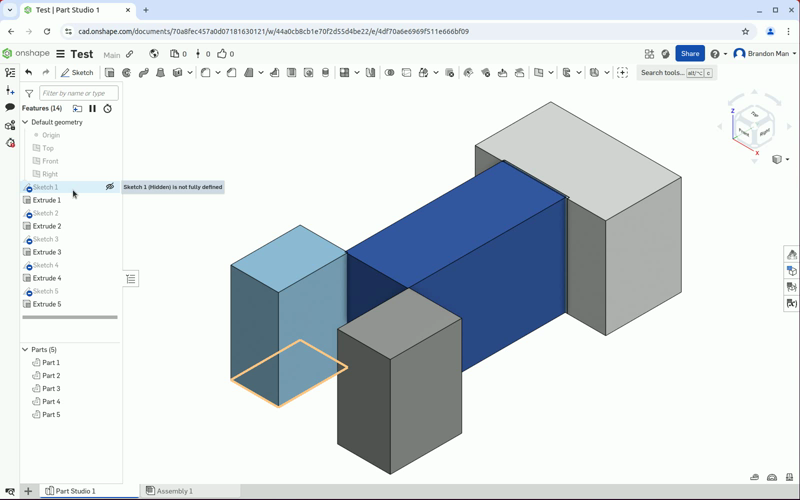
click(73, 189)